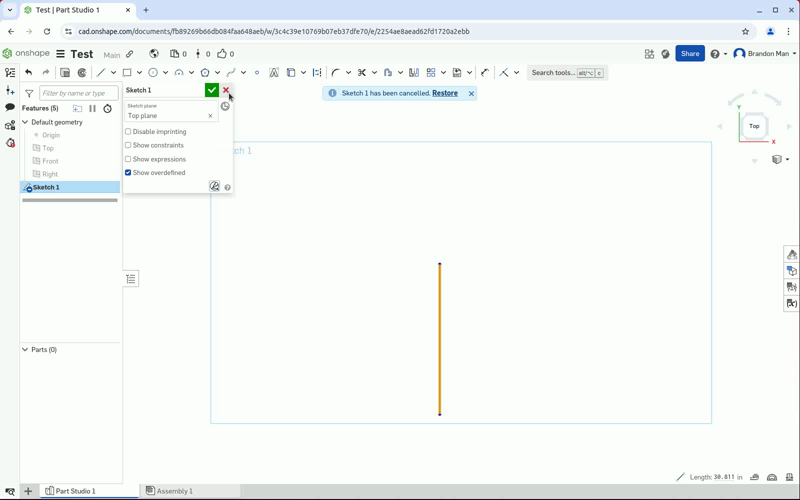
key(shift+h)
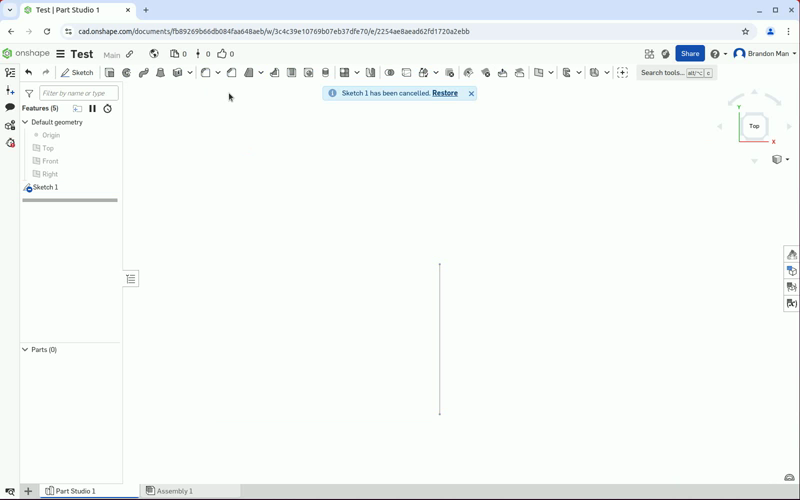
key(shift+s)
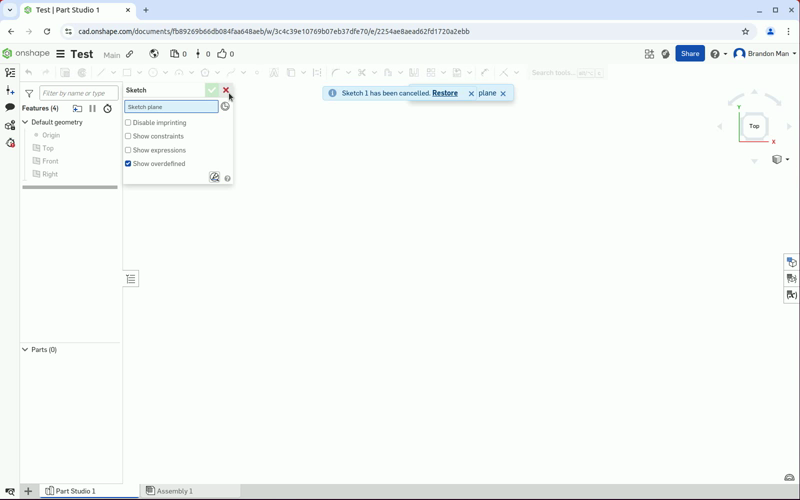
mouse_move(73, 150)
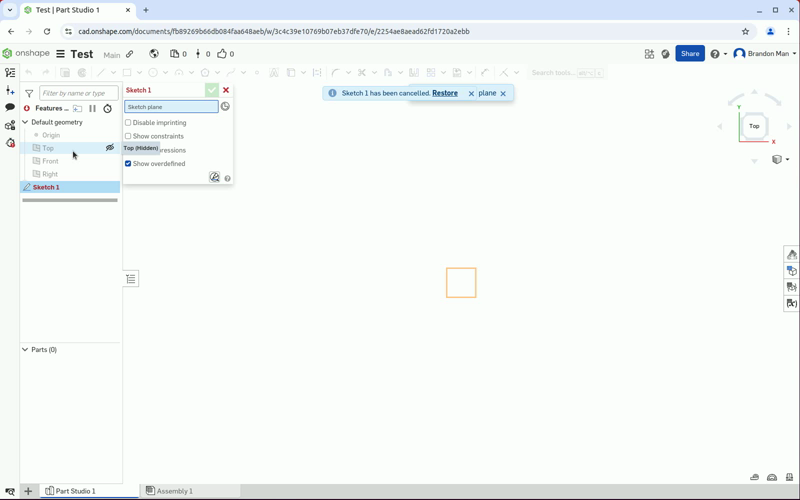
click(73, 150)
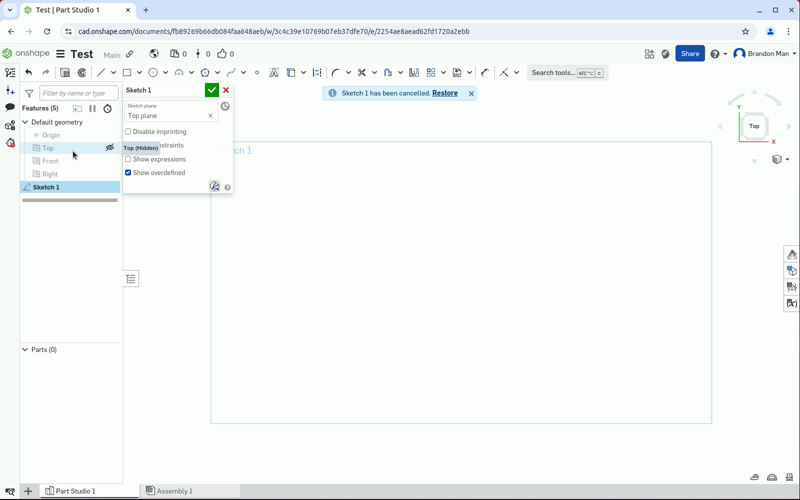
mouse_move(73, 352)
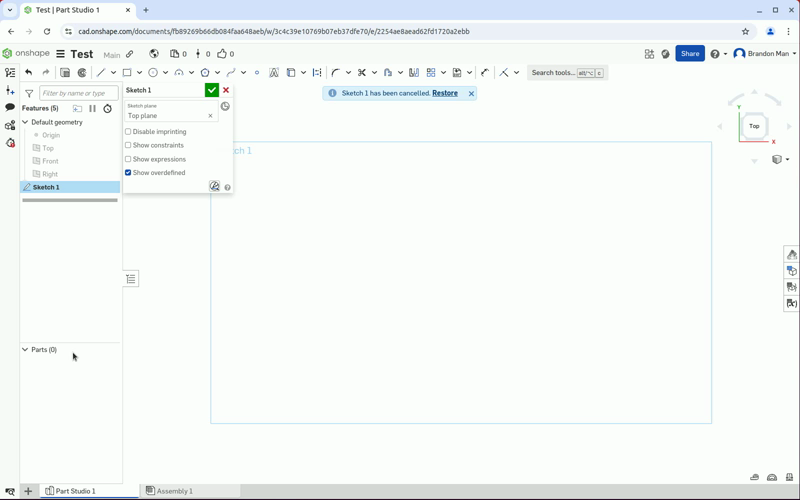
key(y)
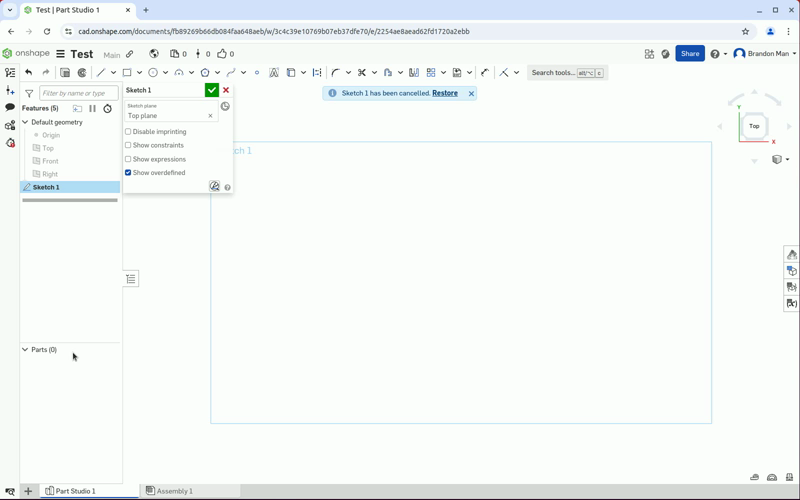
key(l)
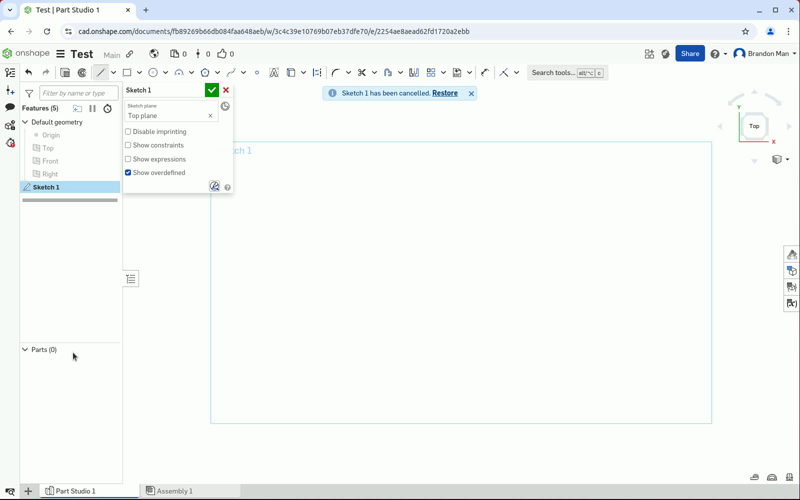
key_down(shift)
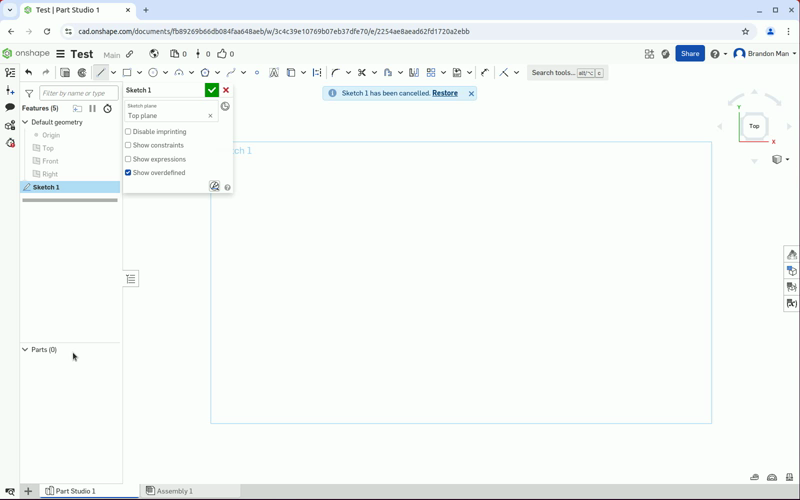
mouse_move(460, 271)
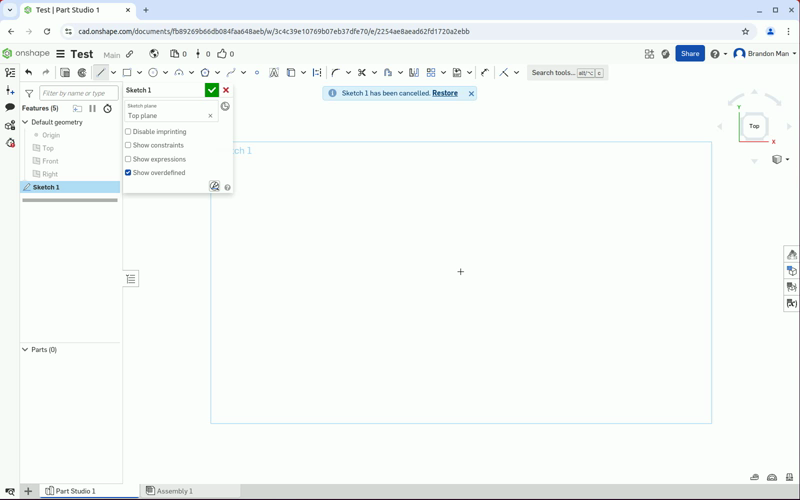
click(460, 271)
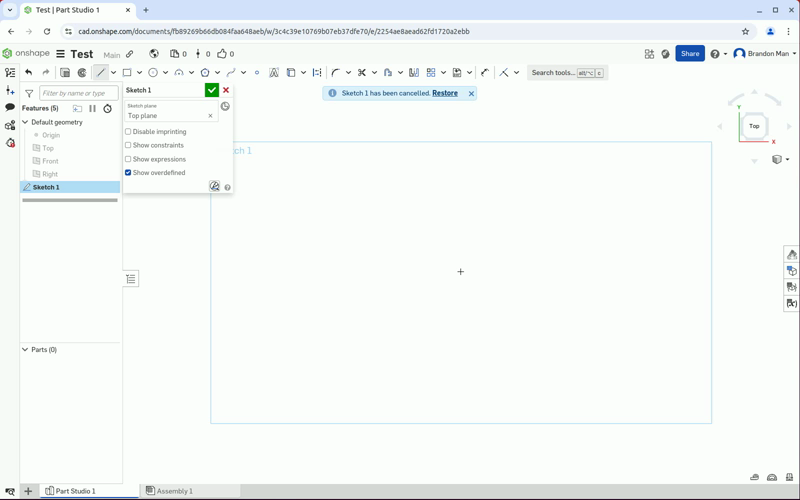
key_up(shift)
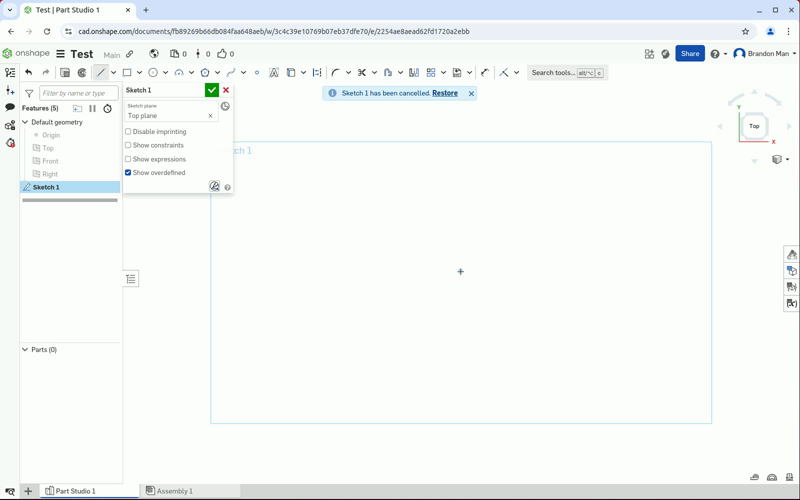
key_down(shift)
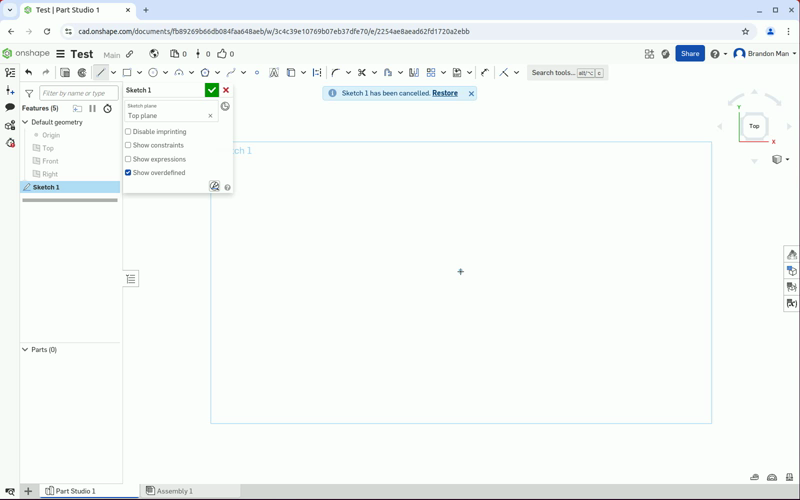
mouse_move(490, 271)
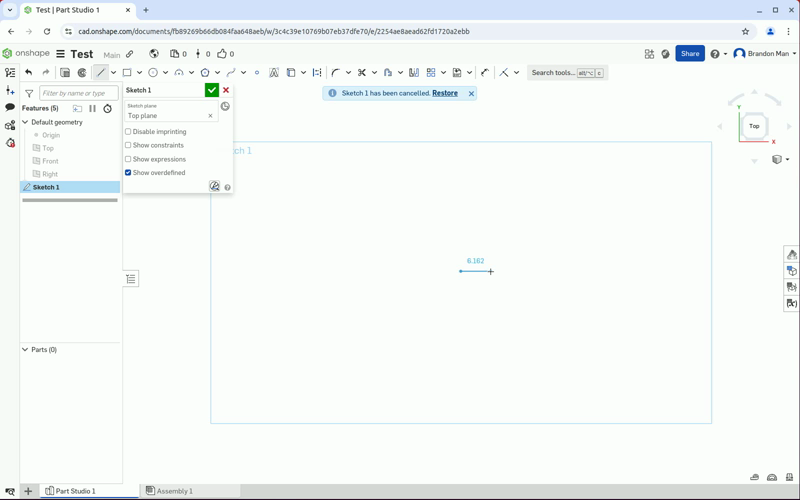
mouse_move(514, 271)
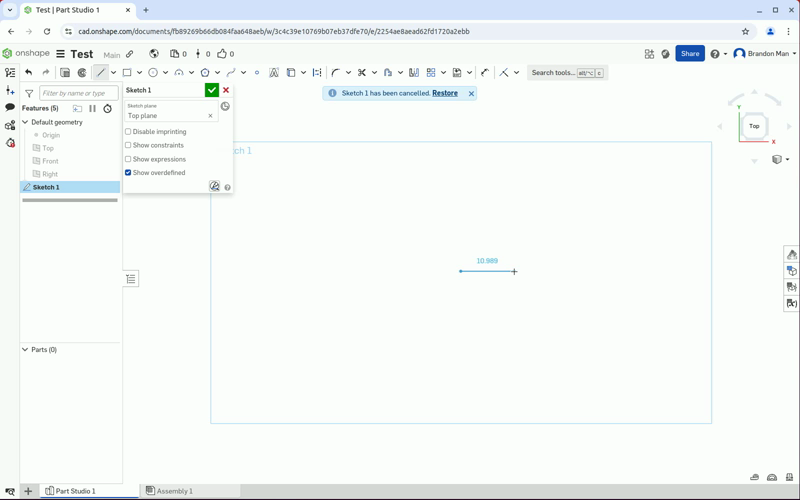
click(514, 271)
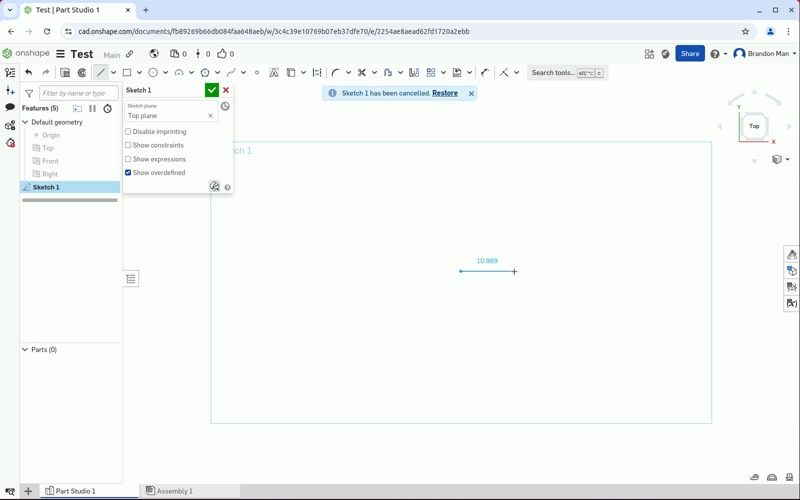
key_up(shift)
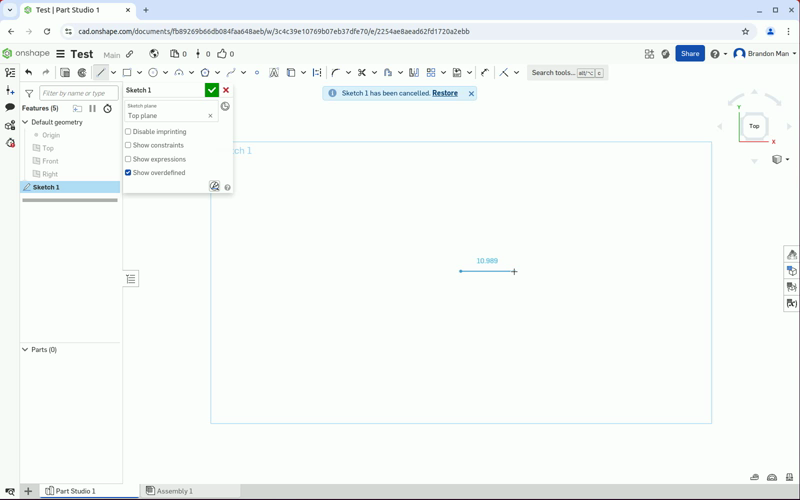
key_down(shift)
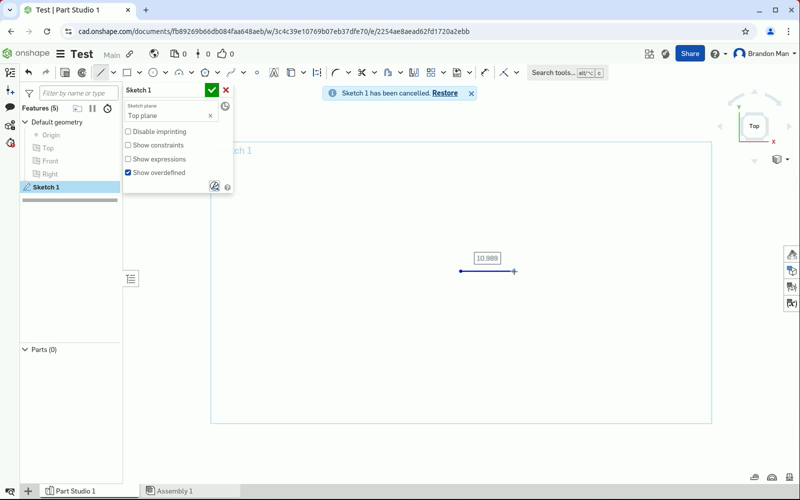
mouse_move(544, 271)
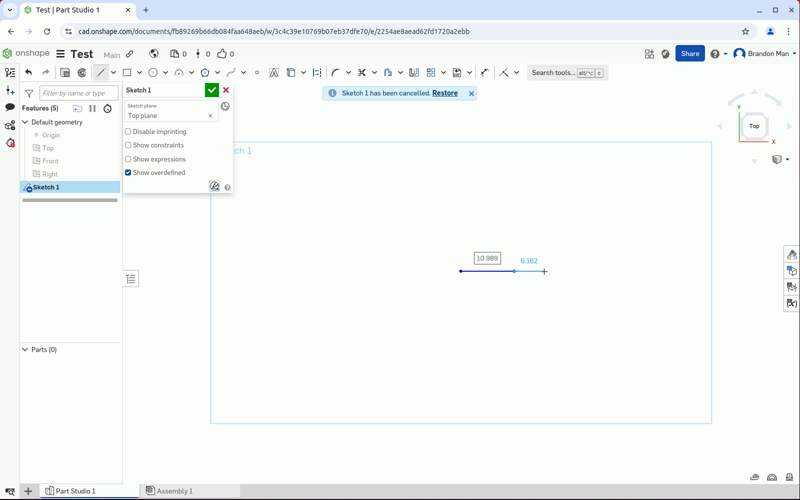
mouse_move(519, 271)
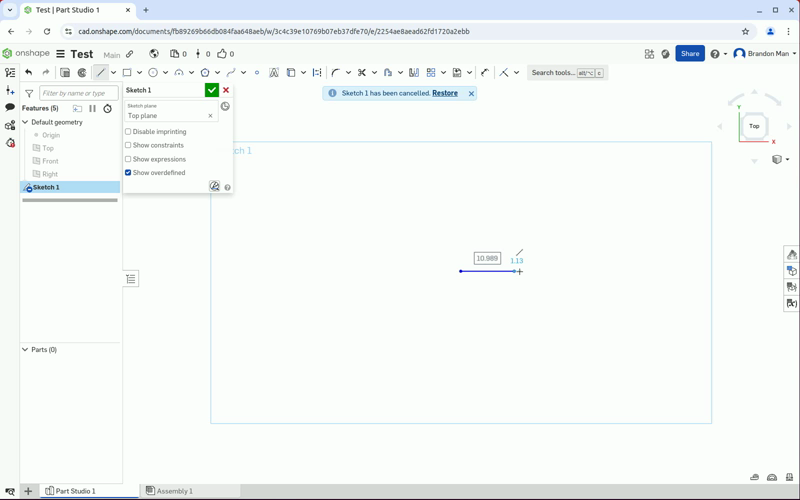
scroll(6)
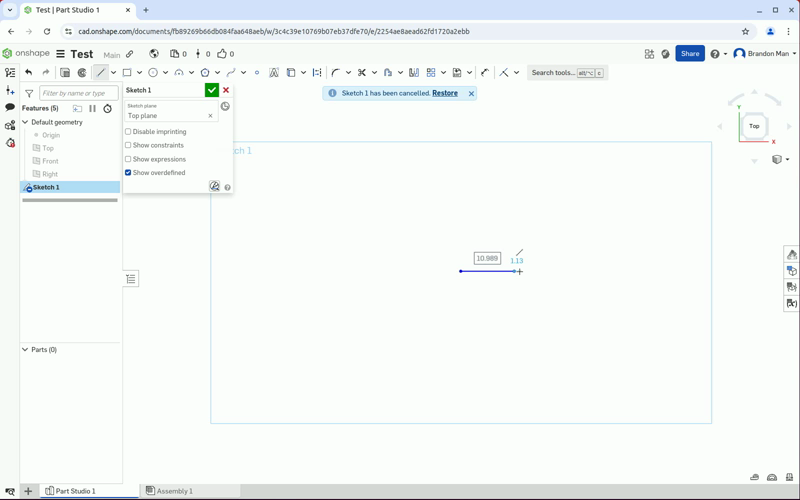
scroll(6)
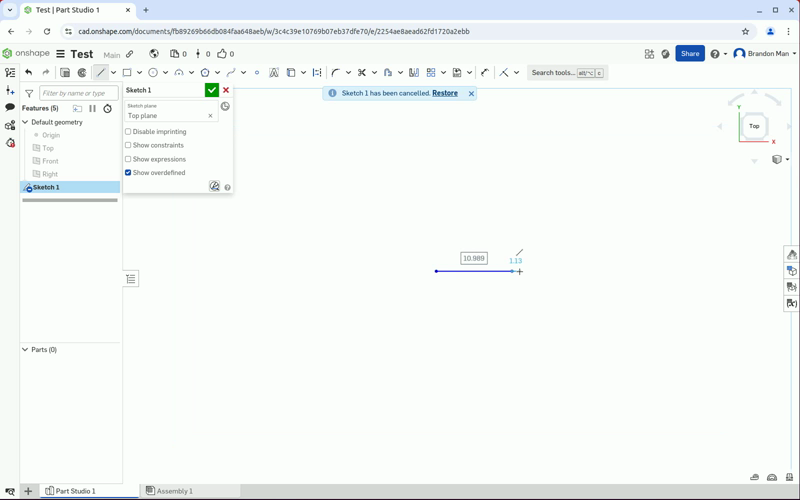
scroll(6)
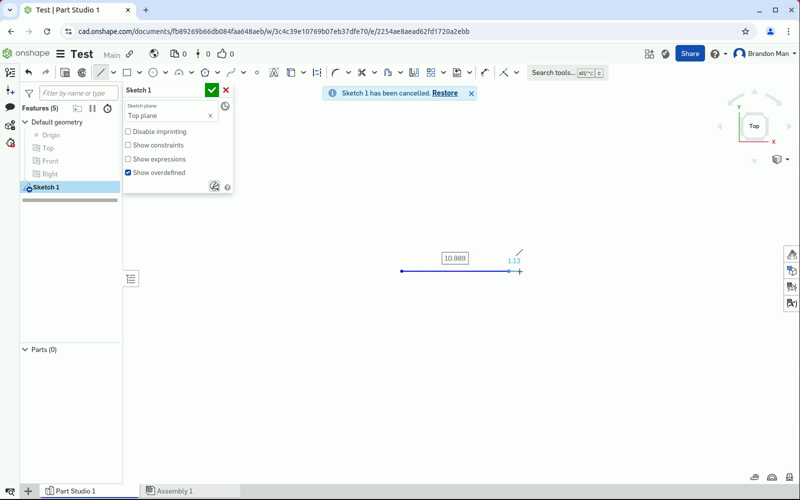
scroll(6)
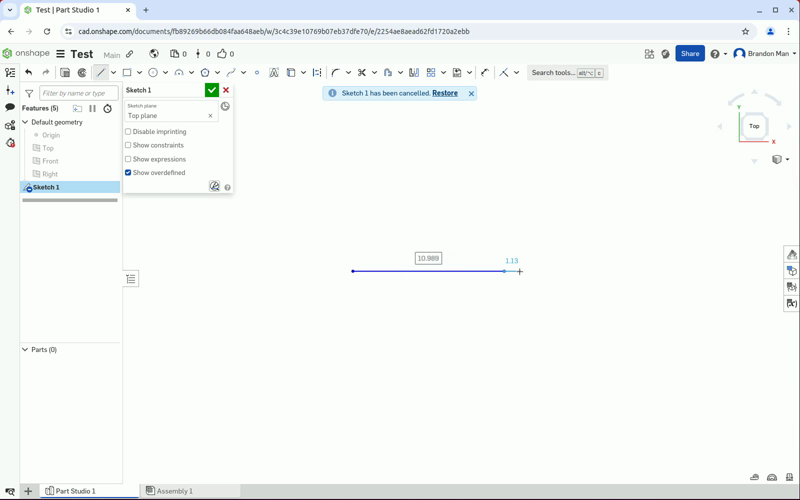
scroll(6)
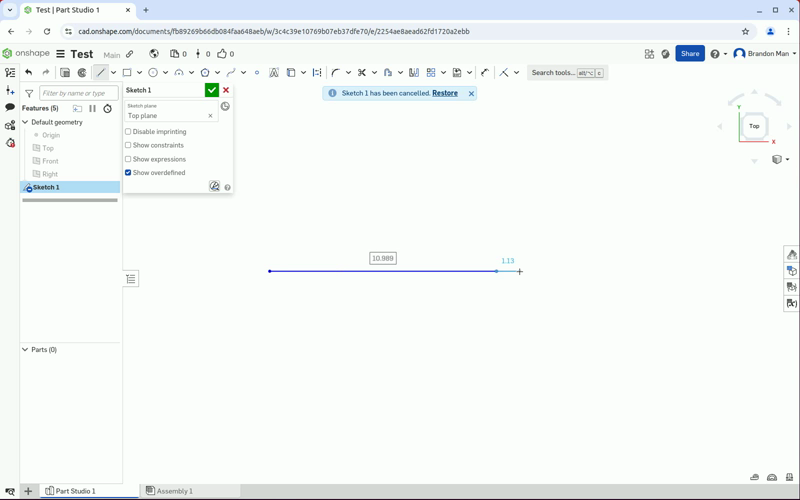
scroll(6)
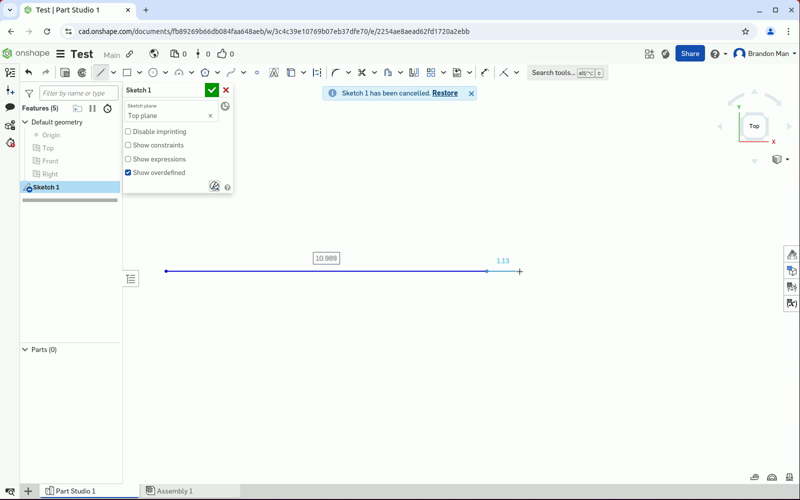
scroll(6)
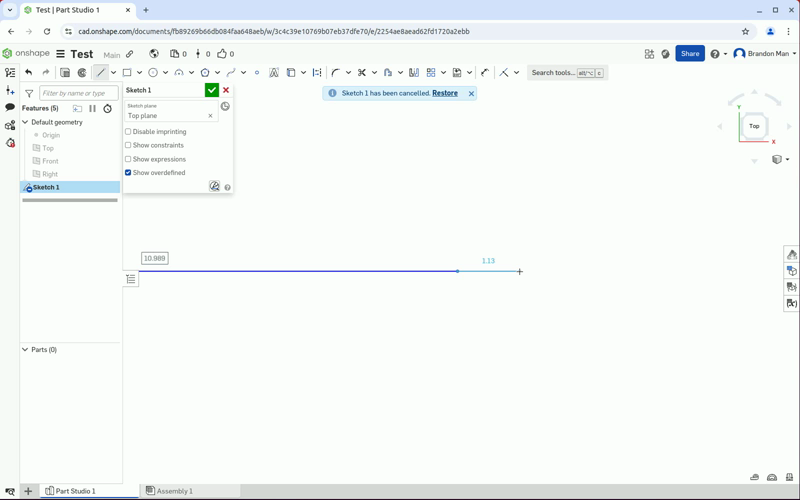
click(519, 271)
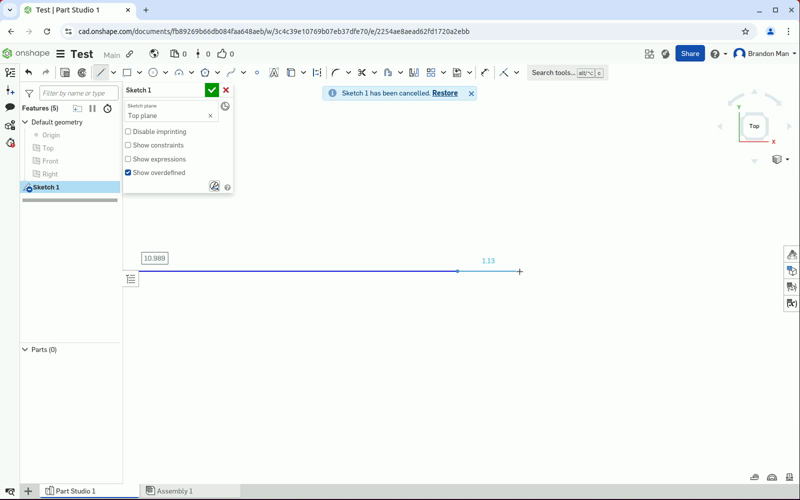
scroll(-6)
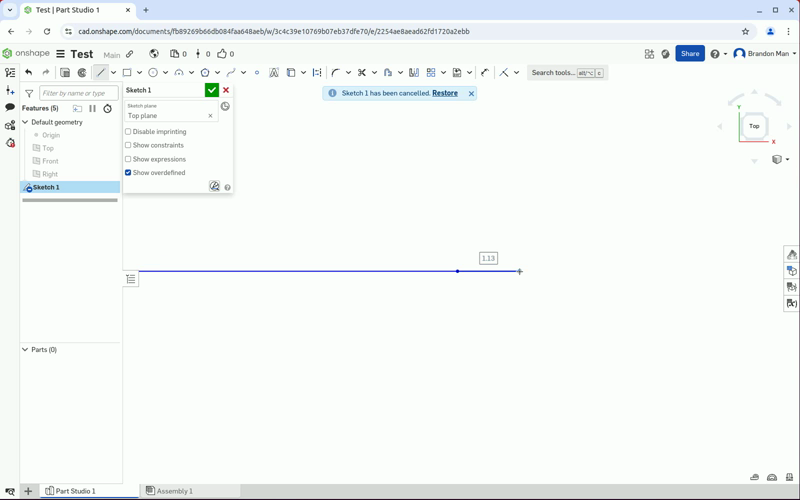
scroll(-6)
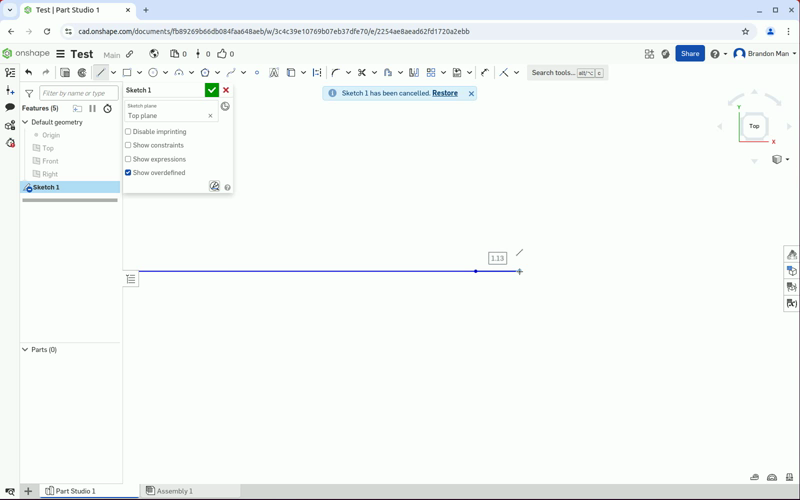
scroll(-6)
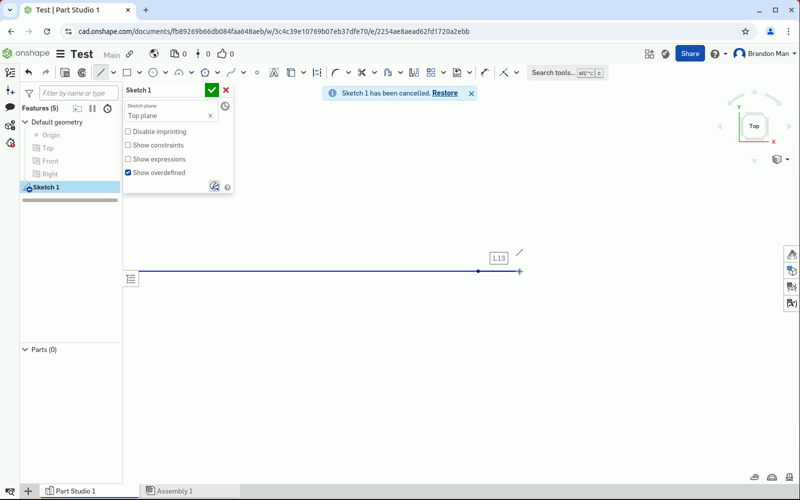
scroll(-6)
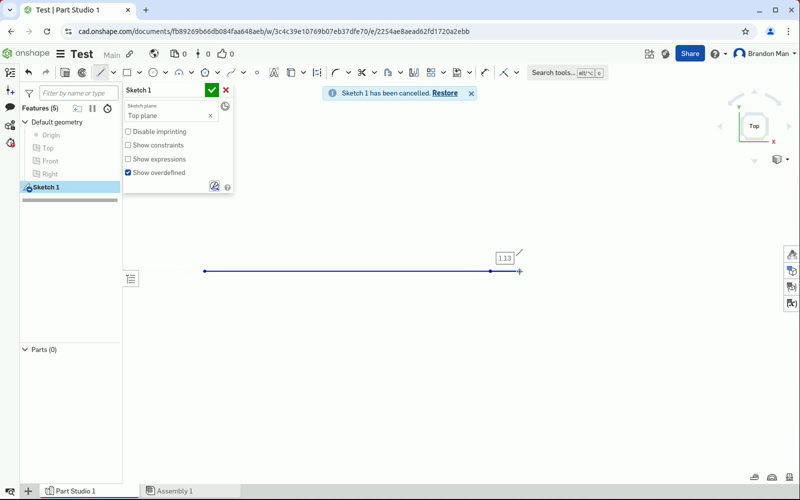
scroll(-6)
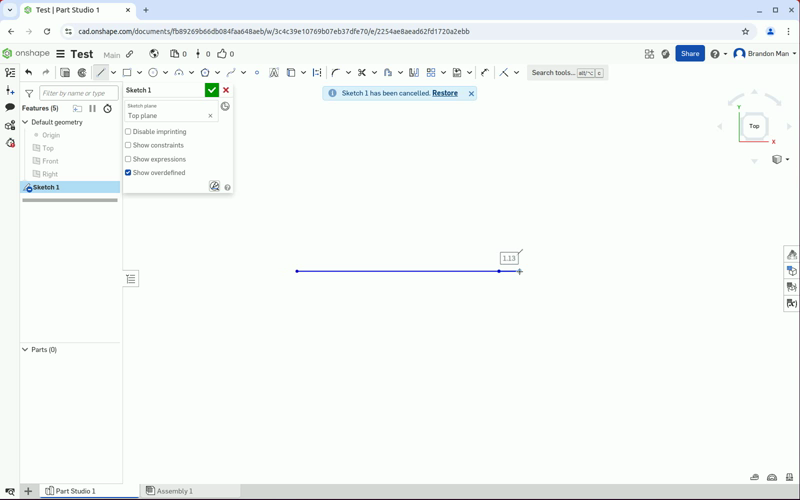
scroll(-6)
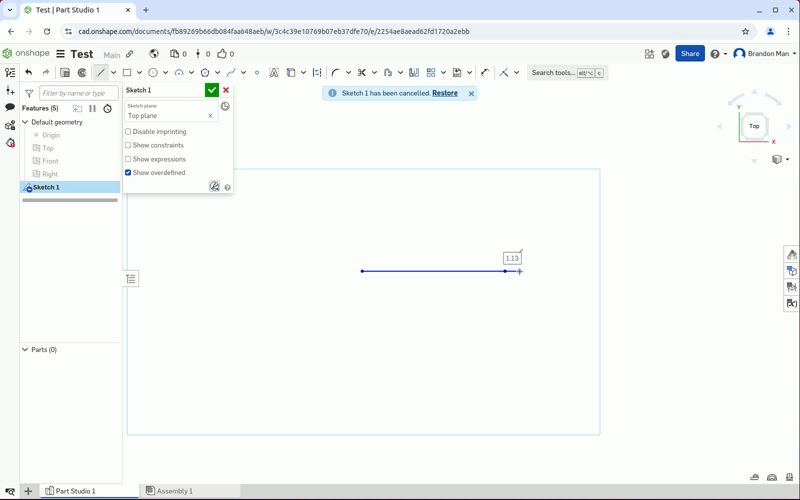
scroll(-6)
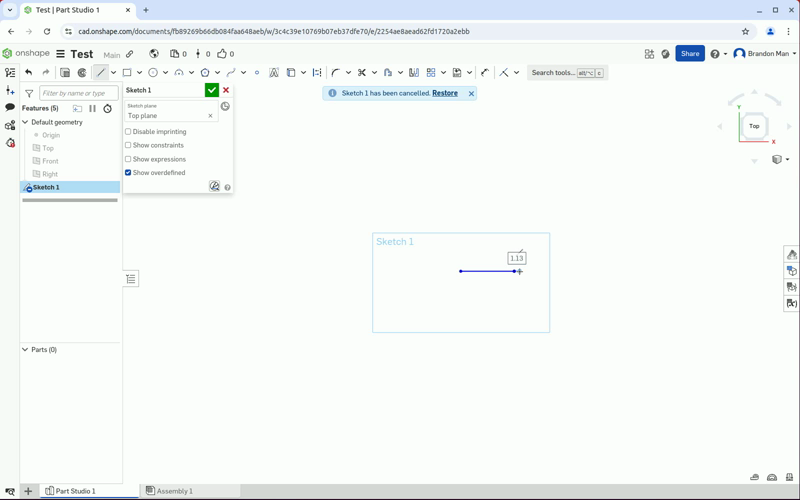
key_up(shift)
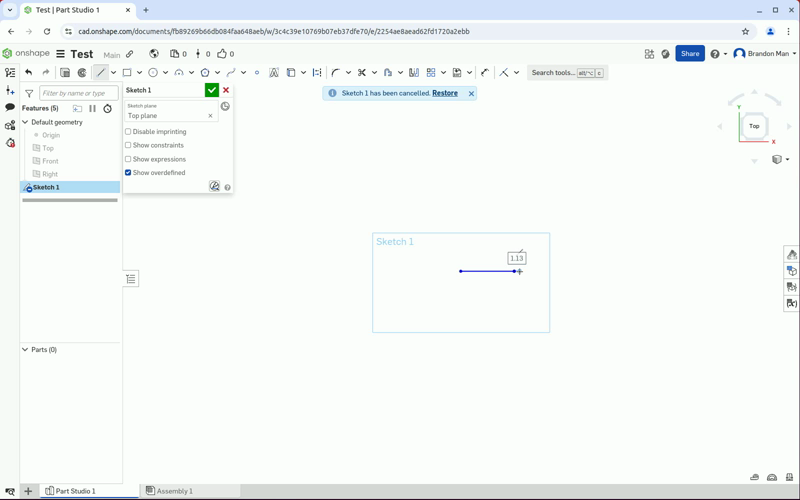
key_down(shift)
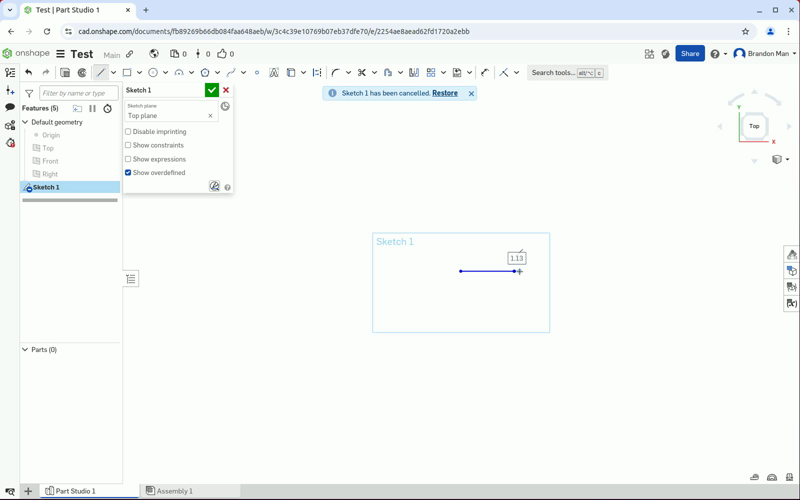
mouse_move(549, 271)
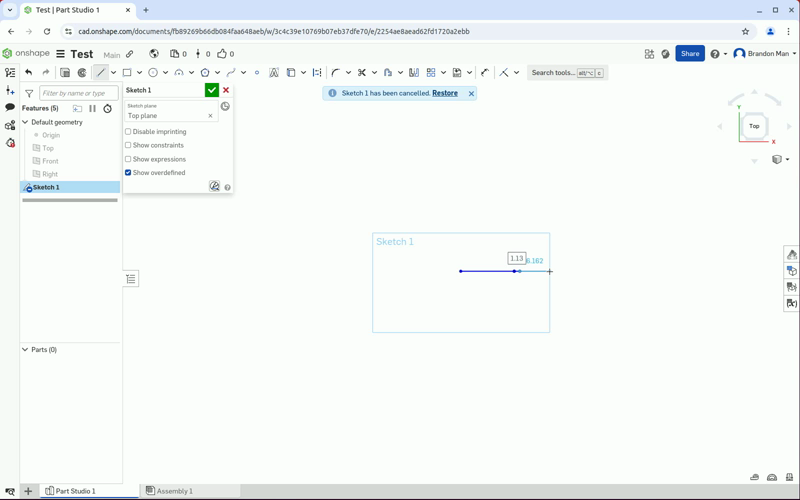
mouse_move(519, 265)
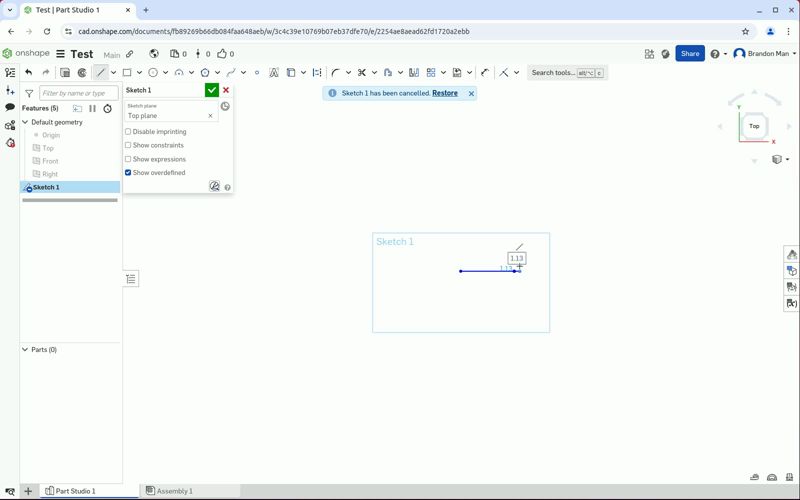
scroll(6)
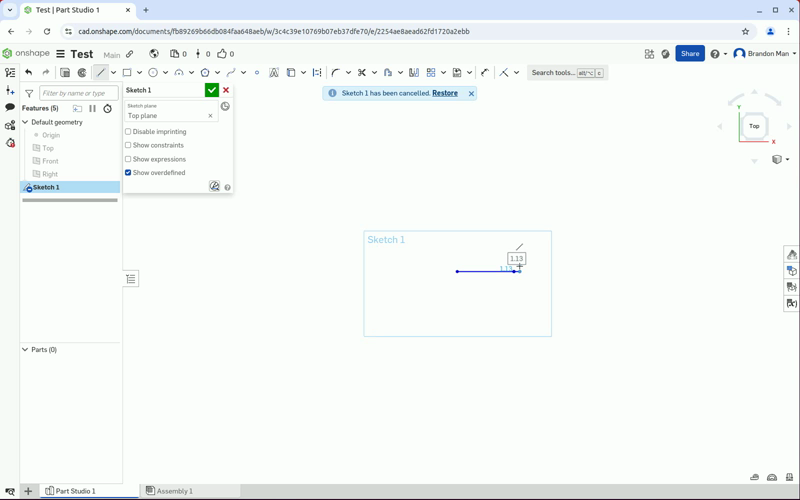
scroll(6)
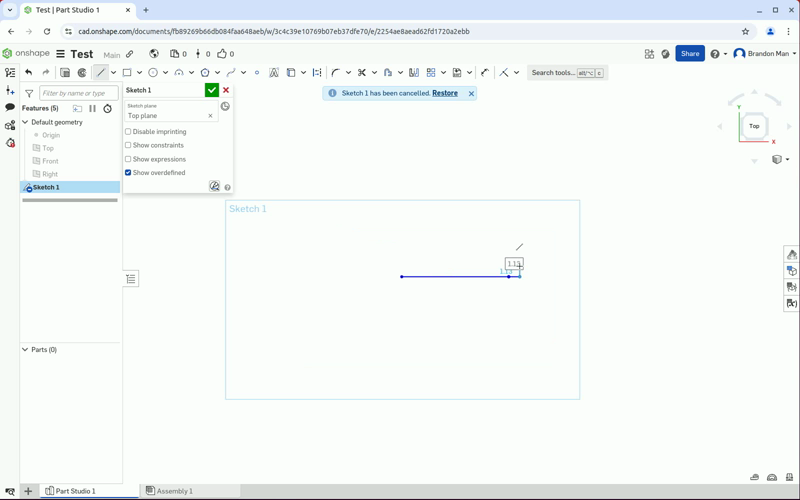
scroll(6)
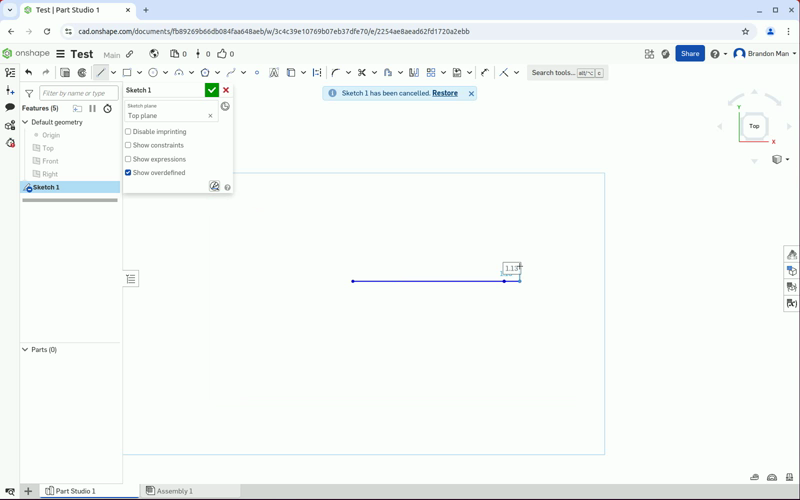
scroll(6)
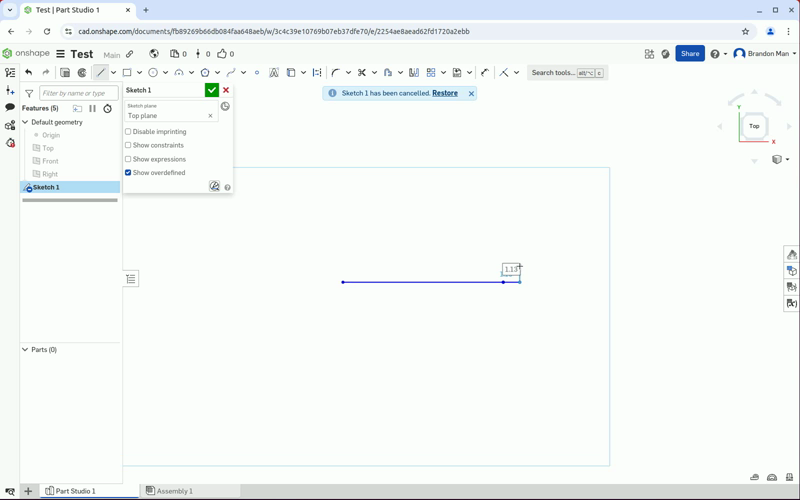
scroll(6)
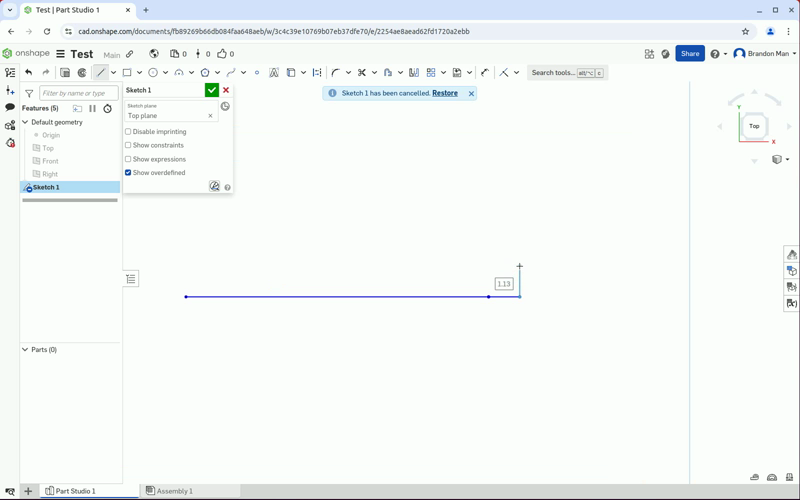
scroll(6)
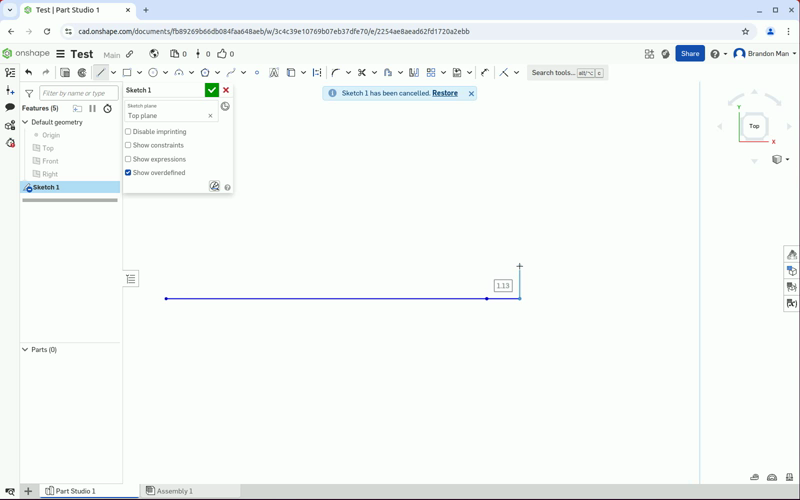
scroll(6)
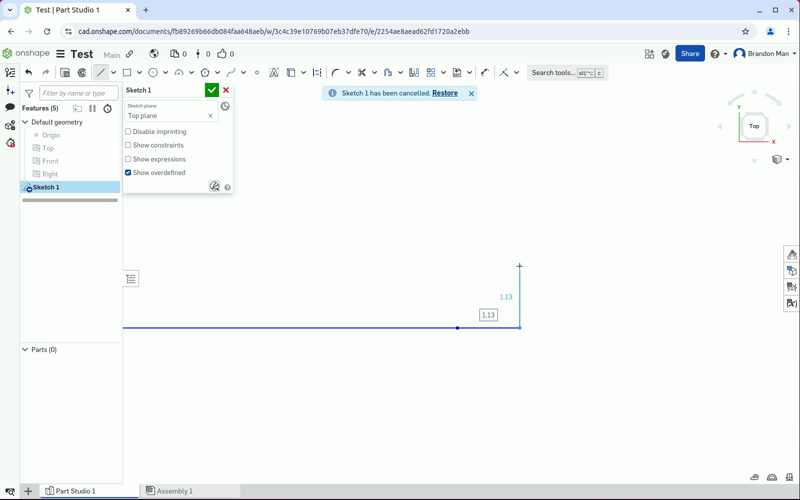
click(519, 265)
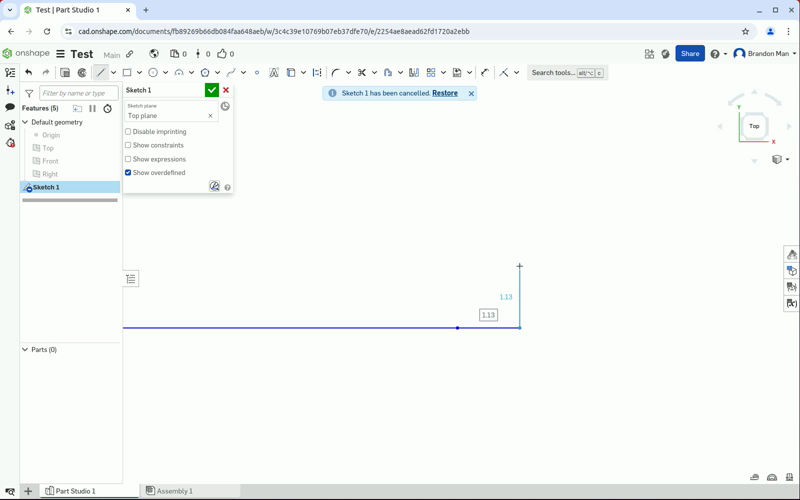
scroll(-6)
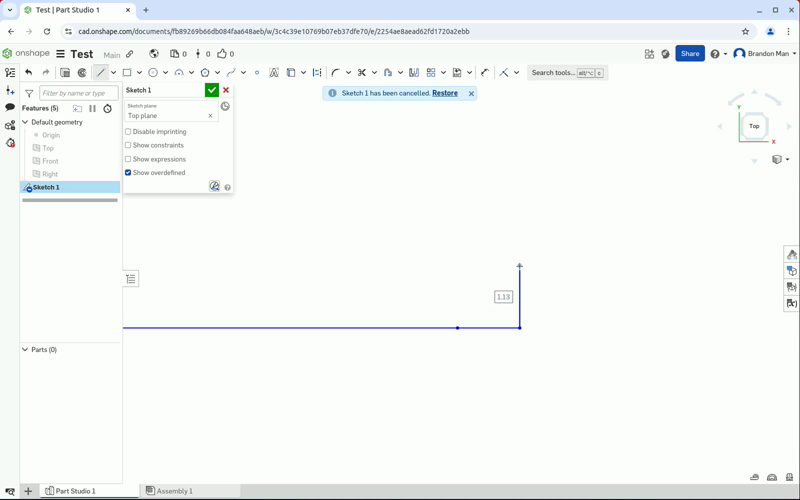
scroll(-6)
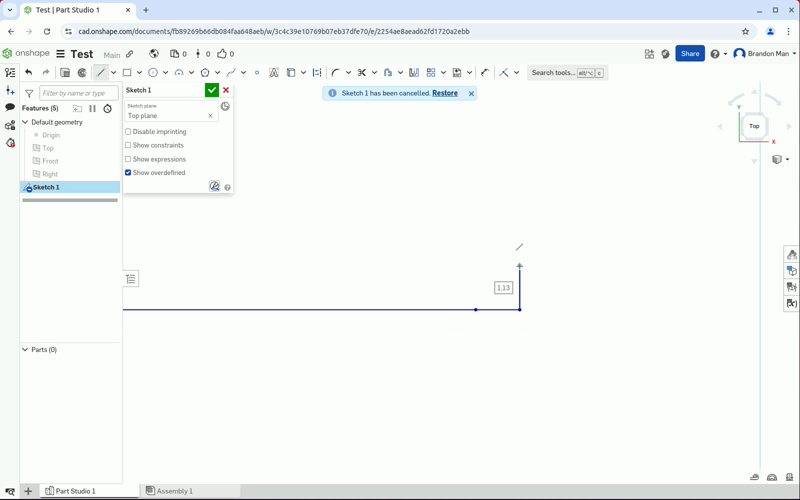
scroll(-6)
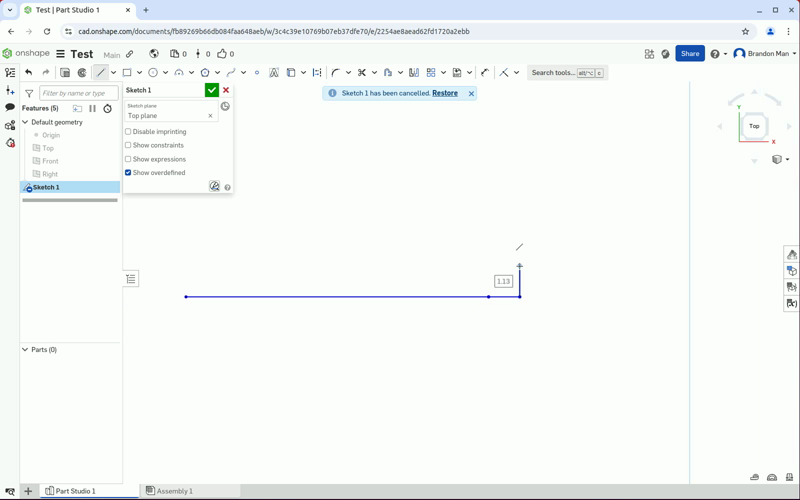
scroll(-6)
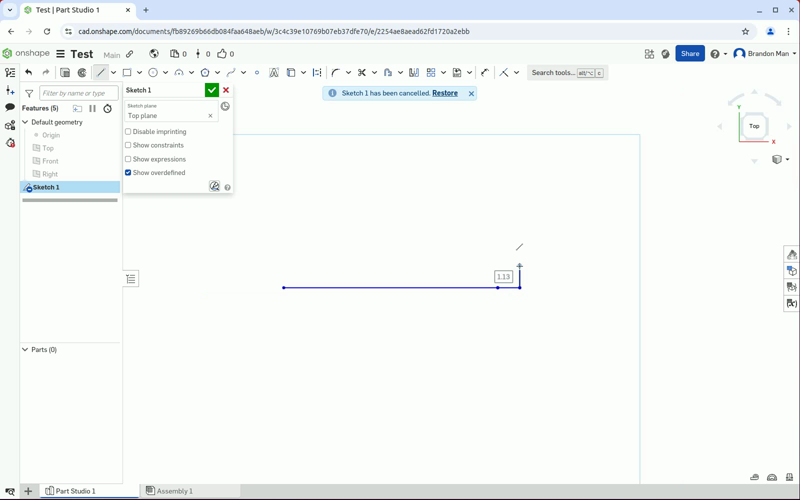
scroll(-6)
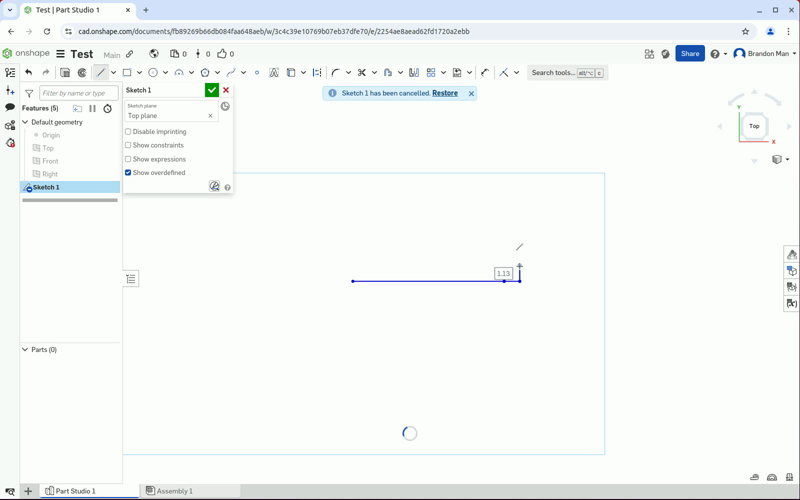
scroll(-6)
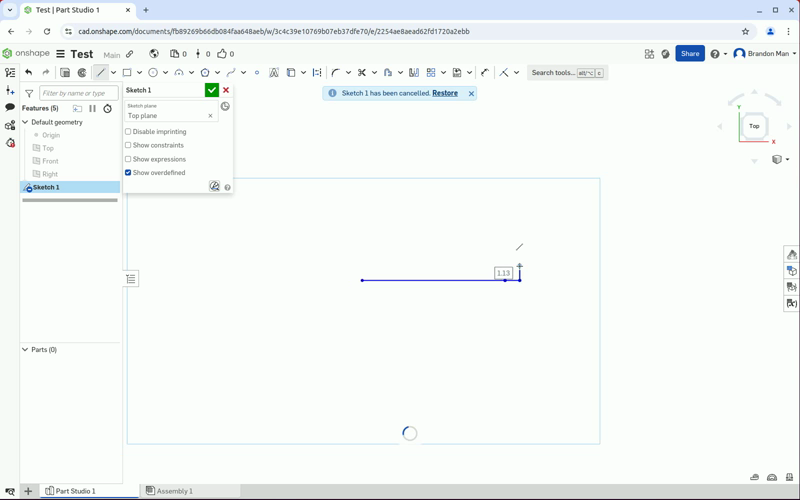
scroll(-6)
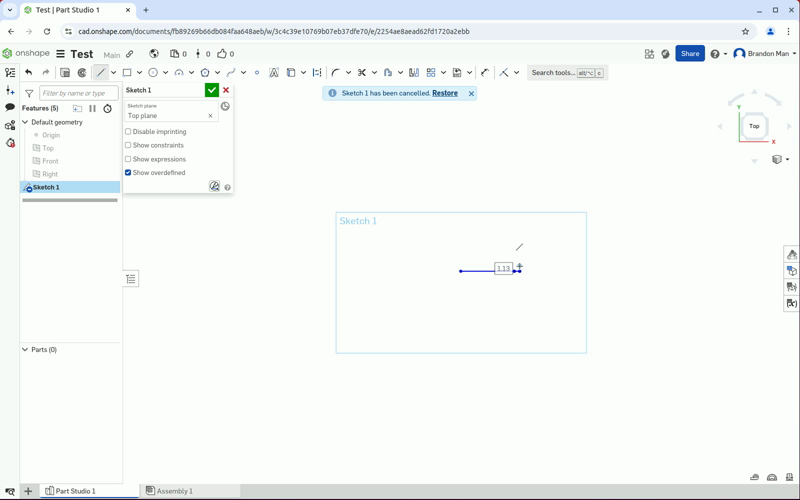
key_up(shift)
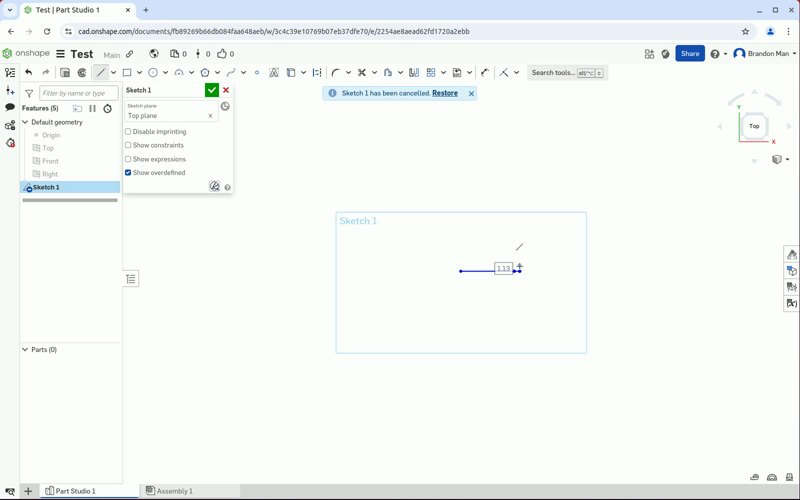
key_down(shift)
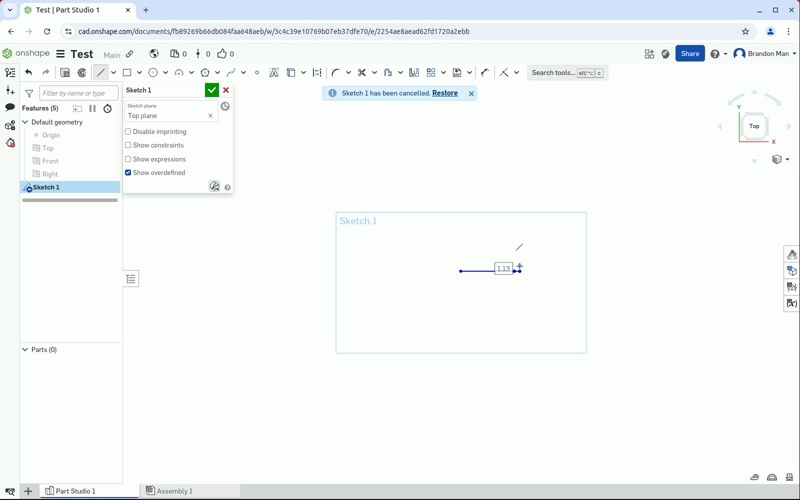
mouse_move(549, 265)
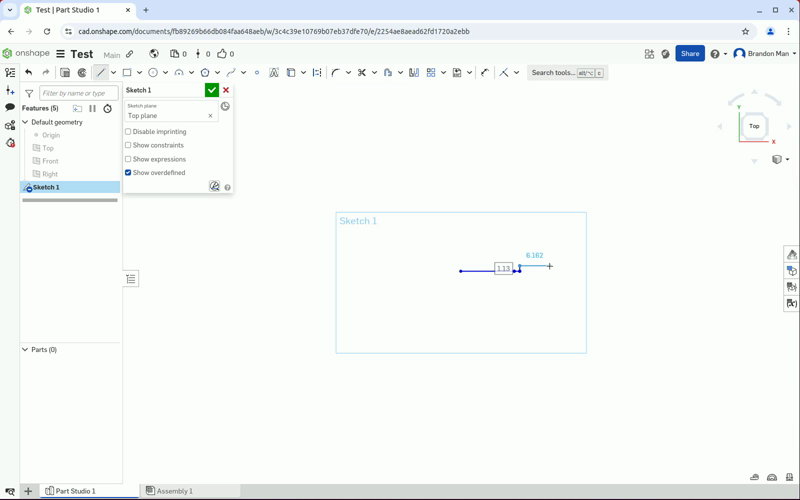
mouse_move(460, 265)
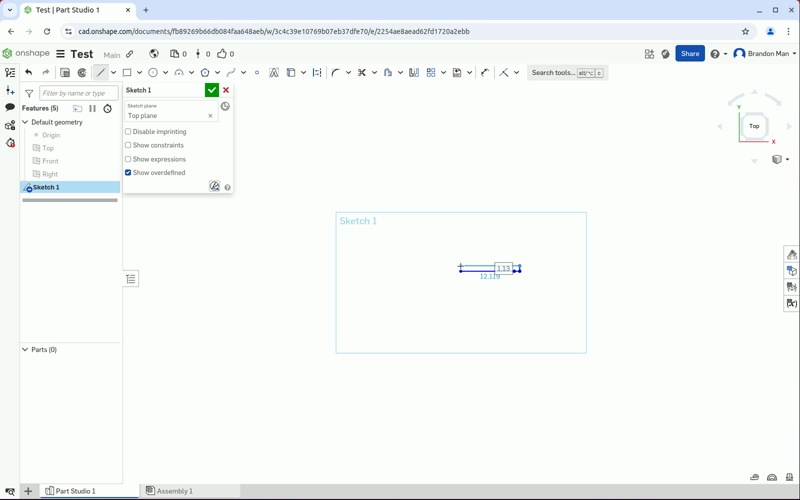
click(460, 265)
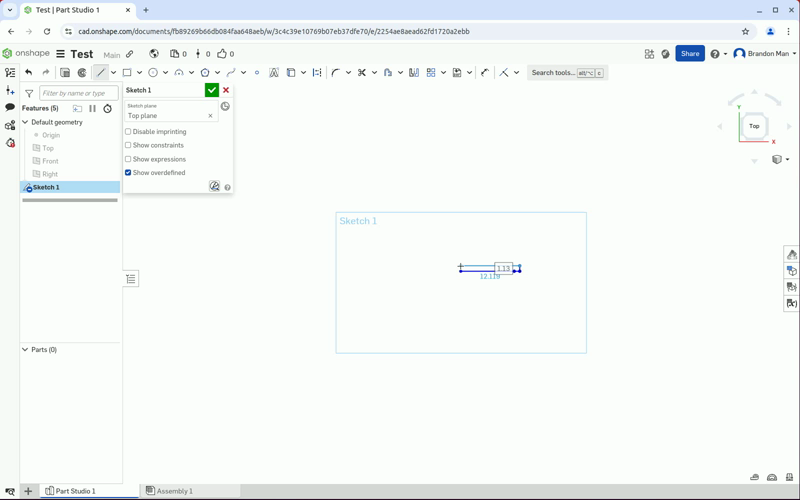
key_up(shift)
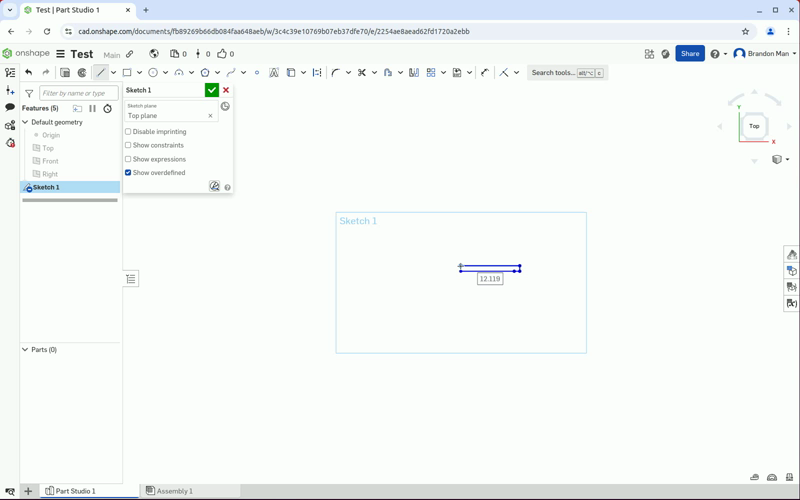
mouse_move(490, 265)
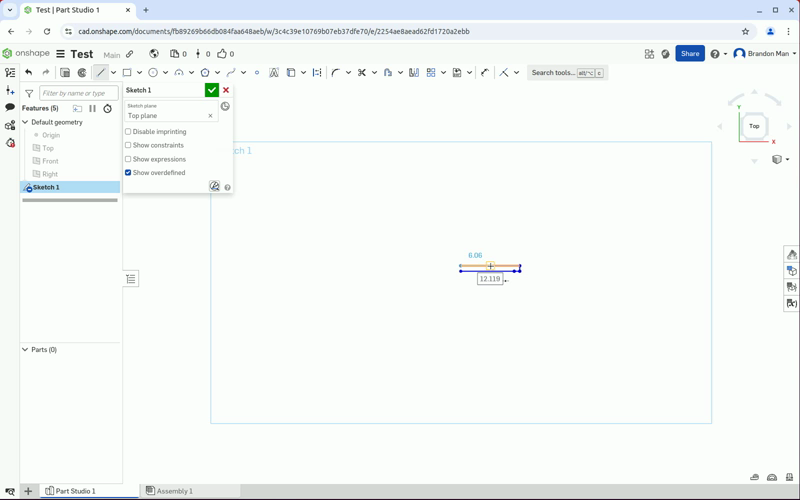
key_down(shift)
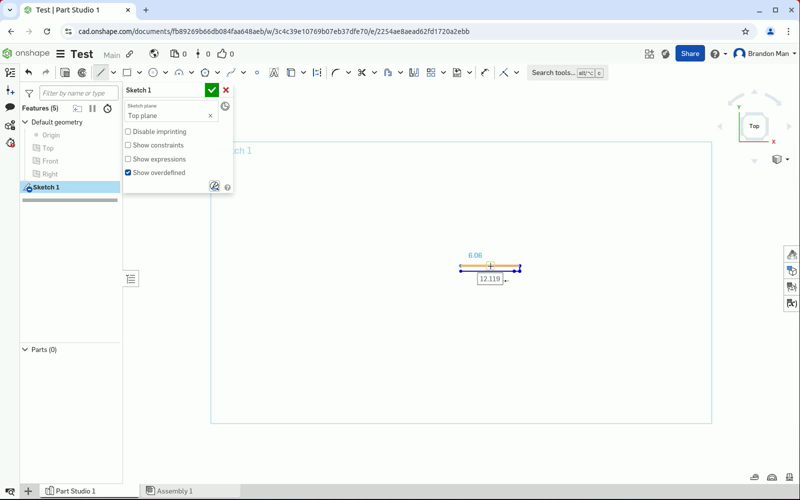
mouse_move(460, 271)
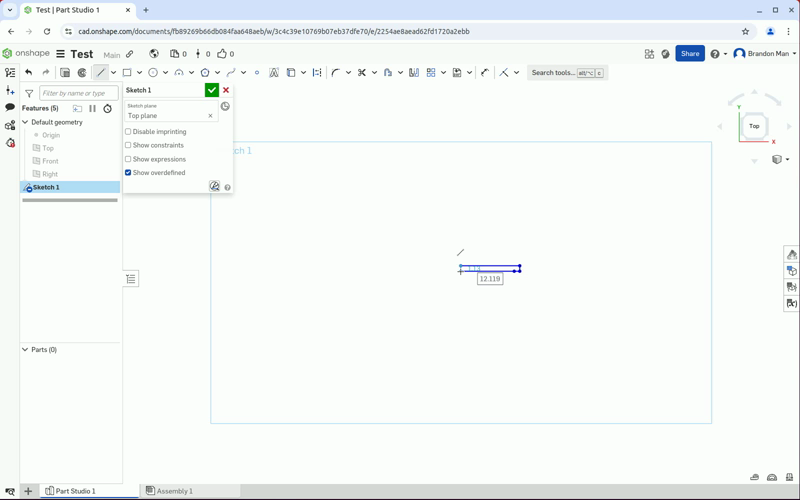
scroll(6)
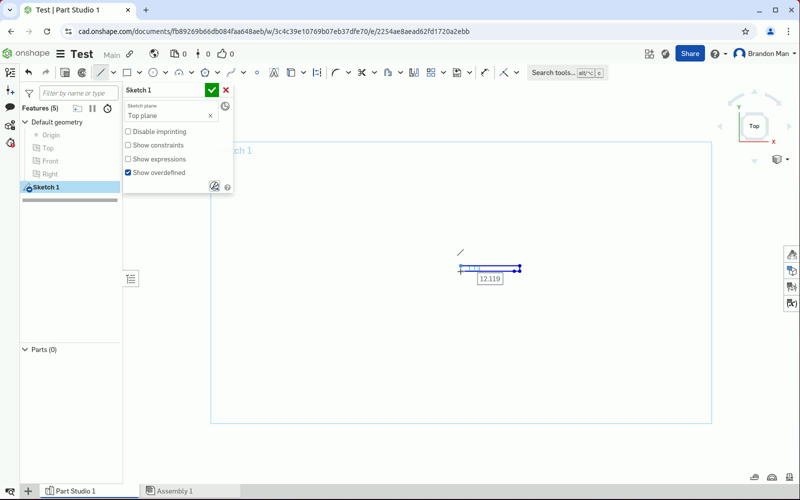
scroll(6)
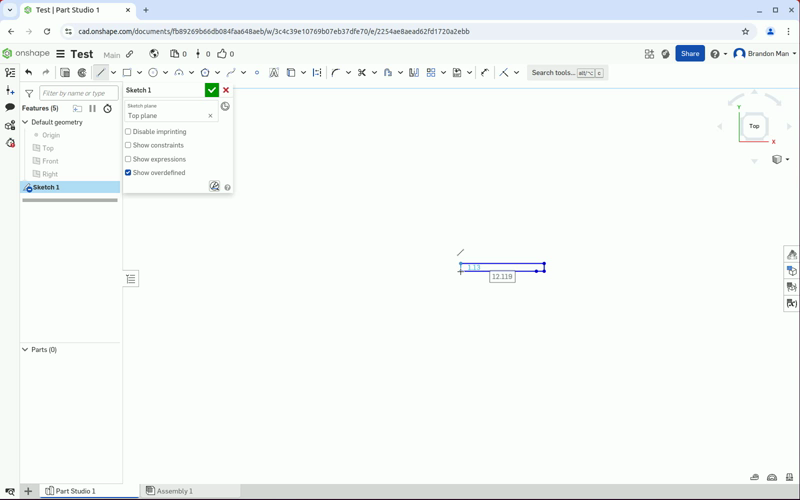
scroll(6)
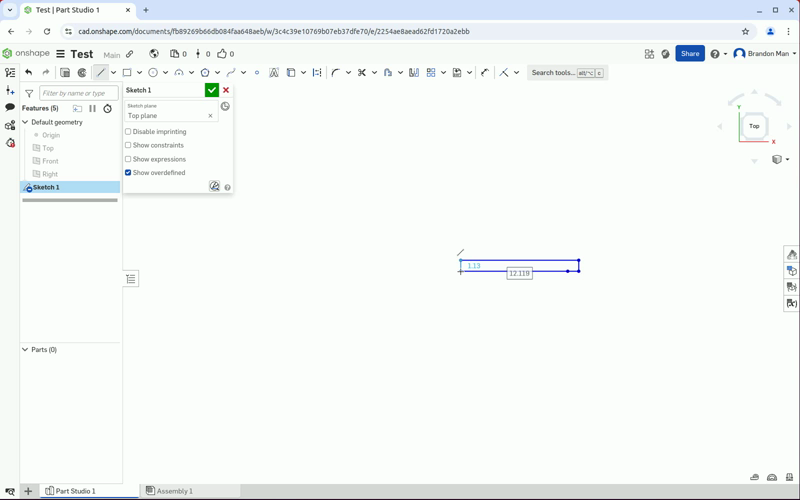
scroll(6)
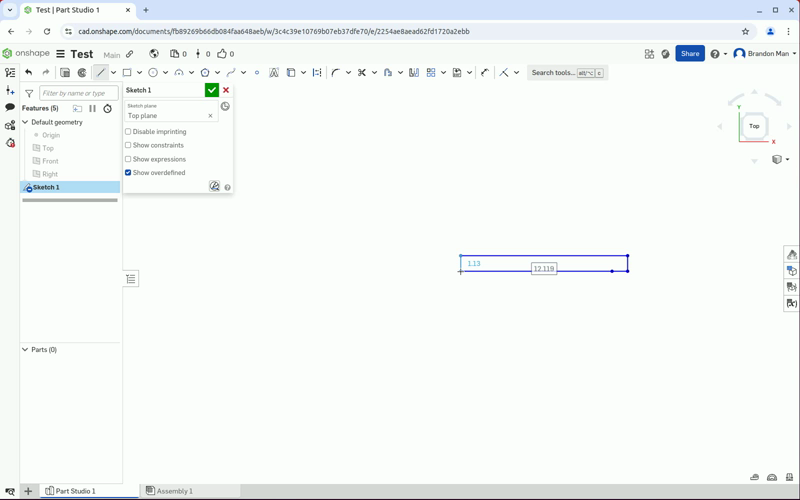
scroll(6)
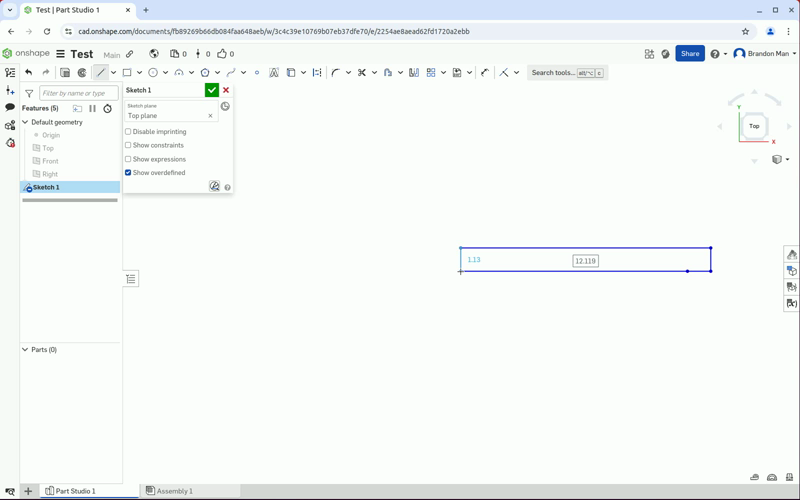
scroll(6)
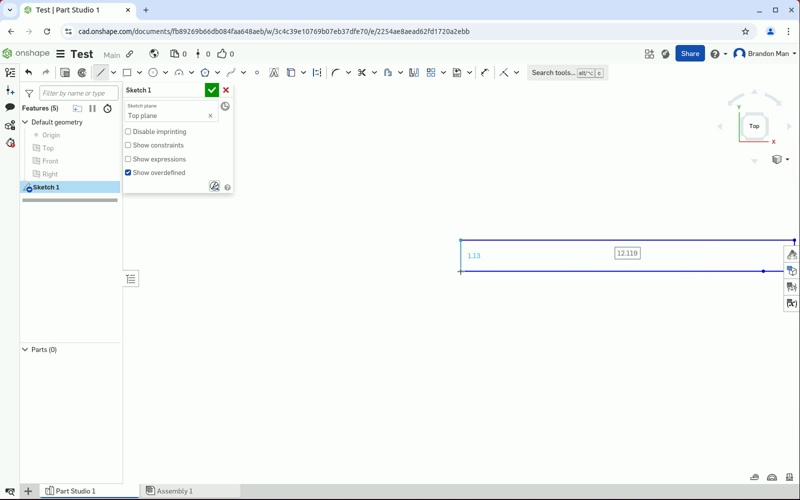
scroll(6)
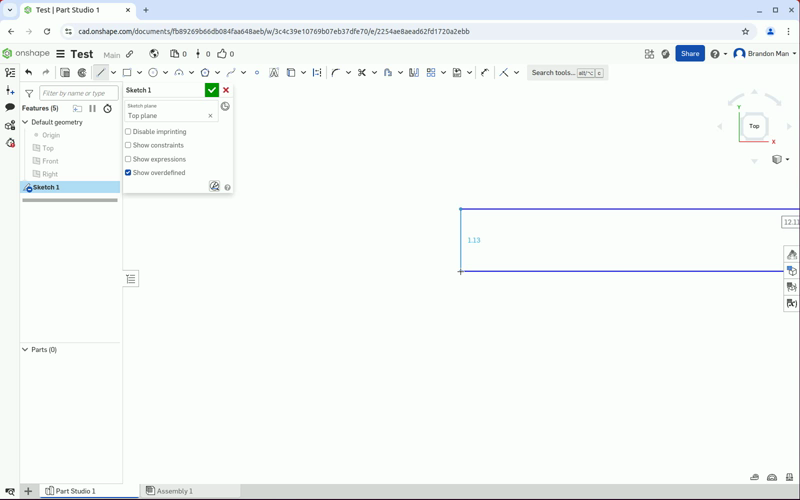
key_up(shift)
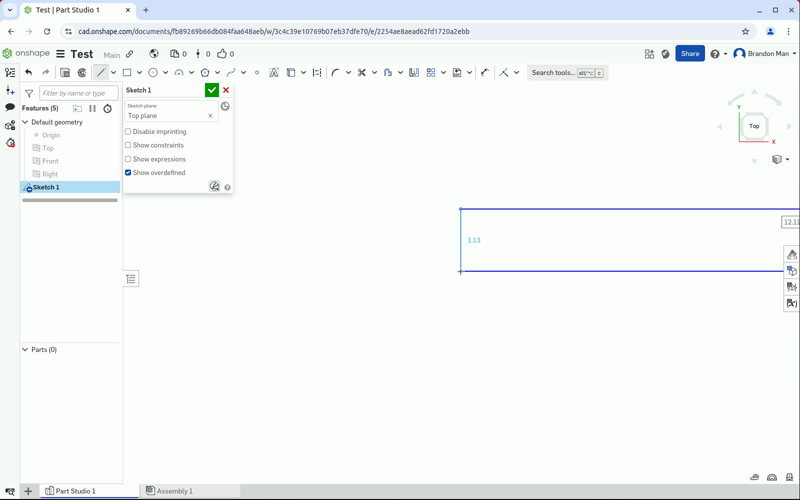
click(460, 271)
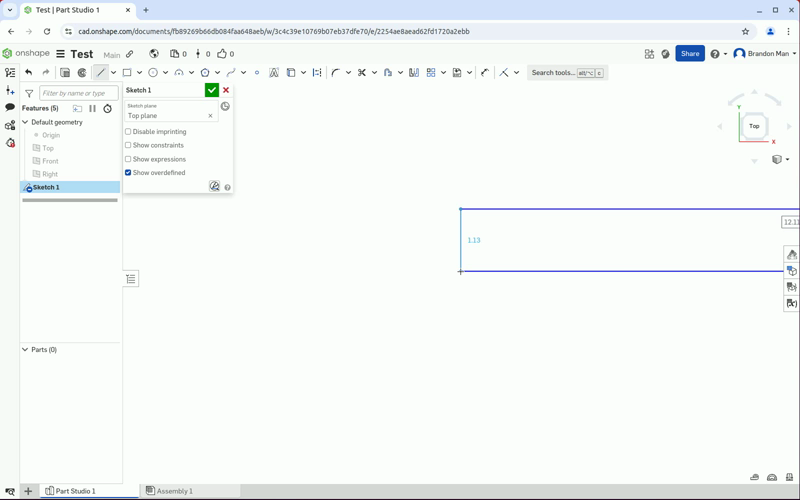
scroll(-6)
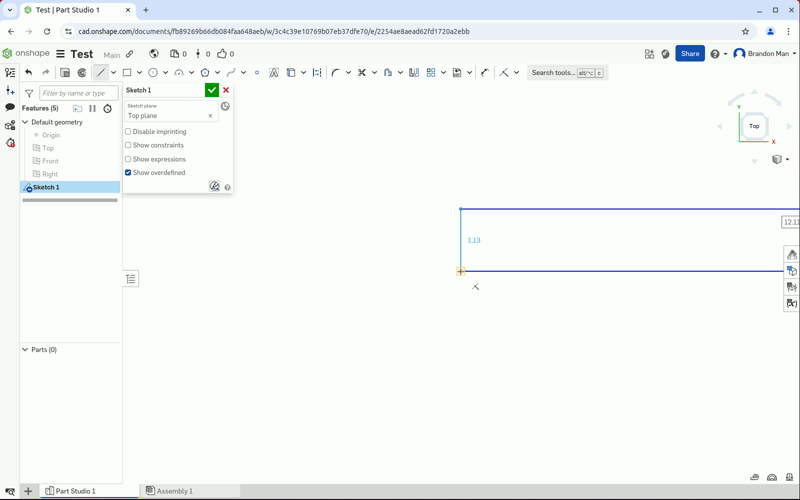
scroll(-6)
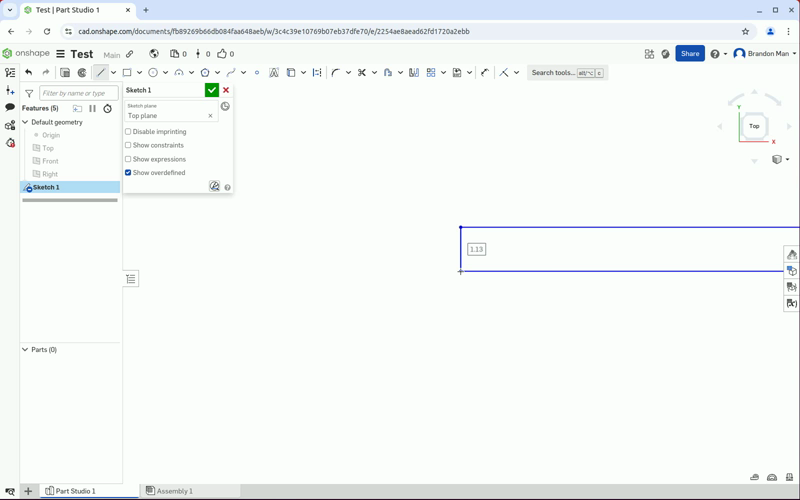
scroll(-6)
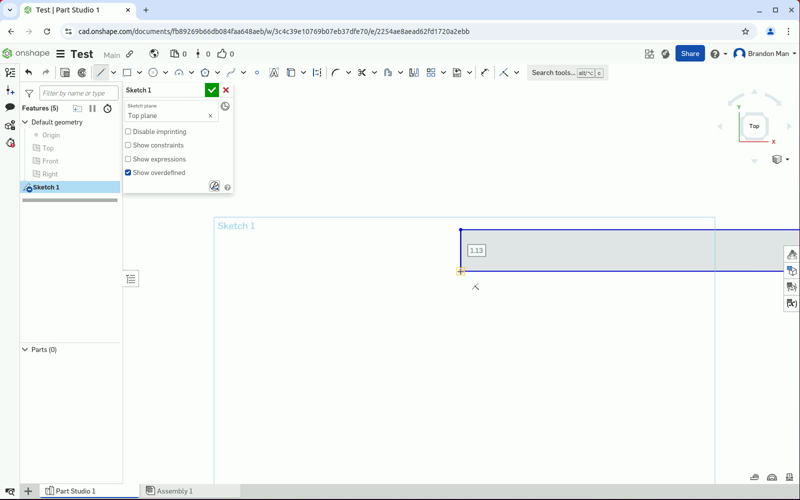
scroll(-6)
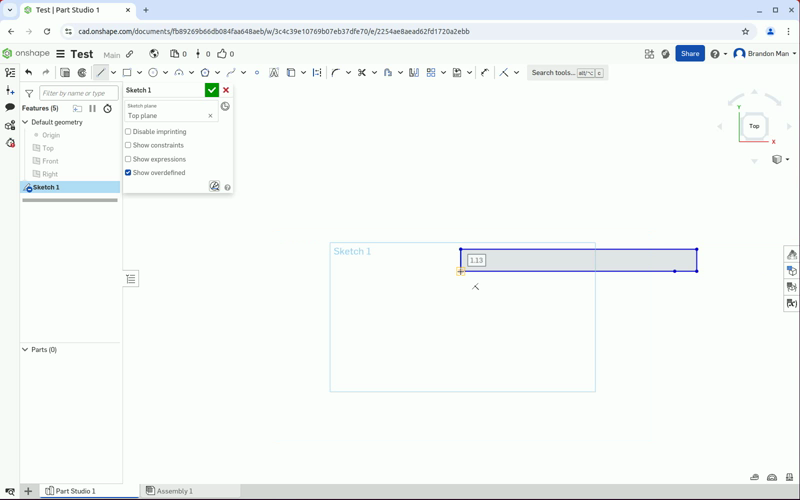
scroll(-6)
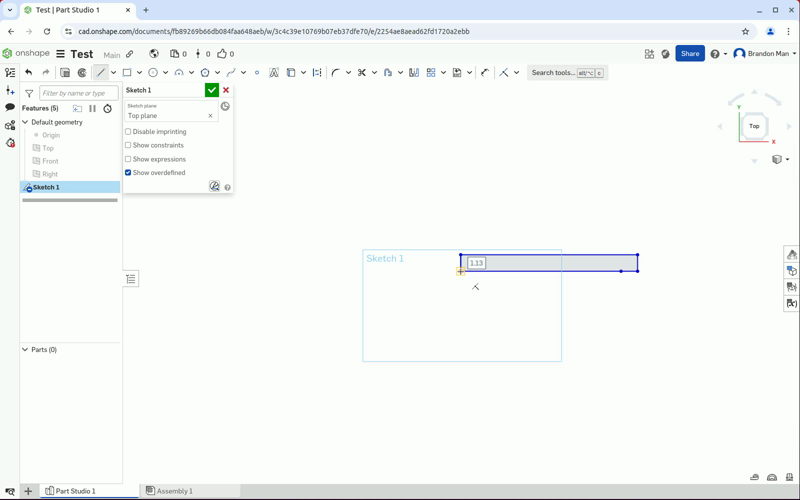
scroll(-6)
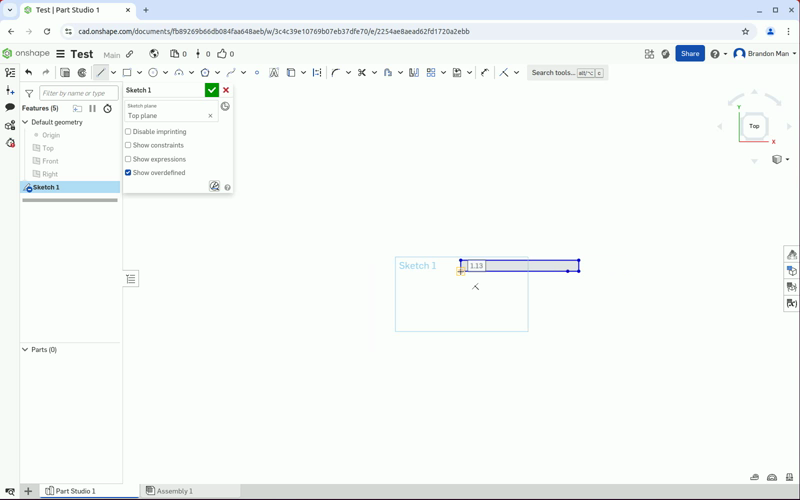
scroll(-6)
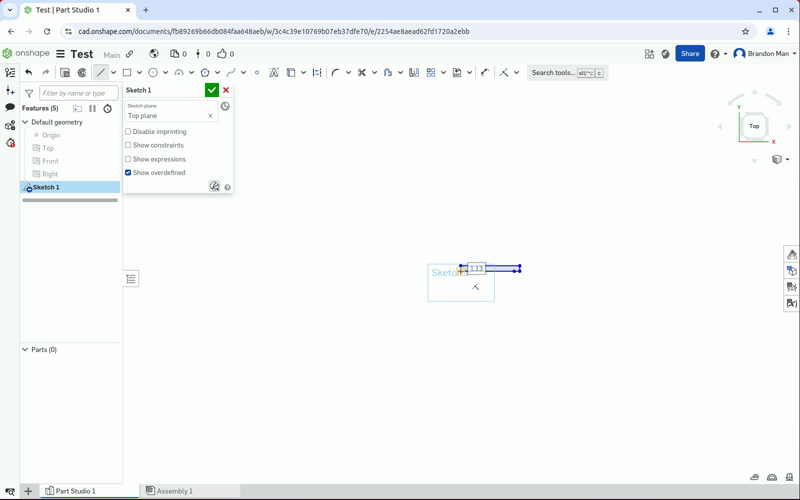
key(esc)
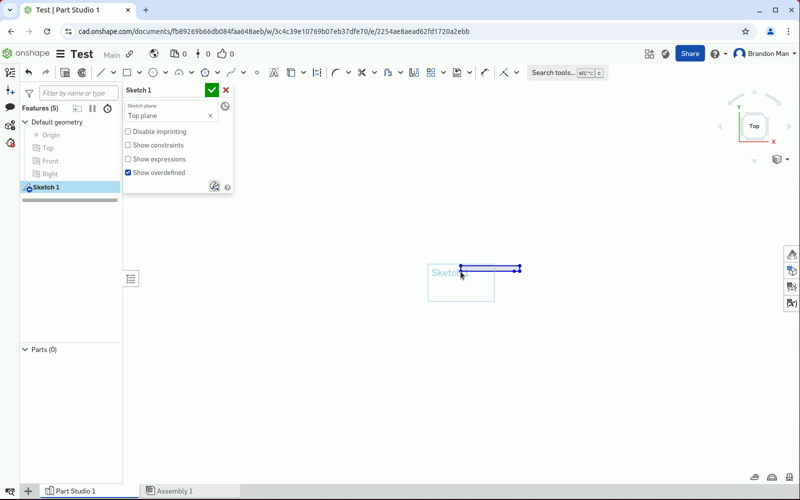
mouse_move(491, 266)
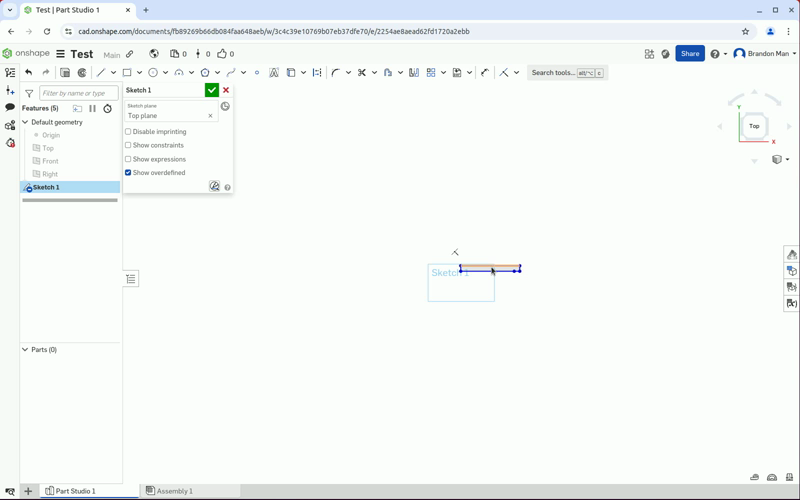
scroll(6)
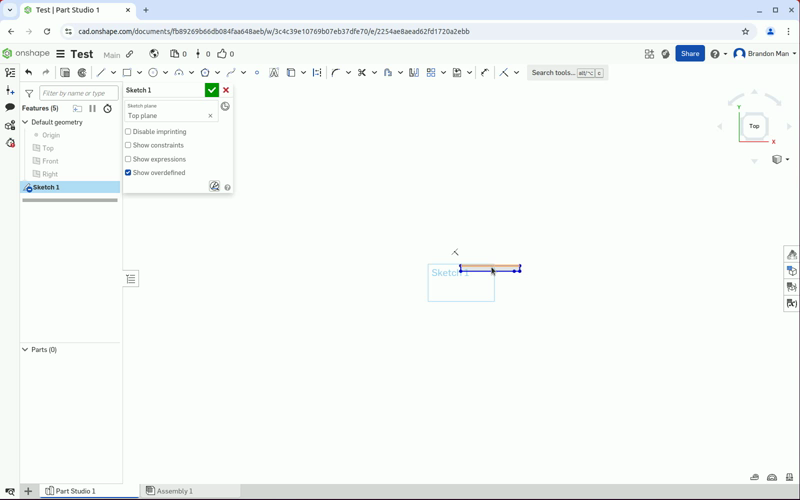
scroll(6)
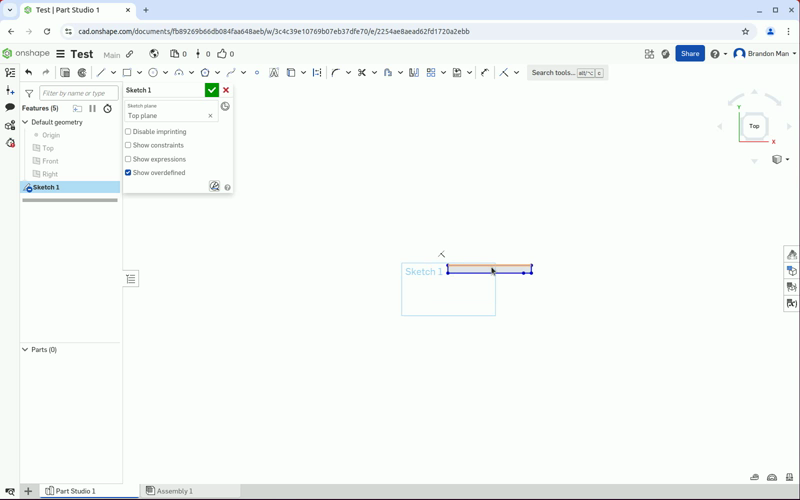
scroll(6)
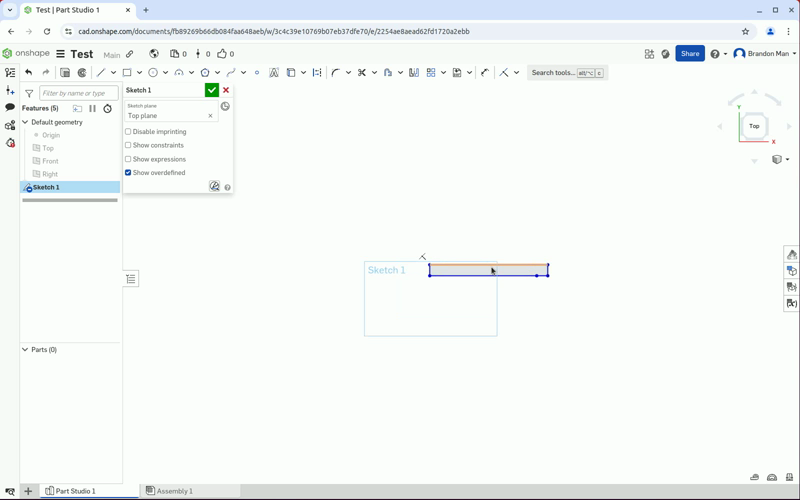
scroll(6)
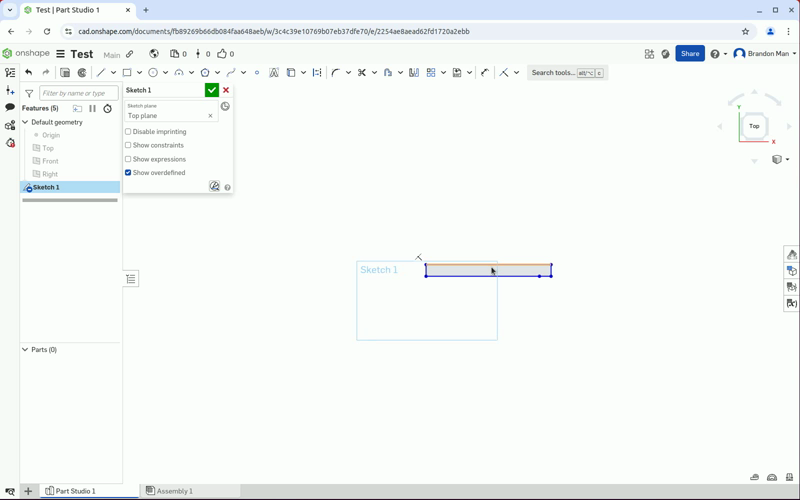
scroll(6)
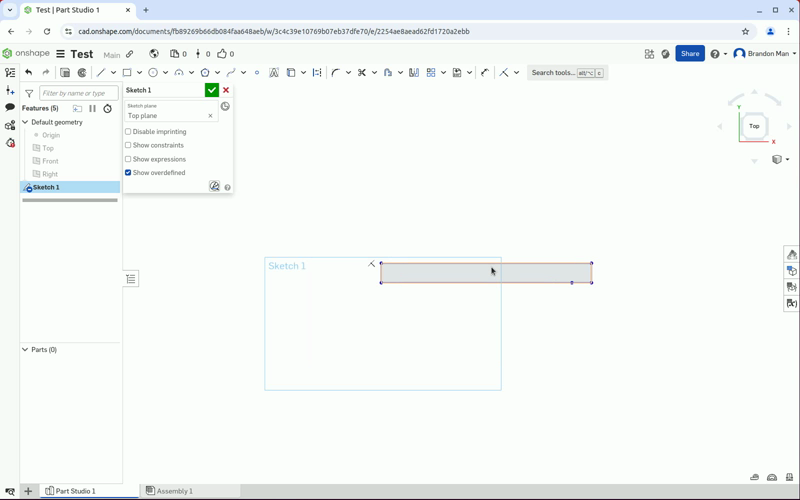
scroll(6)
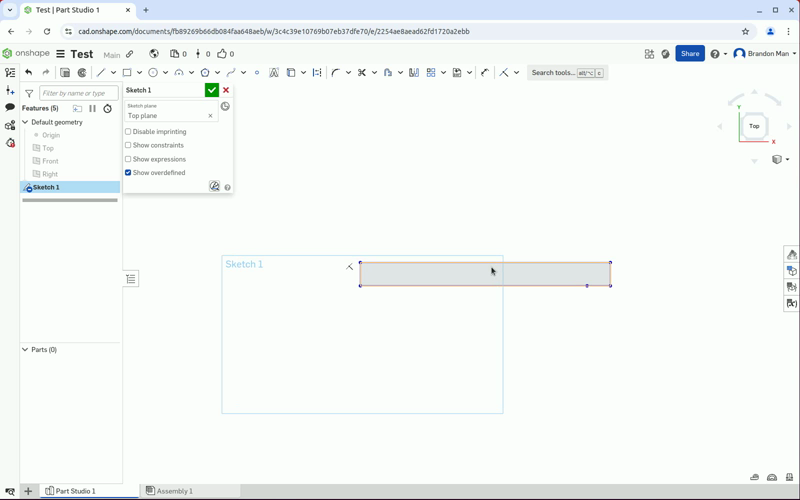
scroll(6)
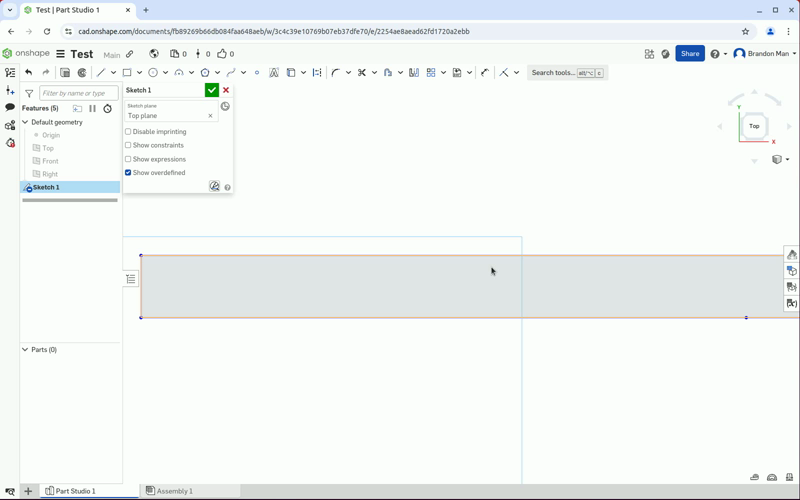
click(491, 266)
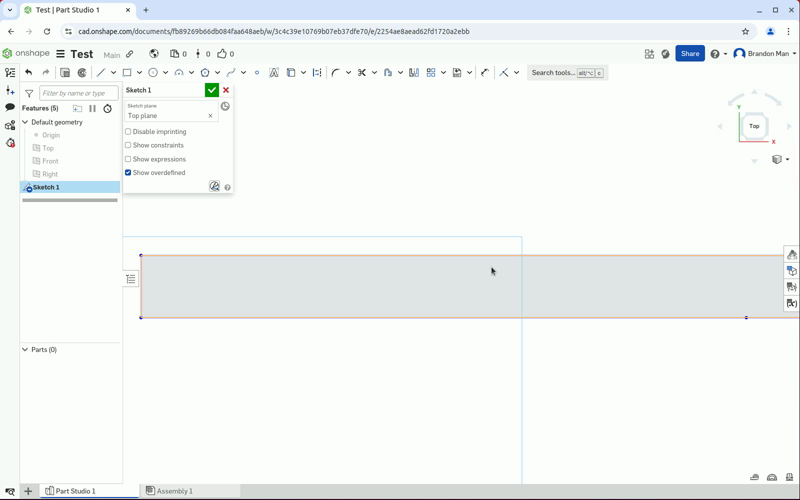
scroll(-6)
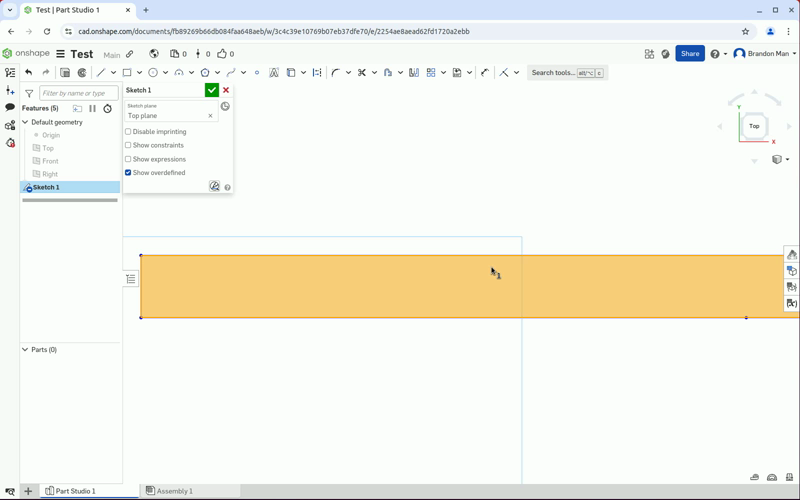
scroll(-6)
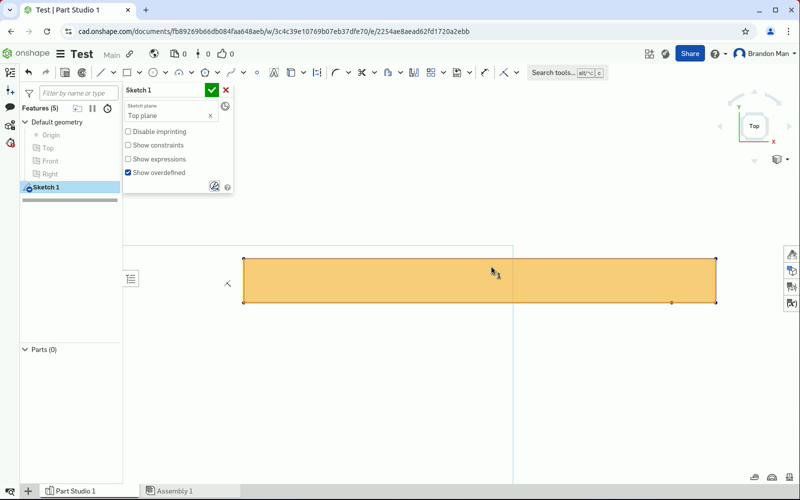
scroll(-6)
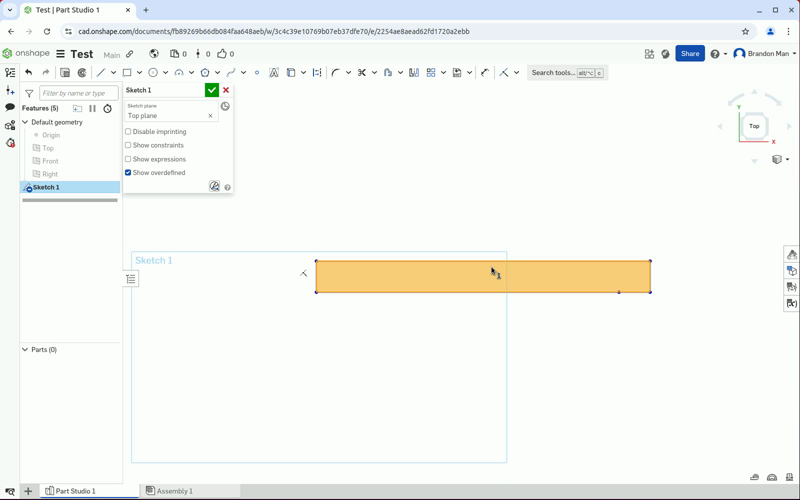
scroll(-6)
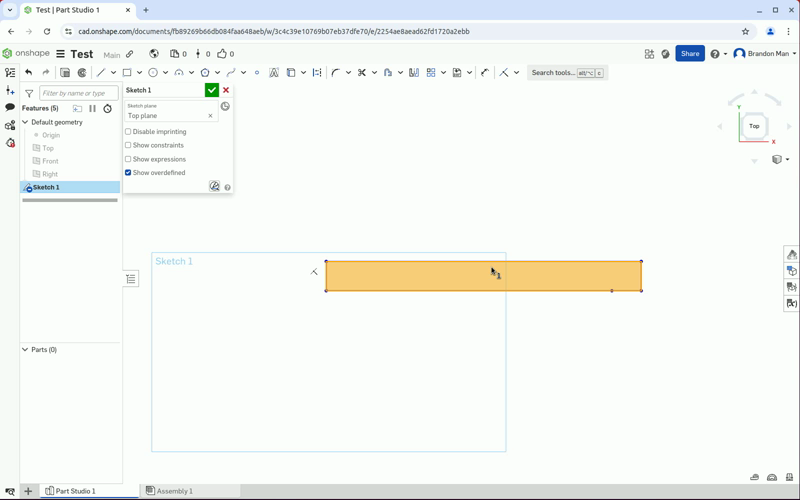
scroll(-6)
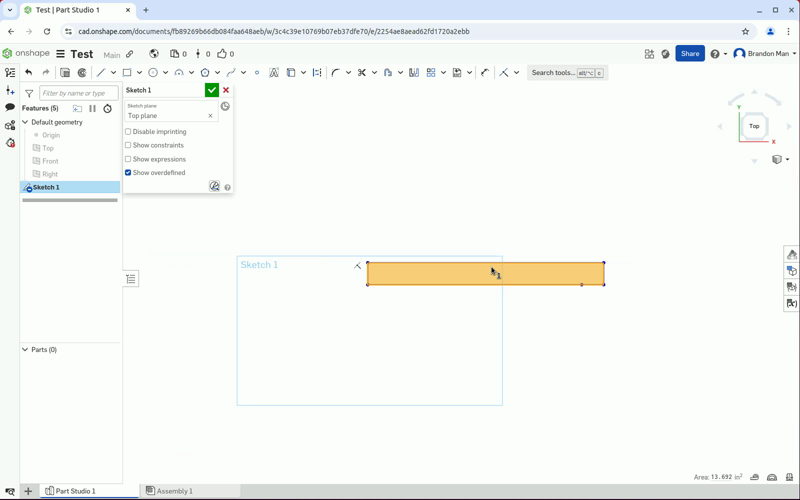
scroll(-6)
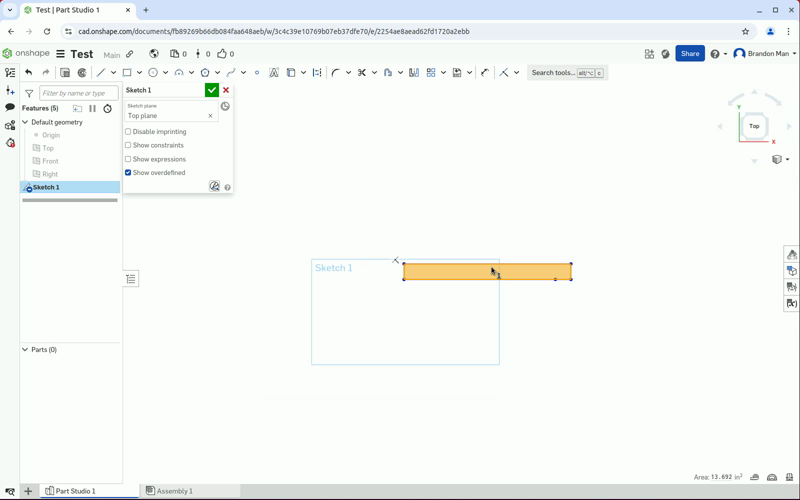
scroll(-6)
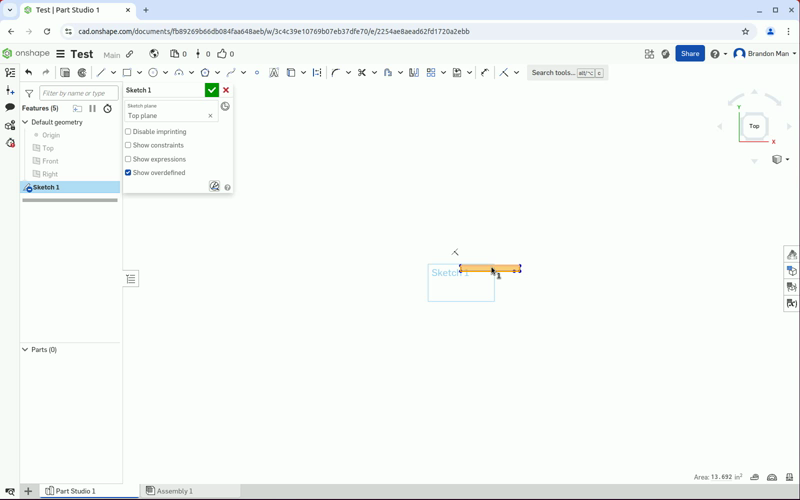
mouse_move(73, 352)
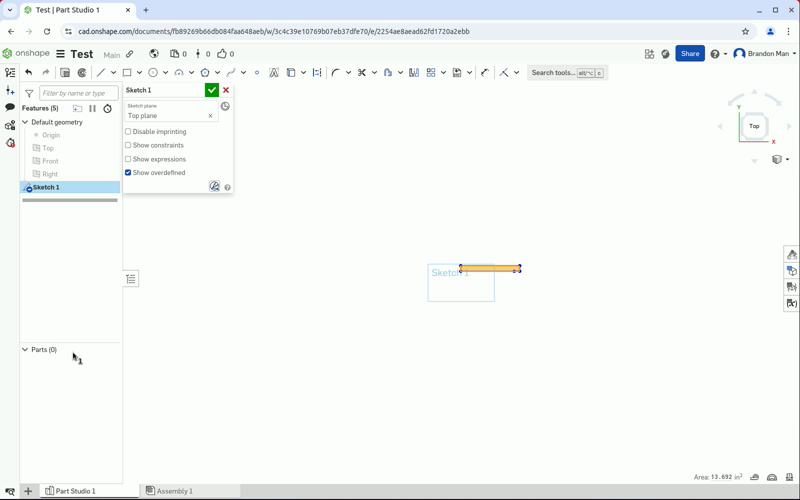
key(shift+y)
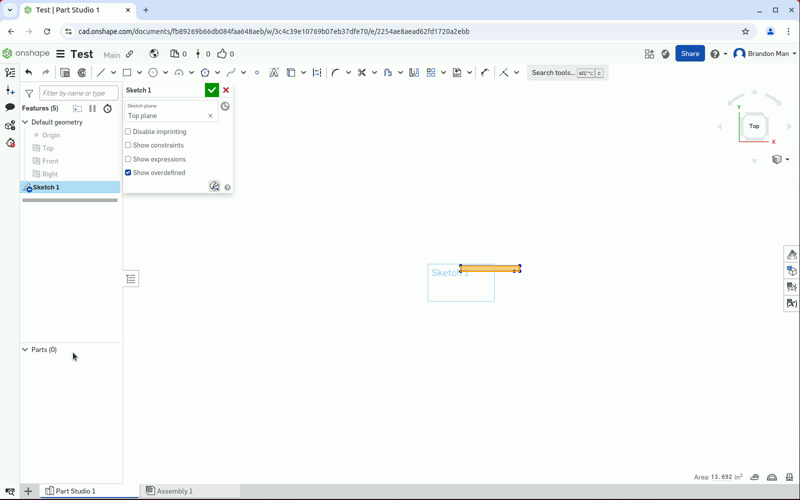
key(shift+e)
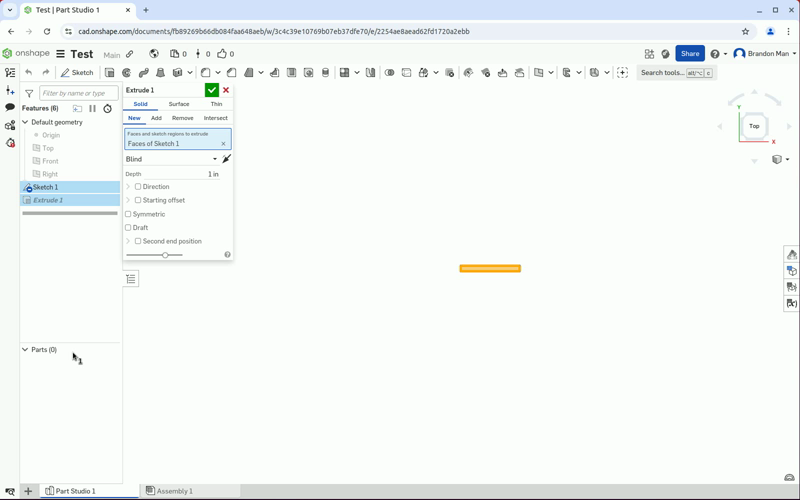
mouse_move(143, 106)
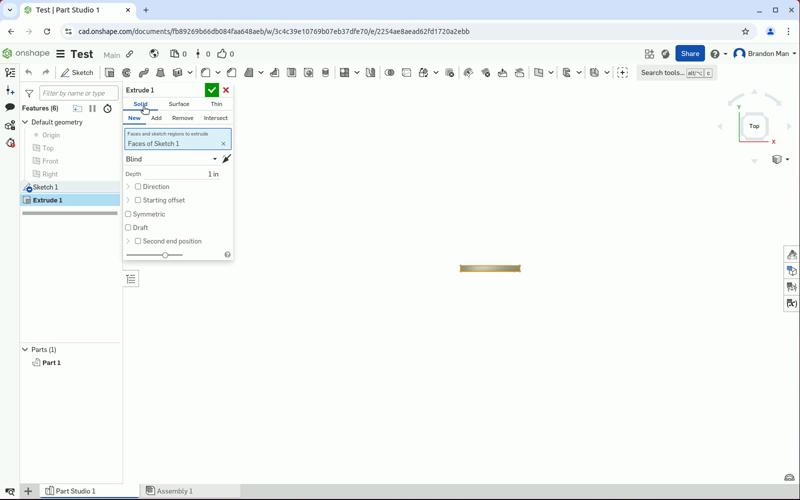
click(143, 106)
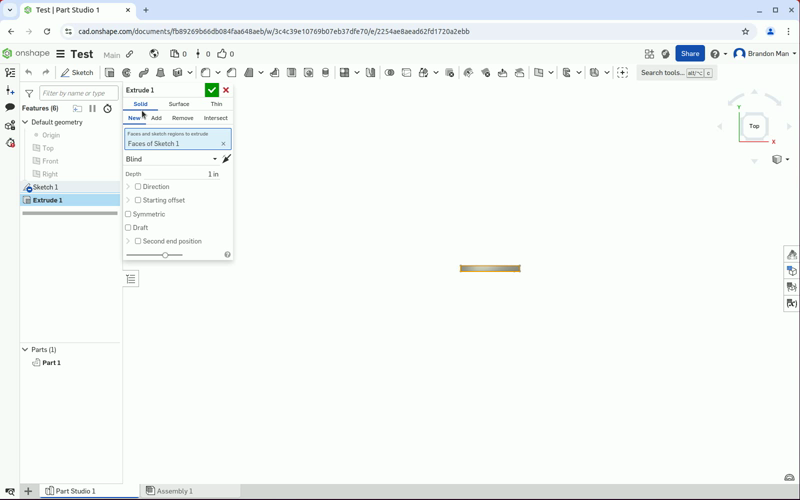
mouse_move(137, 120)
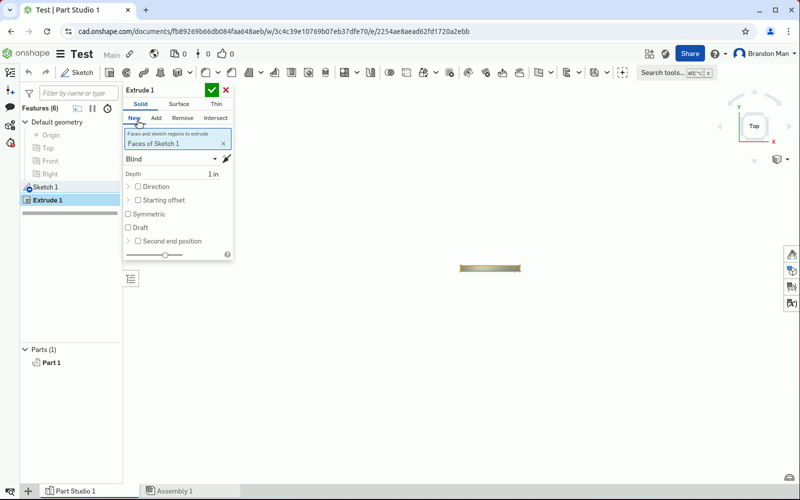
click(137, 120)
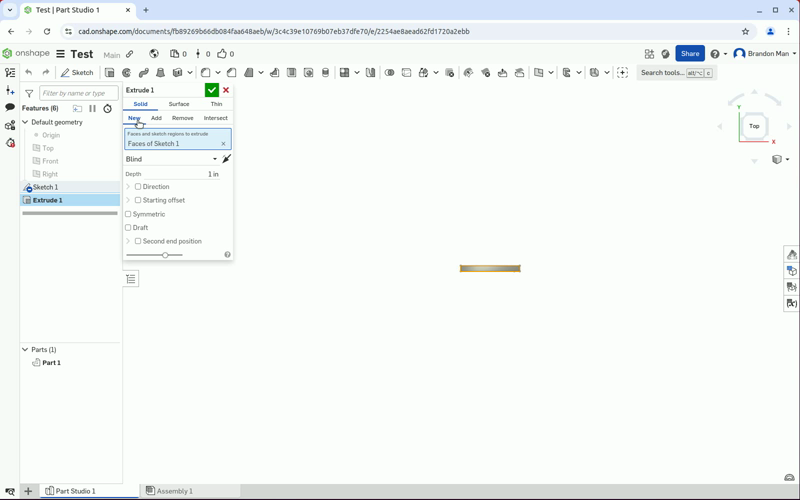
key(tab, 4)
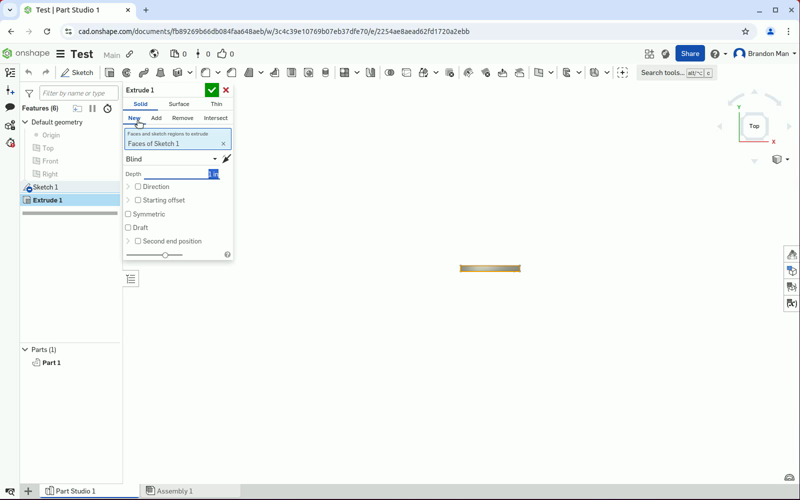
text(0.481)
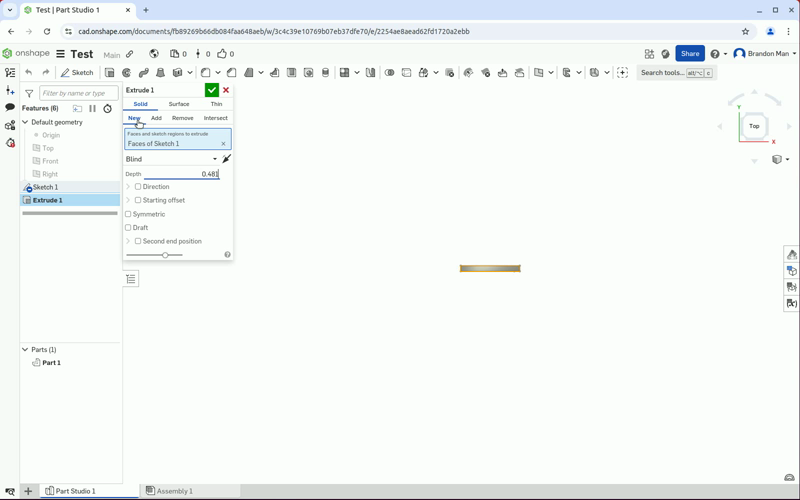
key(enter)
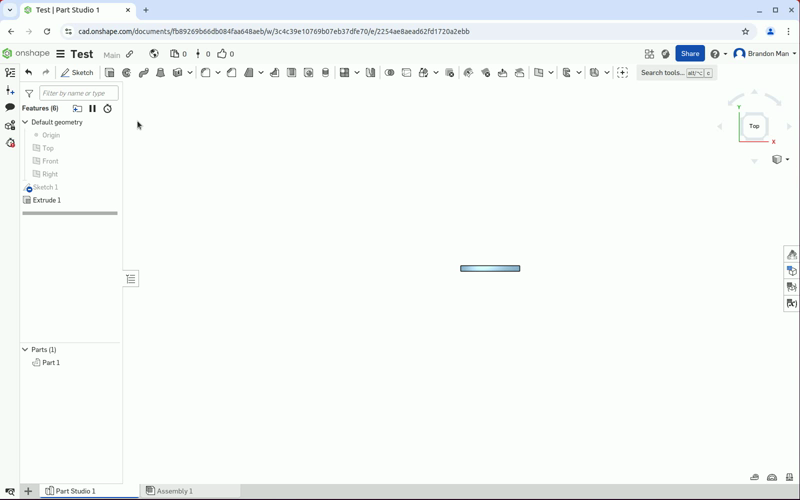
key(shift+h)
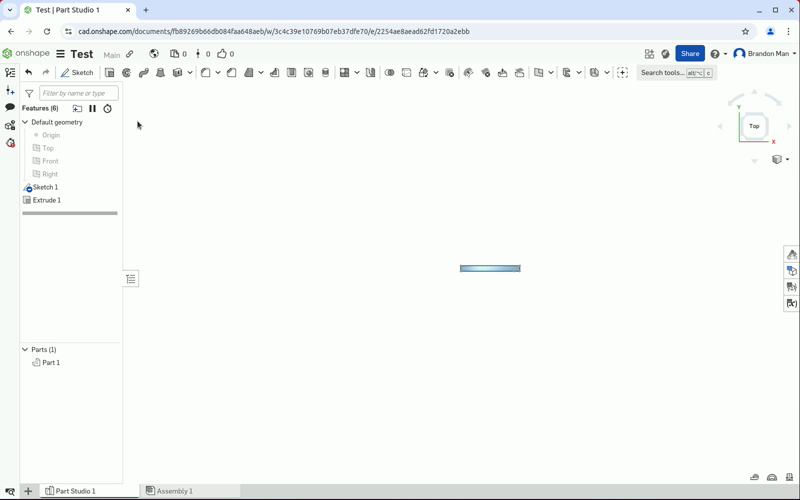
key(shift+h)
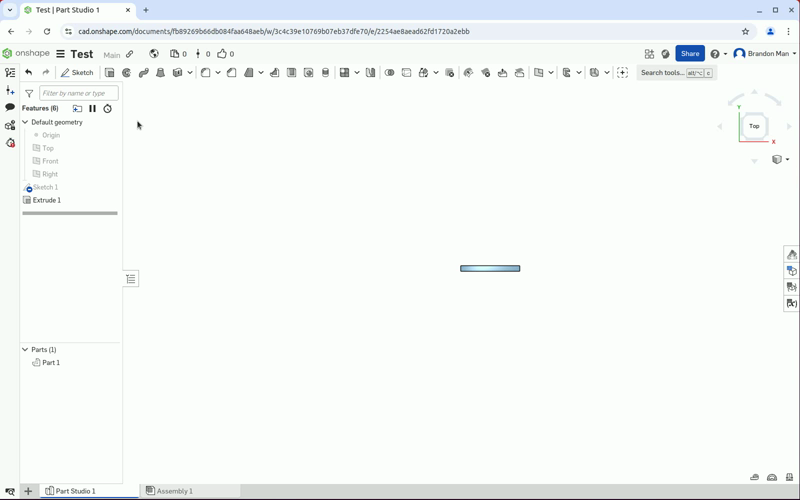
mouse_move(73, 189)
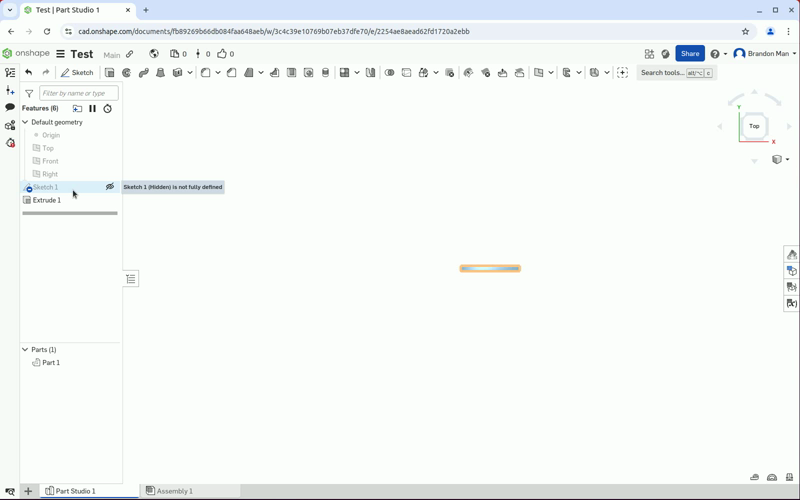
click(73, 189)
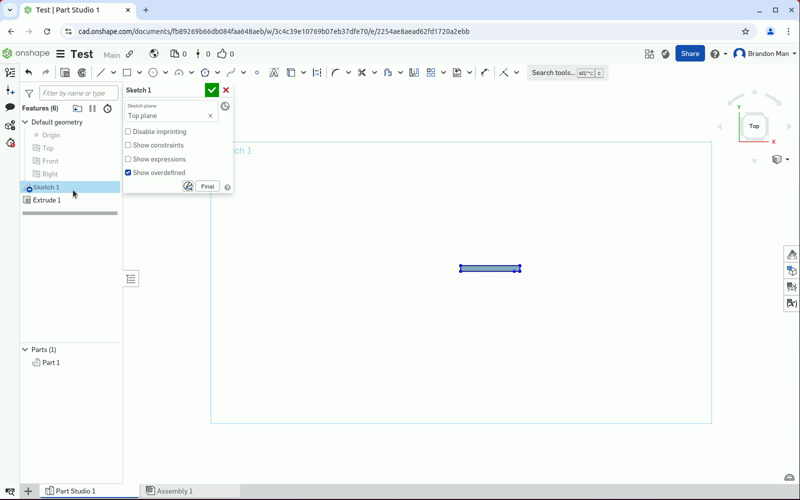
mouse_move(229, 92)
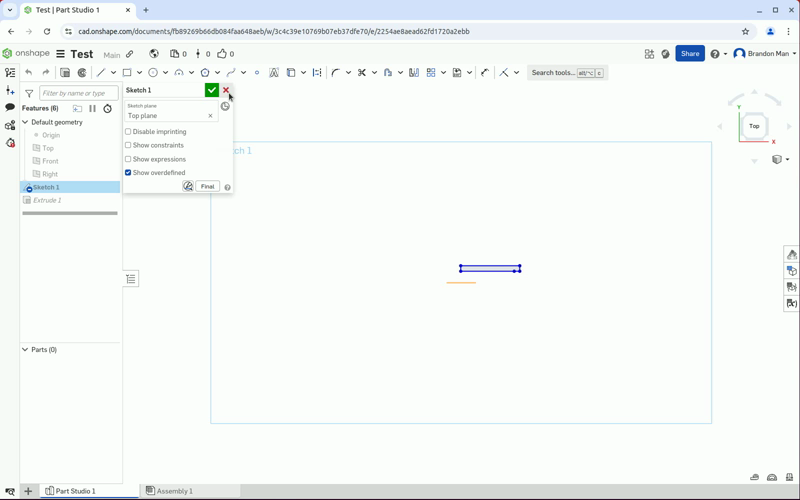
click(229, 92)
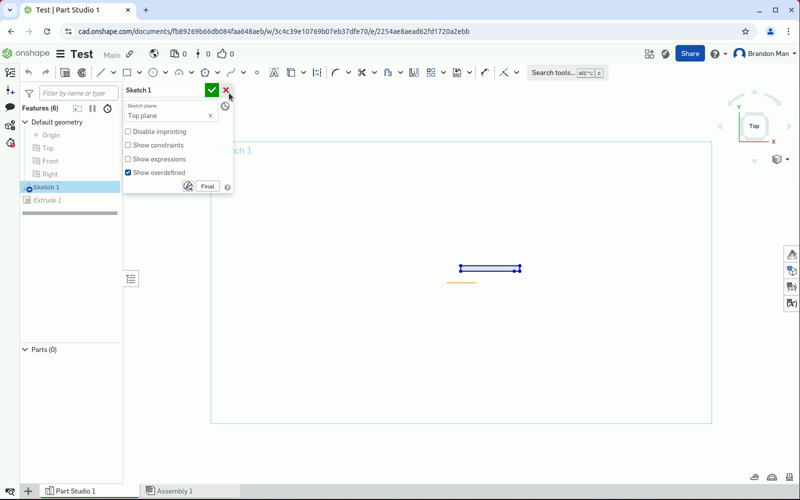
key(shift+s)
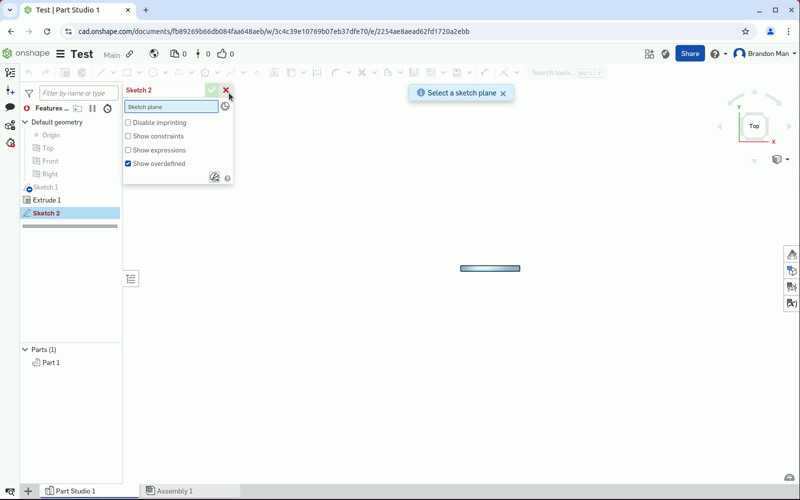
mouse_move(73, 150)
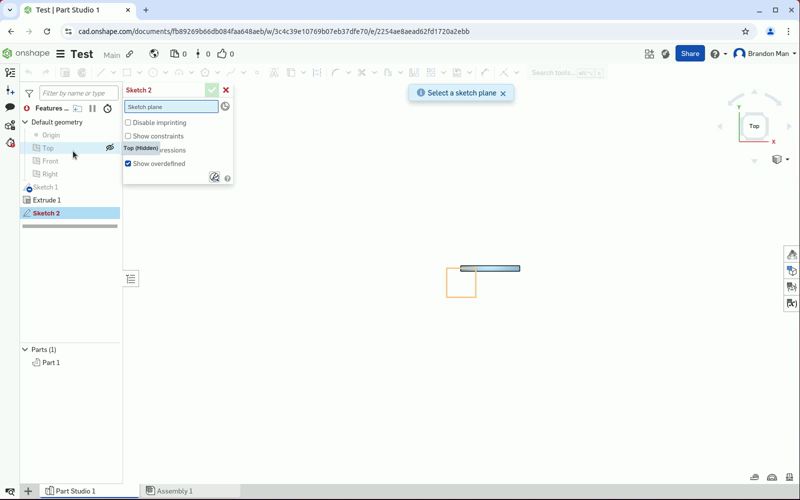
click(73, 150)
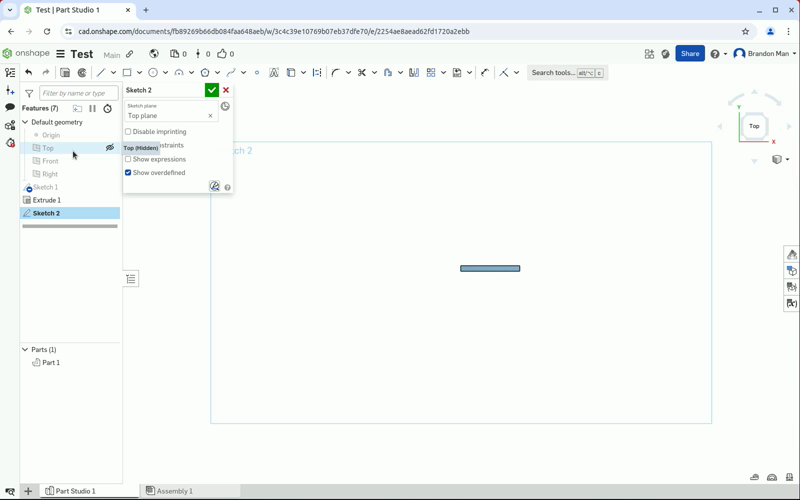
mouse_move(73, 352)
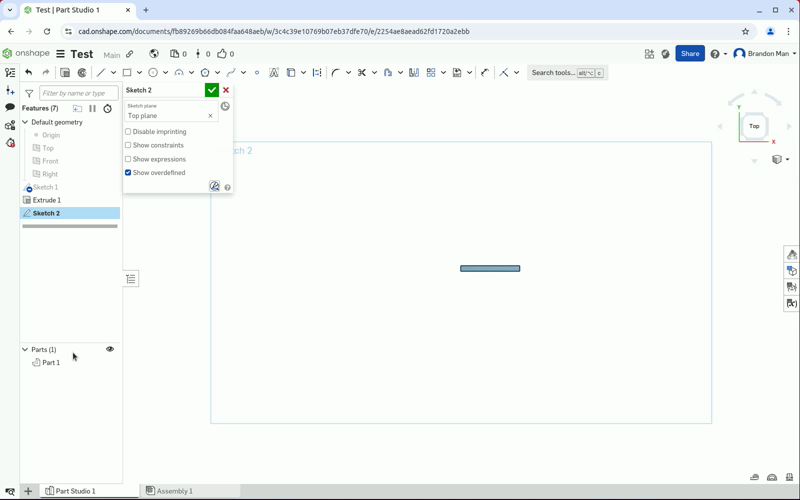
key(y)
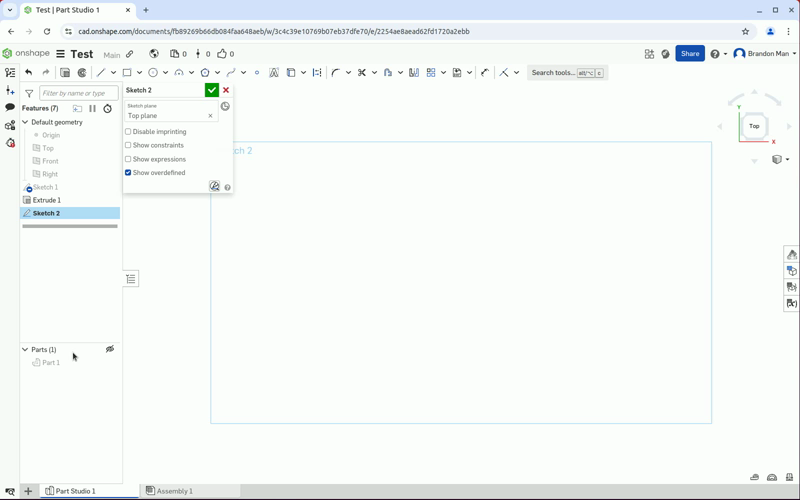
key(l)
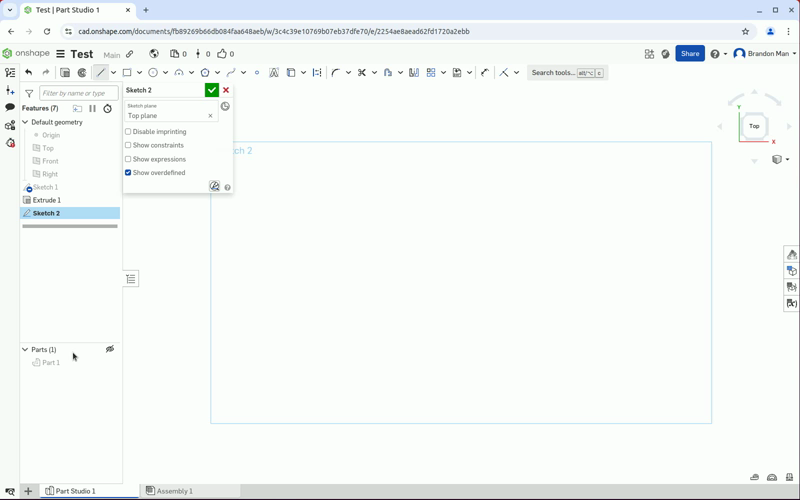
key_down(shift)
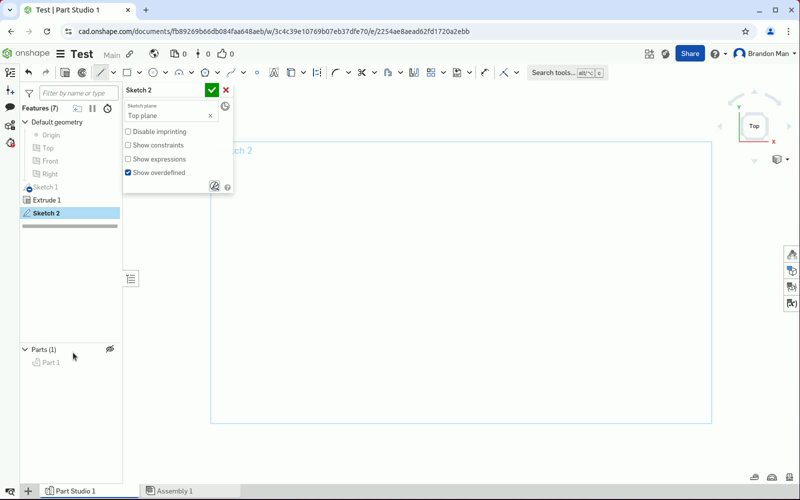
mouse_move(513, 294)
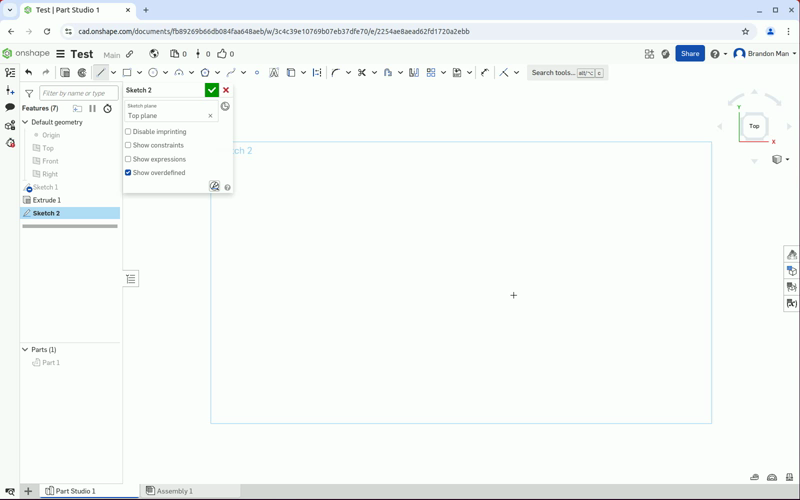
click(513, 294)
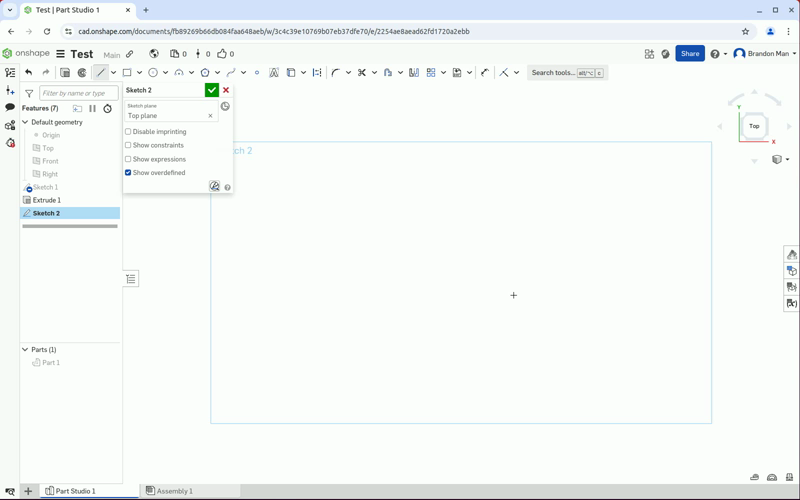
key_up(shift)
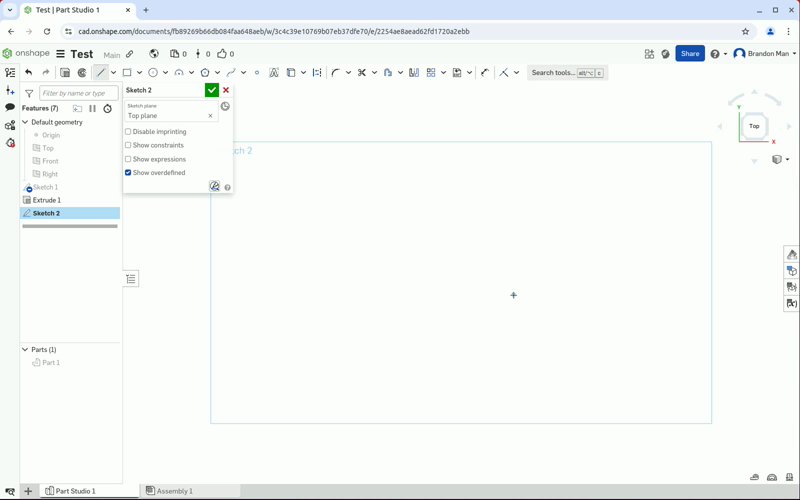
key_down(shift)
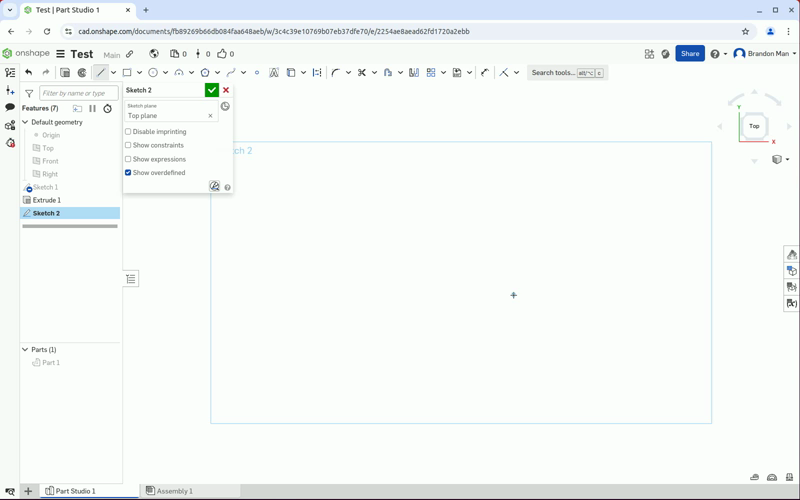
mouse_move(543, 294)
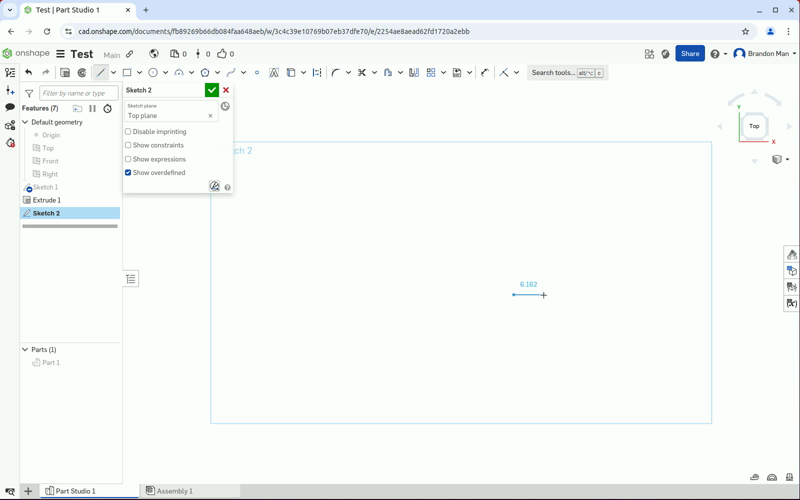
mouse_move(519, 294)
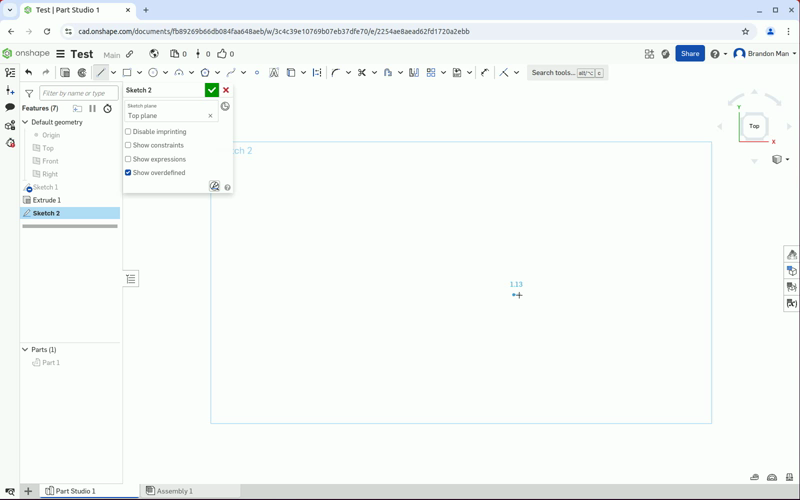
scroll(6)
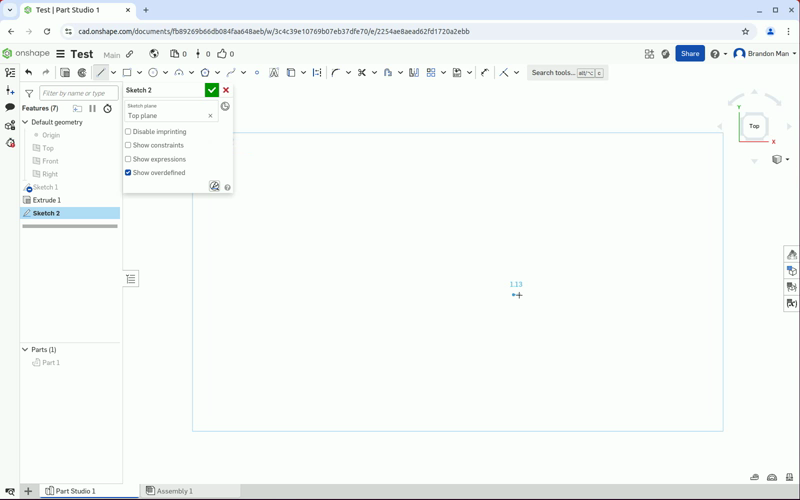
scroll(6)
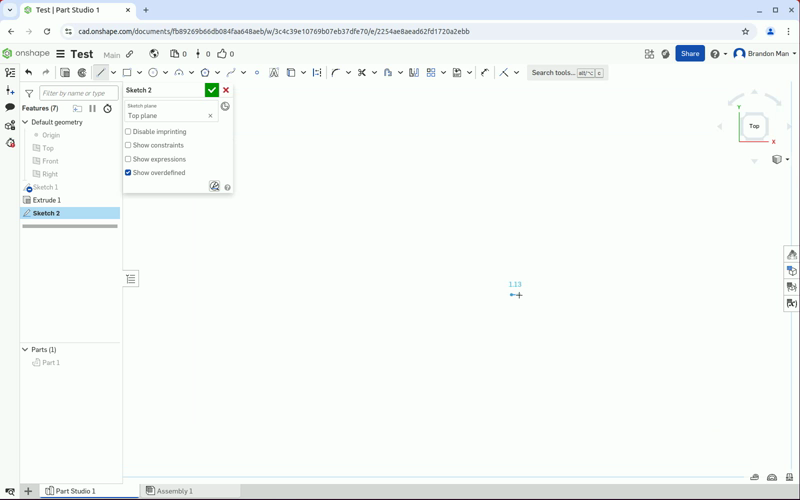
scroll(6)
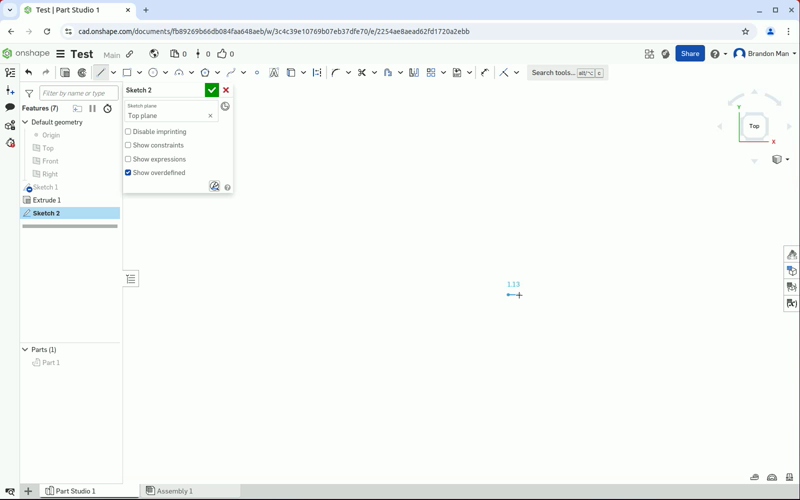
scroll(6)
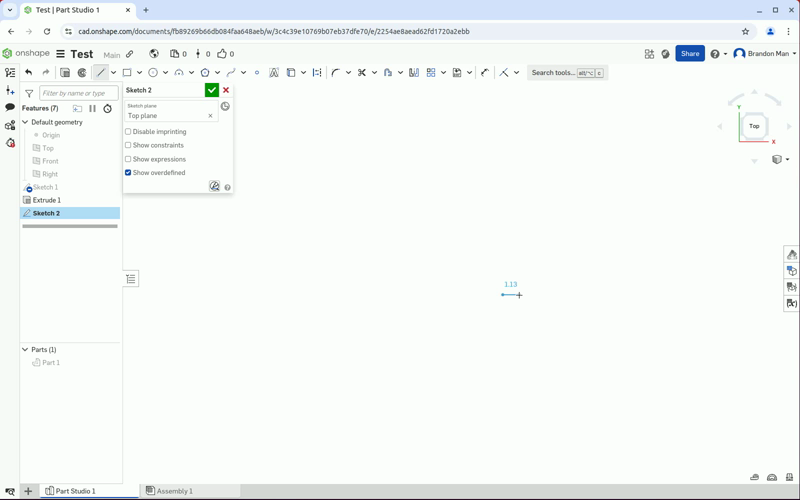
scroll(6)
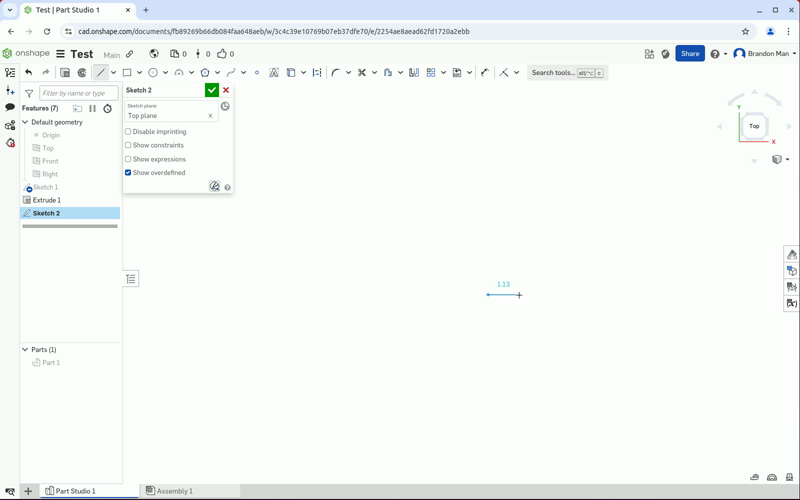
scroll(6)
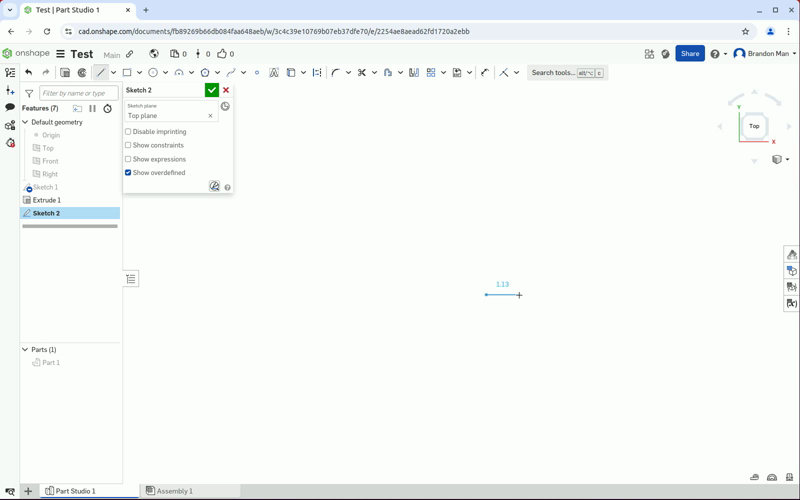
scroll(6)
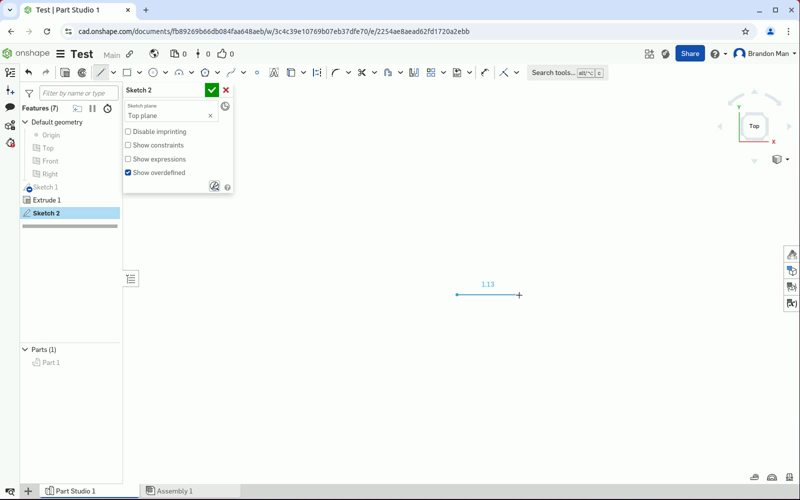
click(519, 294)
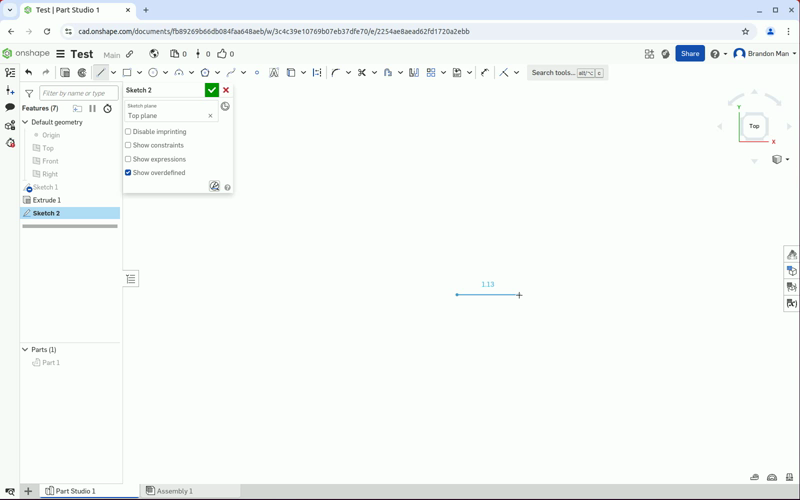
scroll(-6)
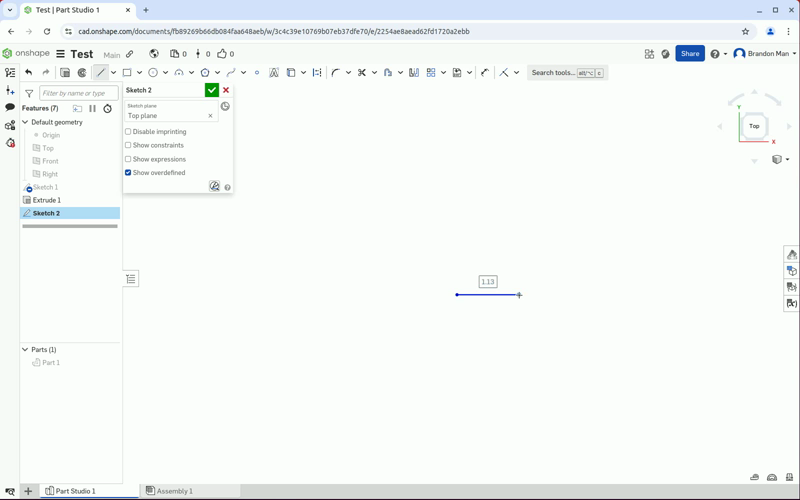
scroll(-6)
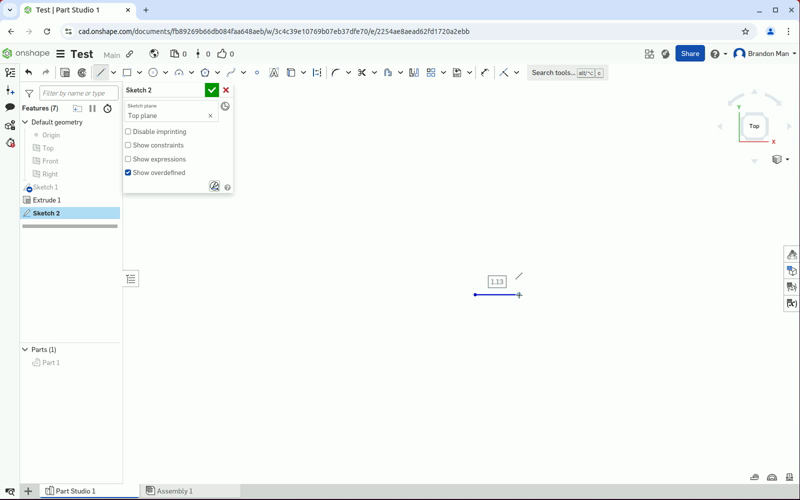
scroll(-6)
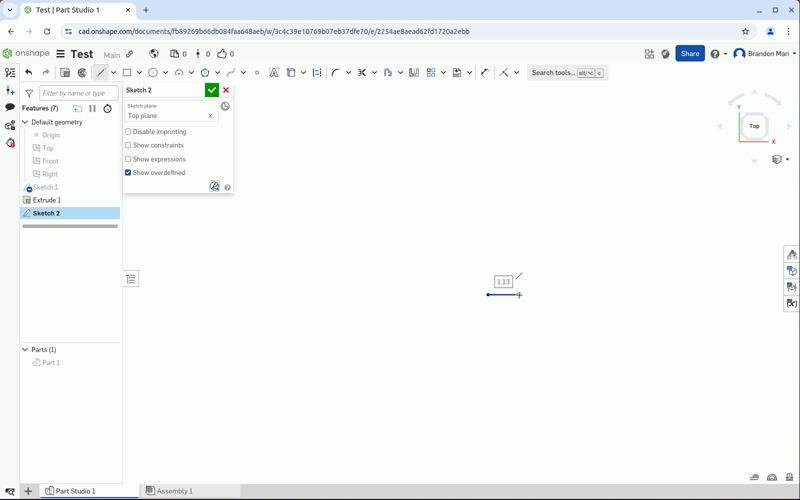
scroll(-6)
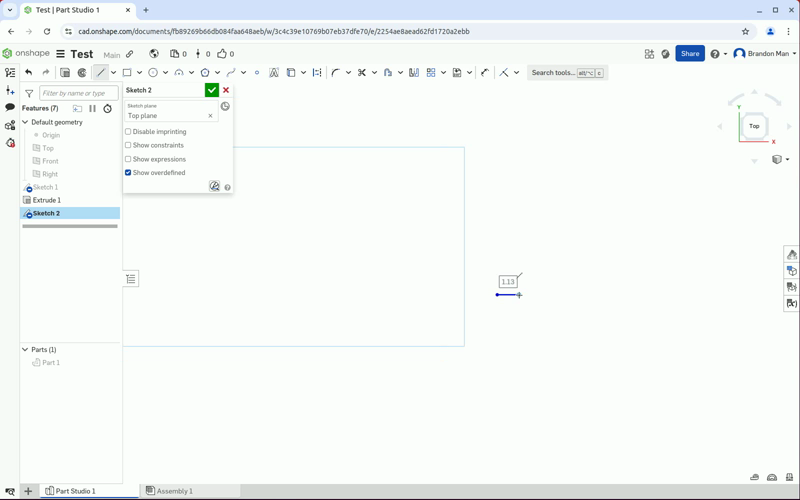
scroll(-6)
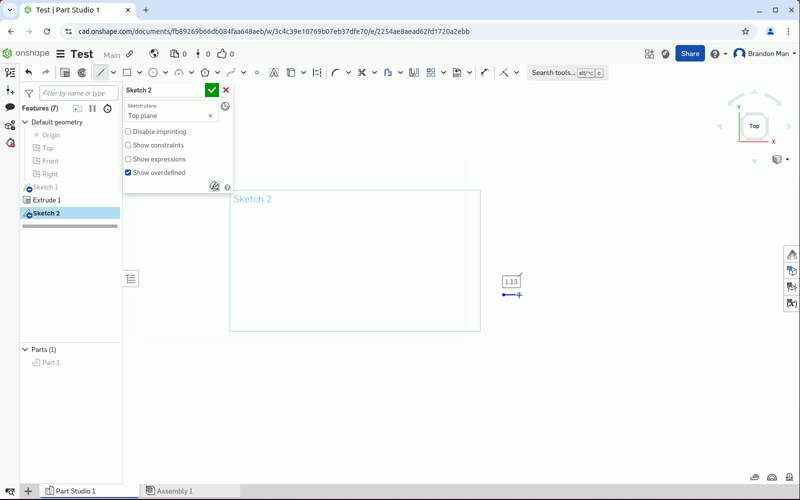
scroll(-6)
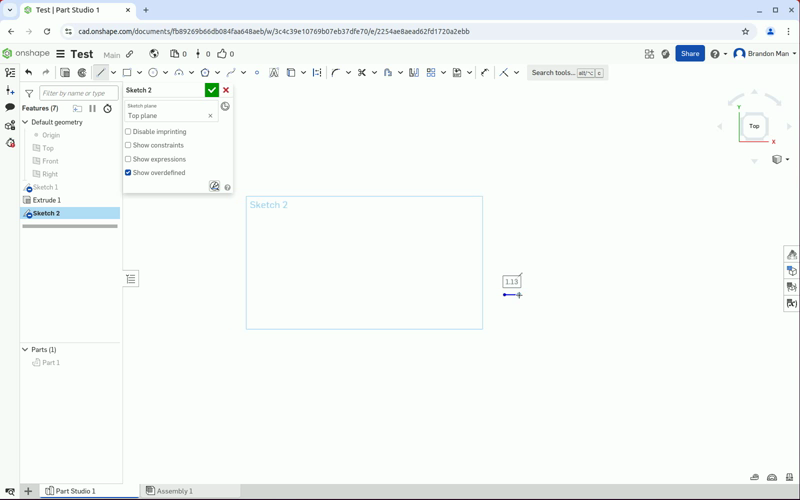
scroll(-6)
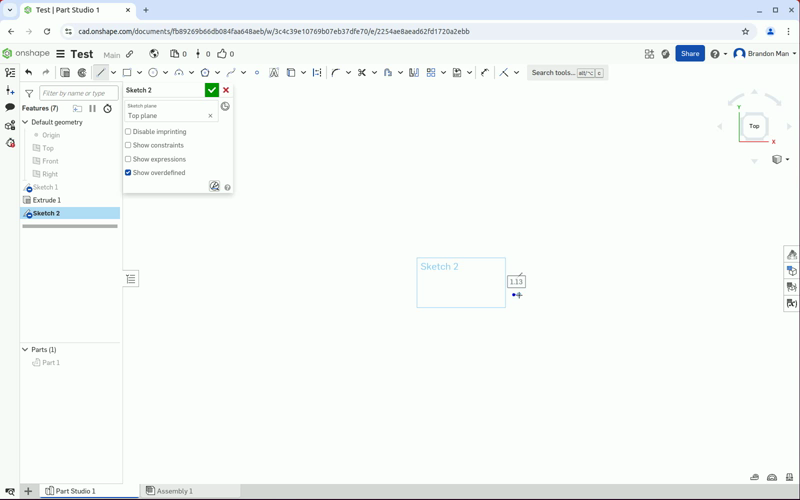
key_up(shift)
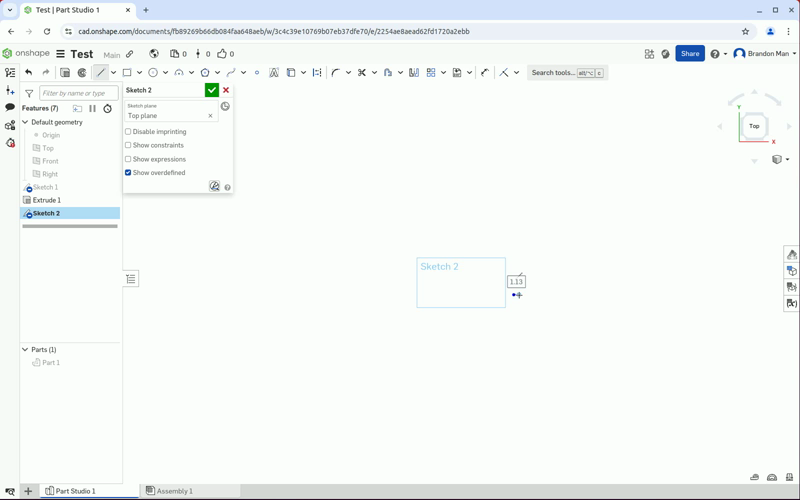
key_down(shift)
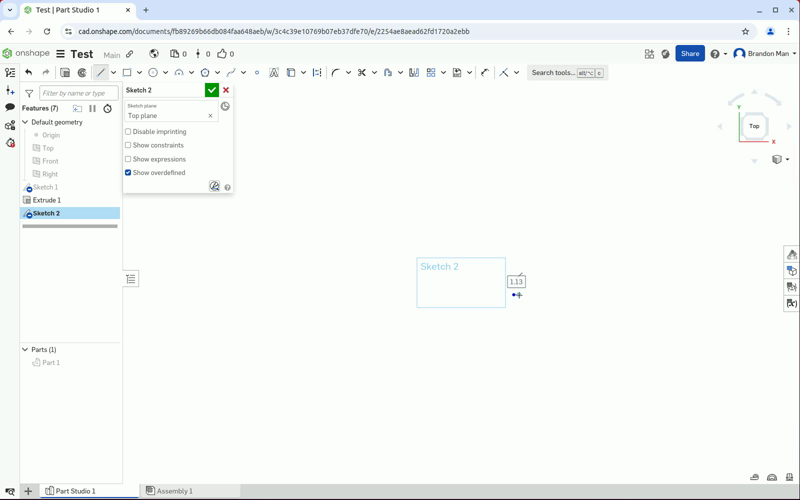
mouse_move(549, 294)
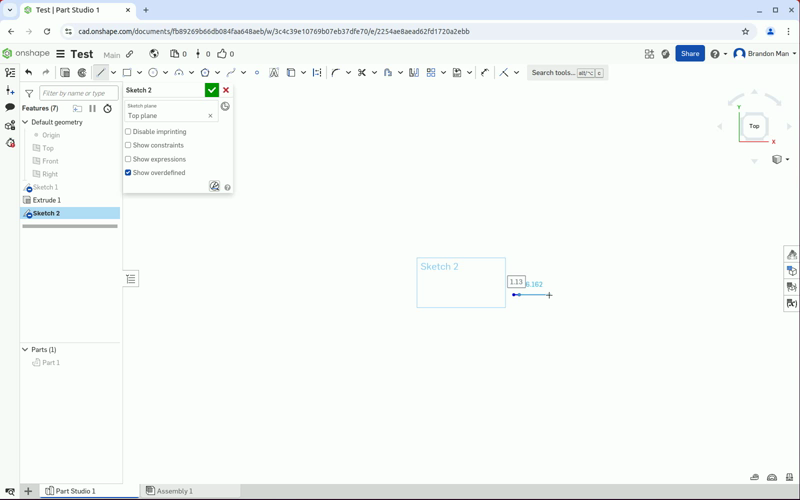
mouse_move(519, 270)
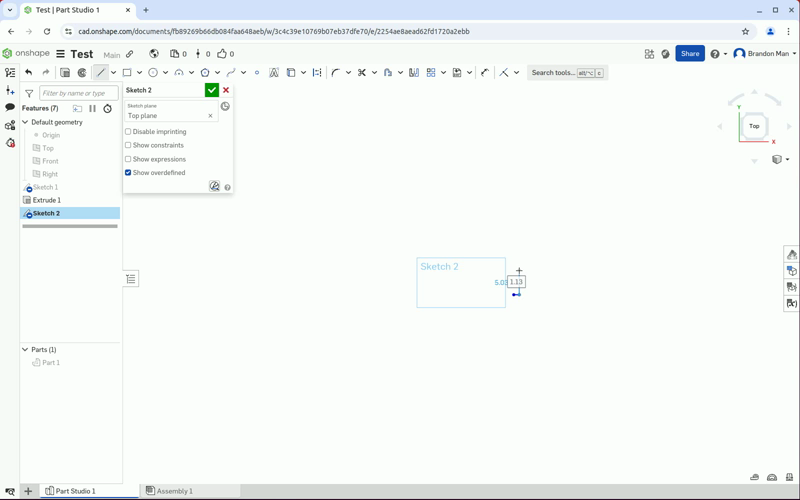
click(519, 270)
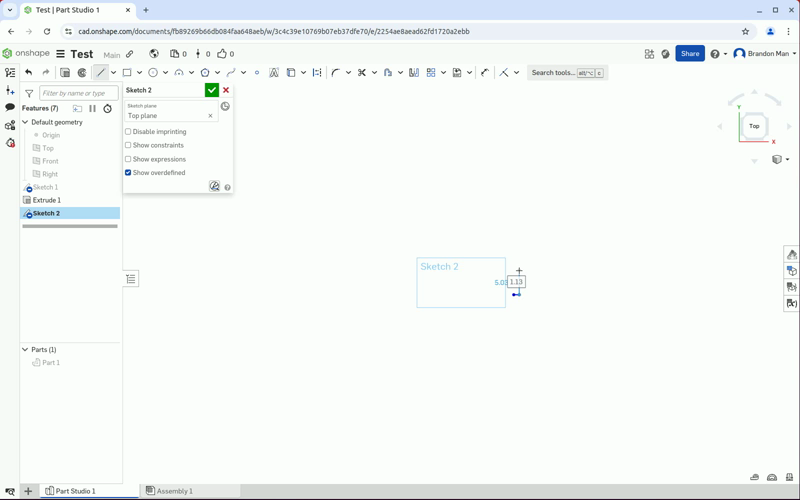
key_up(shift)
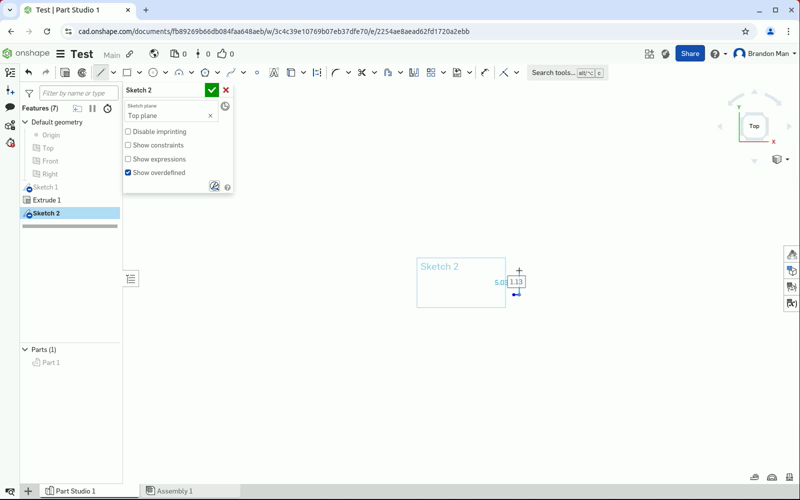
key_down(shift)
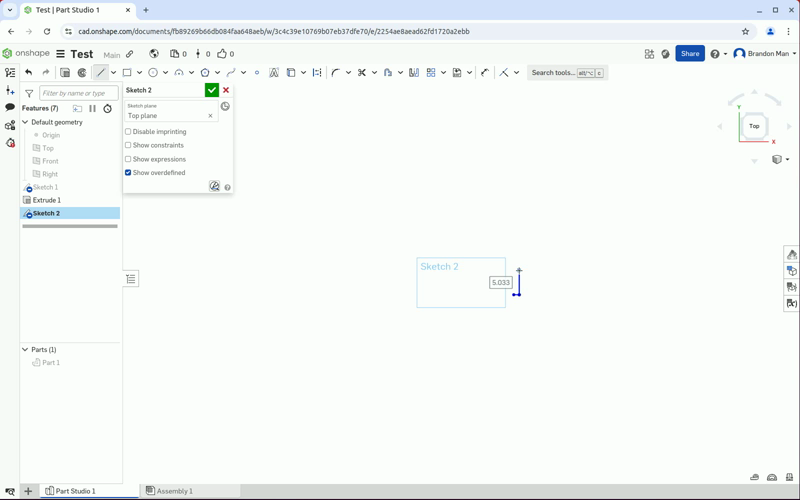
mouse_move(549, 270)
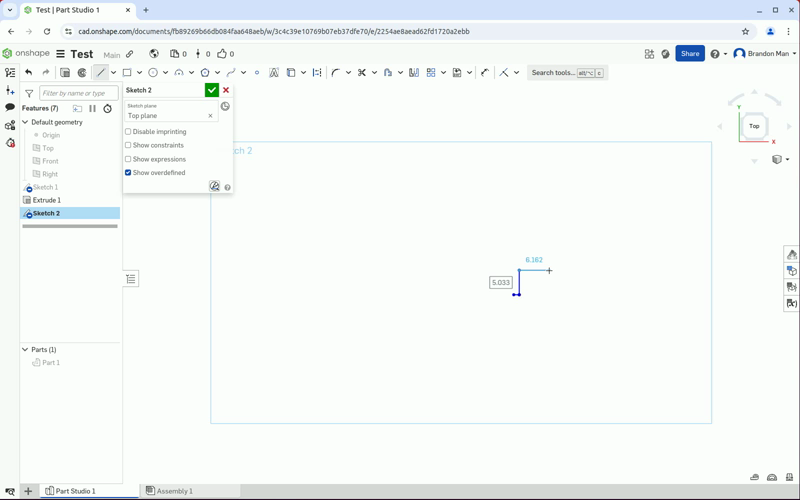
mouse_move(513, 270)
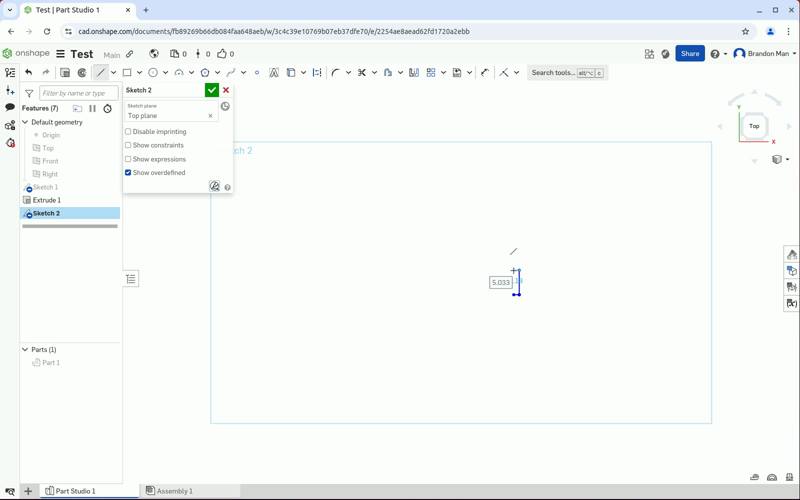
scroll(6)
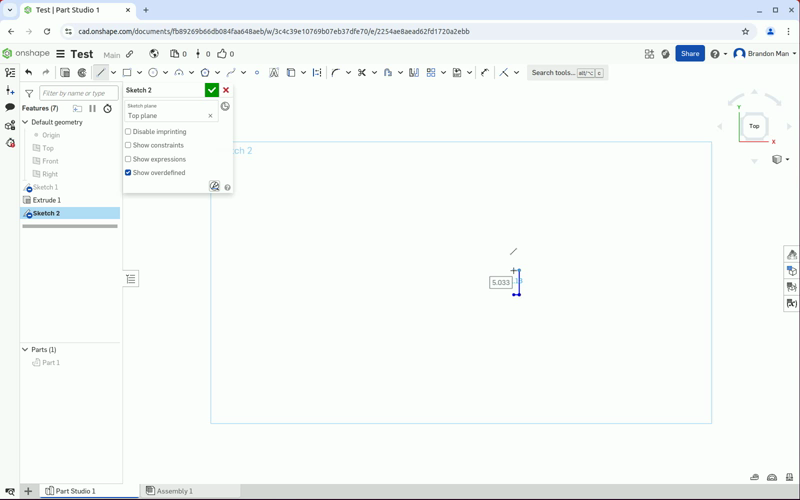
scroll(6)
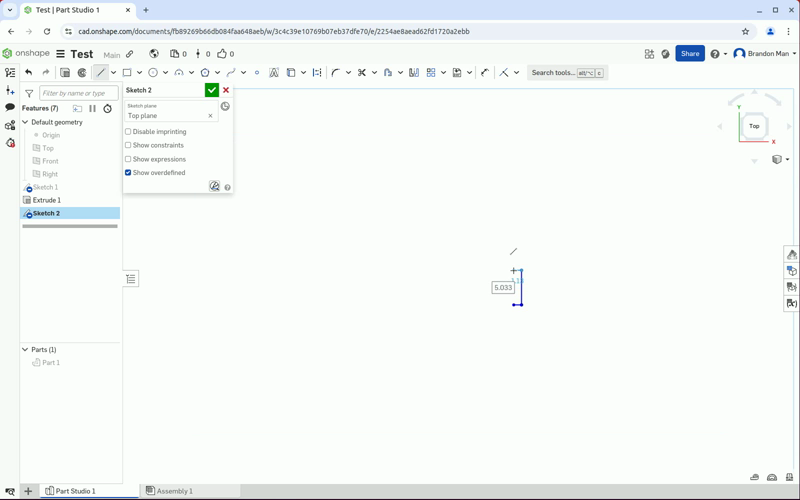
scroll(6)
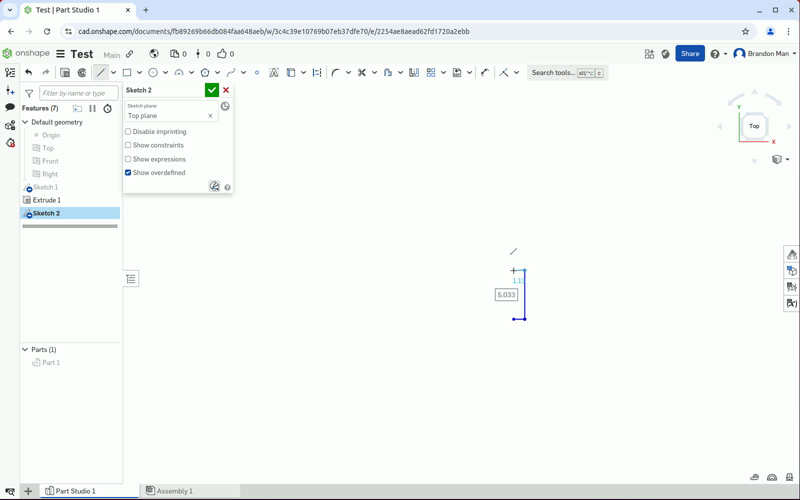
scroll(6)
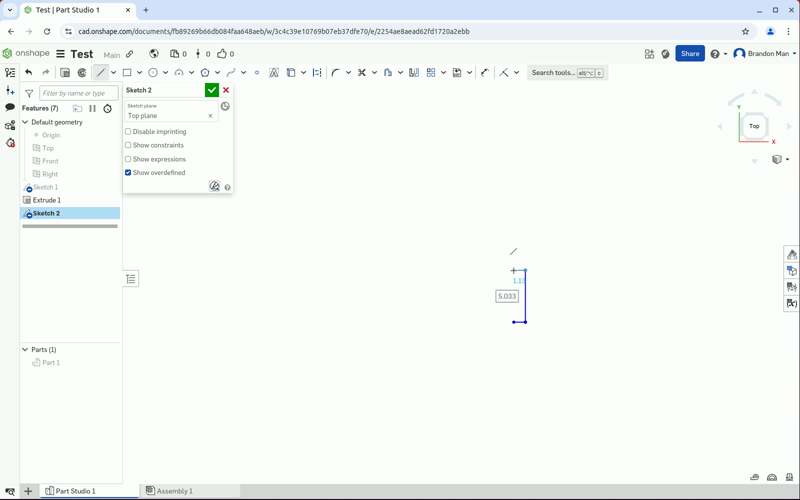
scroll(6)
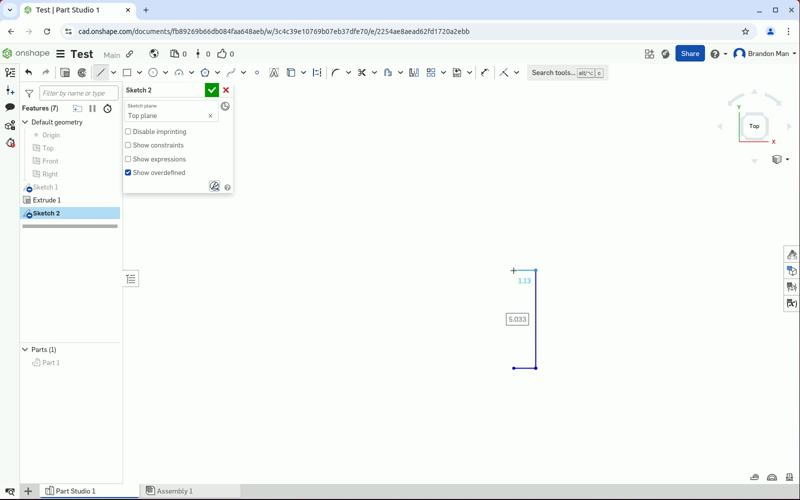
scroll(6)
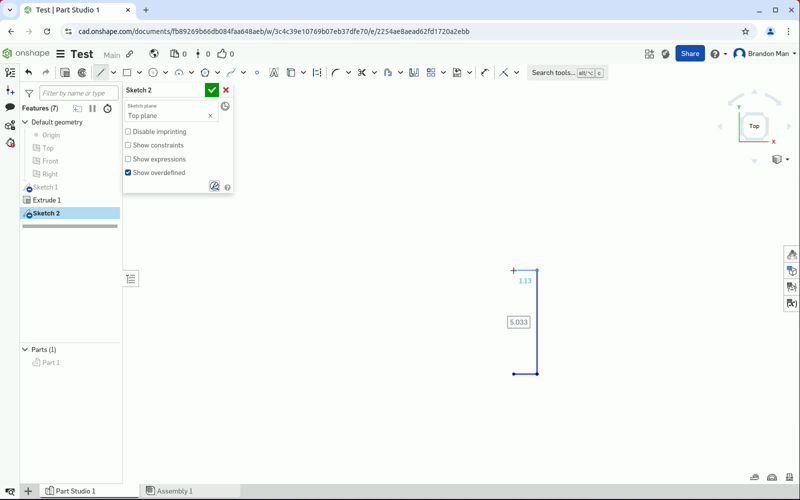
scroll(6)
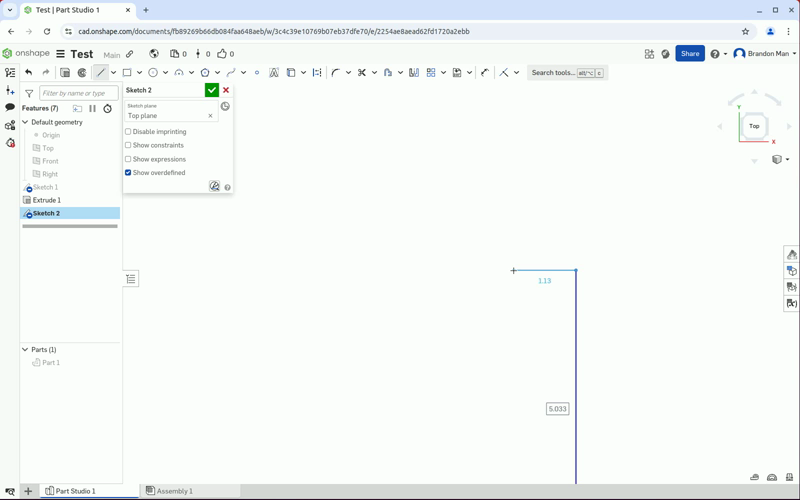
click(513, 270)
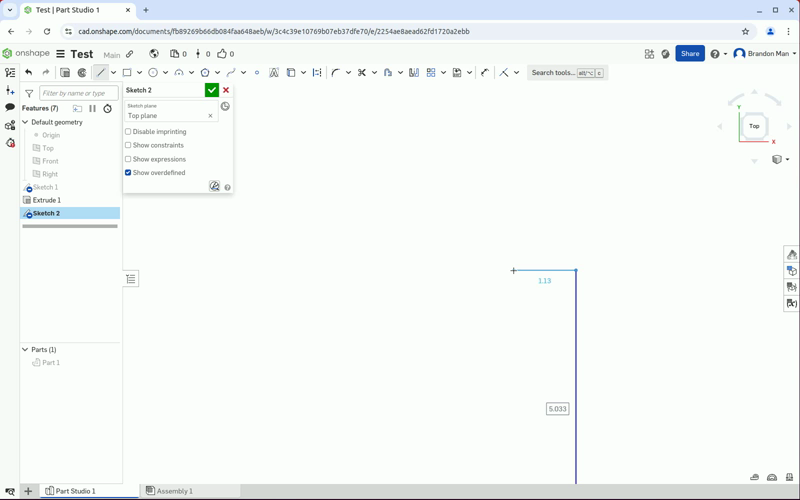
scroll(-6)
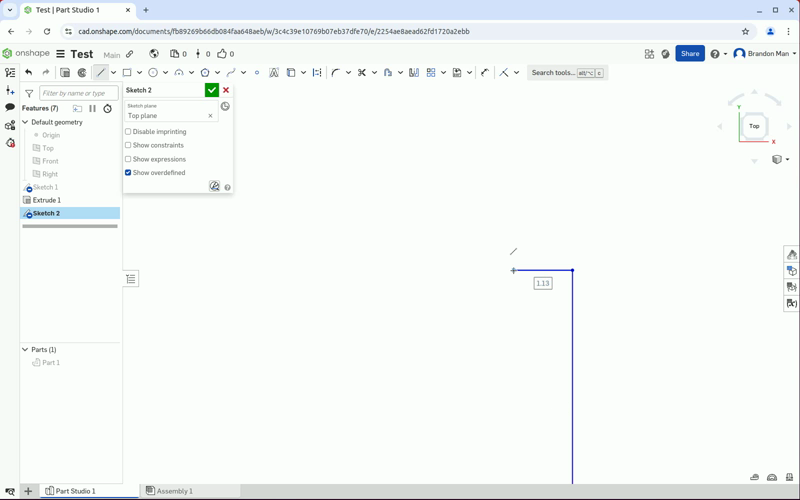
scroll(-6)
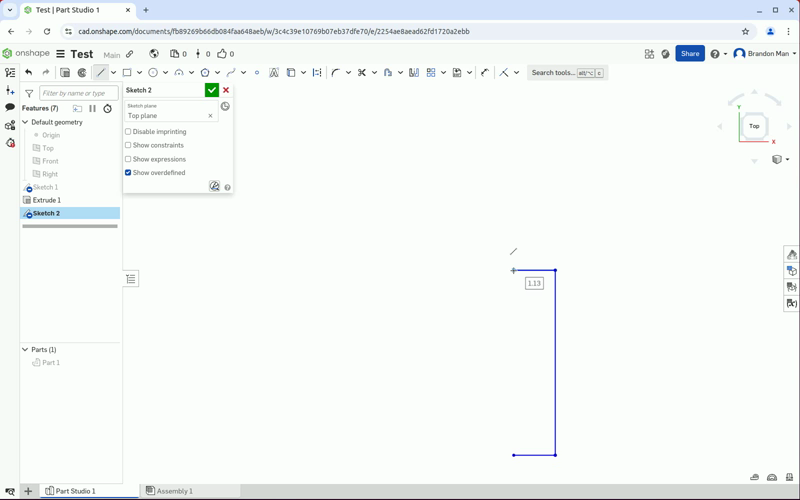
scroll(-6)
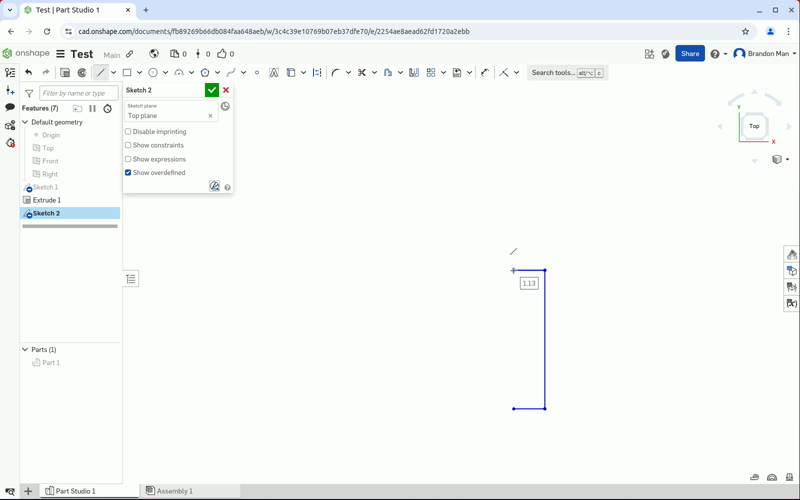
scroll(-6)
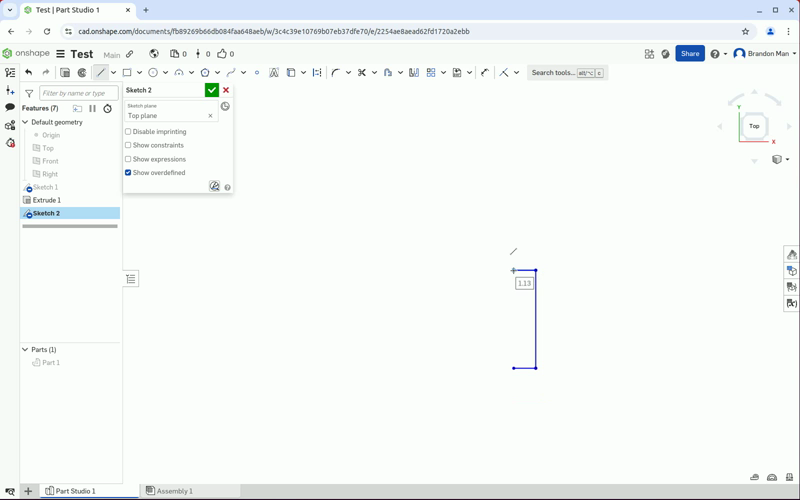
scroll(-6)
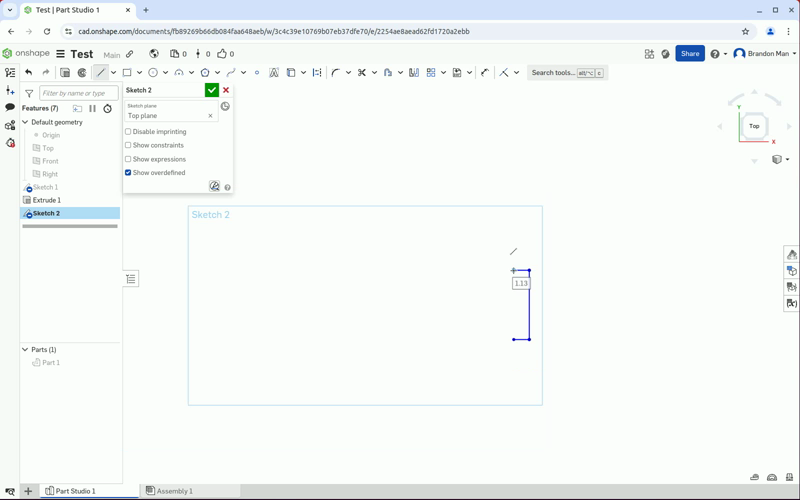
scroll(-6)
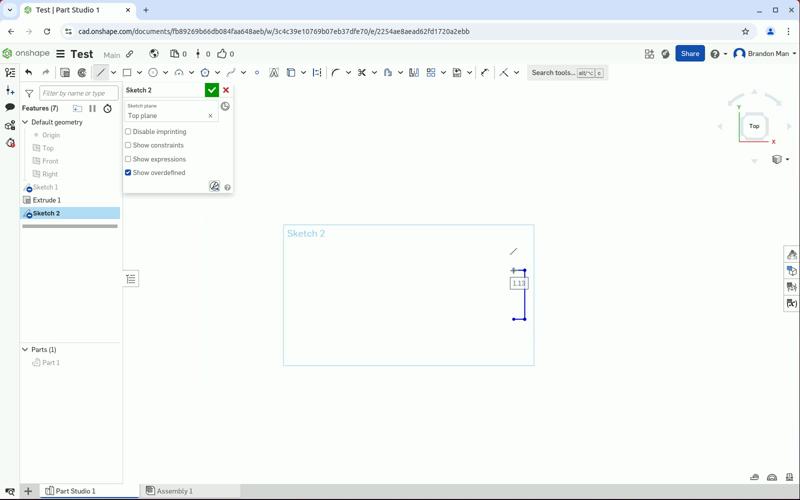
scroll(-6)
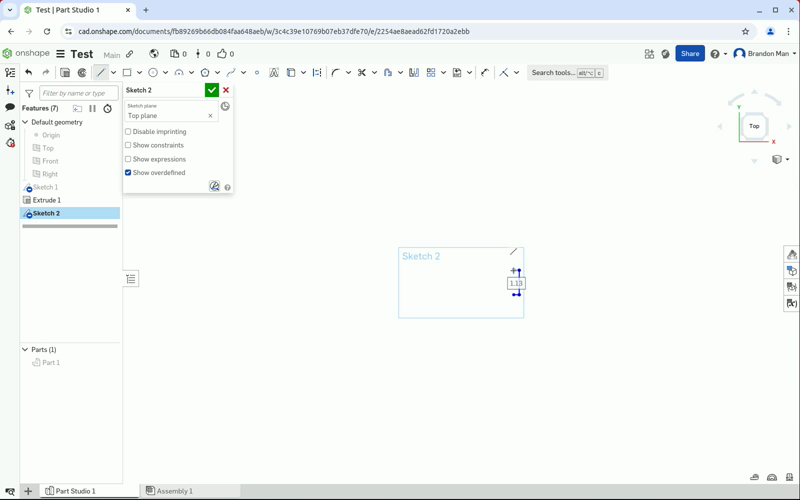
key_up(shift)
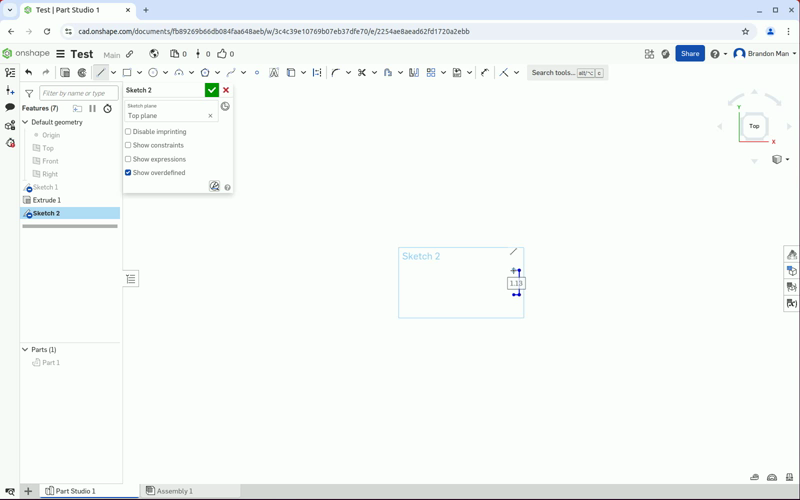
mouse_move(543, 270)
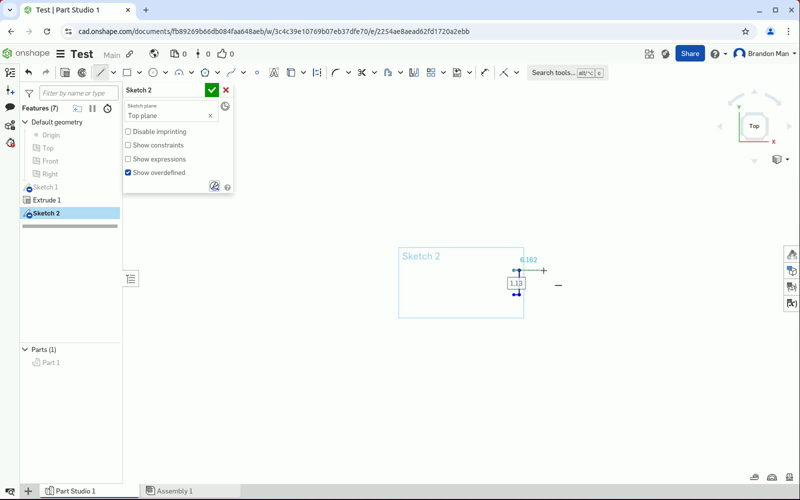
key_down(shift)
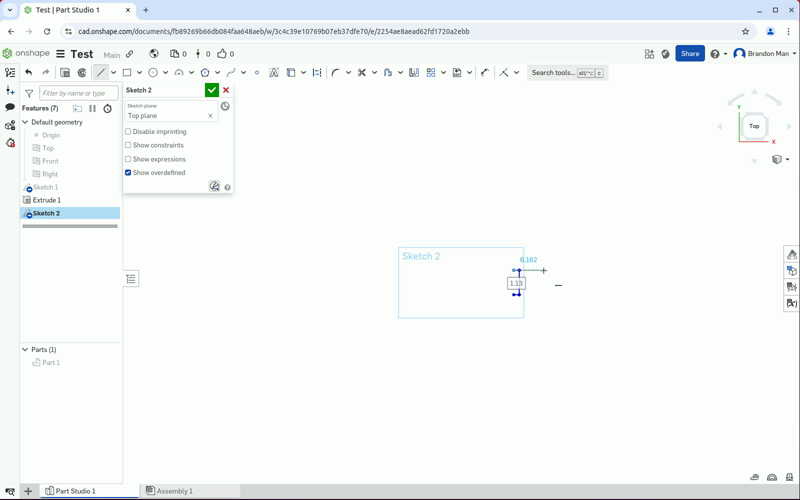
mouse_move(513, 294)
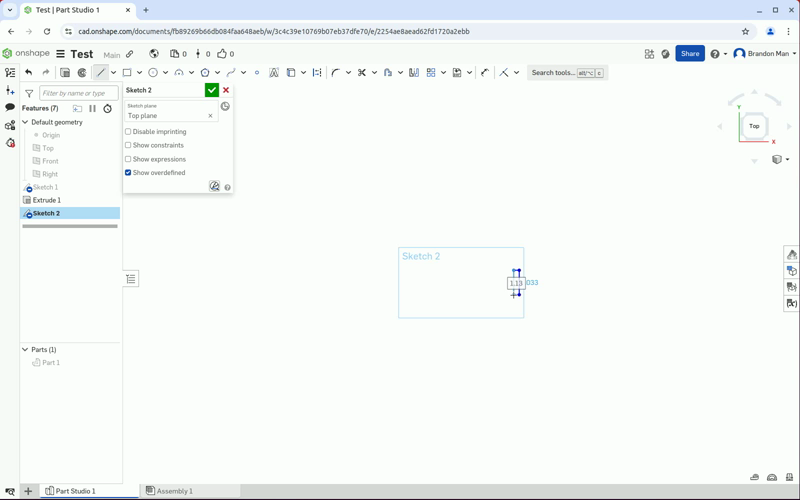
key_up(shift)
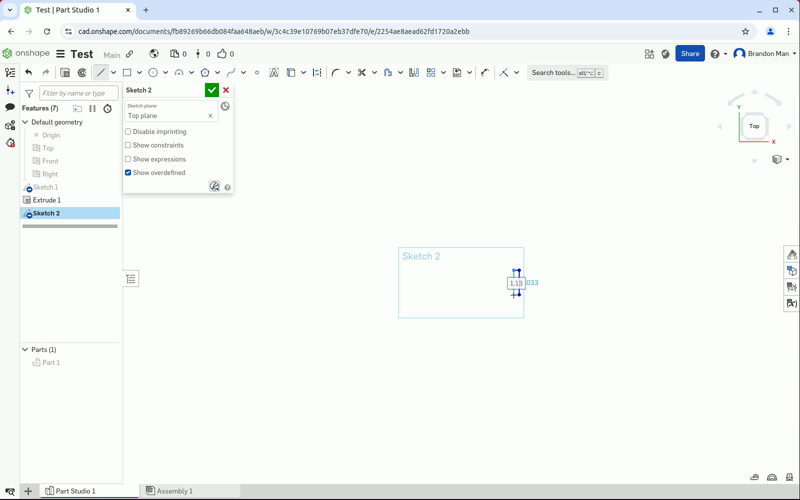
click(513, 294)
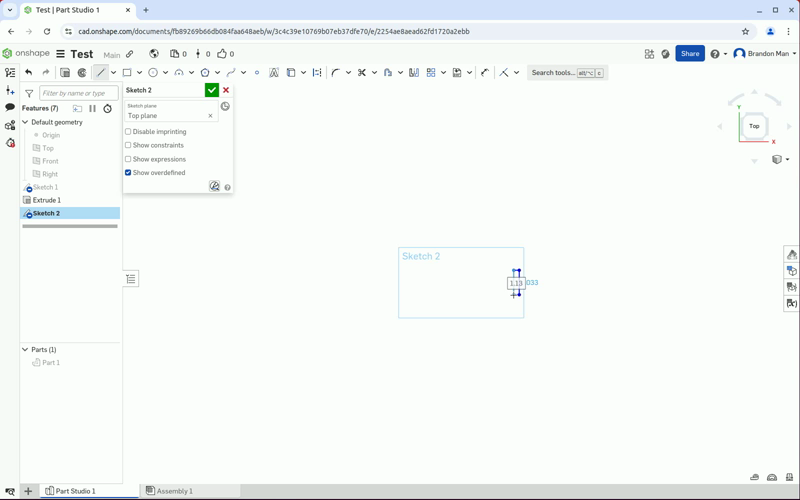
key(esc)
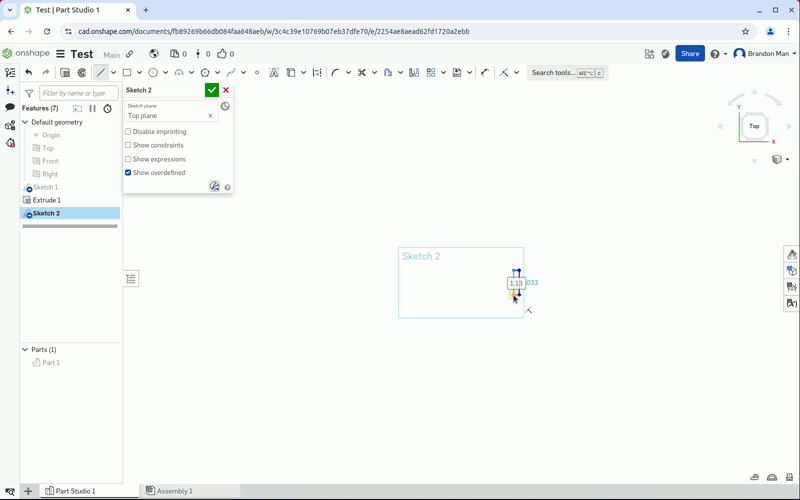
mouse_move(519, 292)
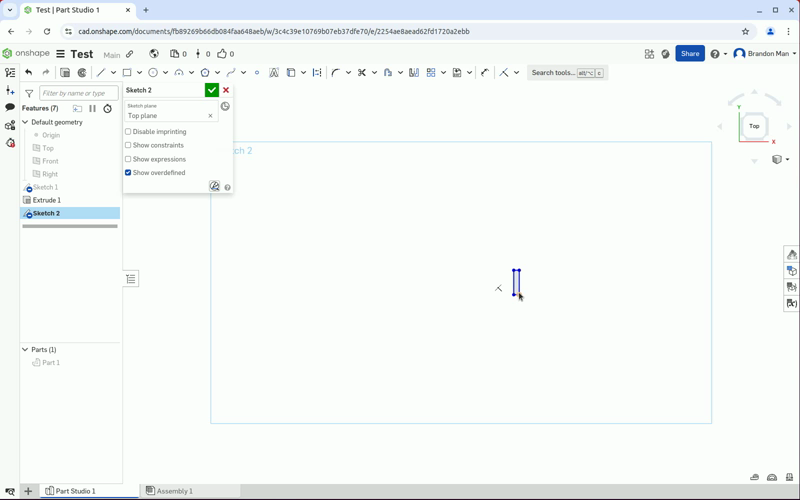
scroll(6)
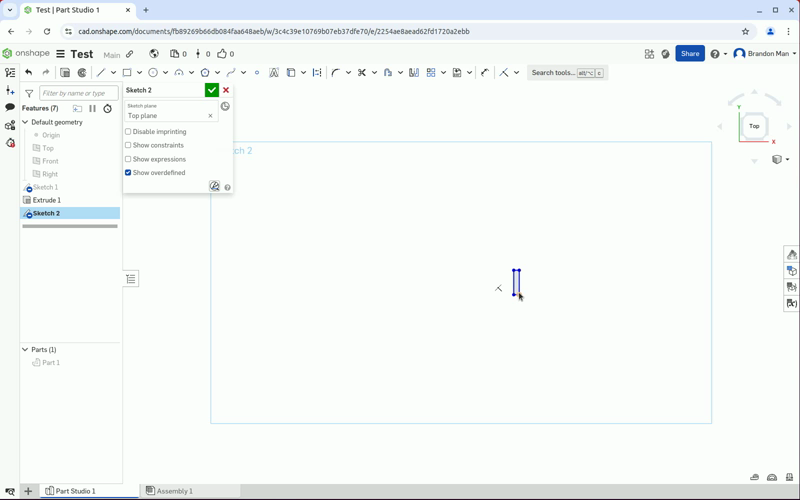
scroll(6)
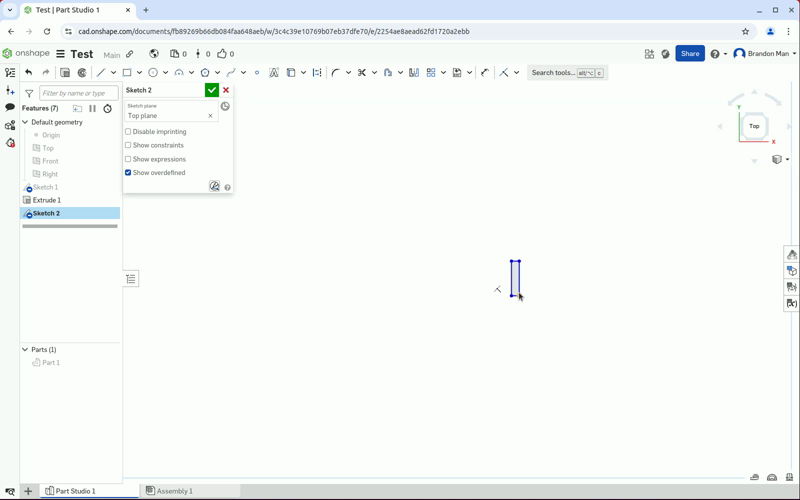
scroll(6)
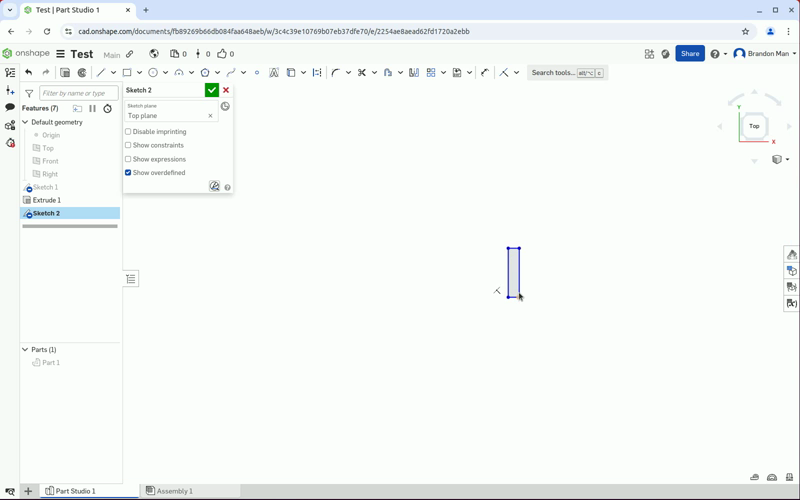
scroll(6)
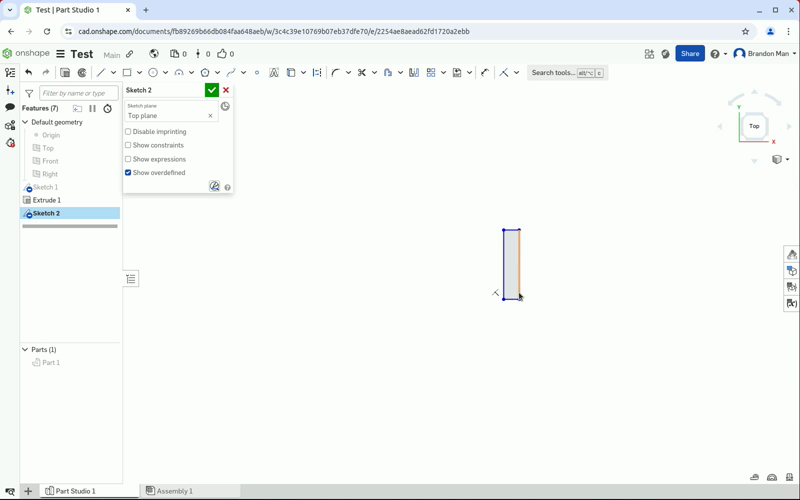
scroll(6)
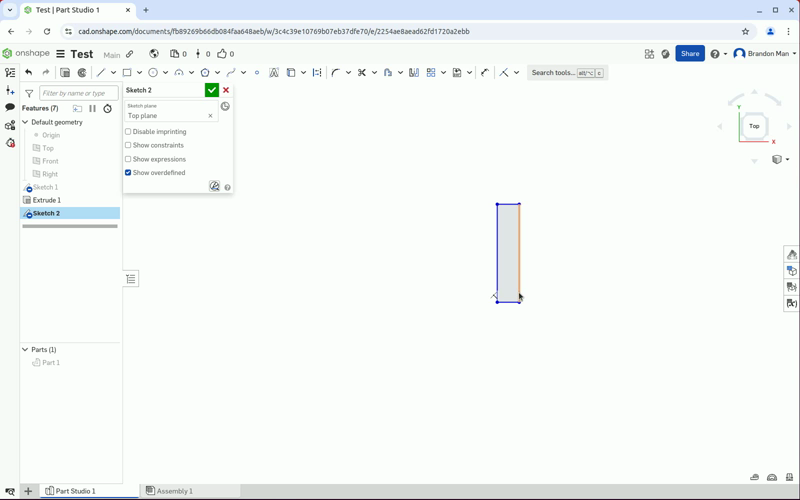
scroll(6)
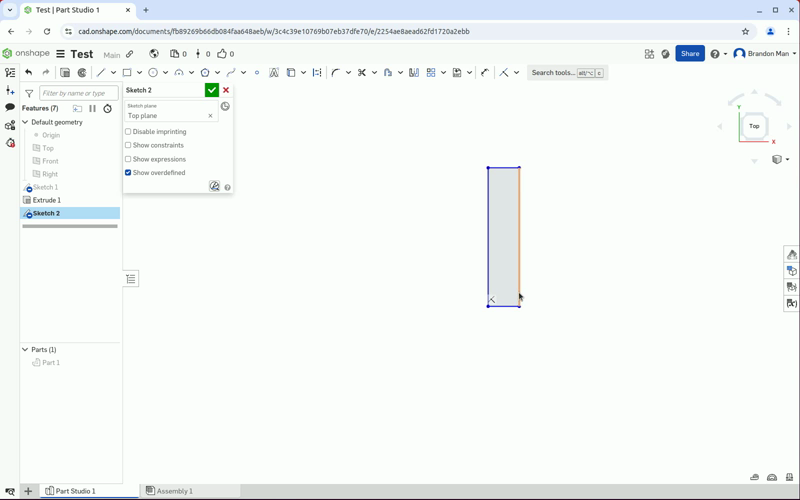
scroll(6)
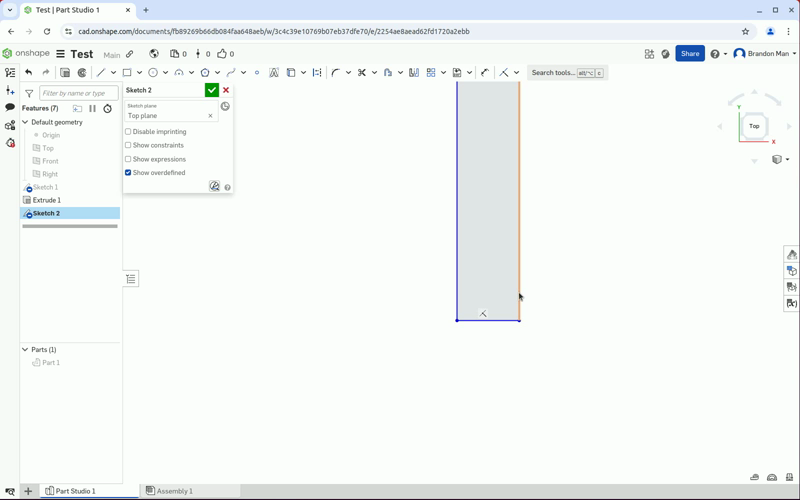
click(519, 292)
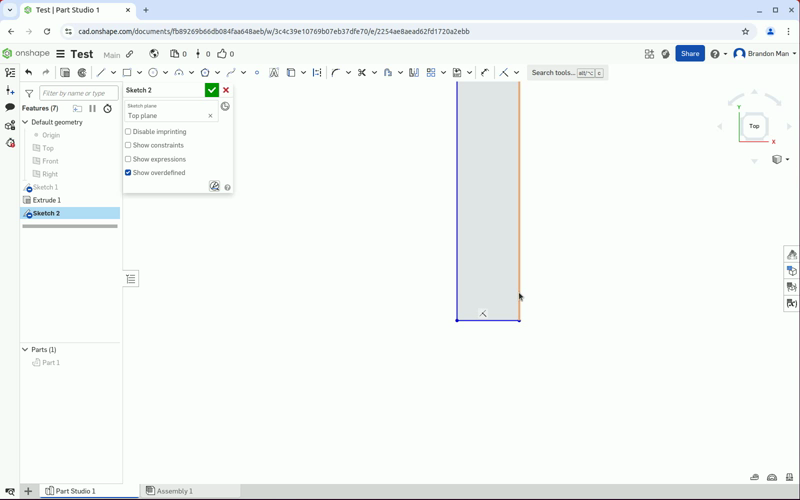
scroll(-6)
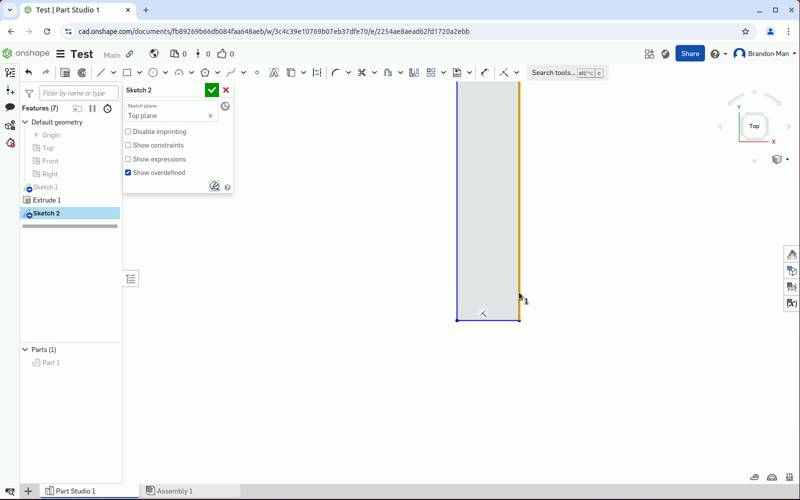
scroll(-6)
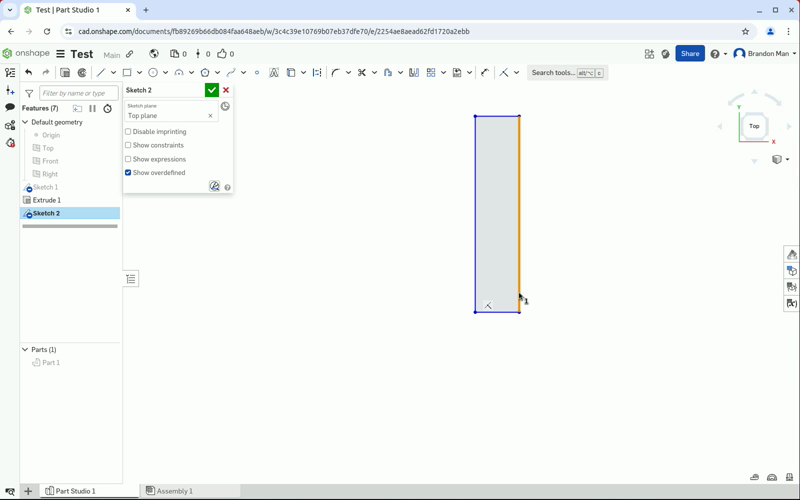
scroll(-6)
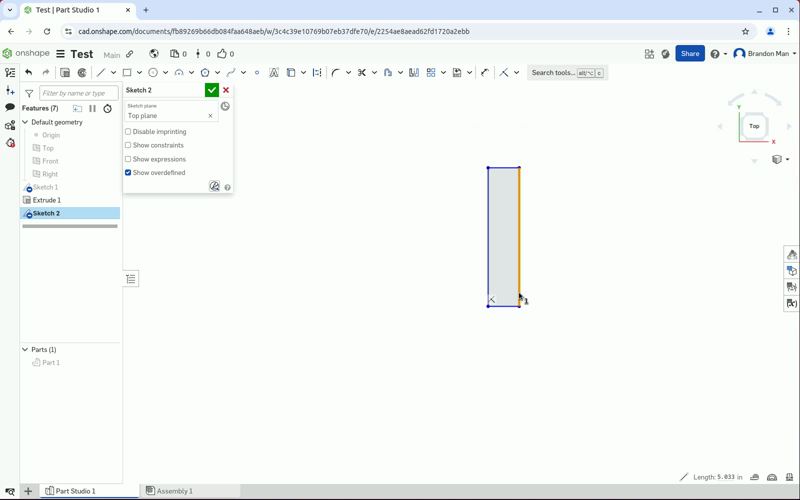
scroll(-6)
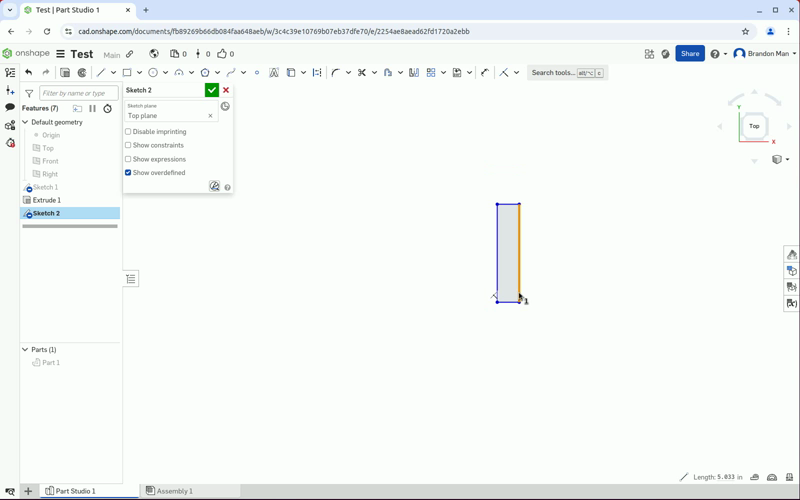
scroll(-6)
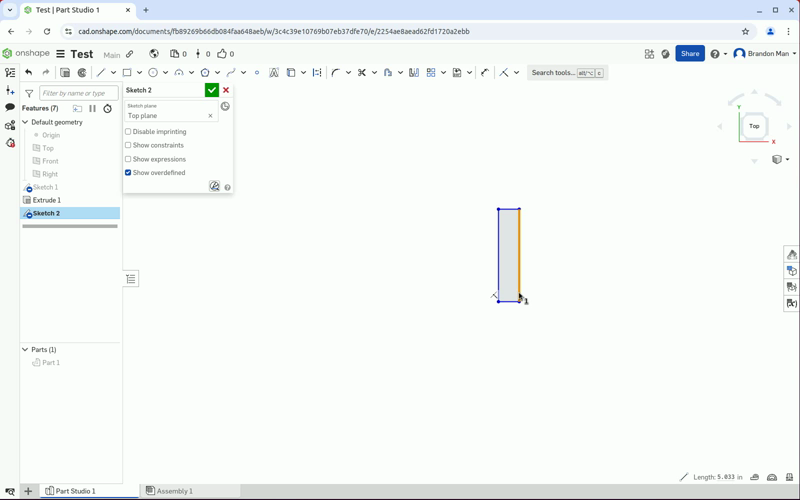
scroll(-6)
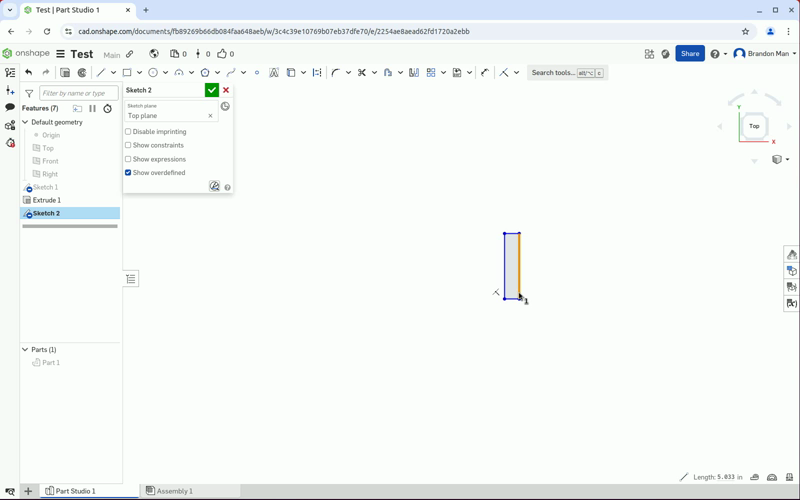
scroll(-6)
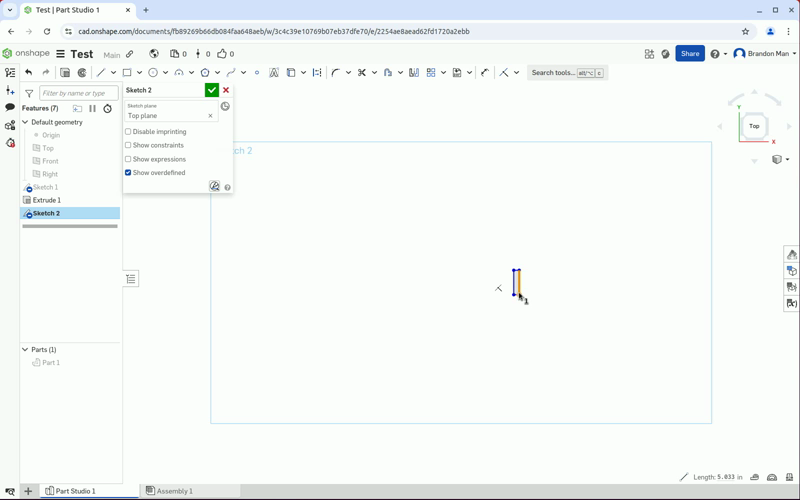
mouse_move(73, 352)
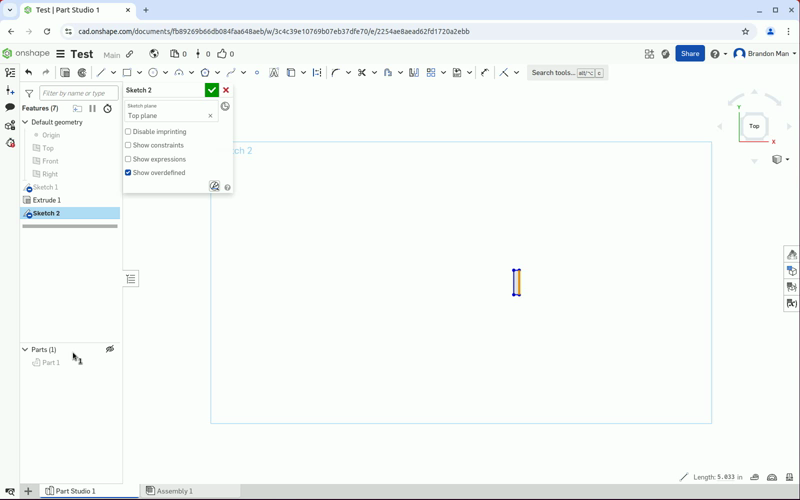
key(shift+y)
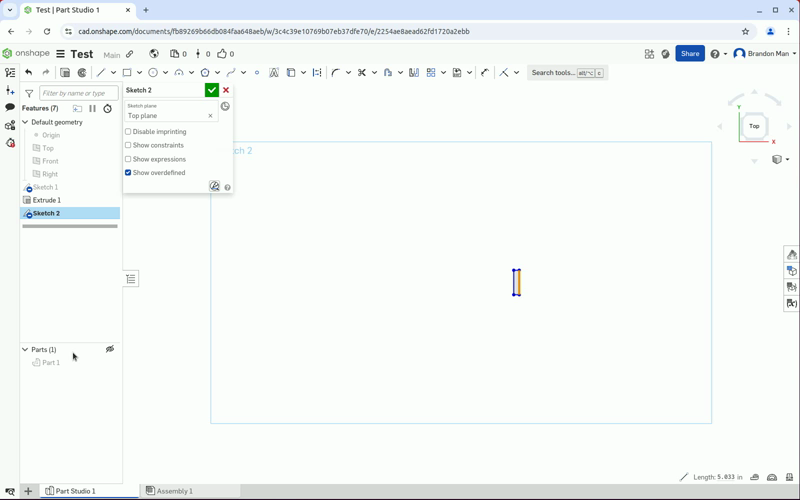
key(shift+e)
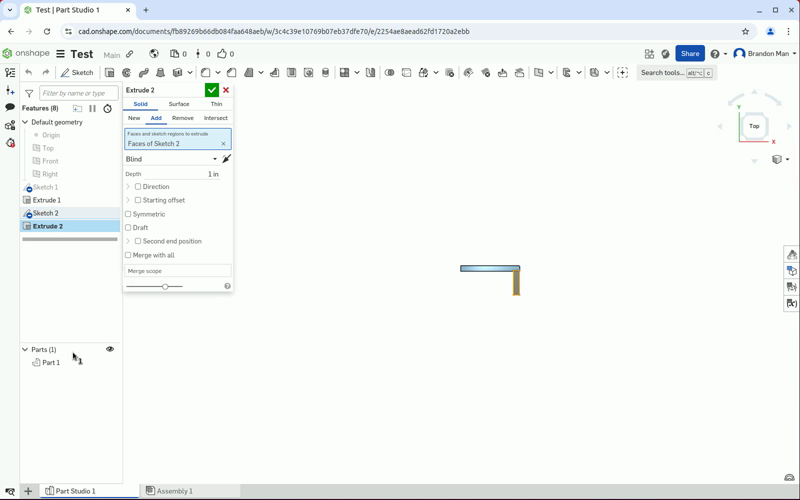
mouse_move(143, 106)
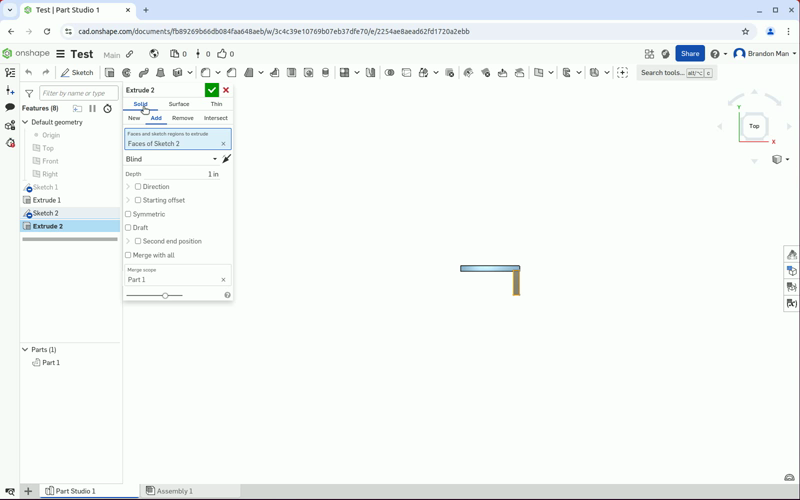
click(143, 106)
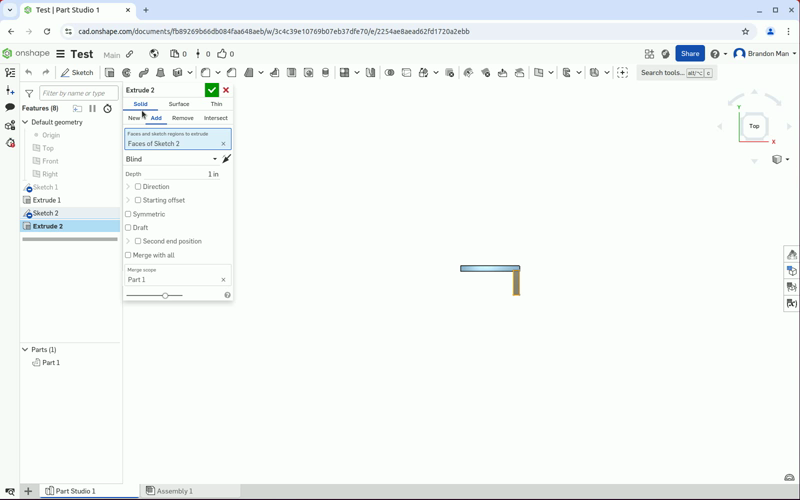
mouse_move(137, 120)
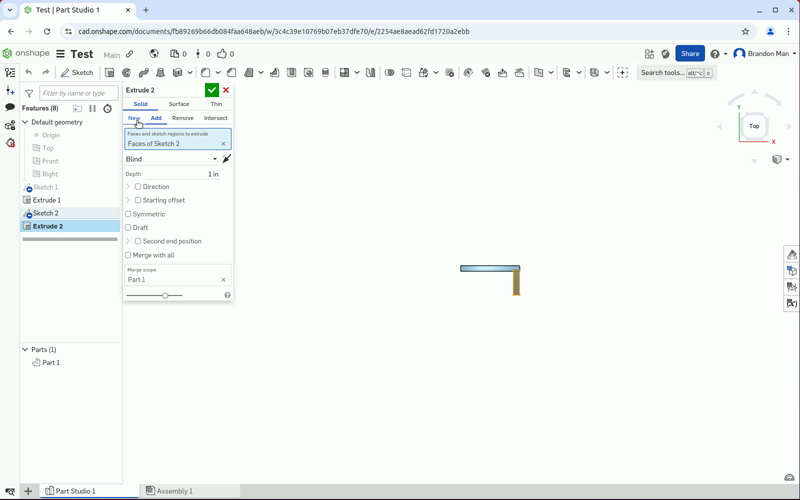
click(137, 120)
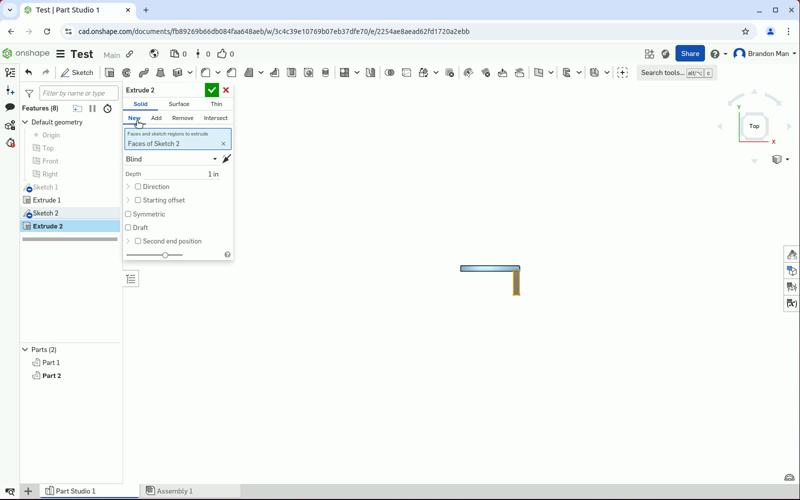
key(tab, 4)
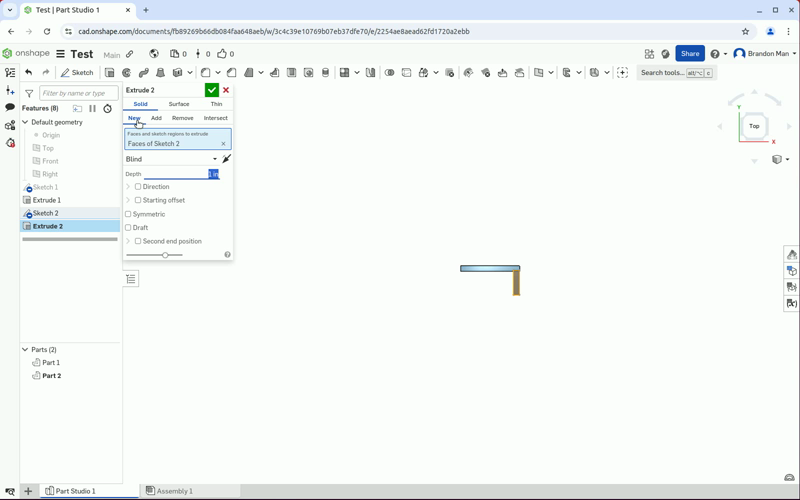
text(0.481)
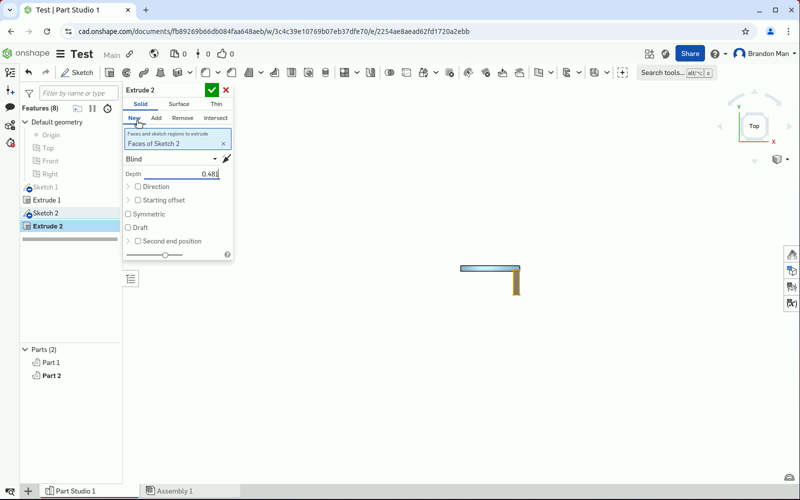
key(enter)
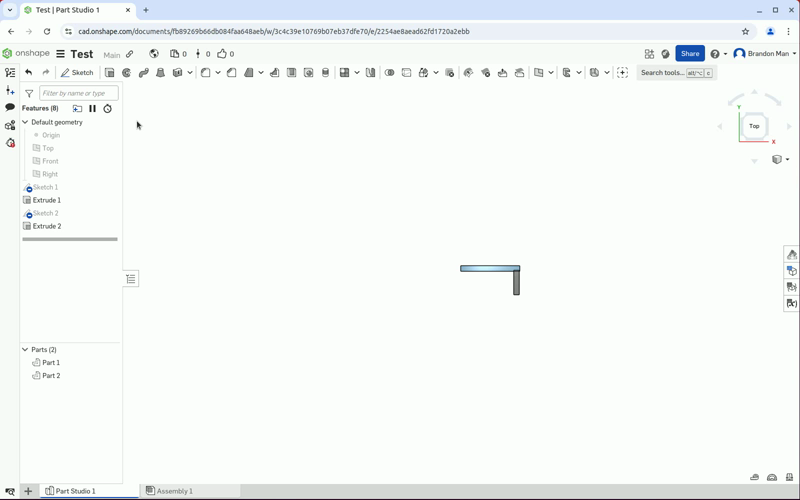
key(shift+h)
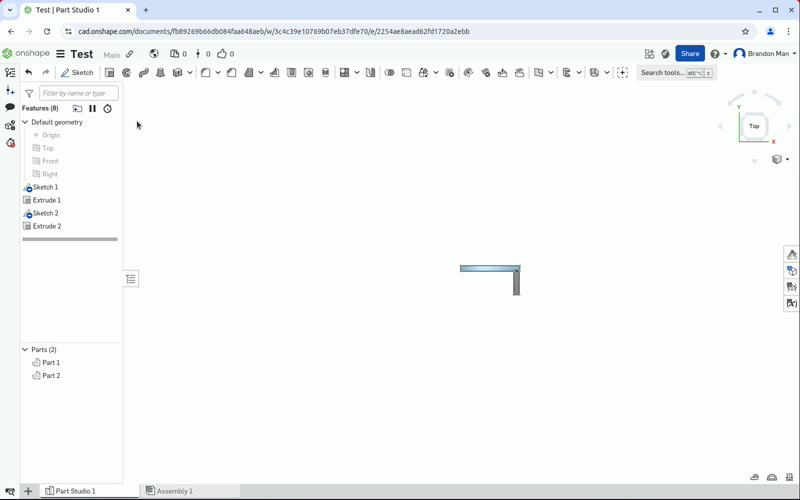
key(shift+h)
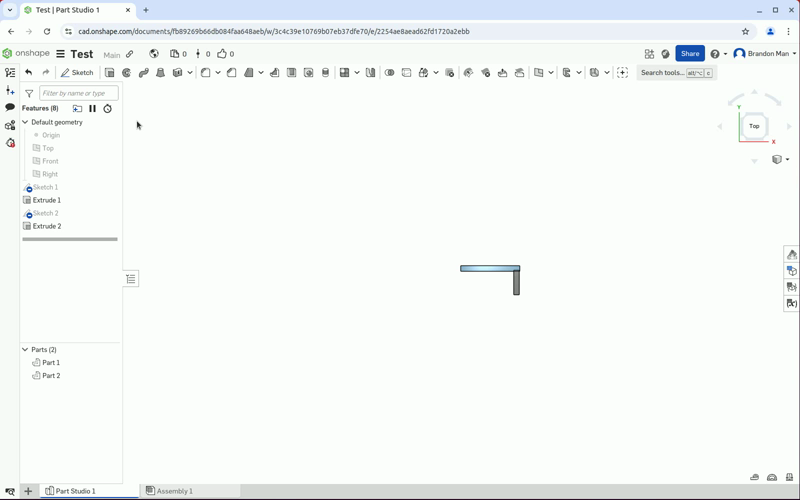
mouse_move(73, 189)
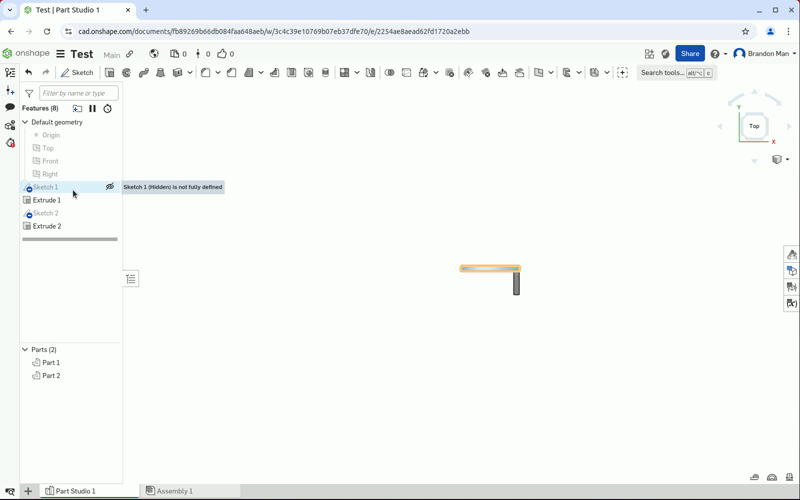
click(73, 189)
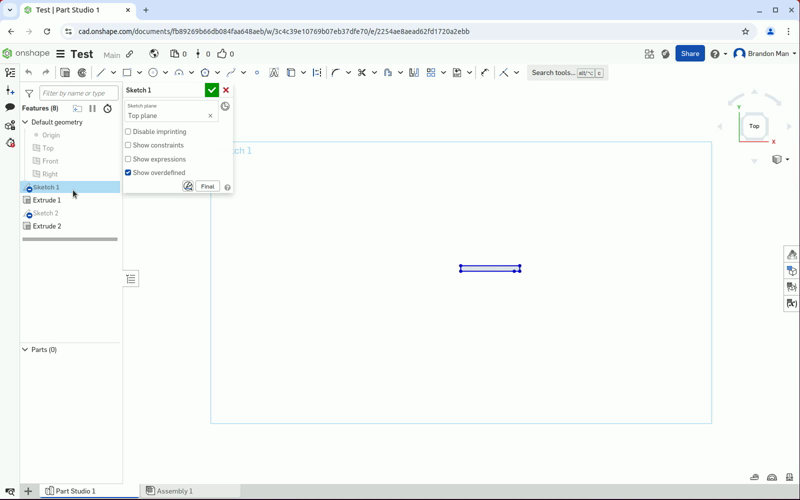
mouse_move(229, 92)
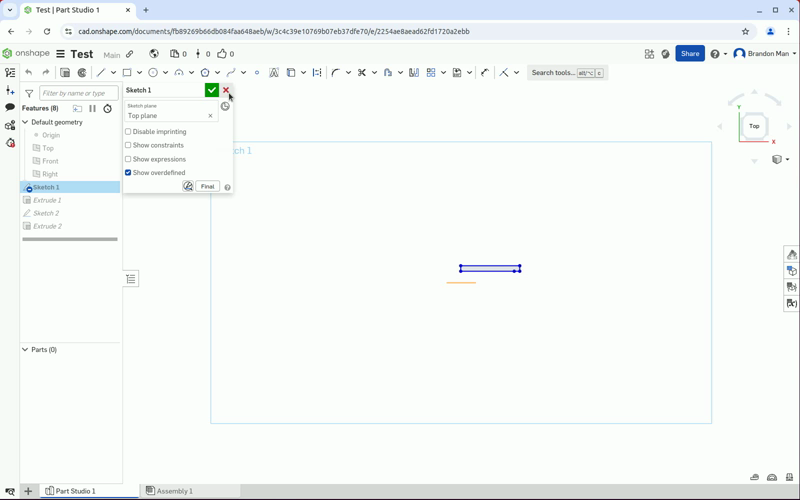
click(229, 92)
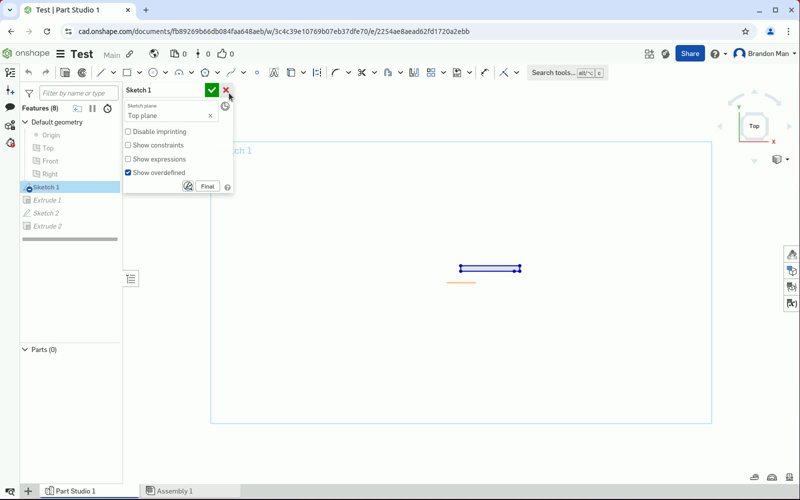
key(shift+s)
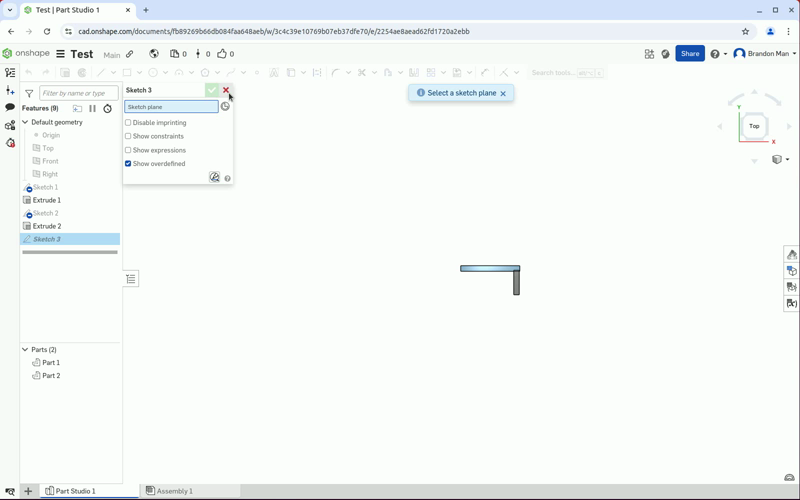
mouse_move(73, 150)
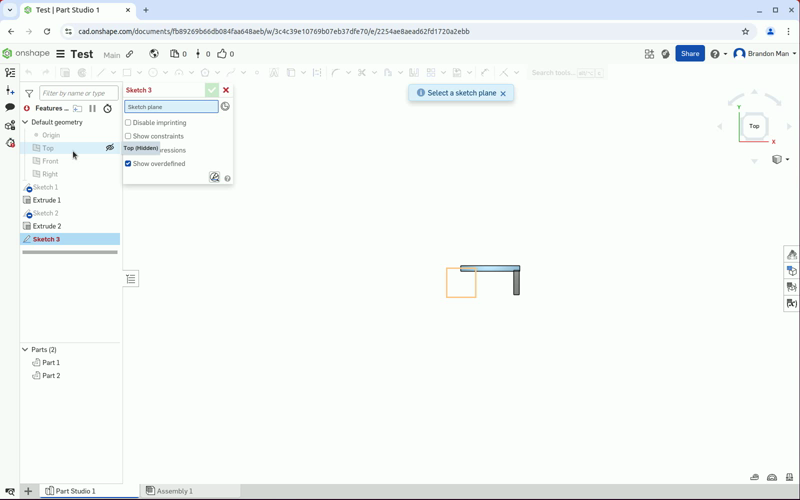
click(73, 150)
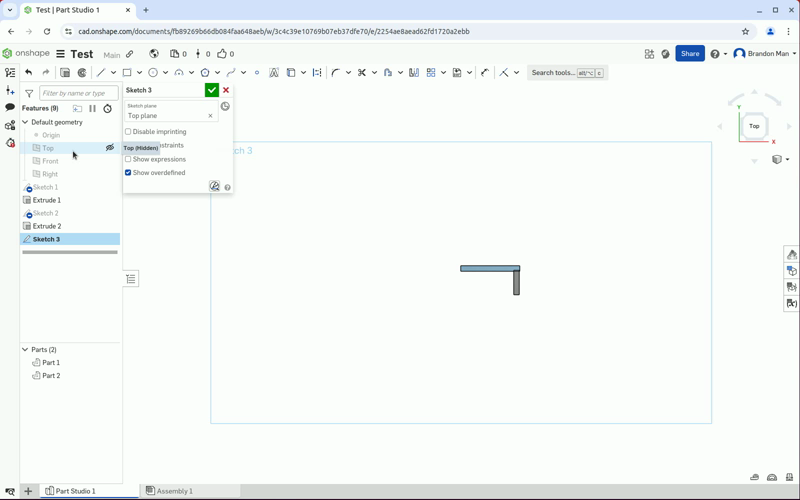
mouse_move(73, 352)
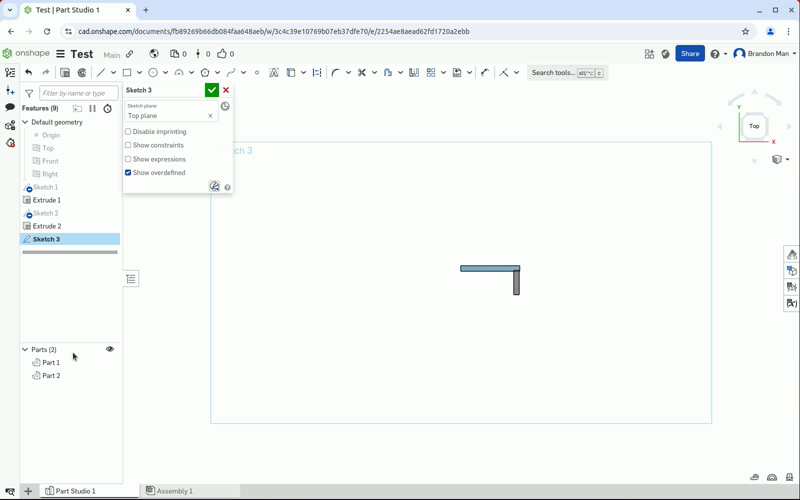
key(y)
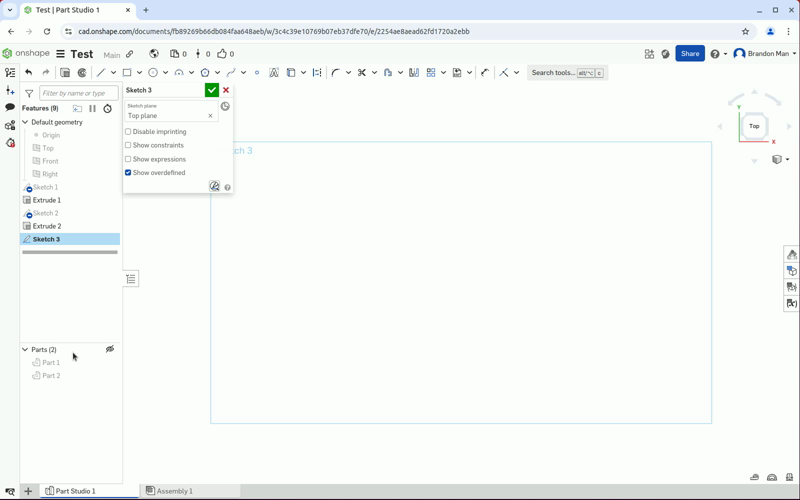
key(l)
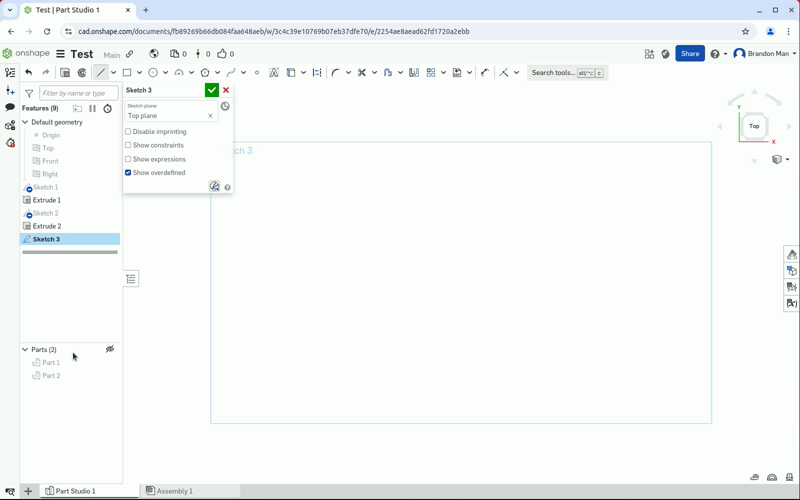
key_down(shift)
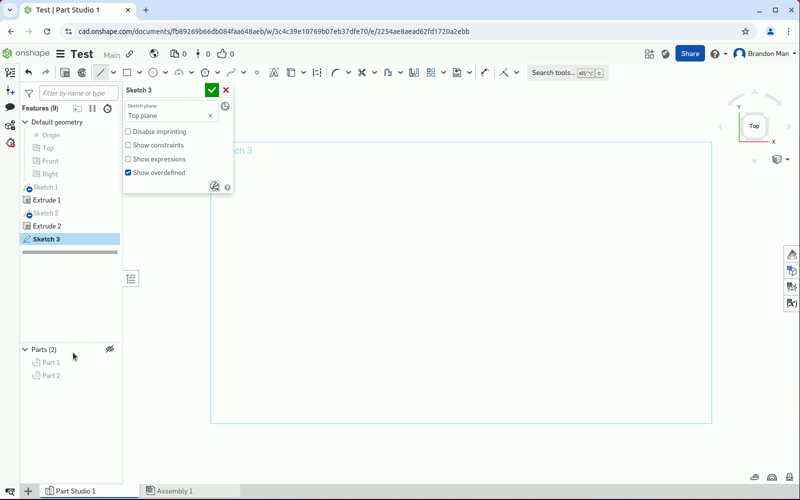
mouse_move(460, 300)
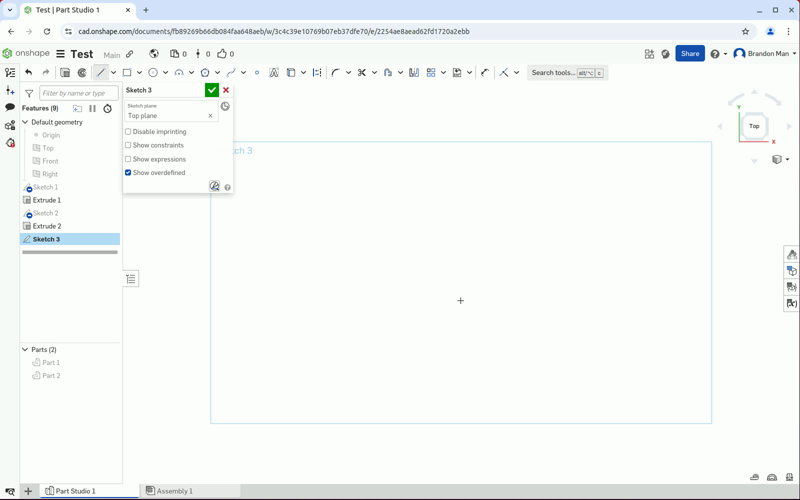
click(460, 300)
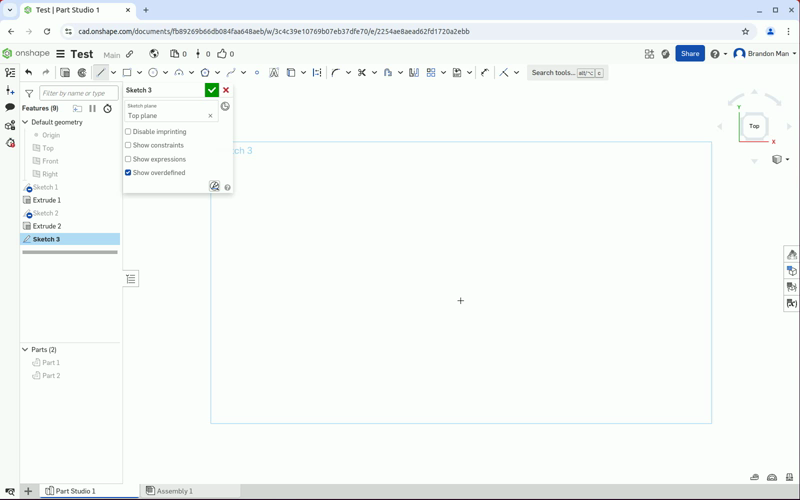
key_up(shift)
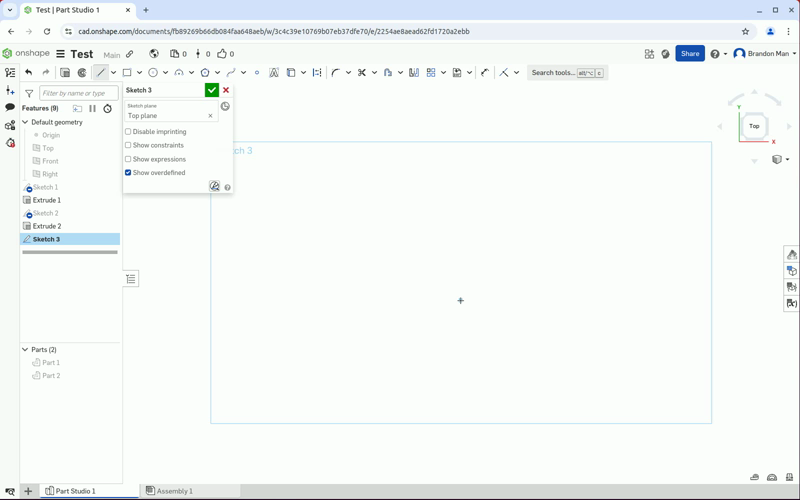
key_down(shift)
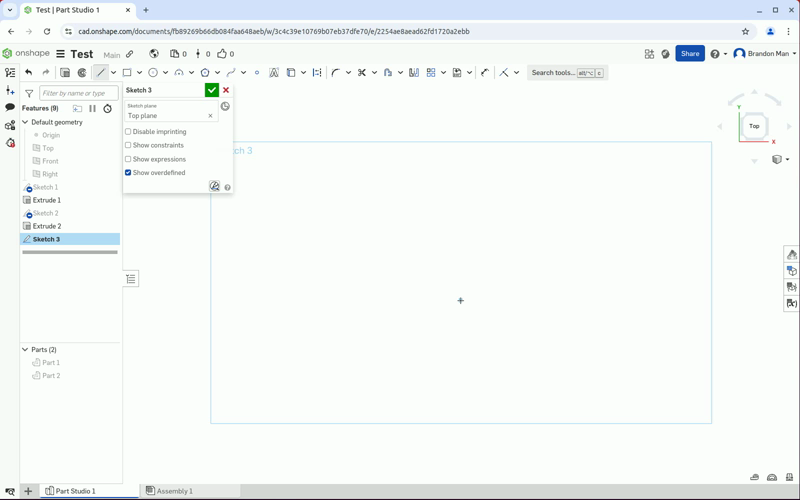
mouse_move(490, 300)
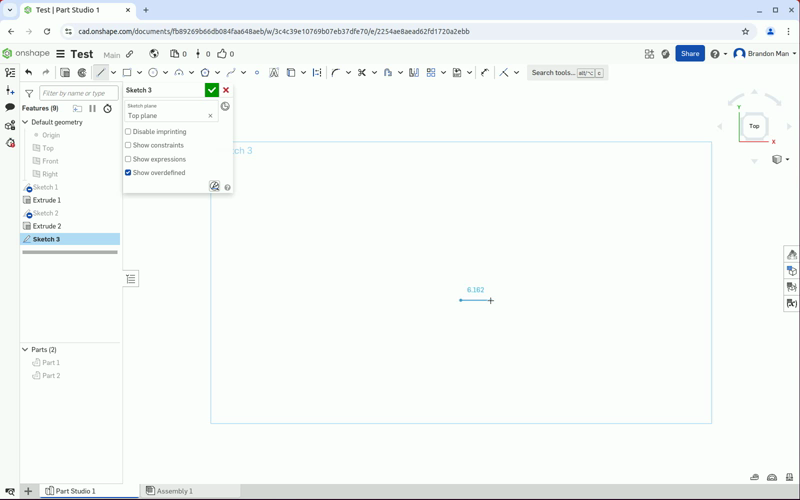
mouse_move(519, 300)
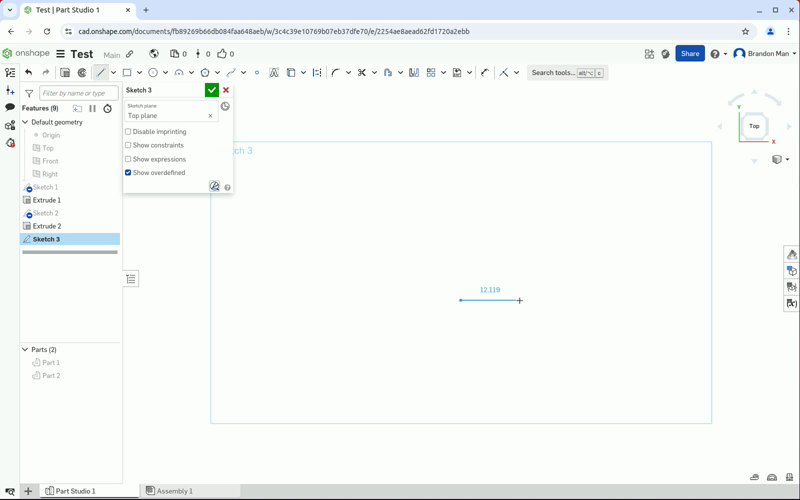
click(519, 300)
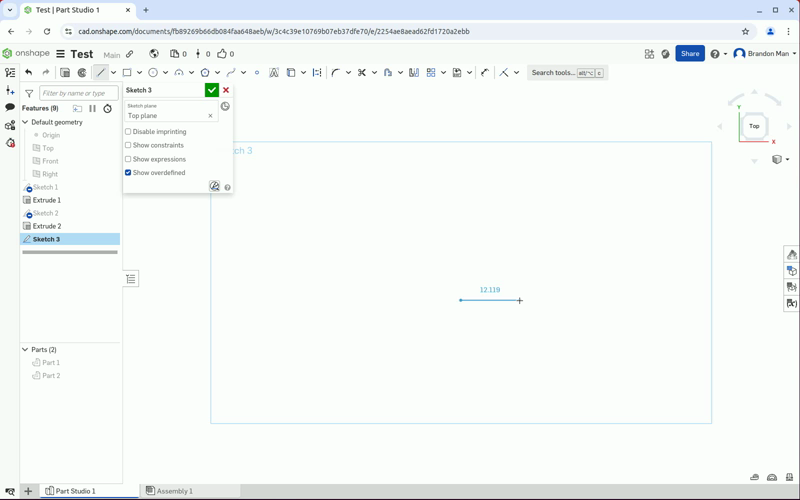
key_up(shift)
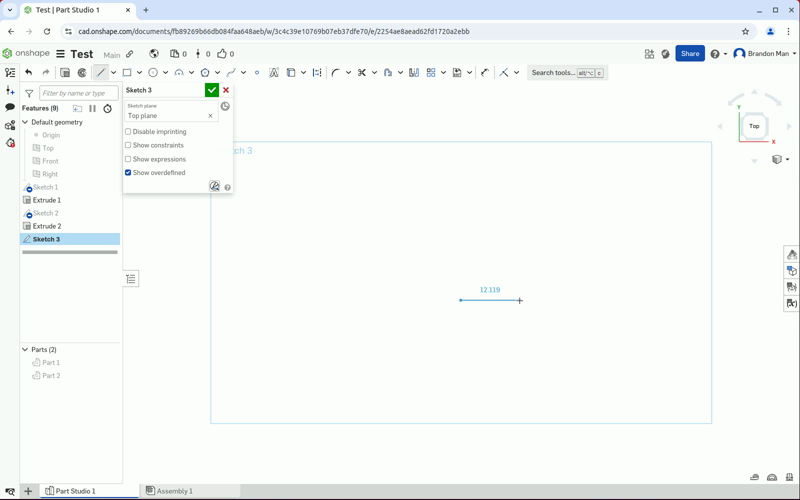
key_down(shift)
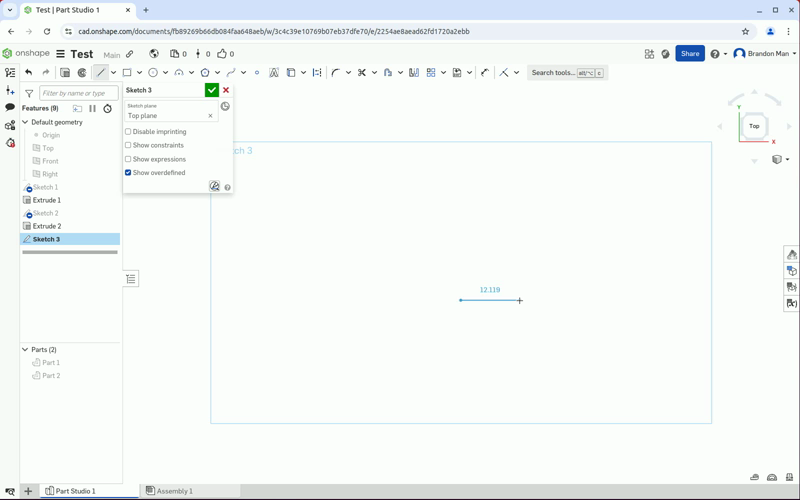
mouse_move(549, 300)
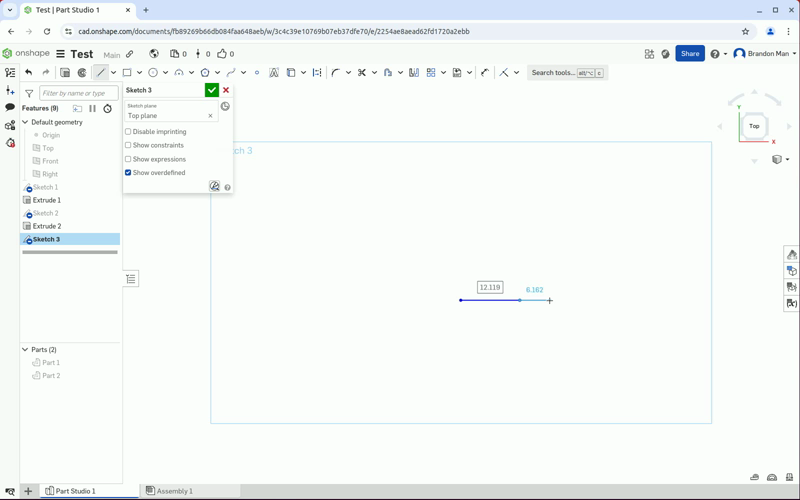
mouse_move(519, 294)
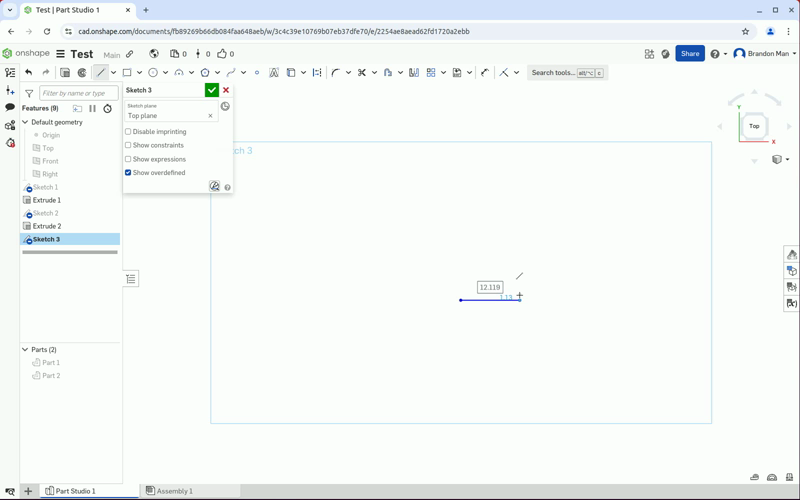
scroll(6)
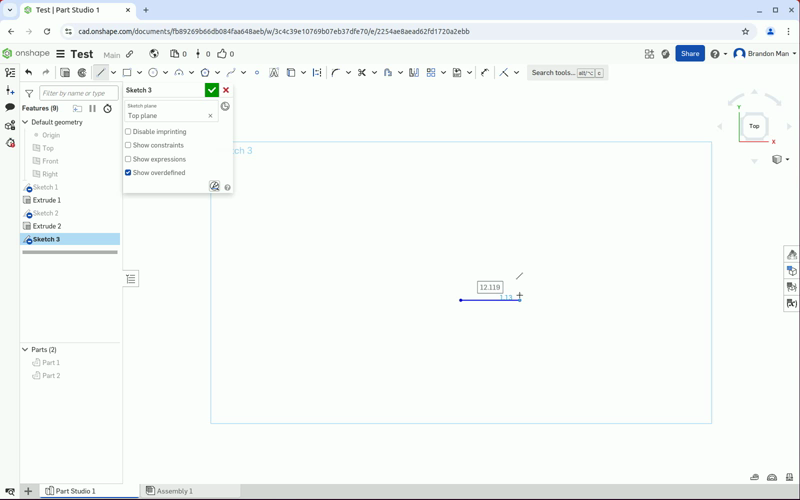
scroll(6)
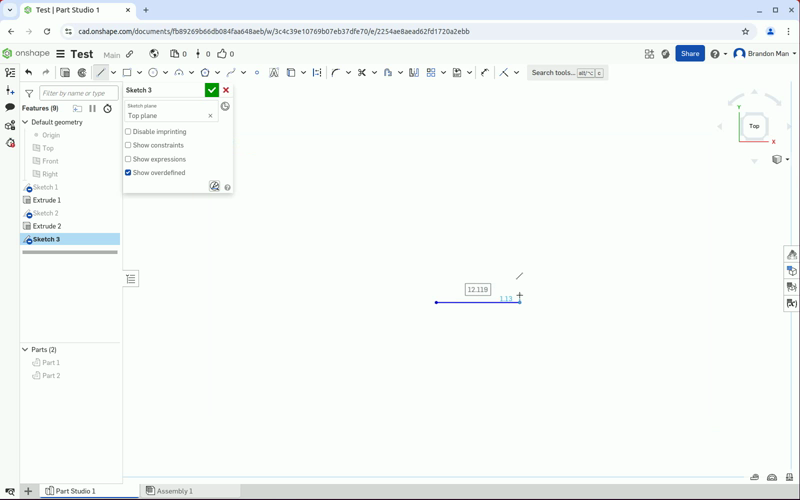
scroll(6)
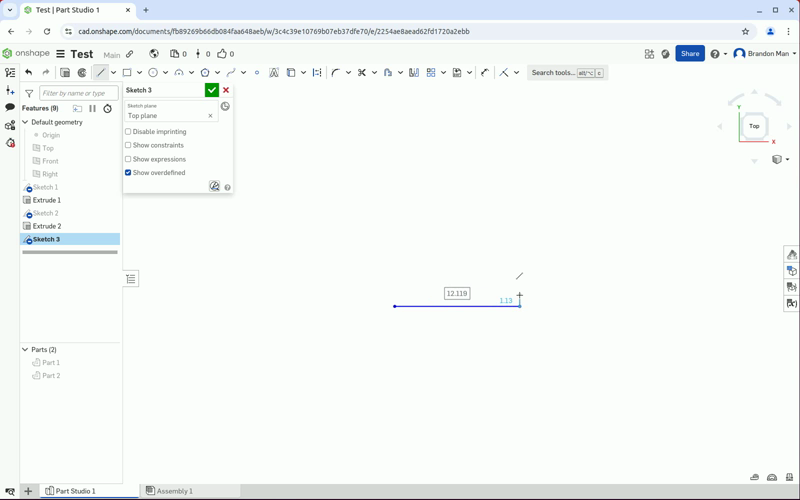
scroll(6)
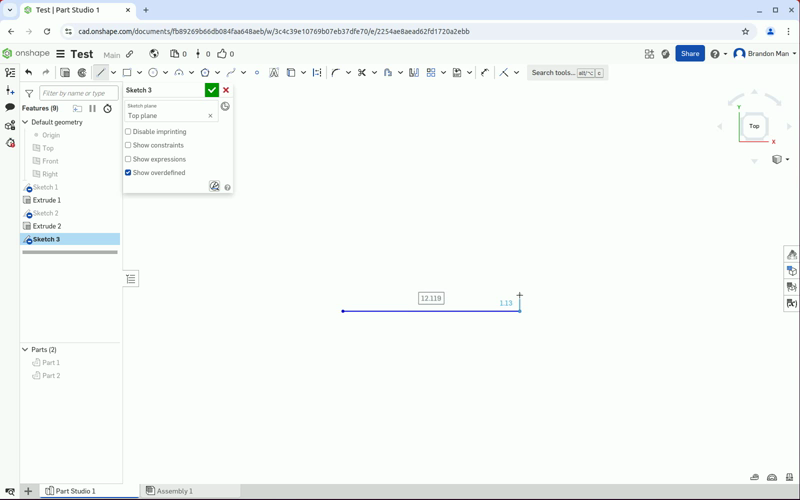
scroll(6)
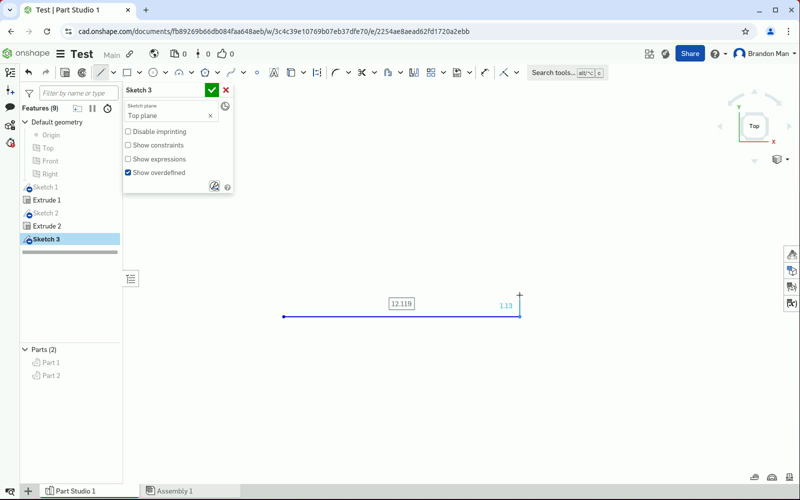
scroll(6)
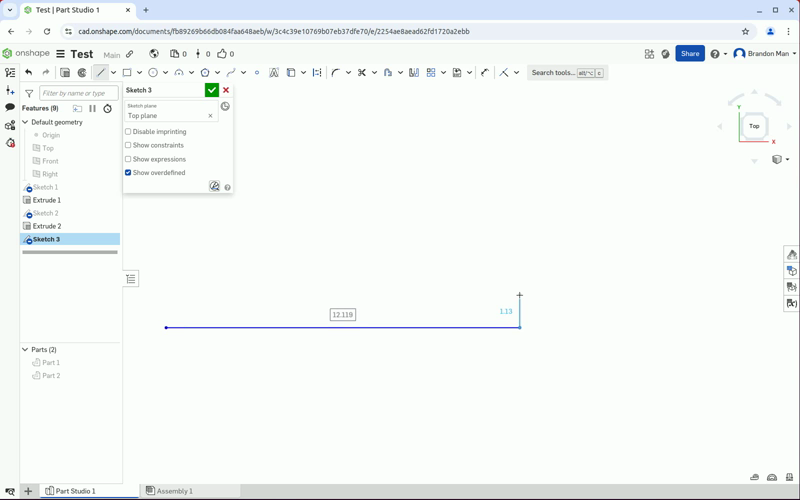
scroll(6)
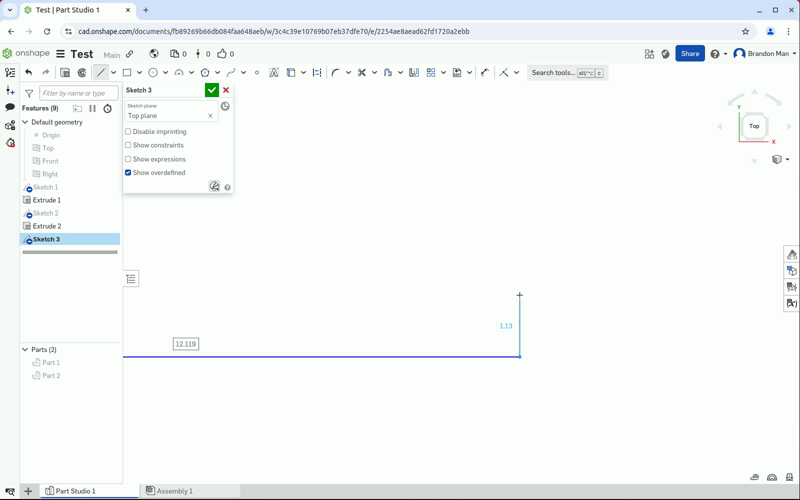
click(519, 294)
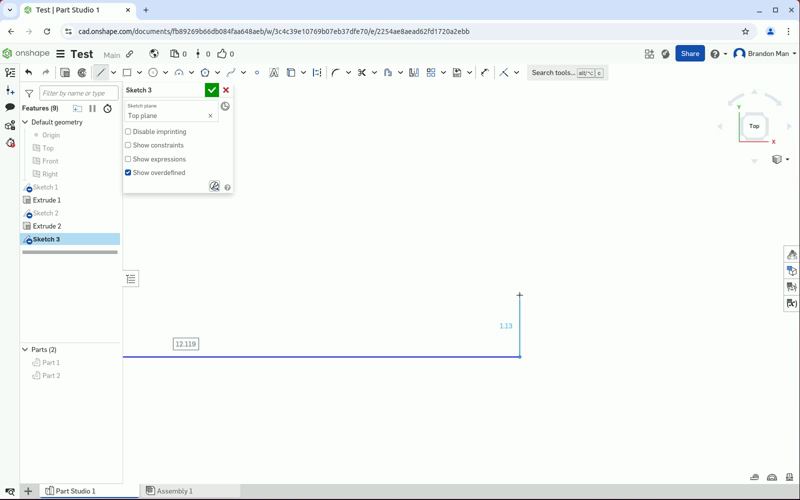
scroll(-6)
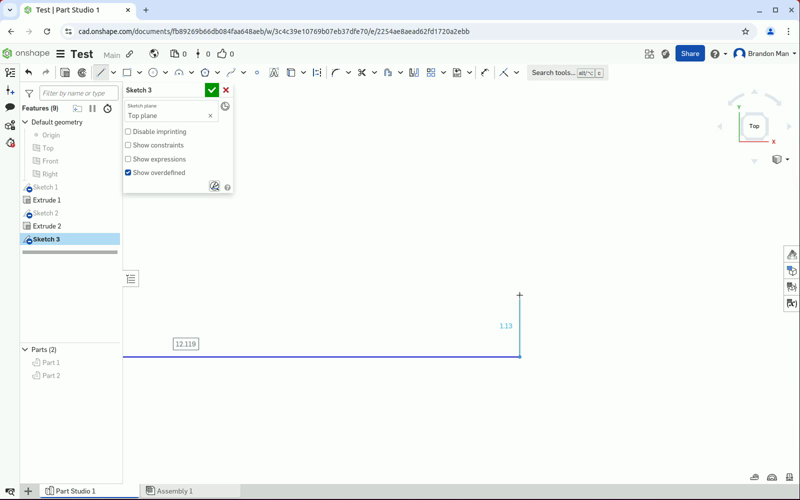
scroll(-6)
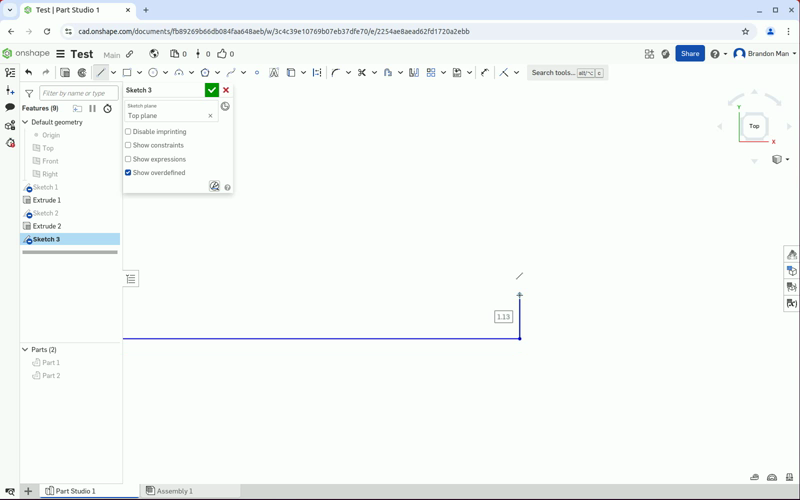
scroll(-6)
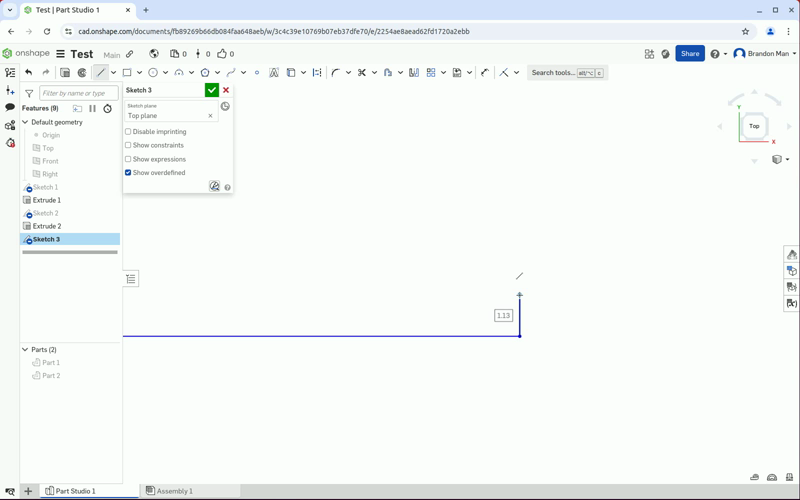
scroll(-6)
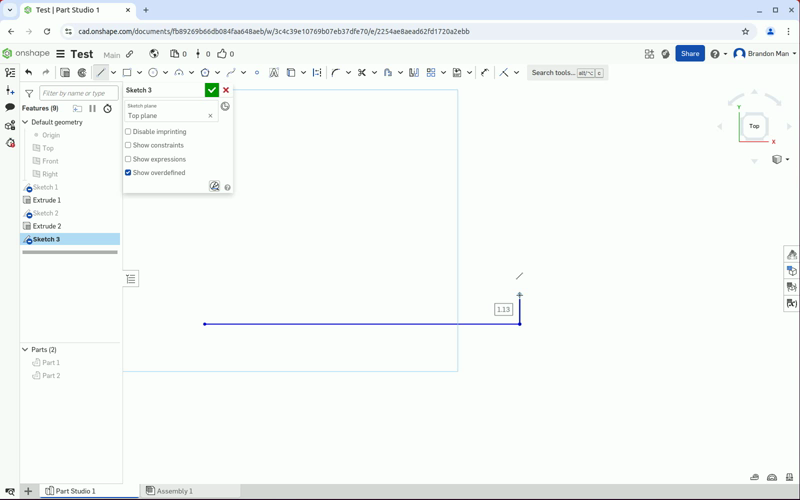
scroll(-6)
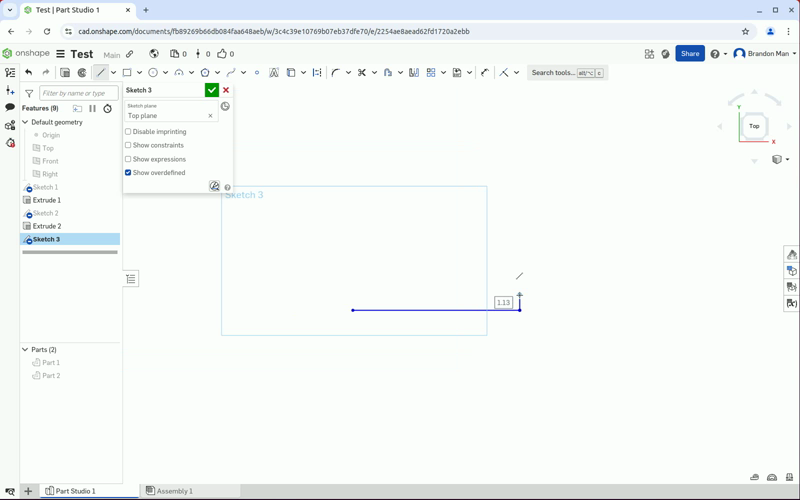
scroll(-6)
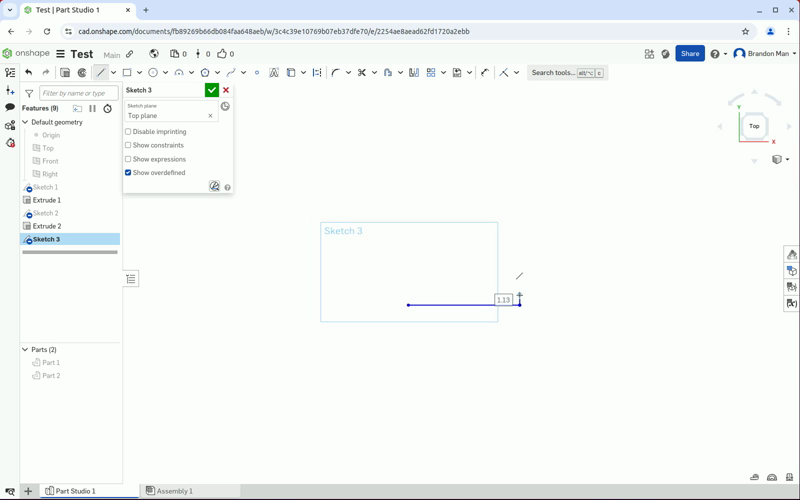
scroll(-6)
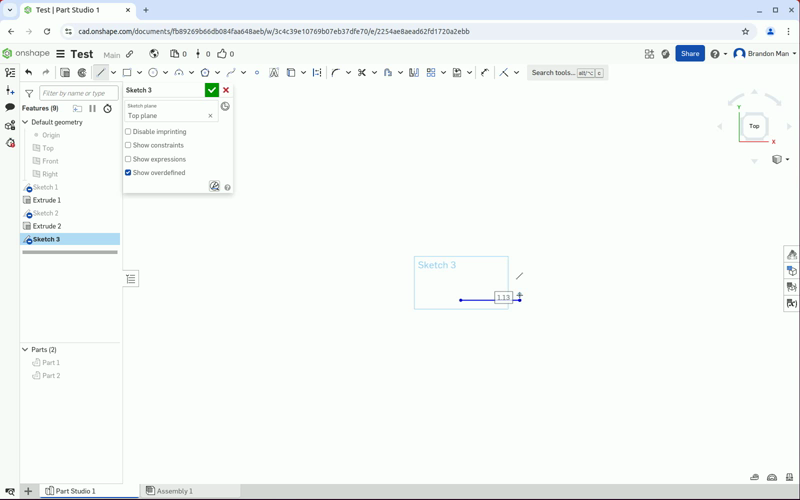
key_up(shift)
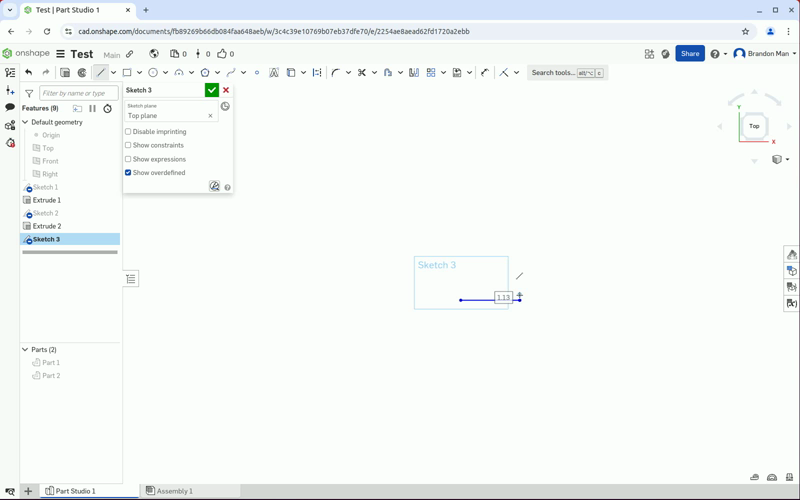
key_down(shift)
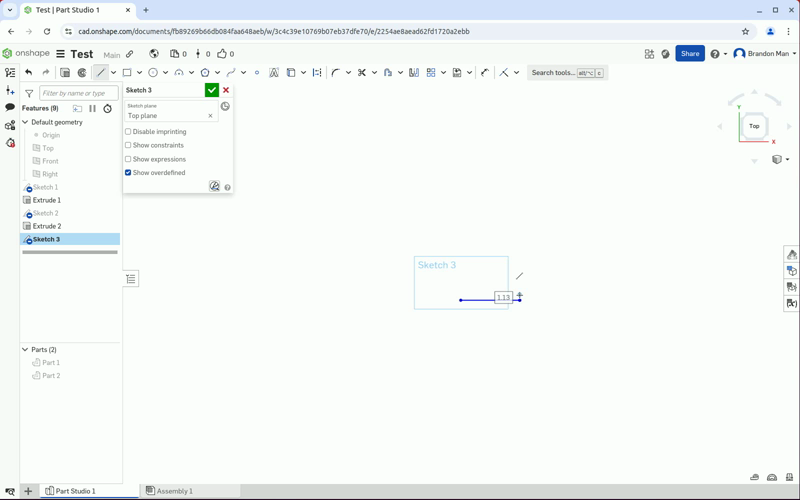
mouse_move(549, 294)
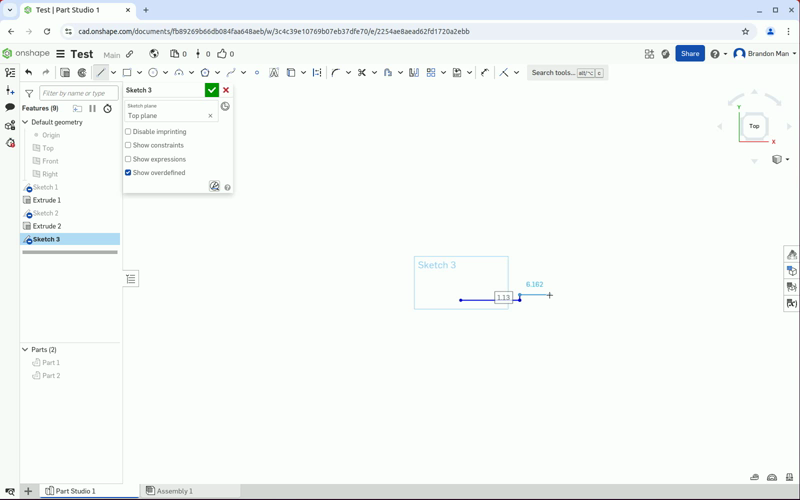
mouse_move(514, 294)
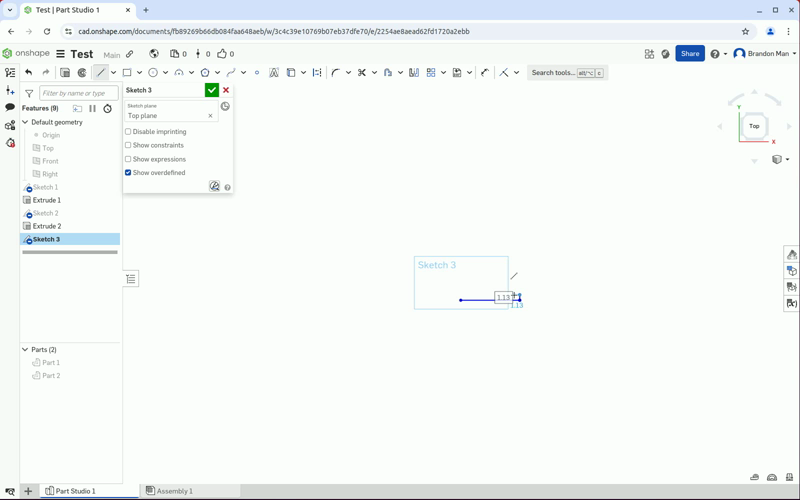
scroll(6)
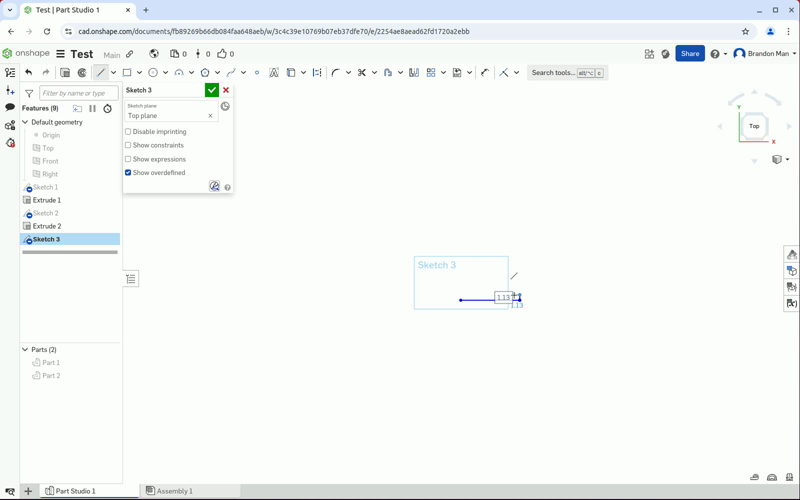
scroll(6)
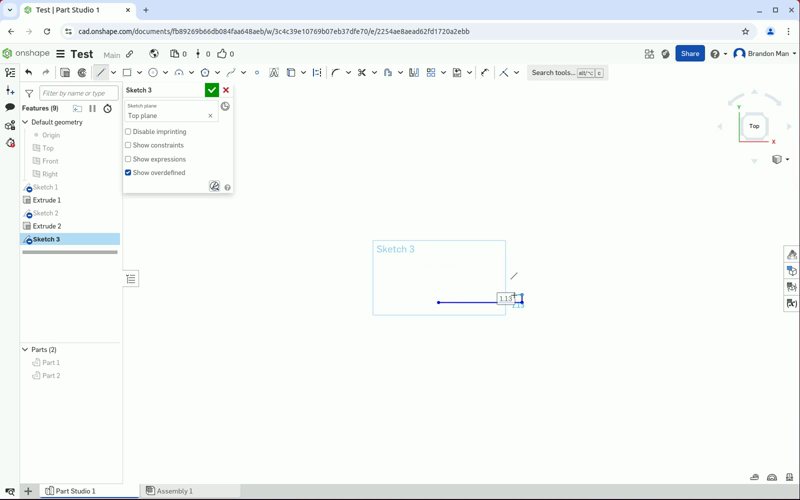
scroll(6)
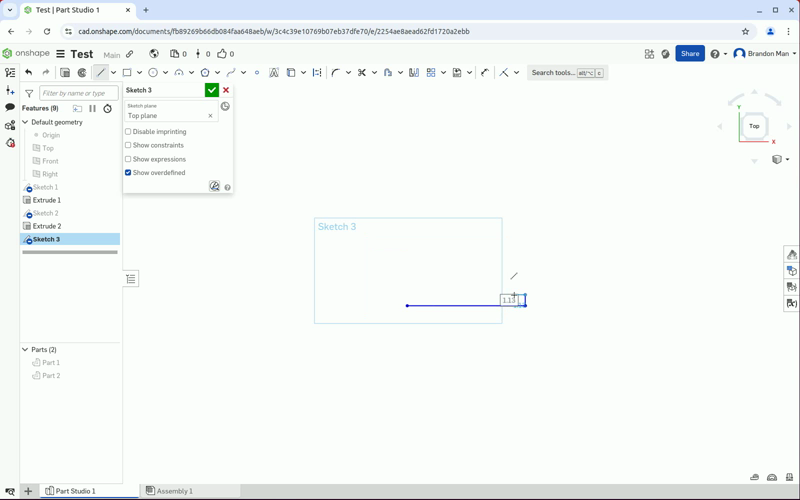
scroll(6)
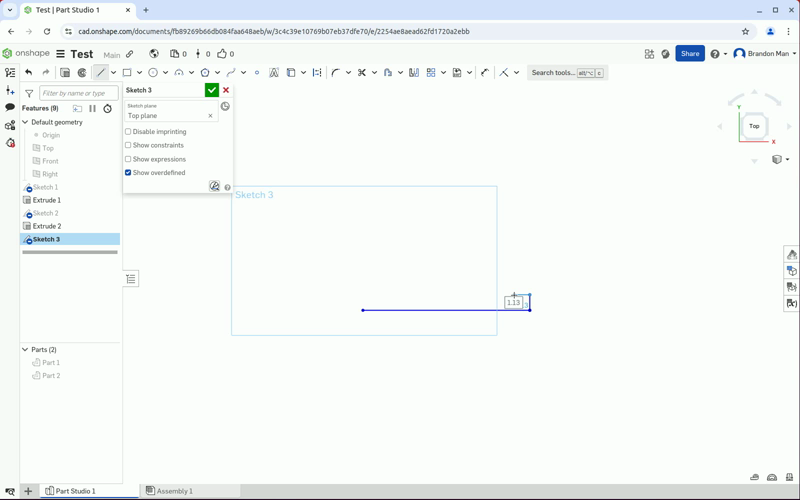
scroll(6)
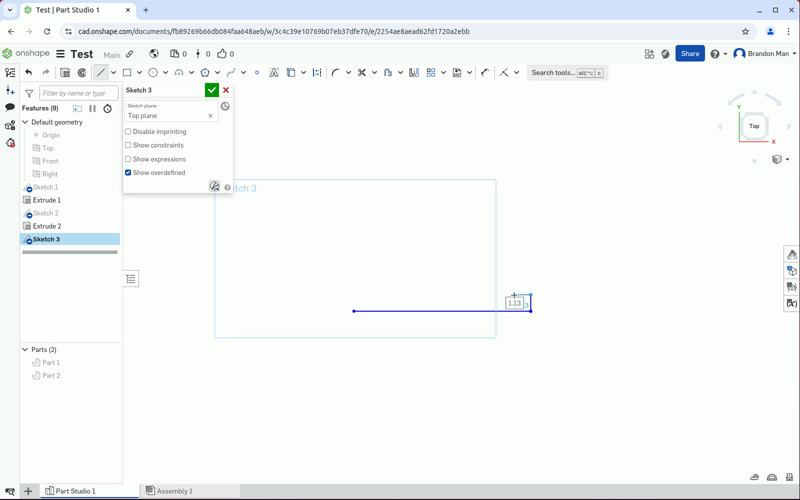
scroll(6)
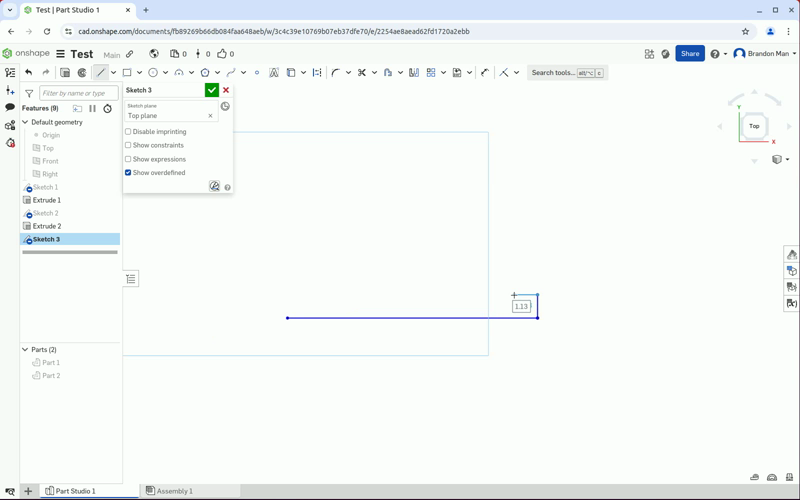
scroll(6)
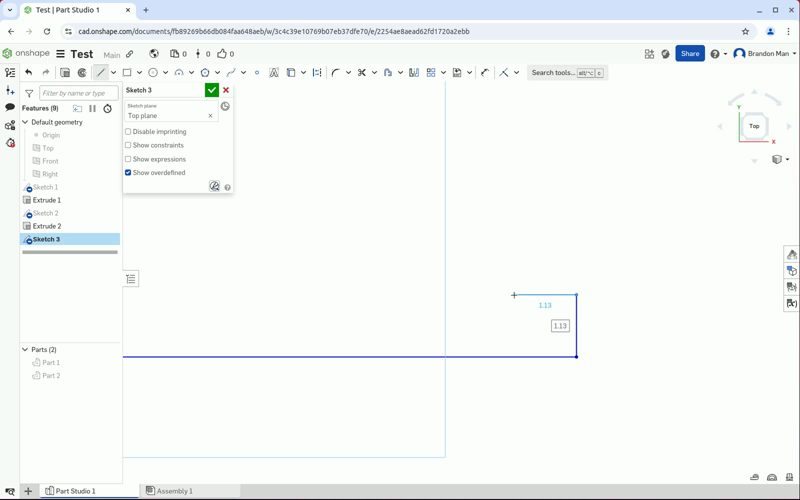
click(514, 294)
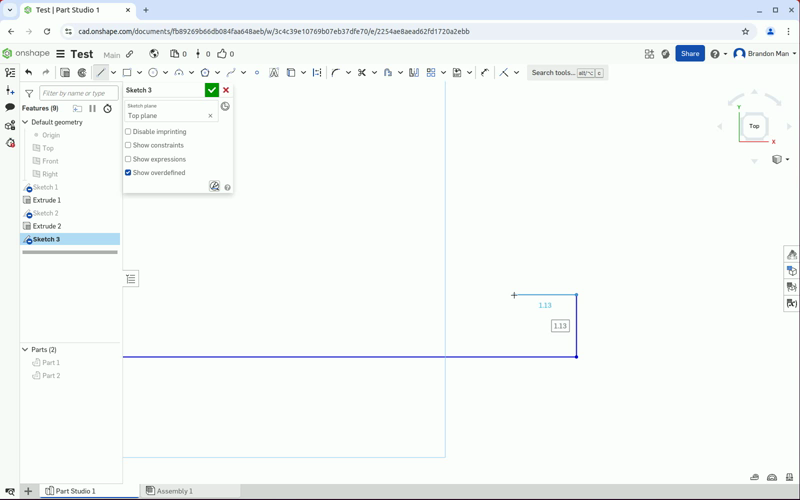
scroll(-6)
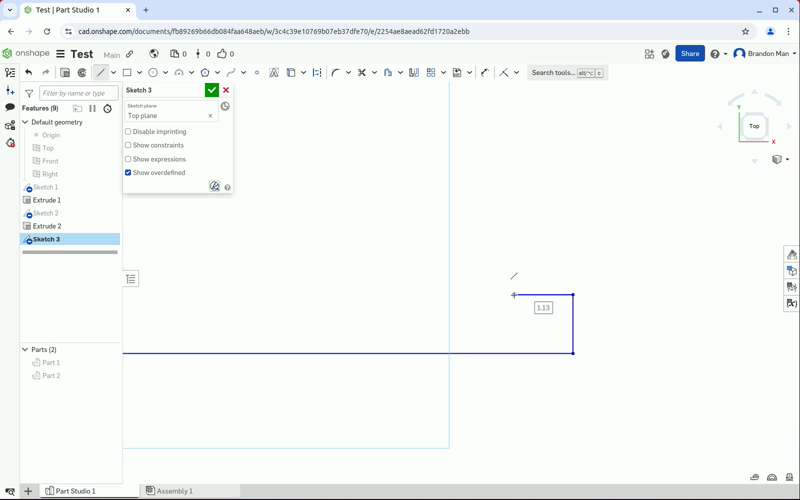
scroll(-6)
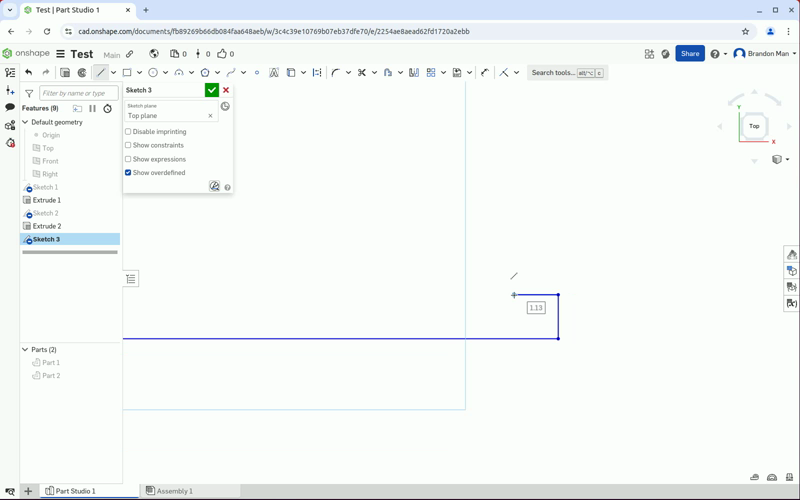
scroll(-6)
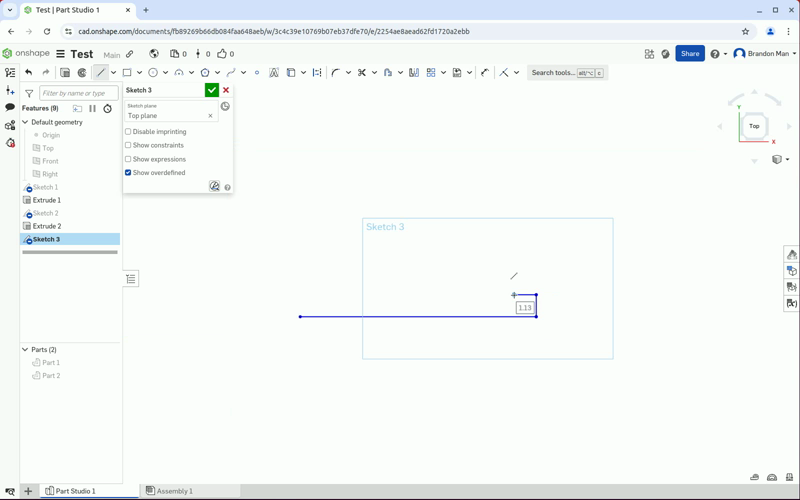
scroll(-6)
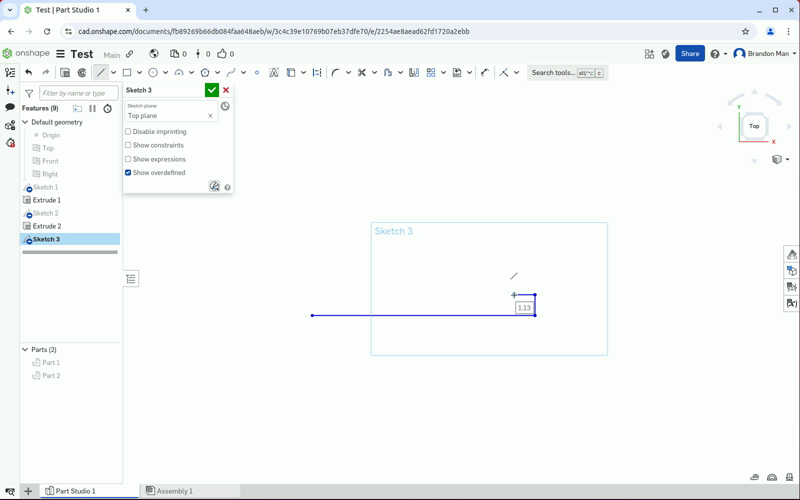
scroll(-6)
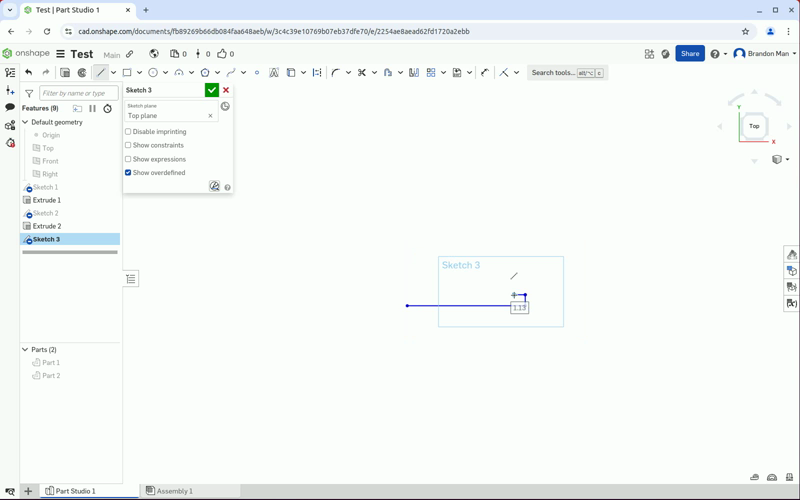
scroll(-6)
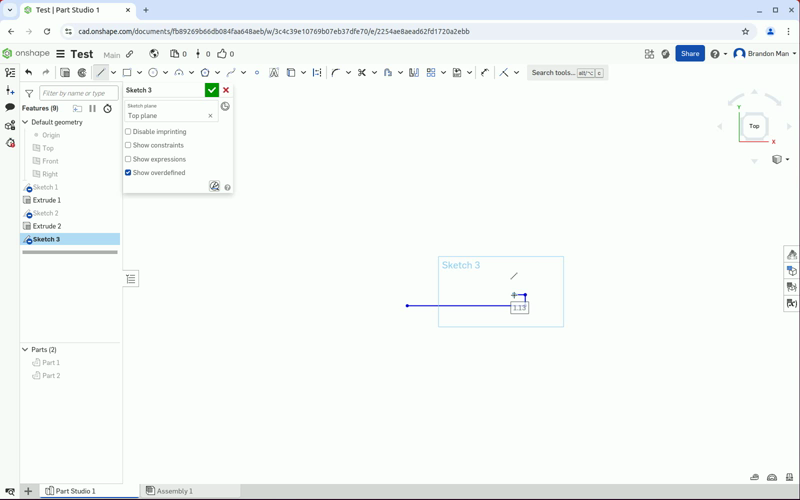
scroll(-6)
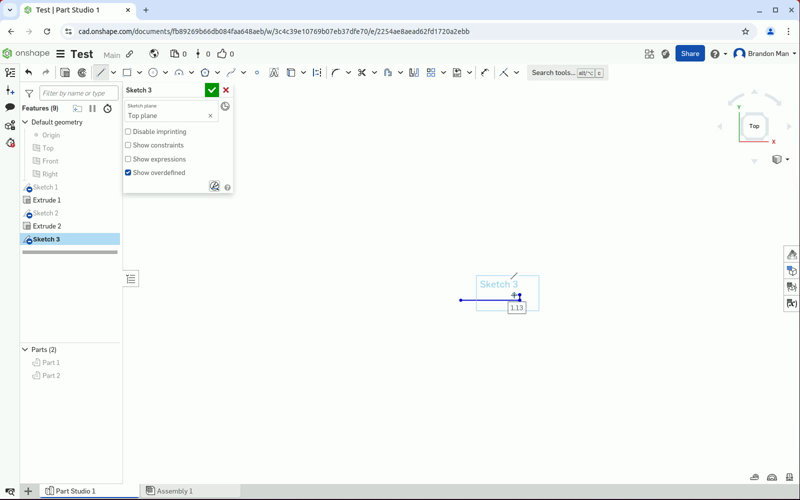
key_up(shift)
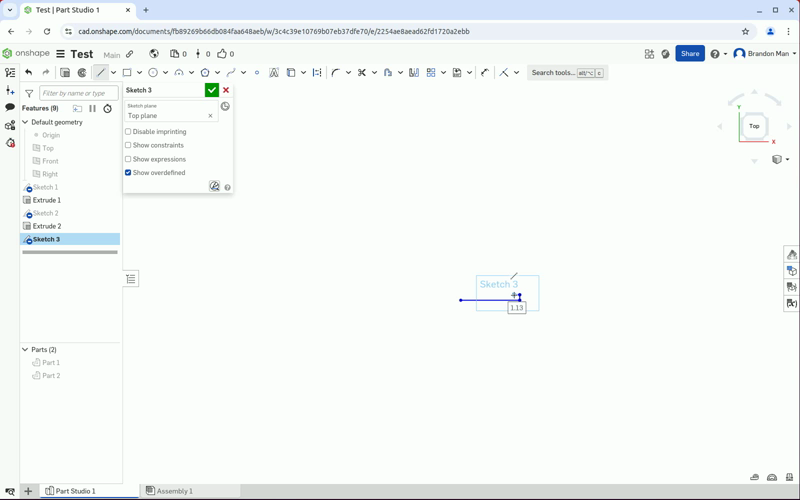
key_down(shift)
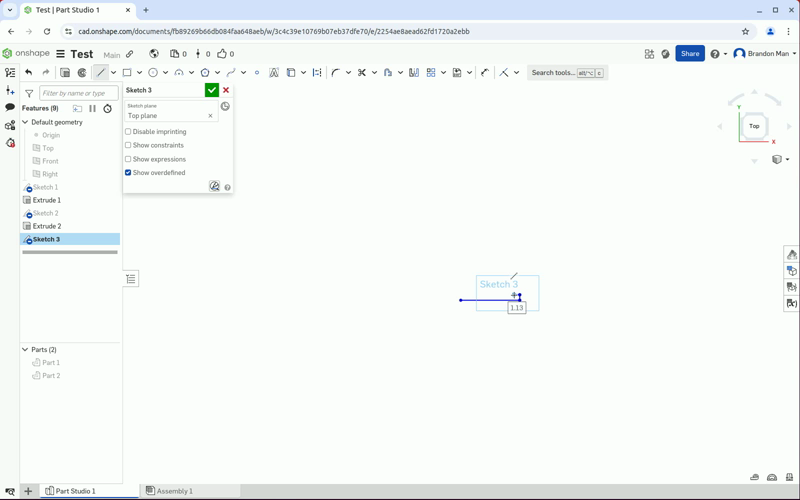
mouse_move(544, 294)
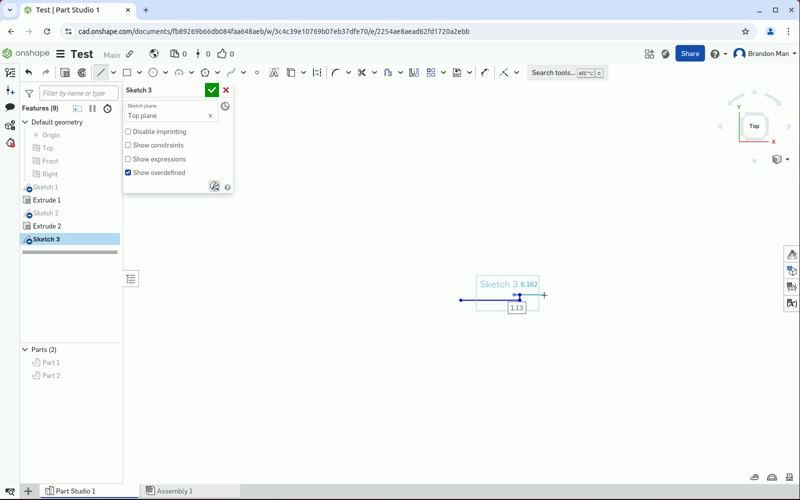
mouse_move(460, 294)
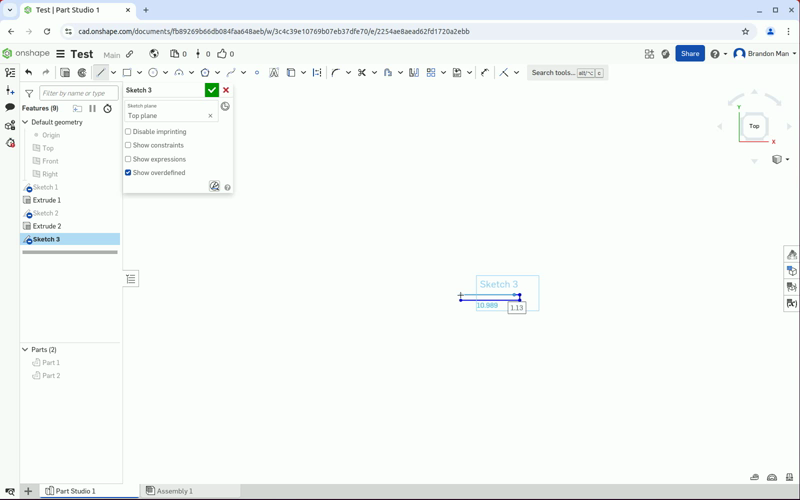
click(460, 294)
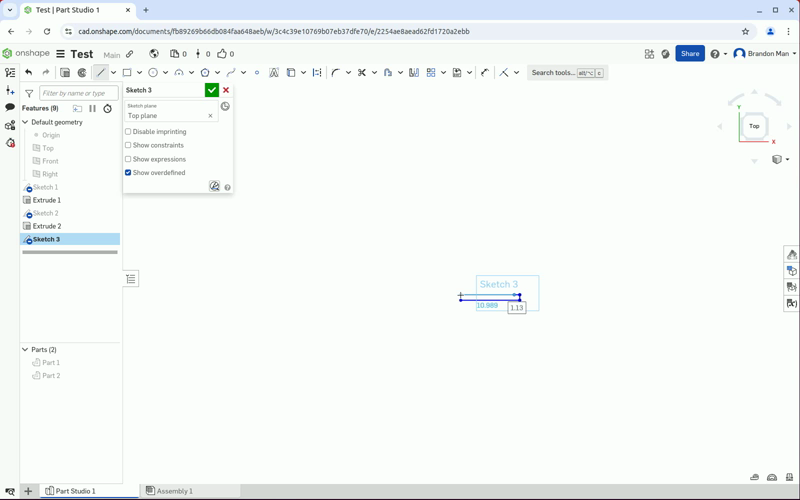
key_up(shift)
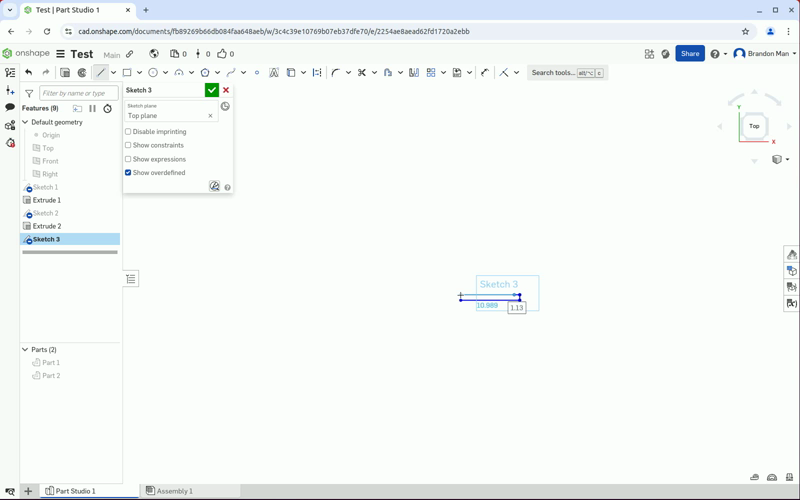
mouse_move(490, 294)
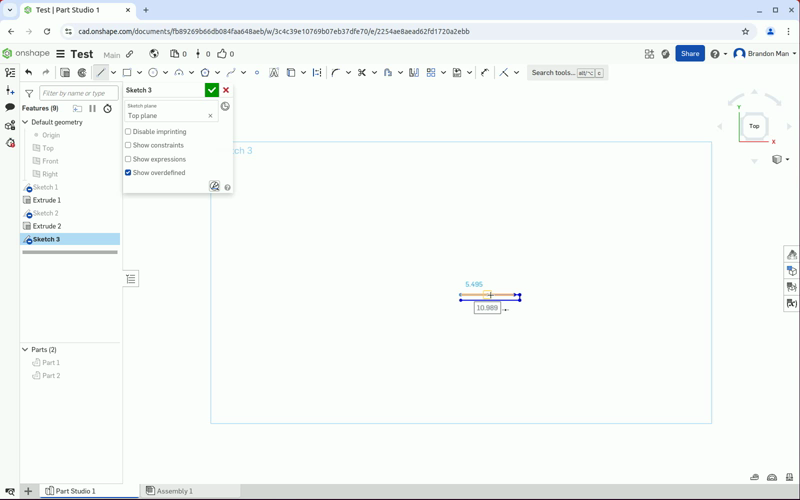
key_down(shift)
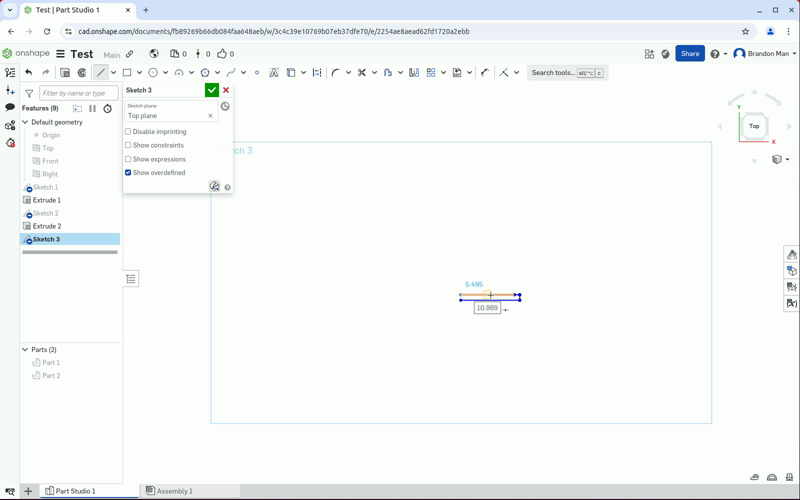
mouse_move(460, 300)
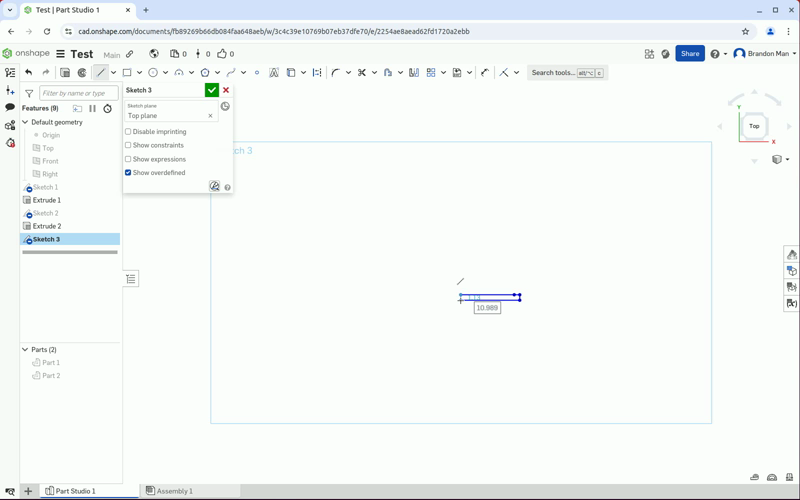
scroll(6)
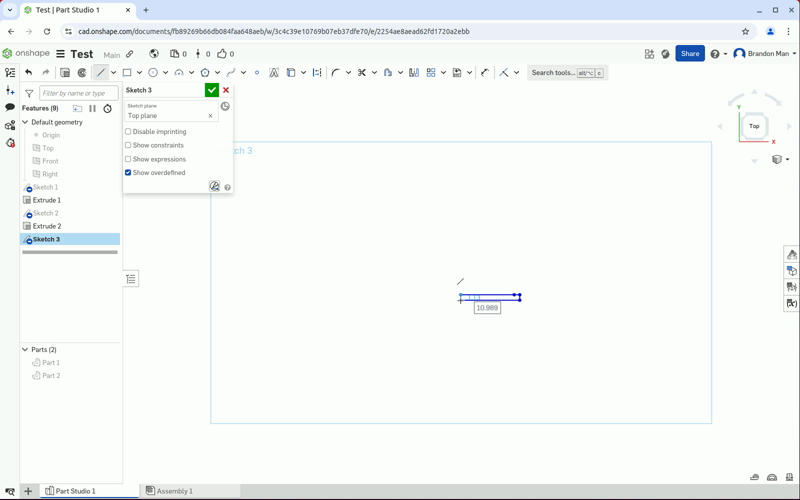
scroll(6)
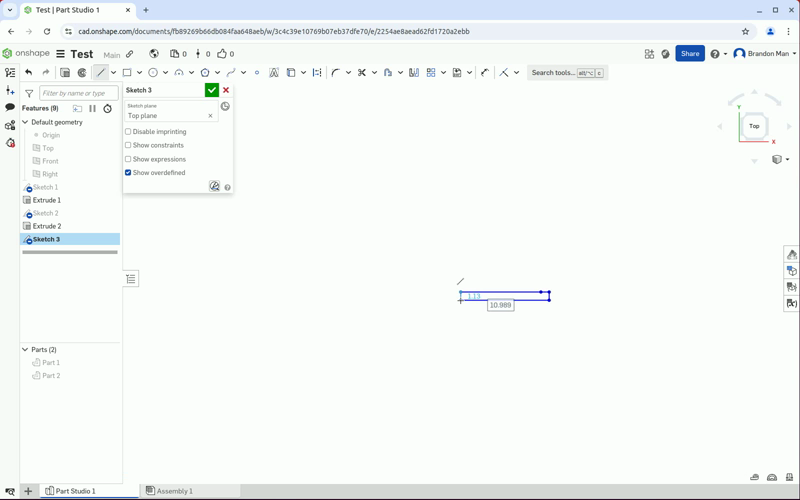
scroll(6)
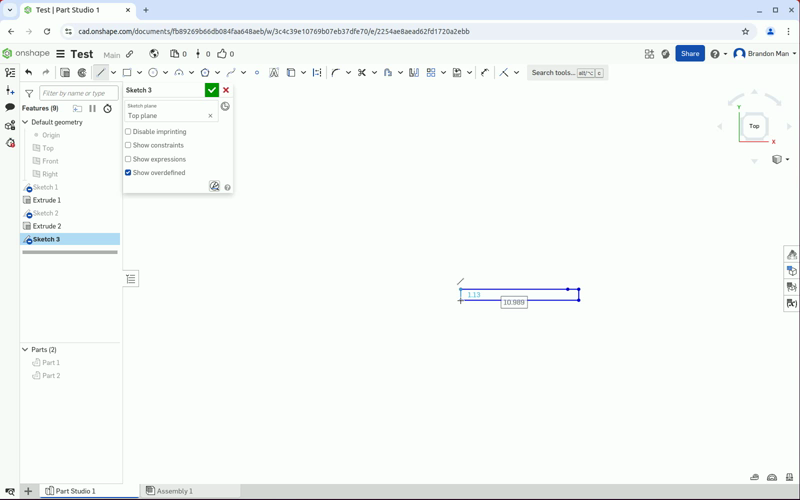
scroll(6)
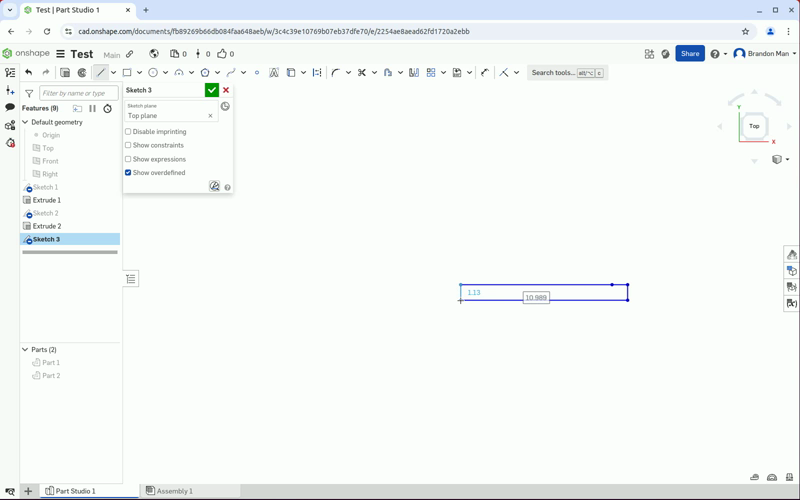
scroll(6)
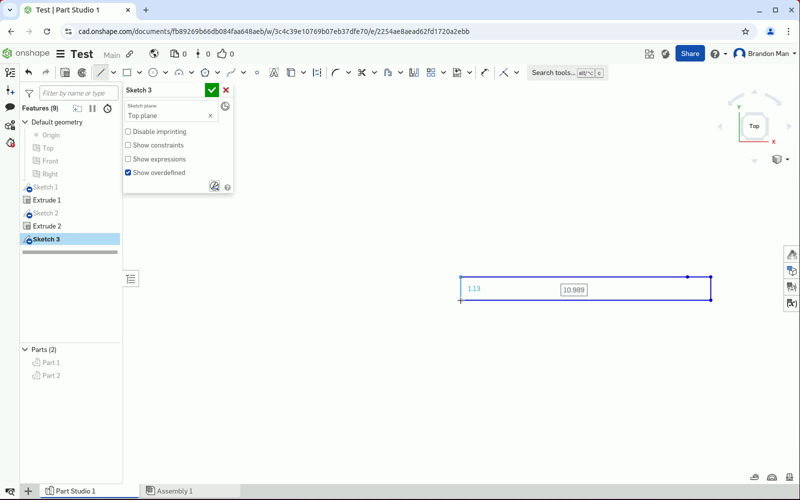
scroll(6)
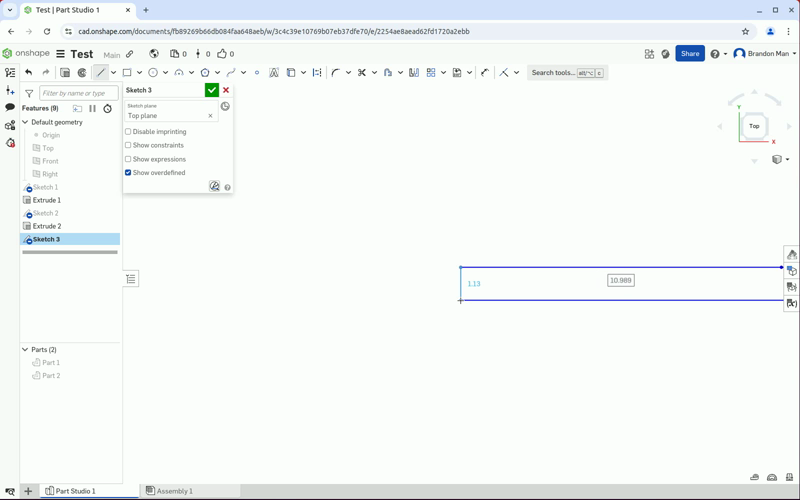
scroll(6)
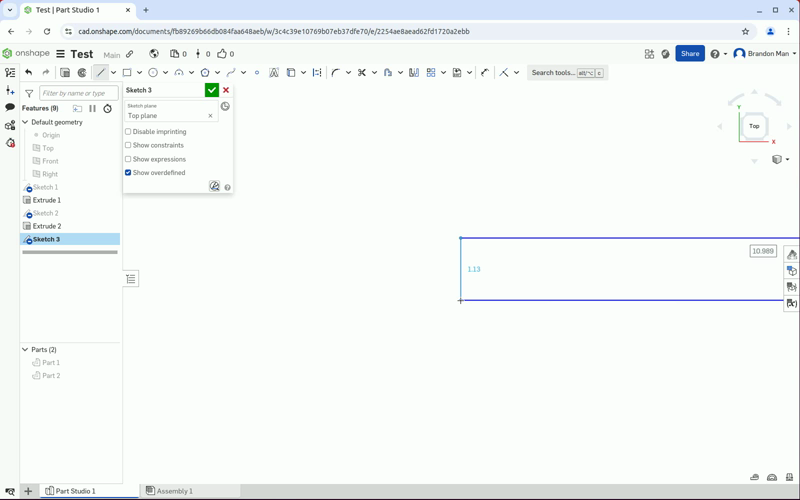
key_up(shift)
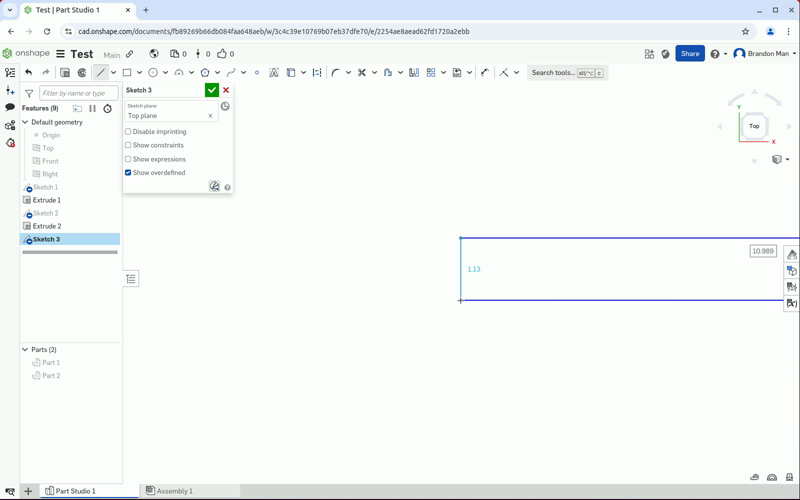
click(460, 300)
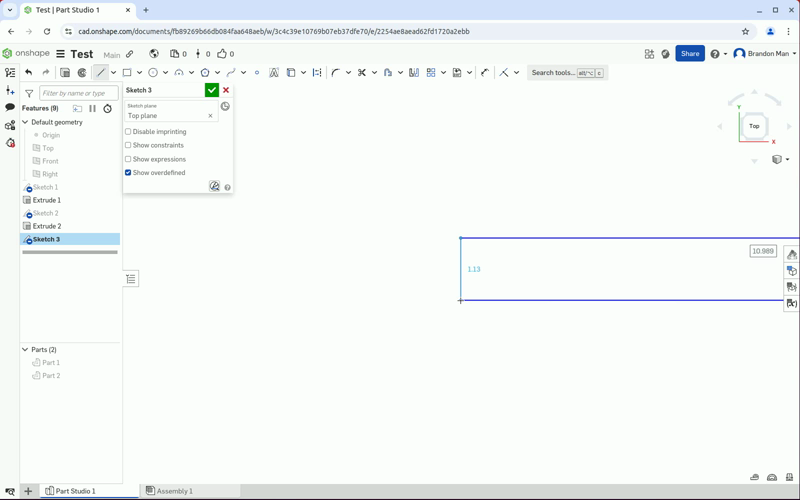
scroll(-6)
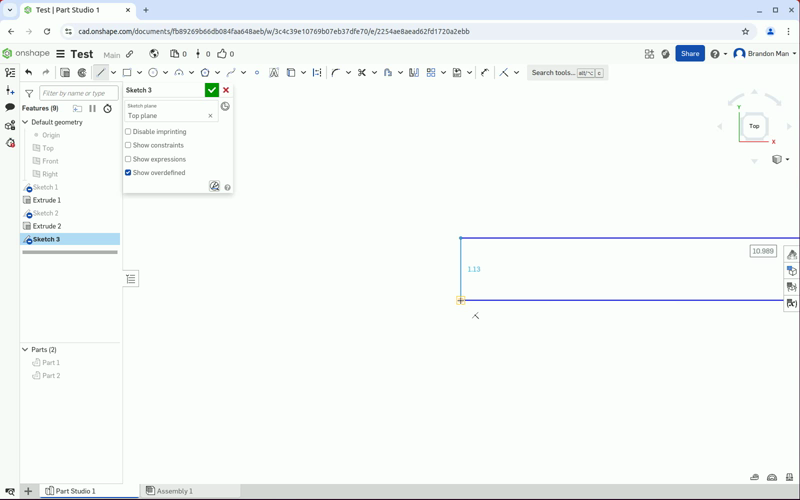
scroll(-6)
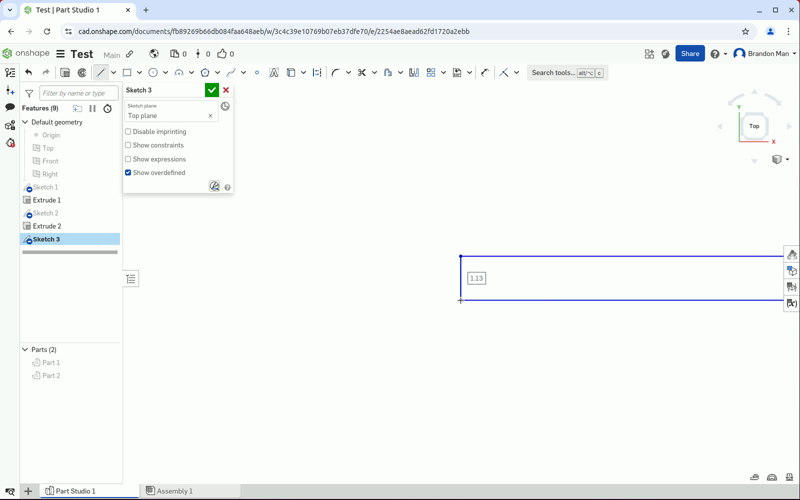
scroll(-6)
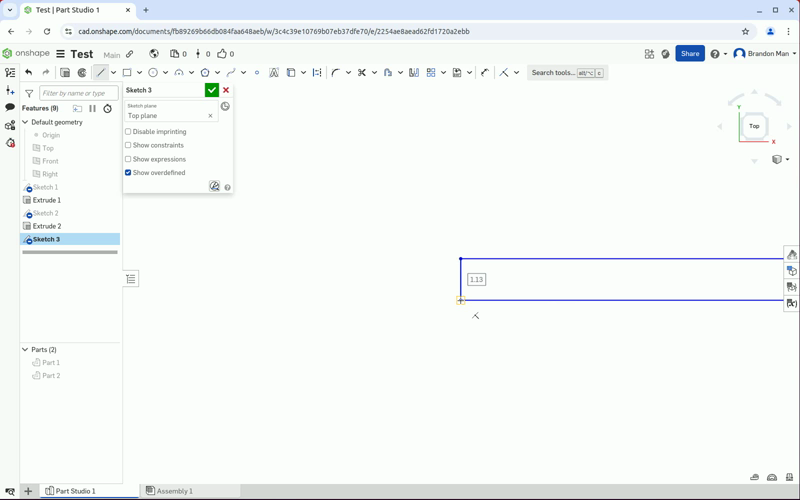
scroll(-6)
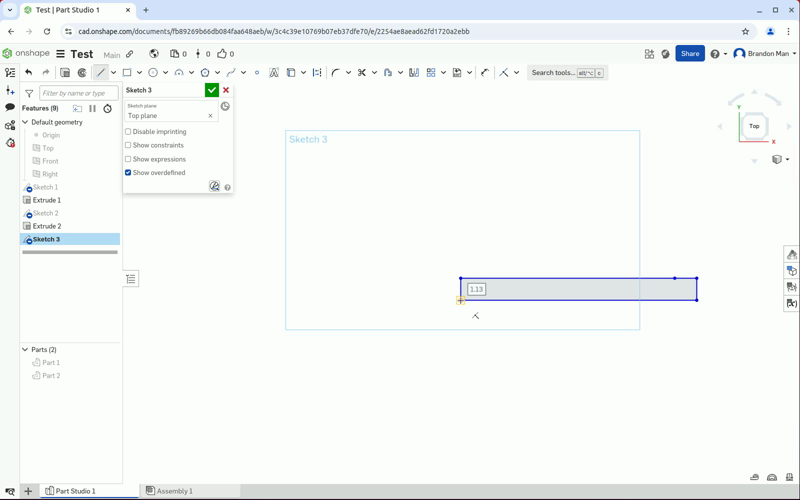
scroll(-6)
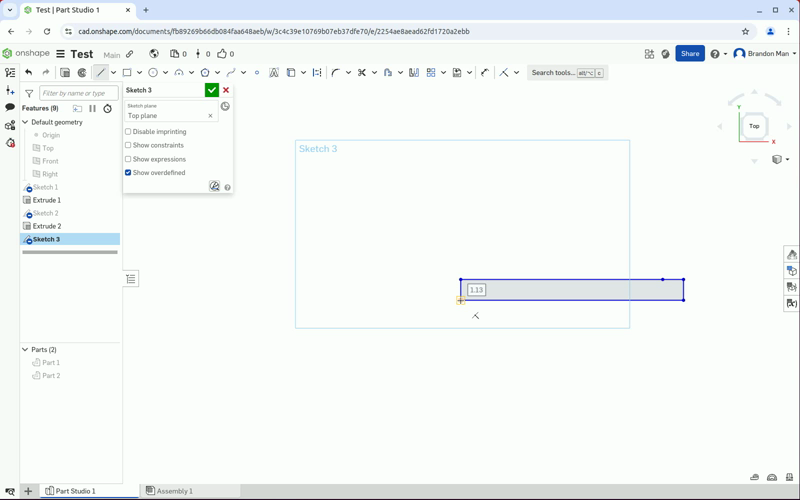
scroll(-6)
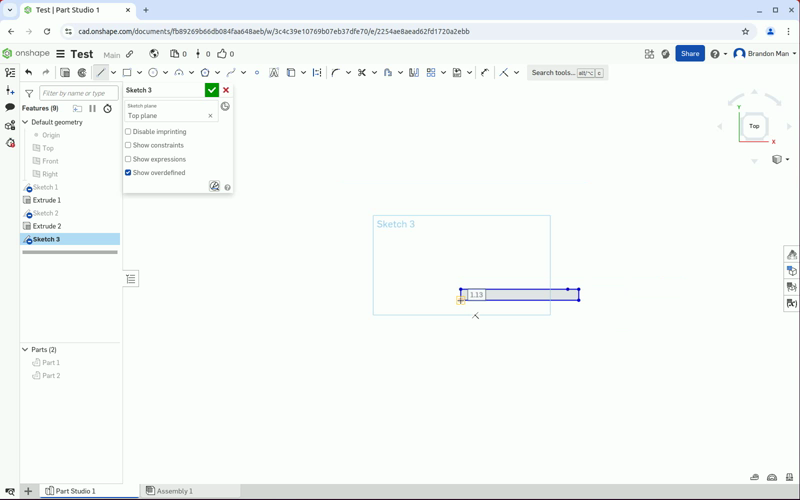
scroll(-6)
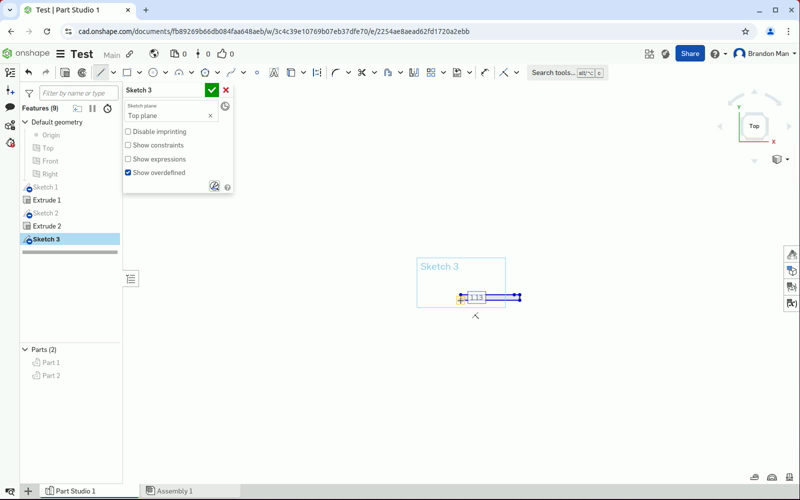
key(esc)
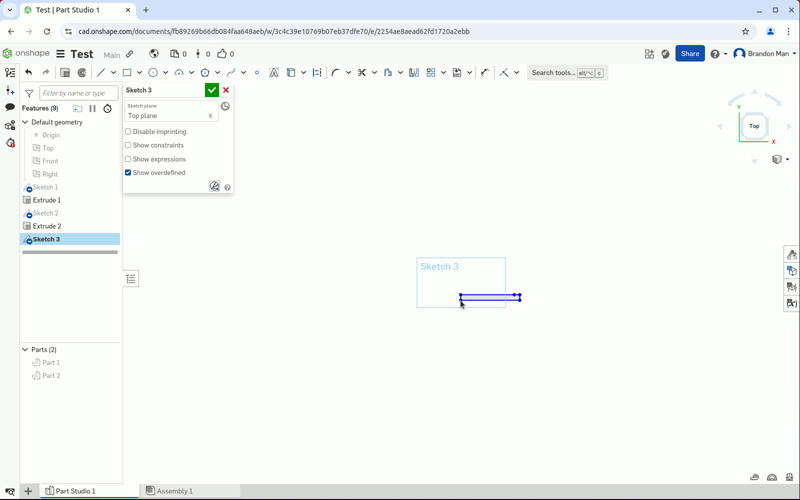
mouse_move(476, 296)
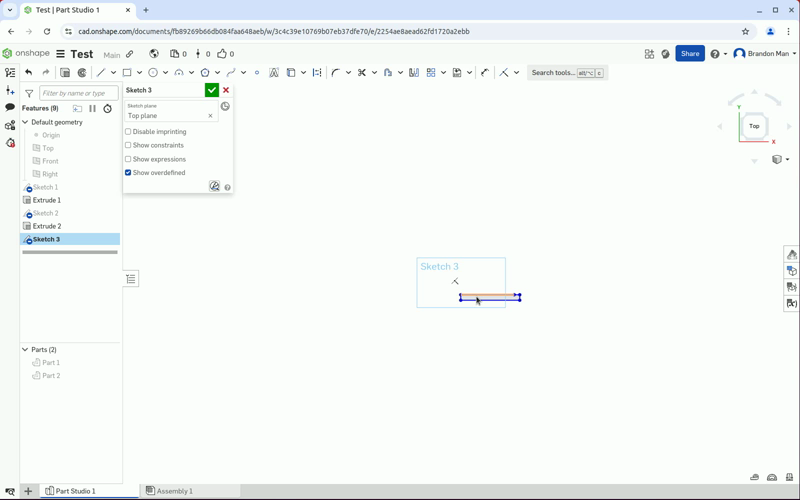
scroll(6)
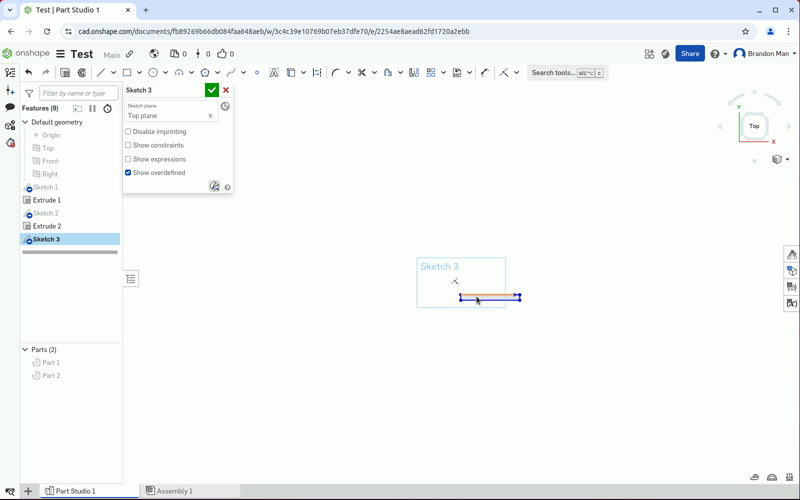
scroll(6)
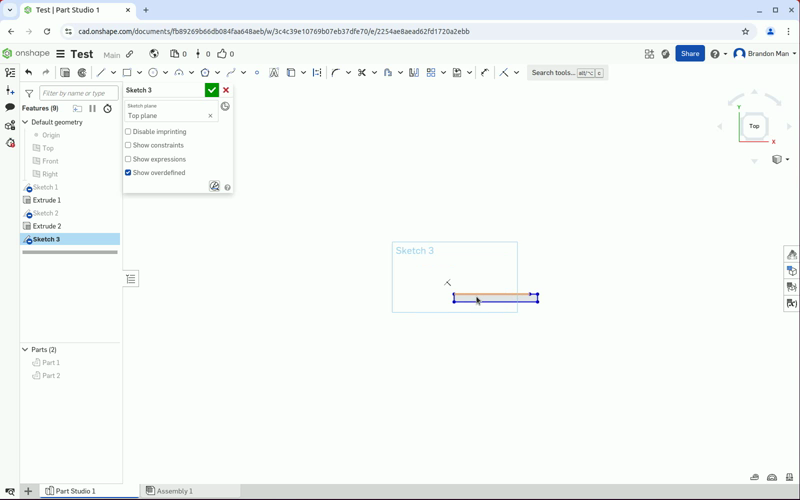
scroll(6)
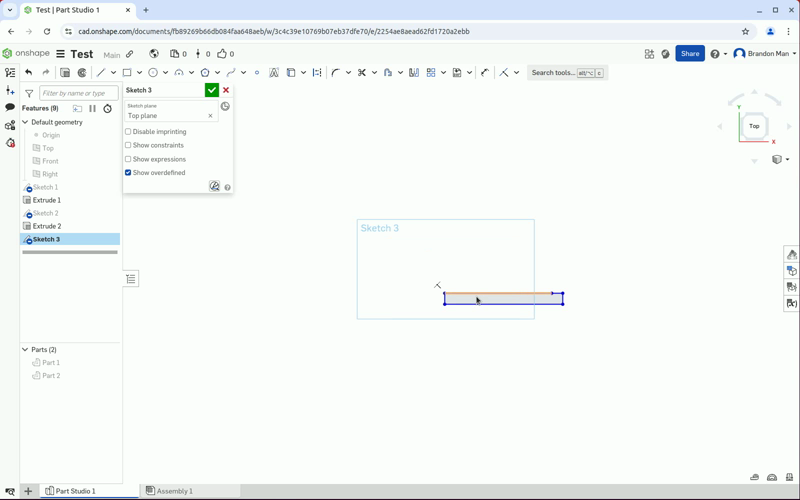
scroll(6)
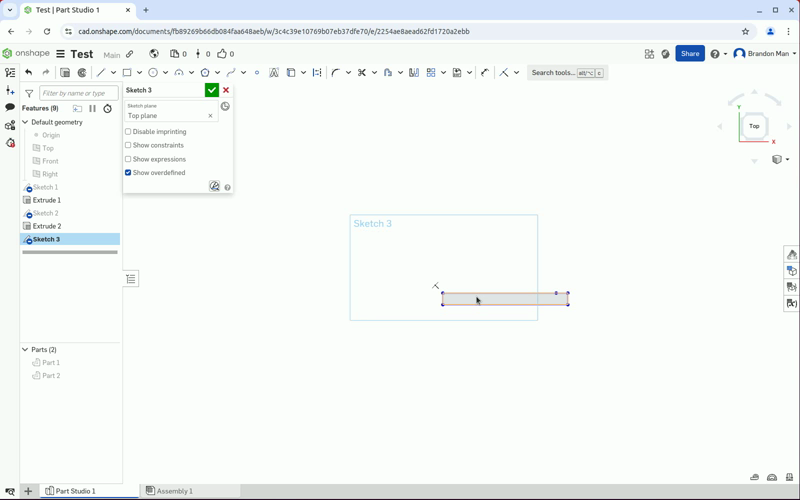
scroll(6)
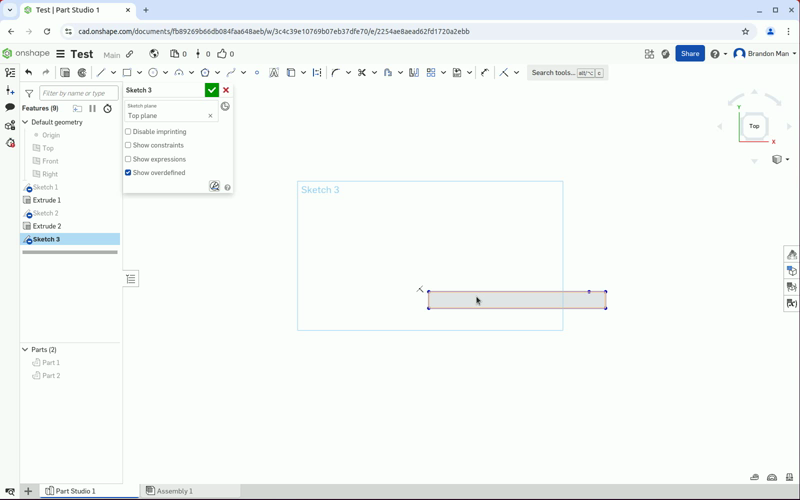
scroll(6)
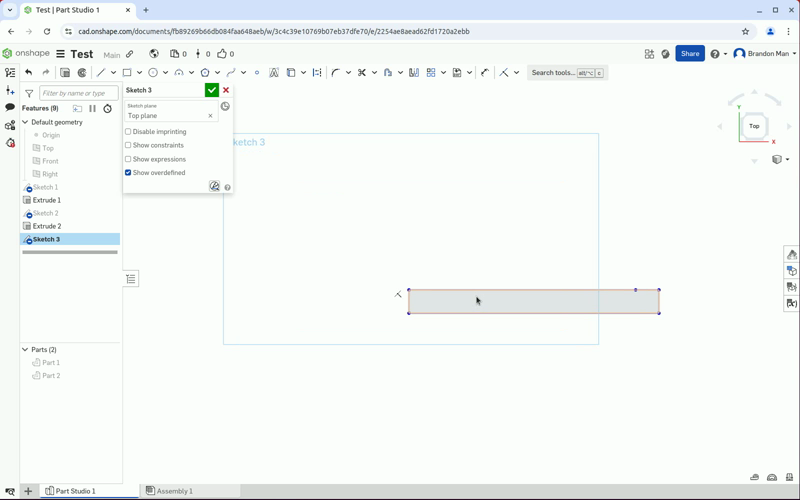
scroll(6)
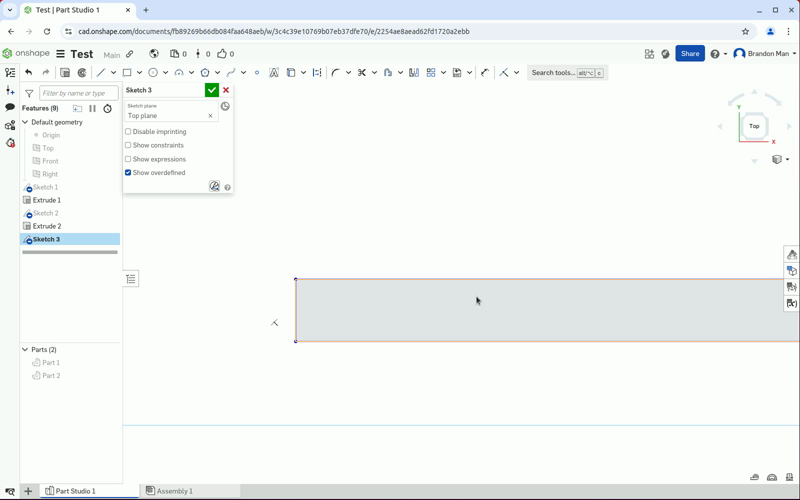
click(476, 296)
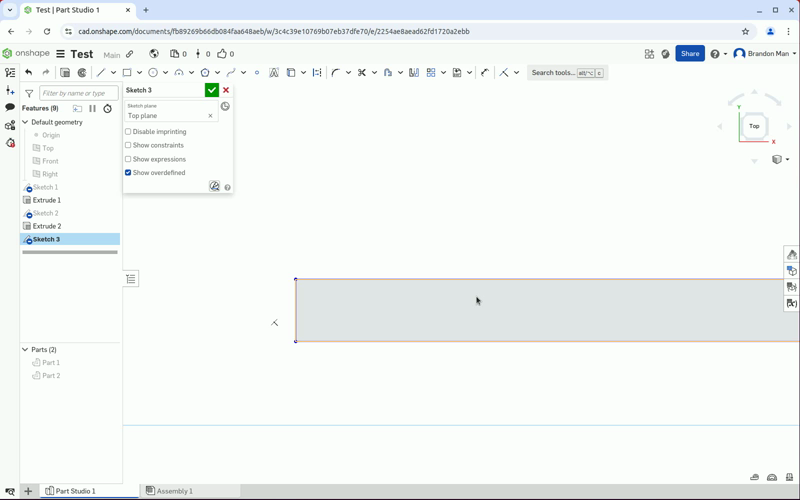
scroll(-6)
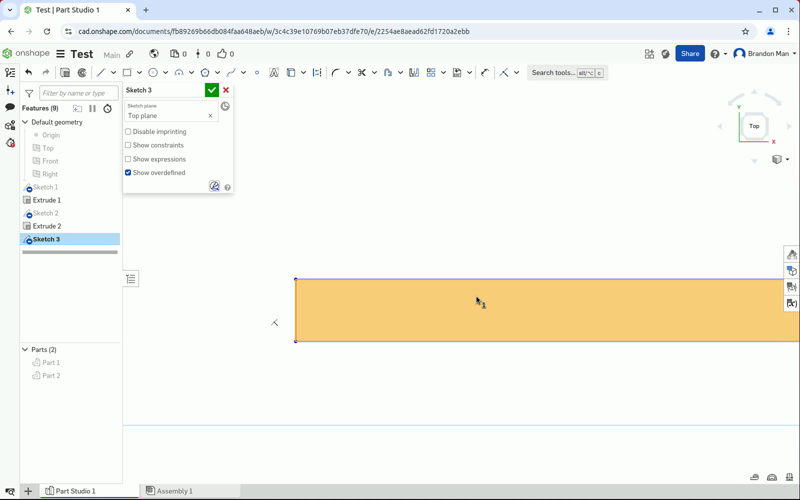
scroll(-6)
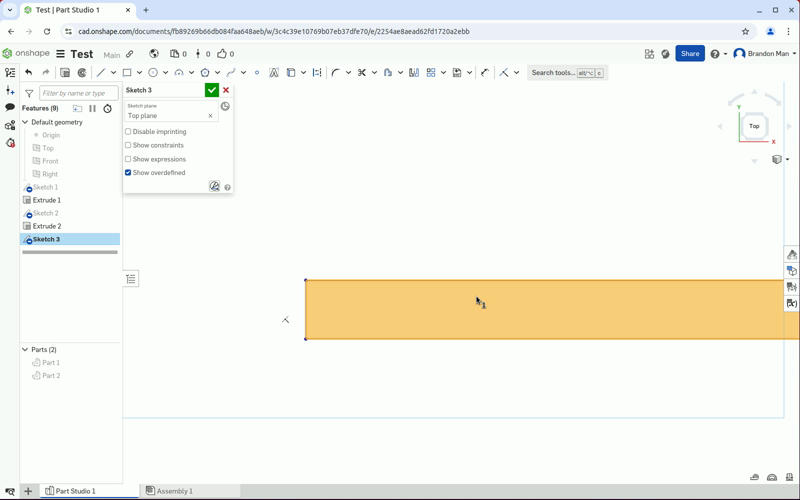
scroll(-6)
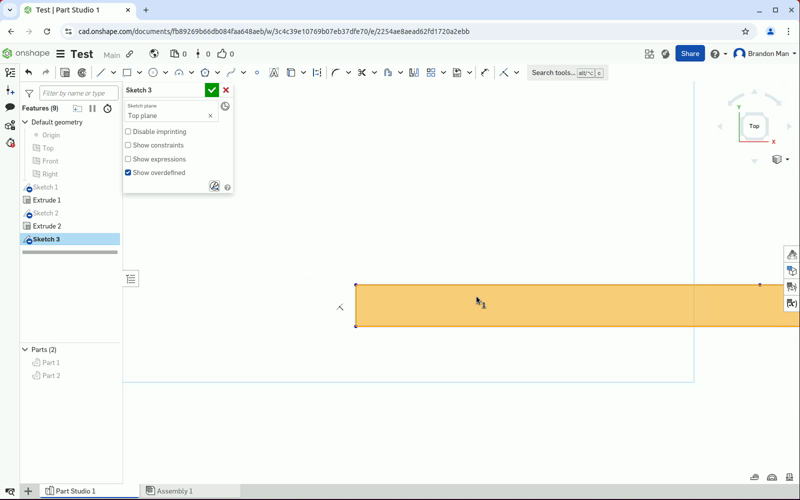
scroll(-6)
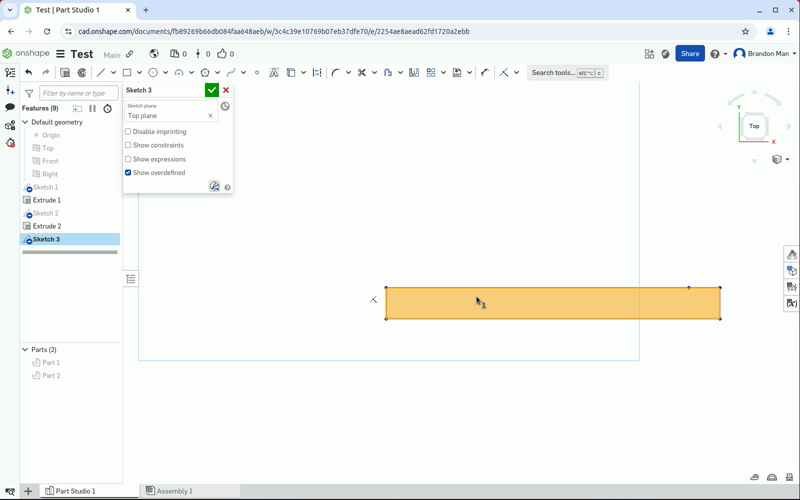
scroll(-6)
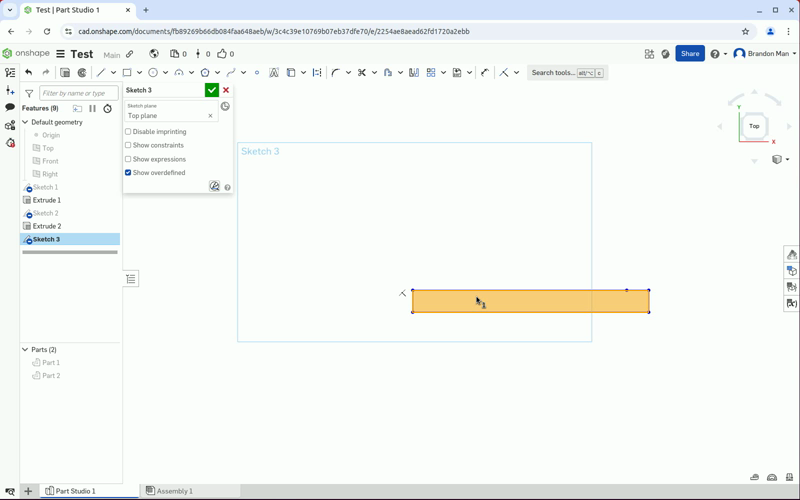
scroll(-6)
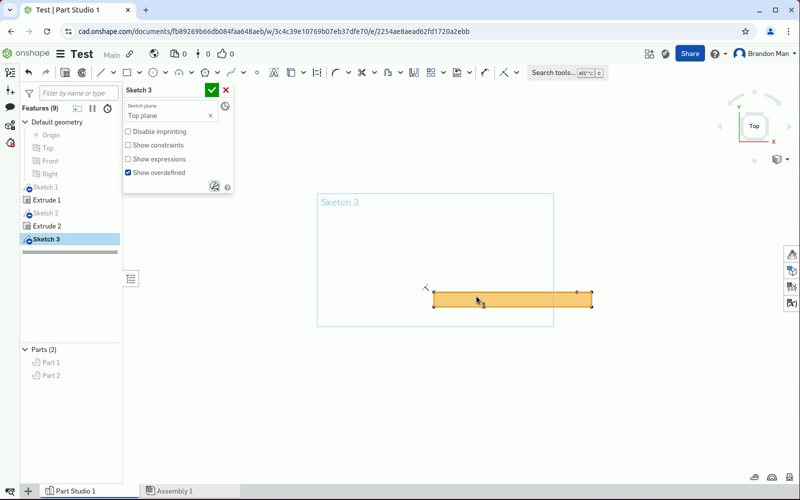
scroll(-6)
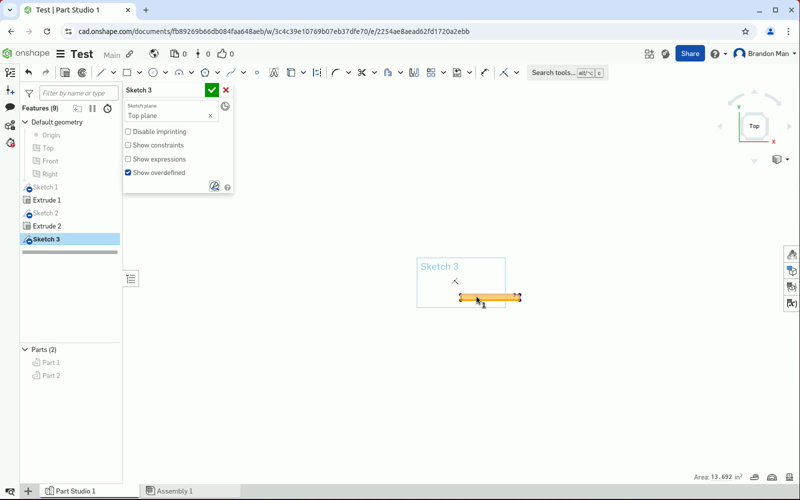
mouse_move(73, 352)
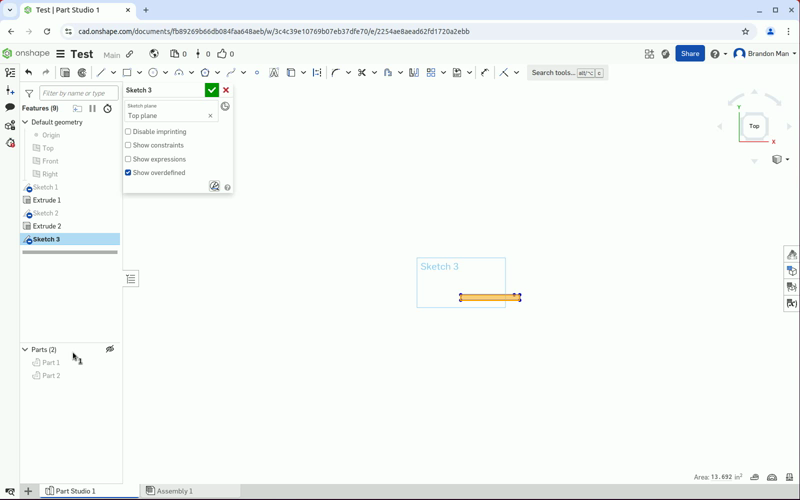
key(shift+y)
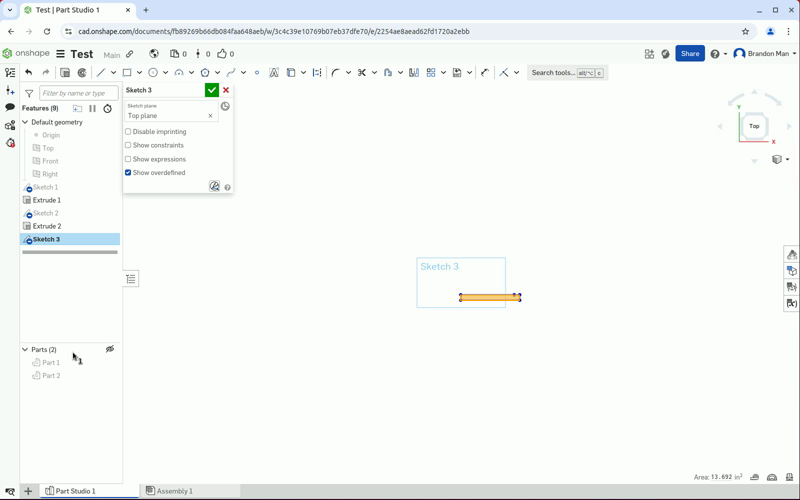
key(shift+e)
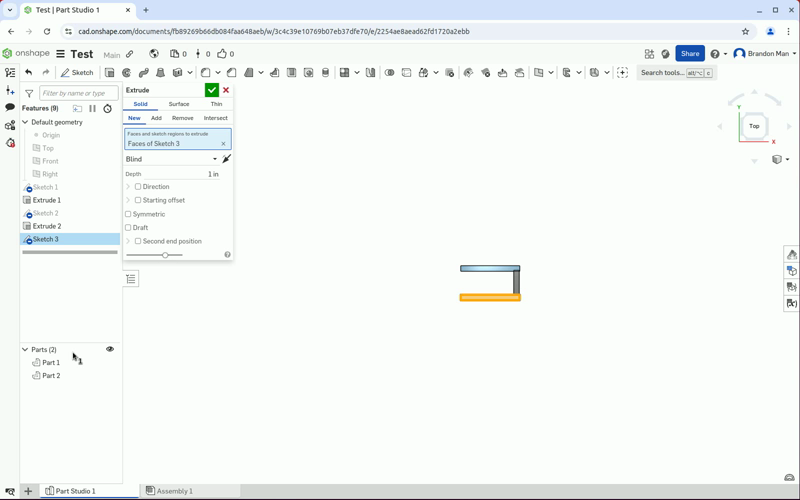
mouse_move(143, 106)
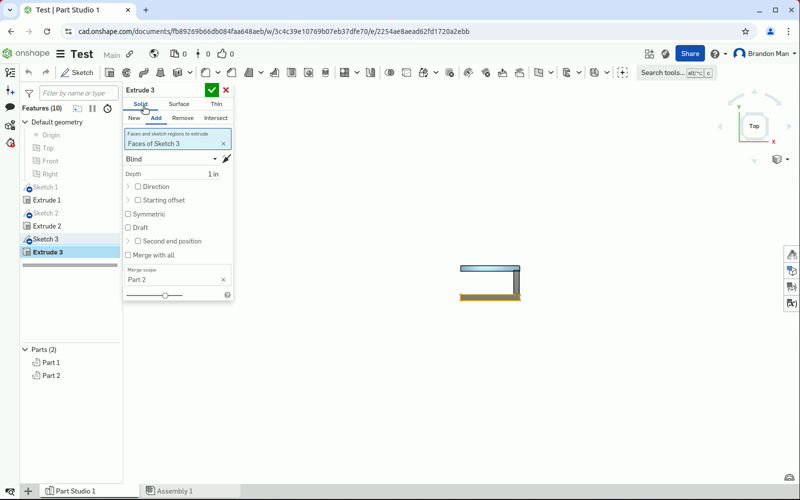
click(143, 106)
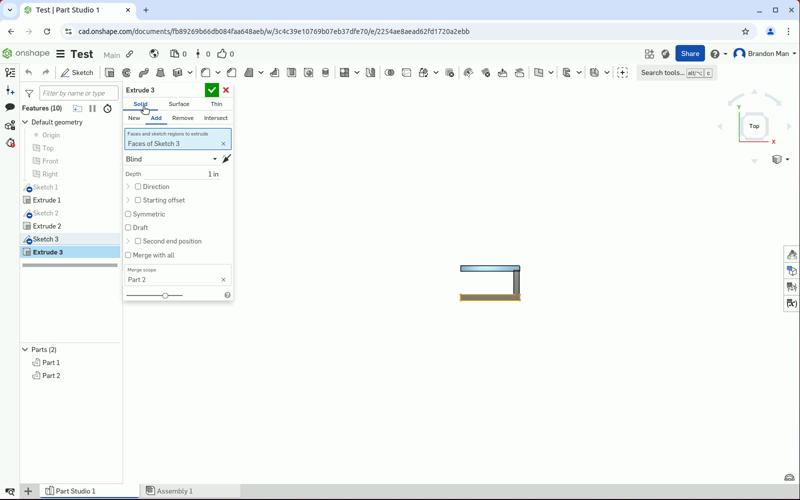
mouse_move(137, 120)
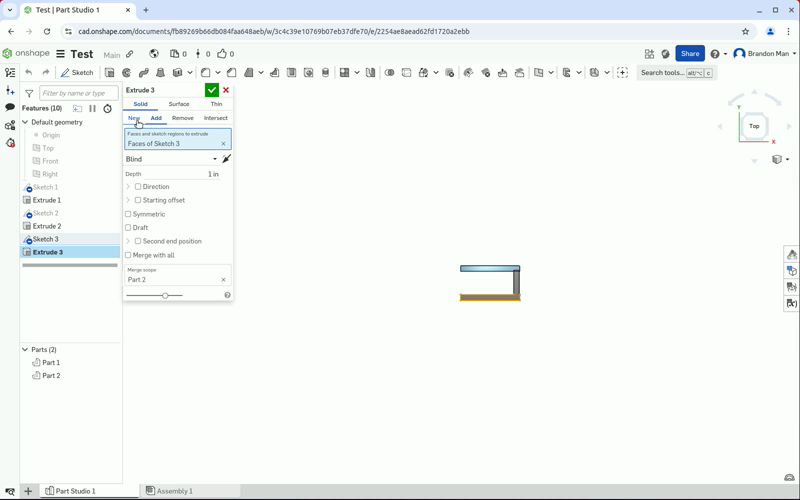
click(137, 120)
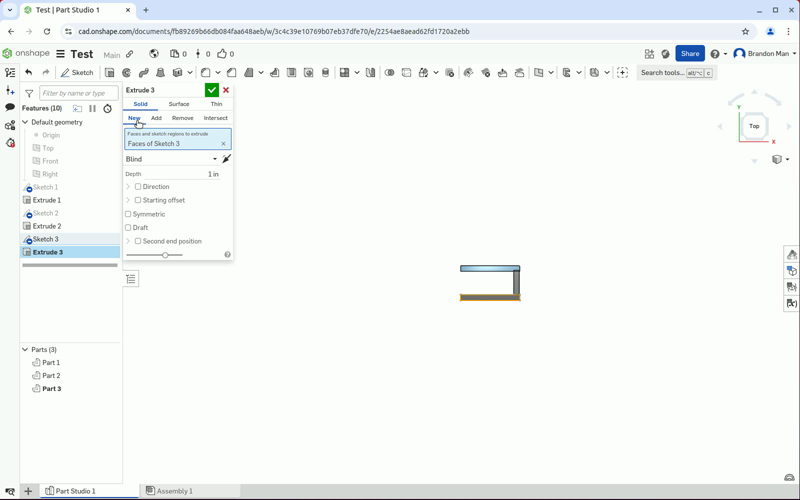
key(tab, 4)
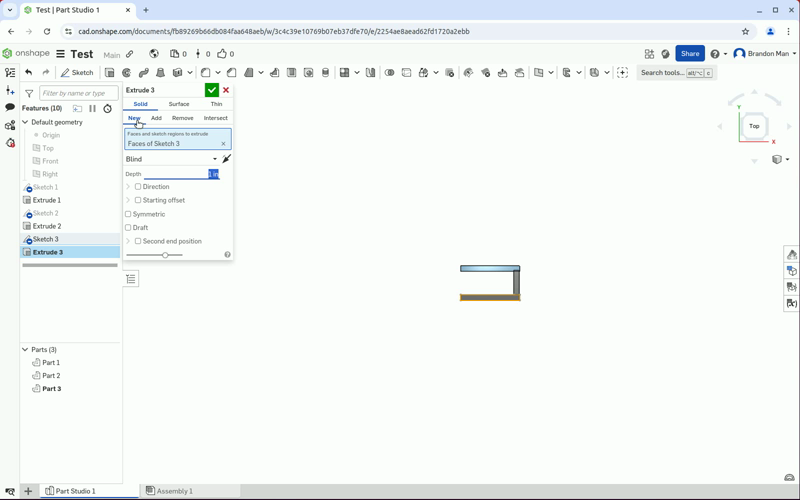
text(0.481)
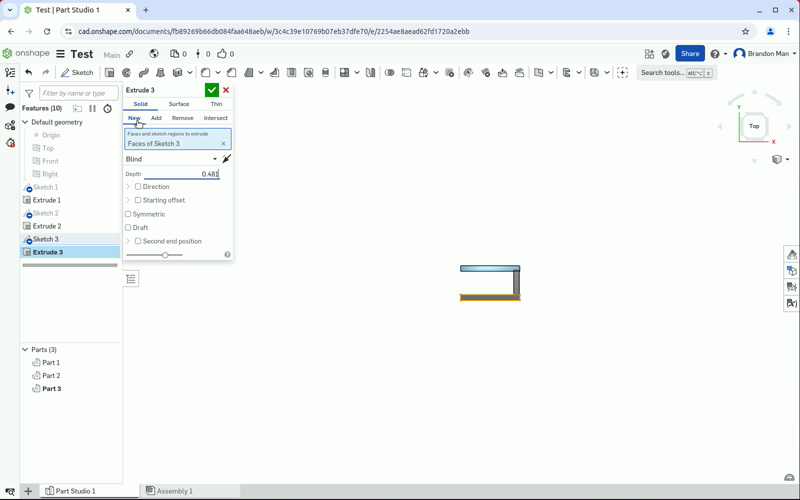
key(enter)
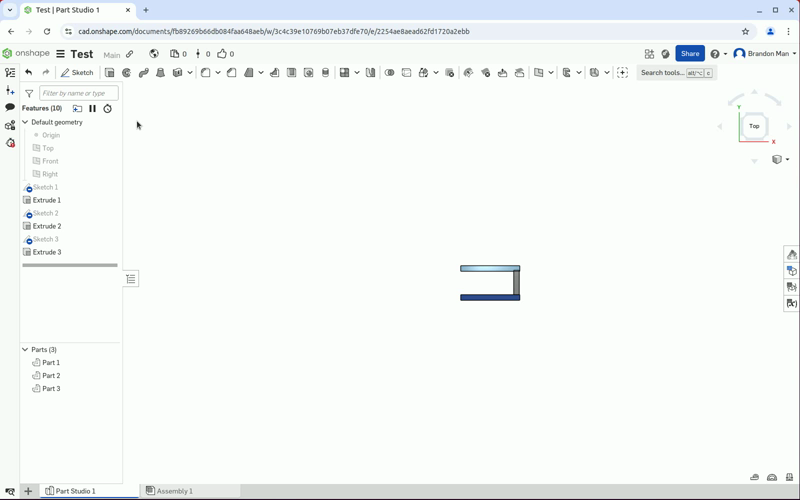
key(shift+h)
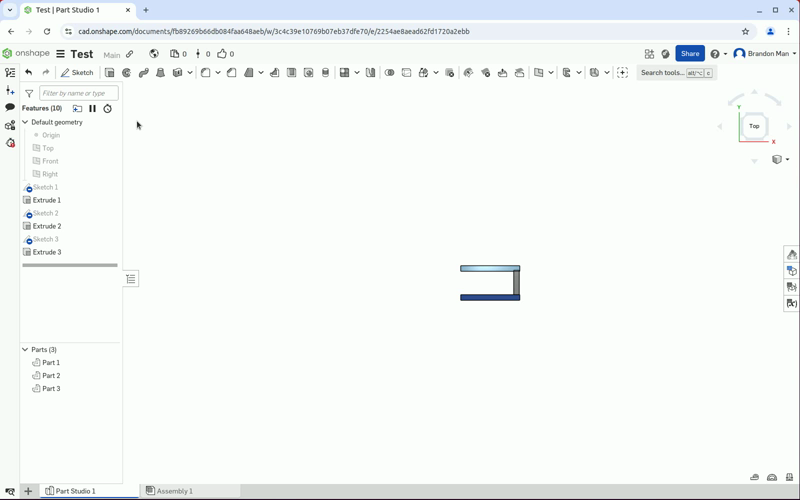
key(shift+h)
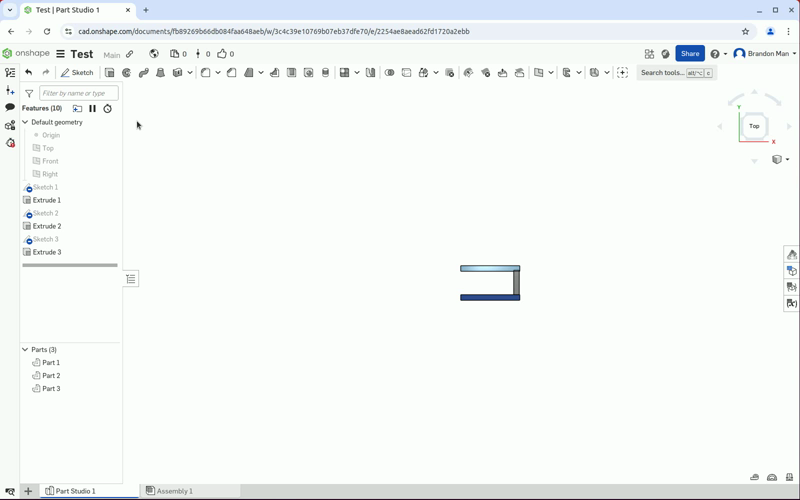
mouse_move(73, 189)
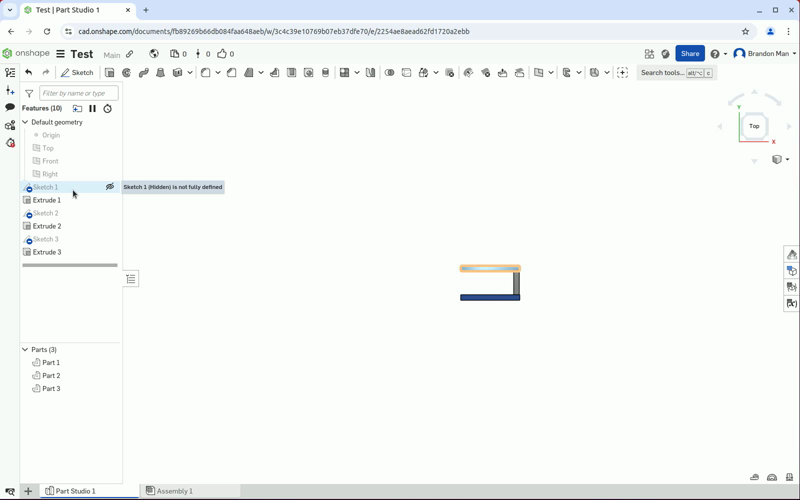
click(73, 189)
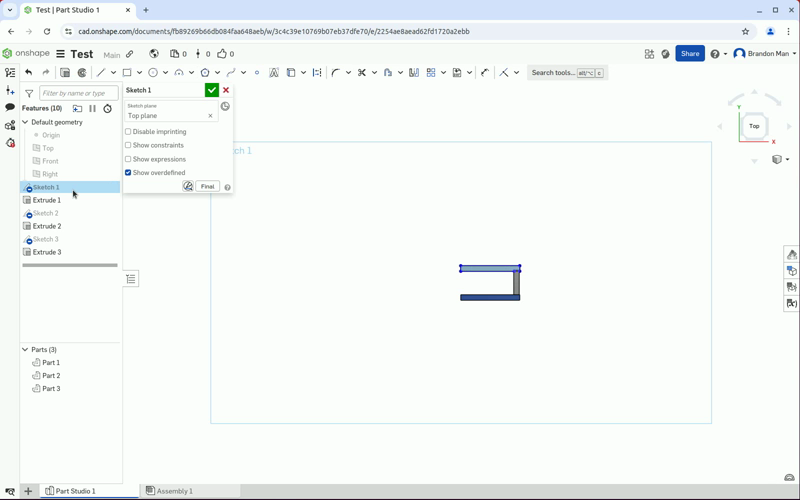
mouse_move(229, 92)
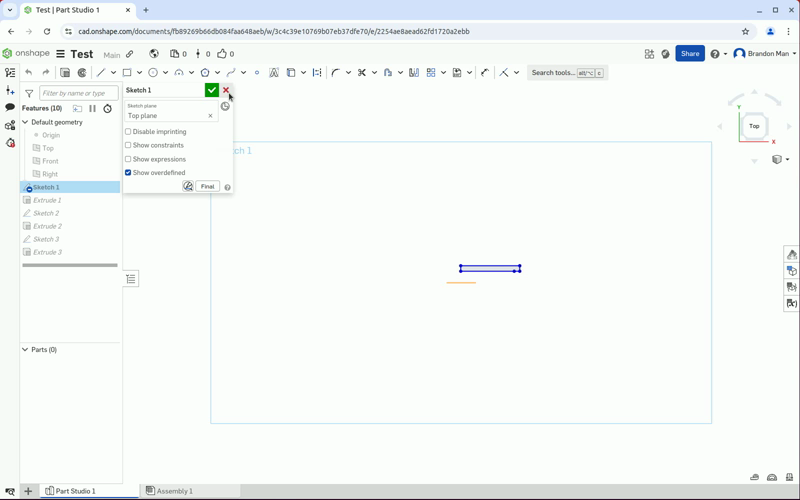
click(229, 92)
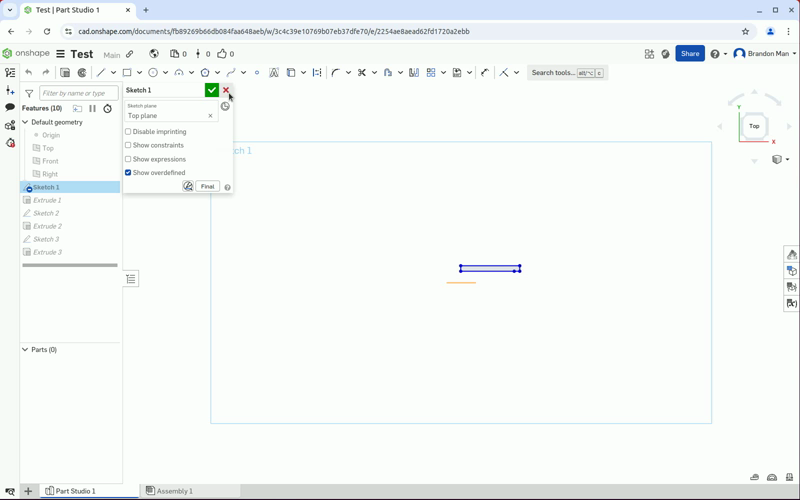
key(shift+s)
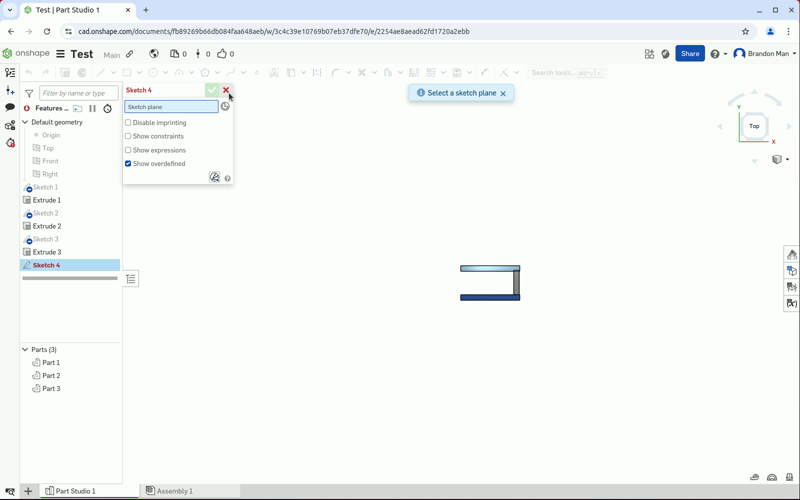
mouse_move(73, 150)
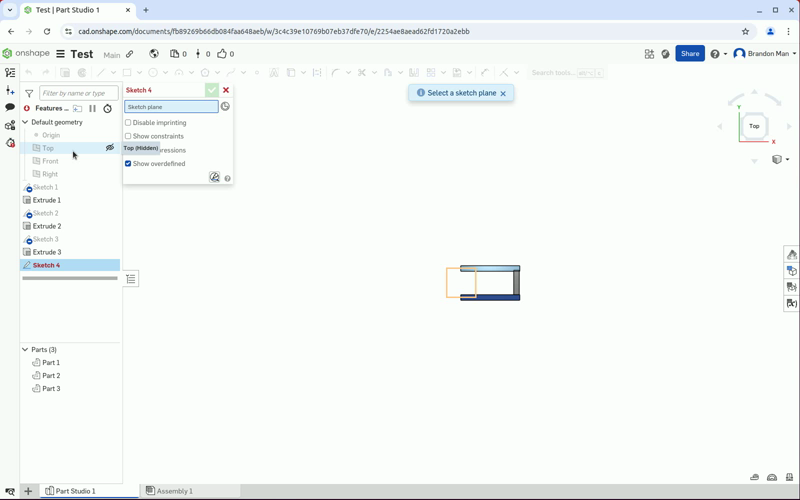
click(73, 150)
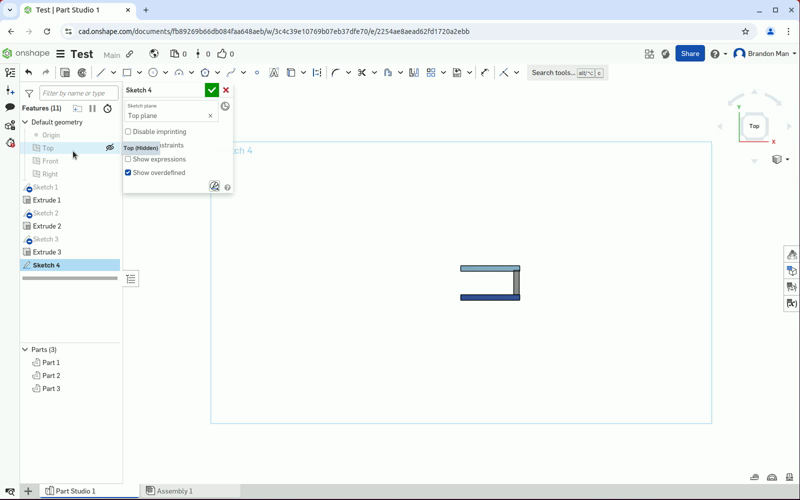
mouse_move(73, 352)
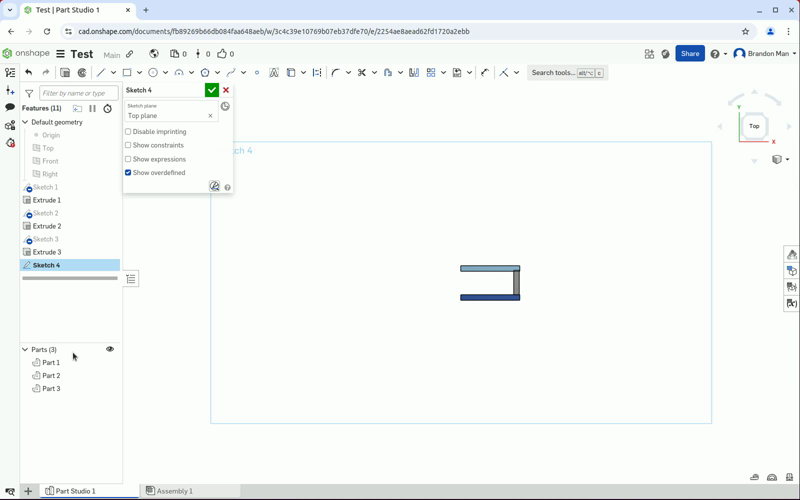
key(y)
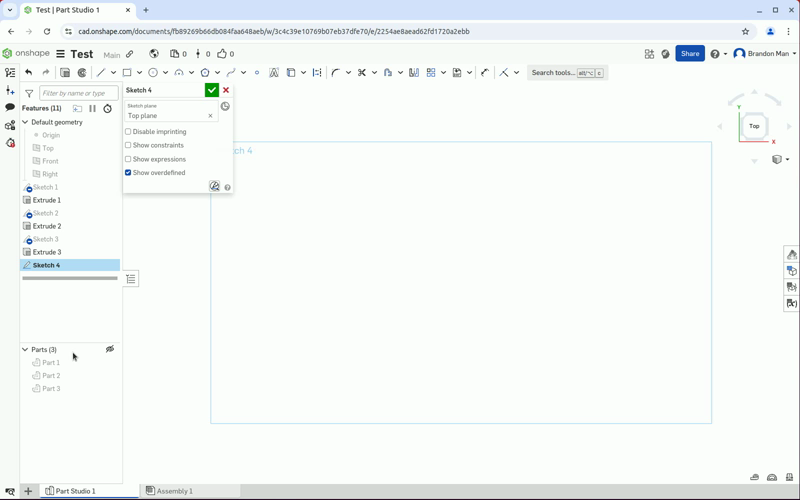
key(l)
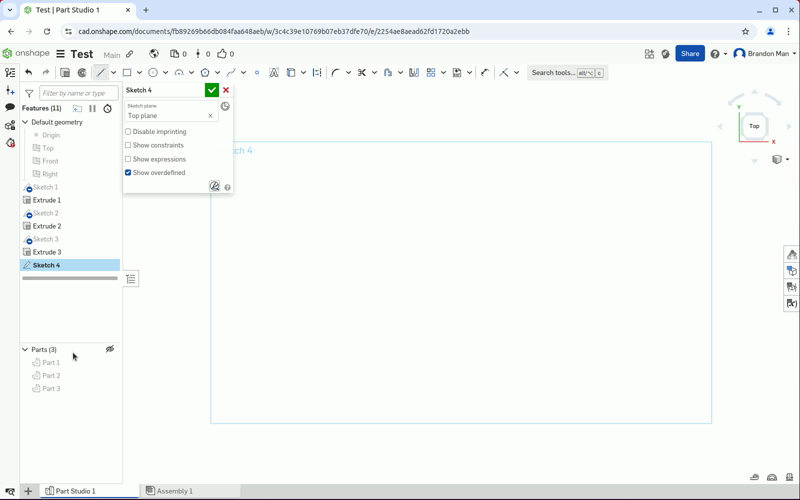
key_down(shift)
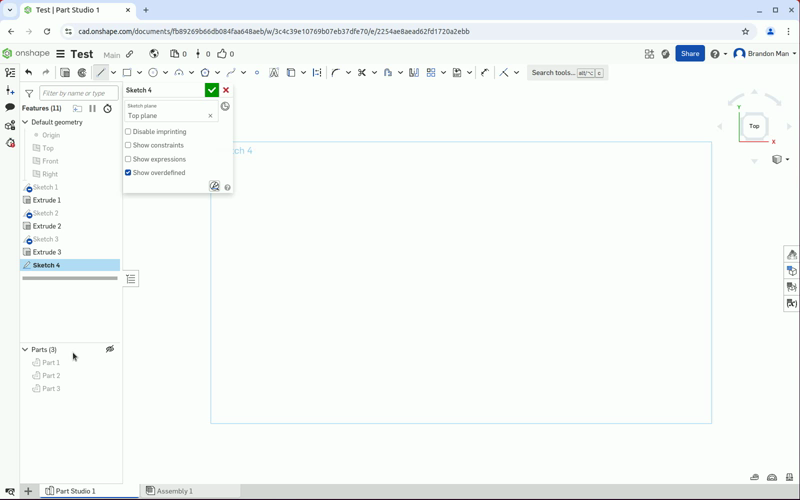
mouse_move(457, 300)
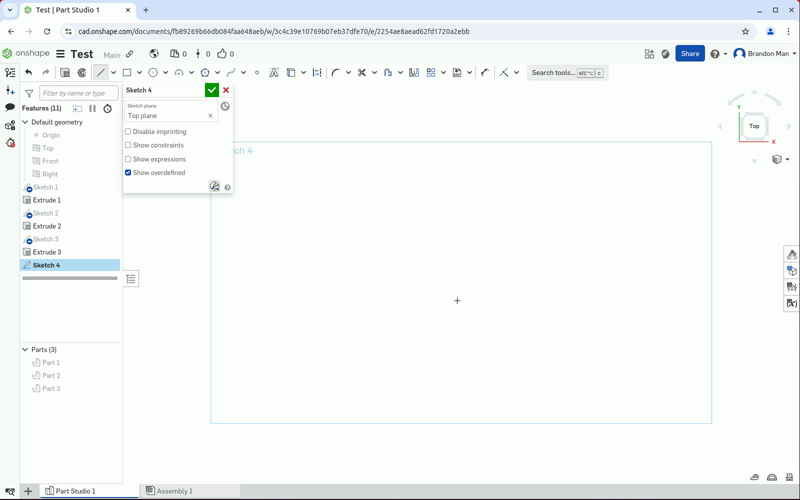
click(457, 300)
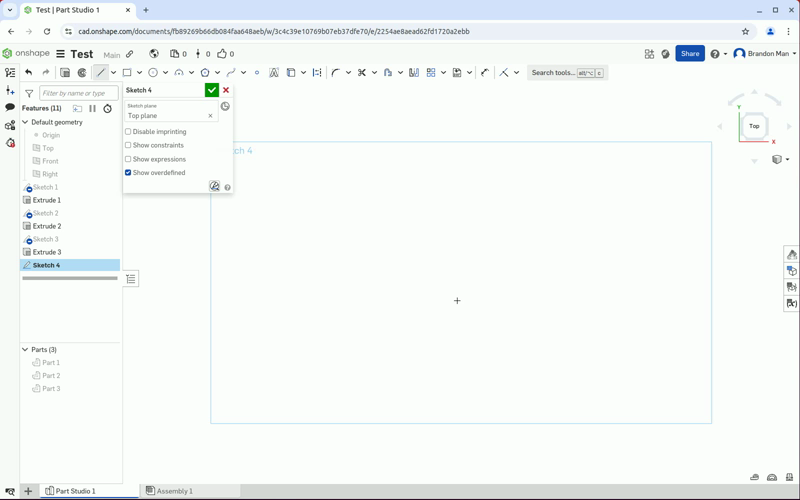
key_up(shift)
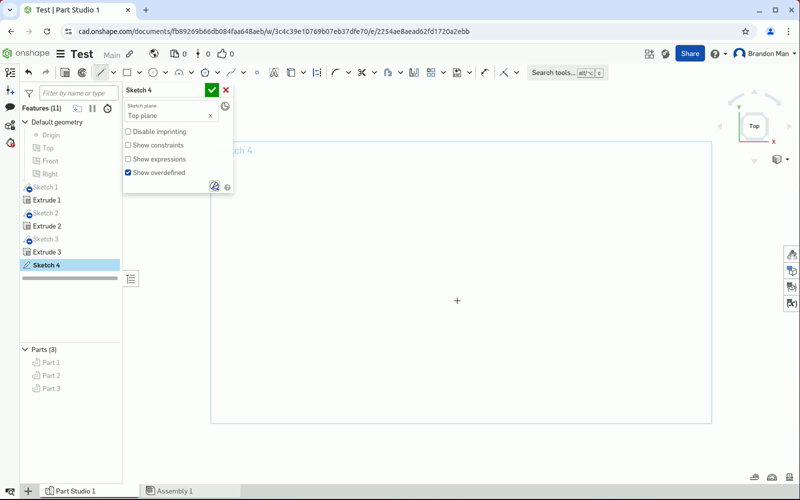
key_down(shift)
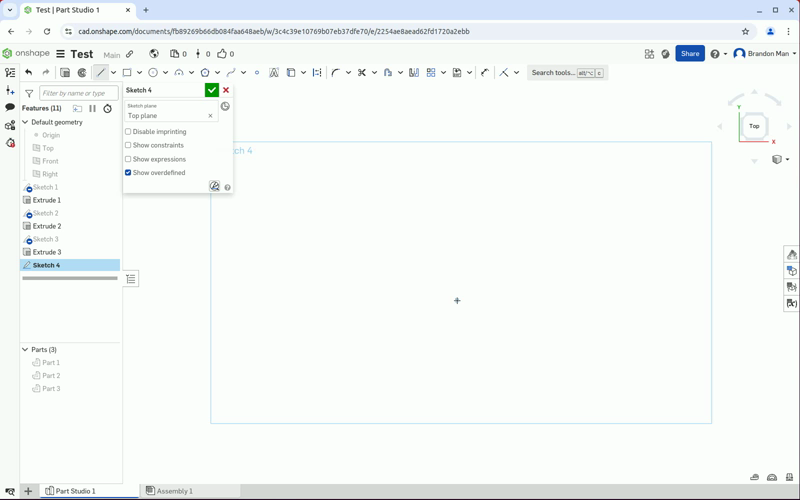
mouse_move(487, 300)
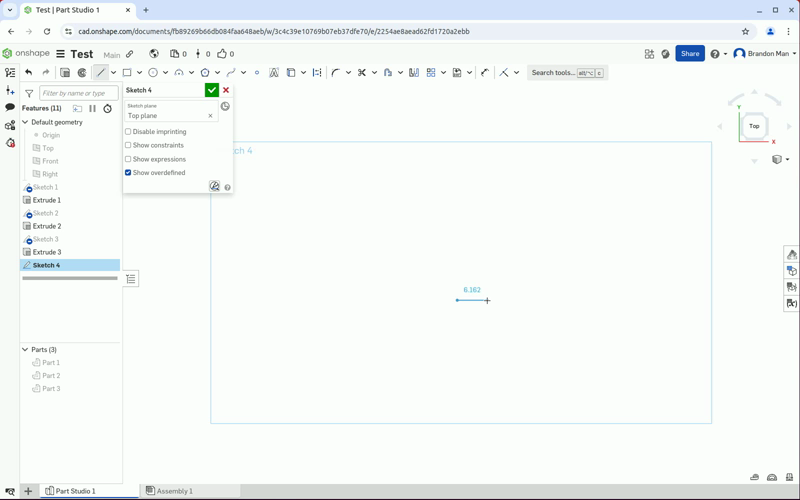
mouse_move(461, 300)
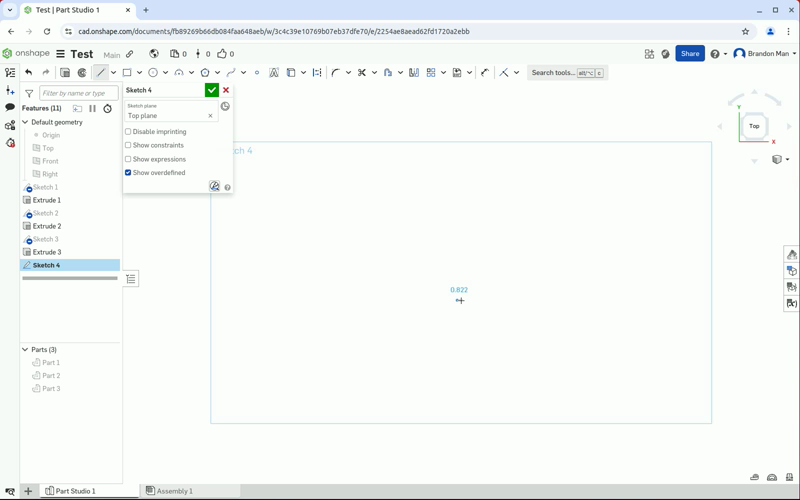
scroll(6)
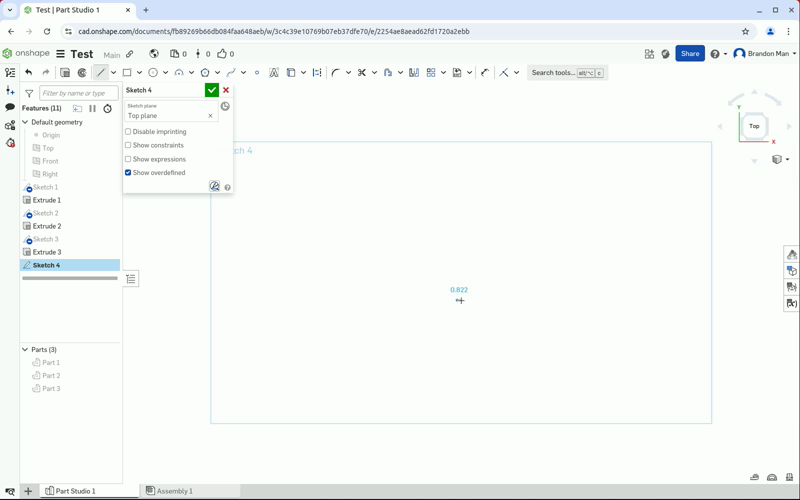
scroll(6)
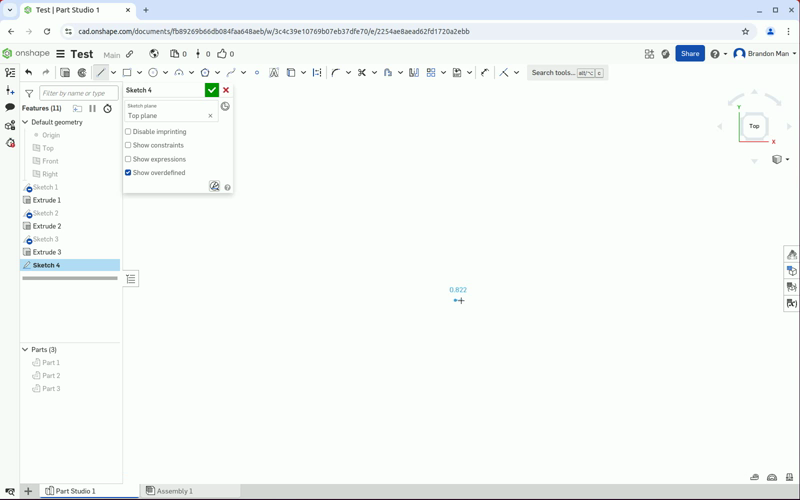
scroll(6)
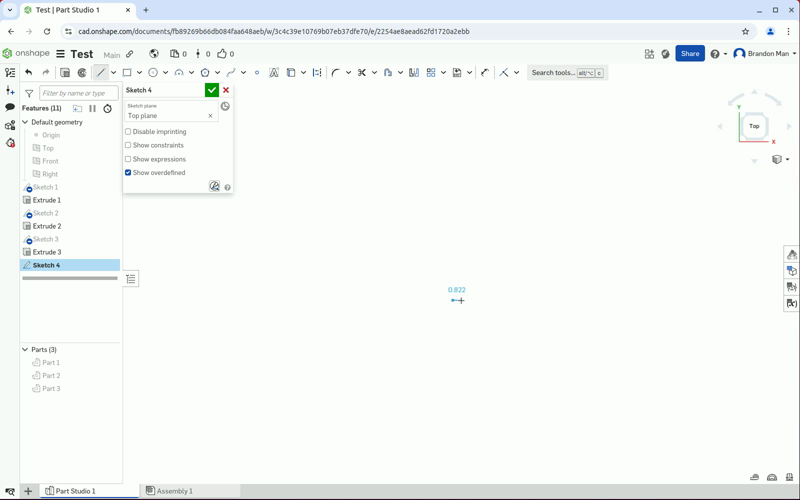
scroll(6)
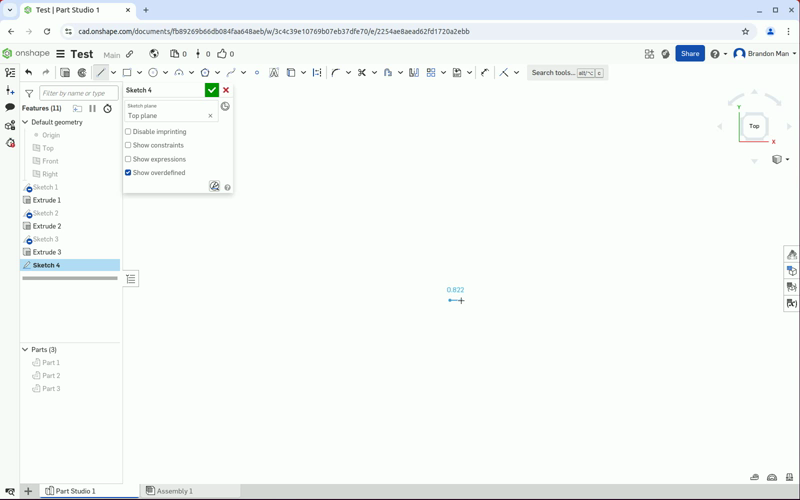
scroll(6)
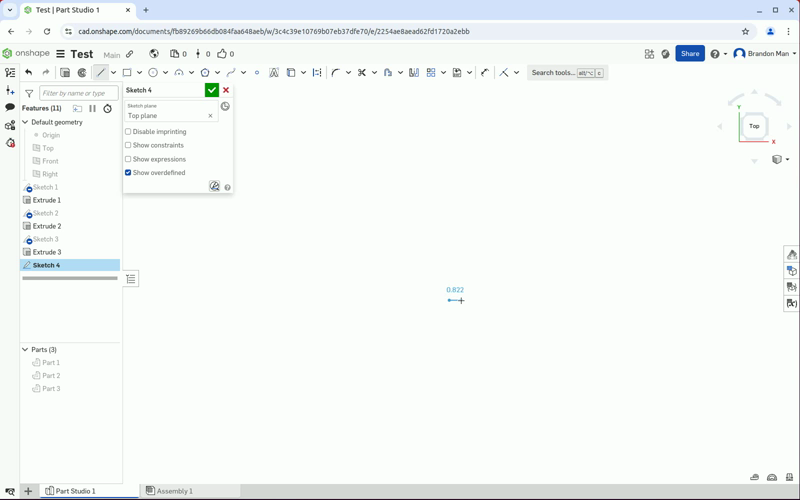
scroll(6)
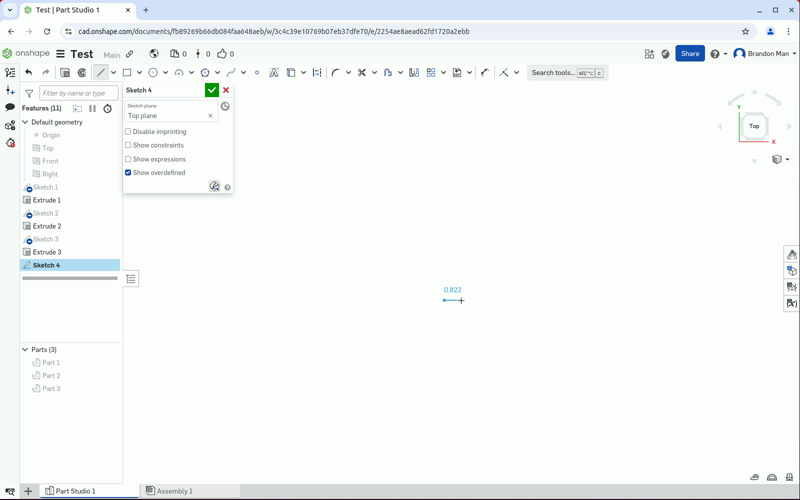
scroll(6)
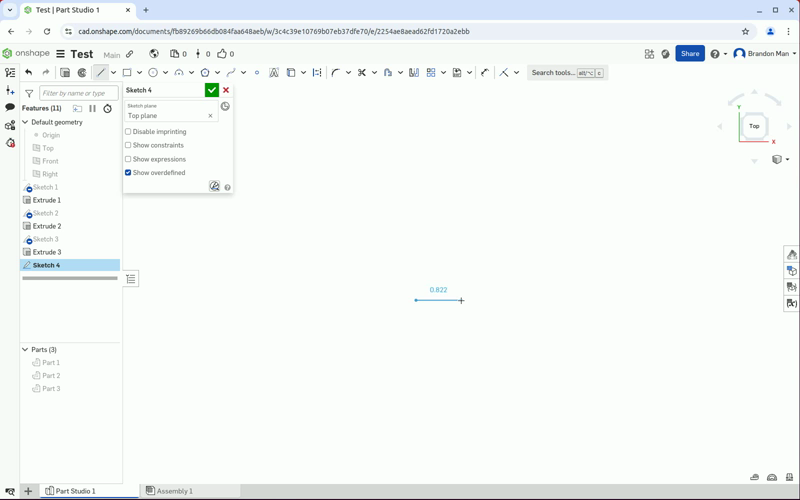
click(461, 300)
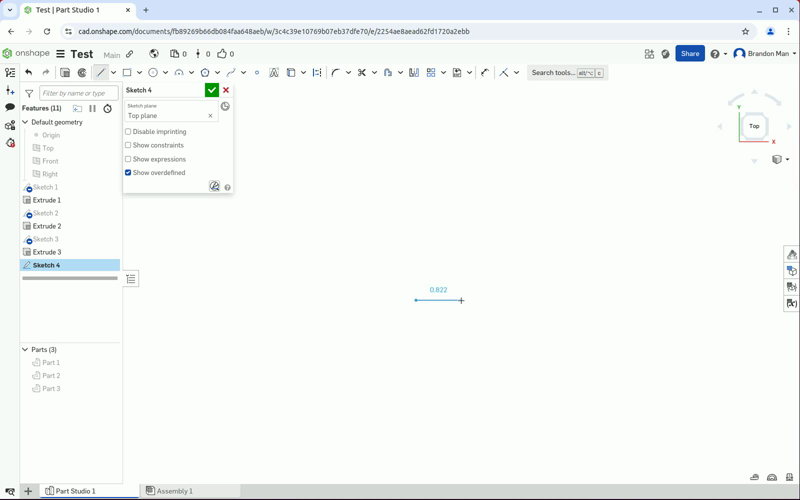
scroll(-6)
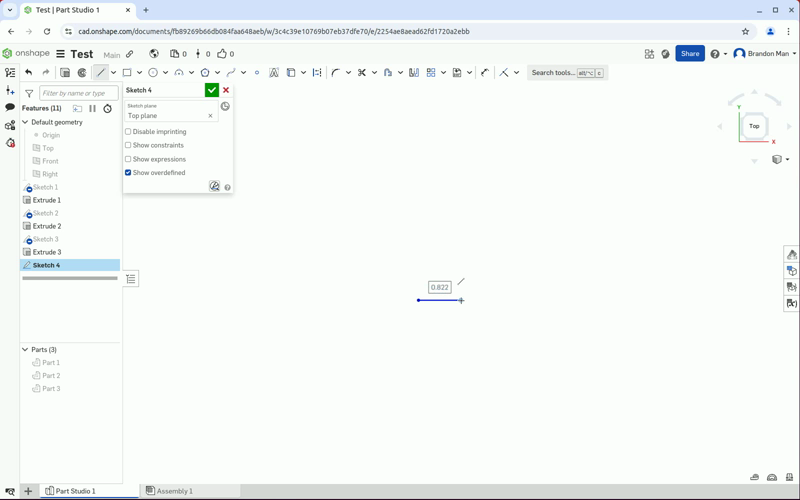
scroll(-6)
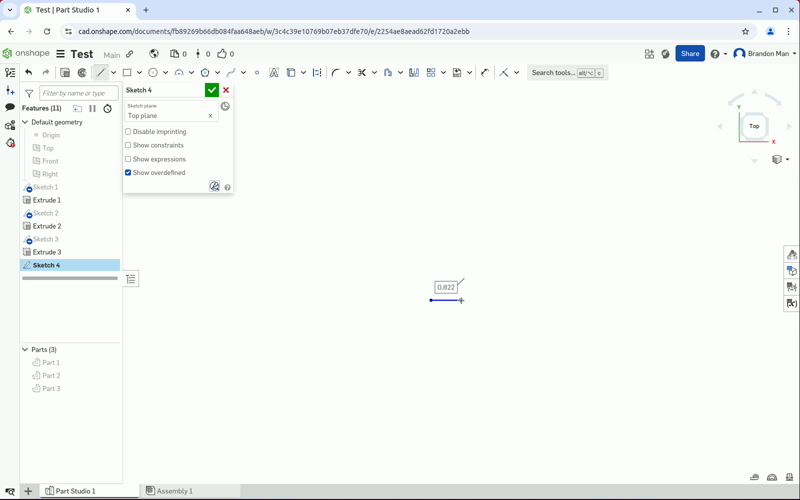
scroll(-6)
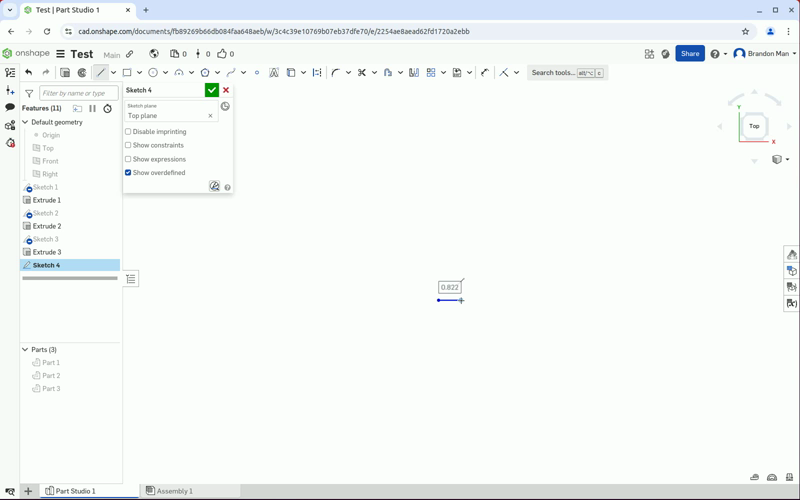
scroll(-6)
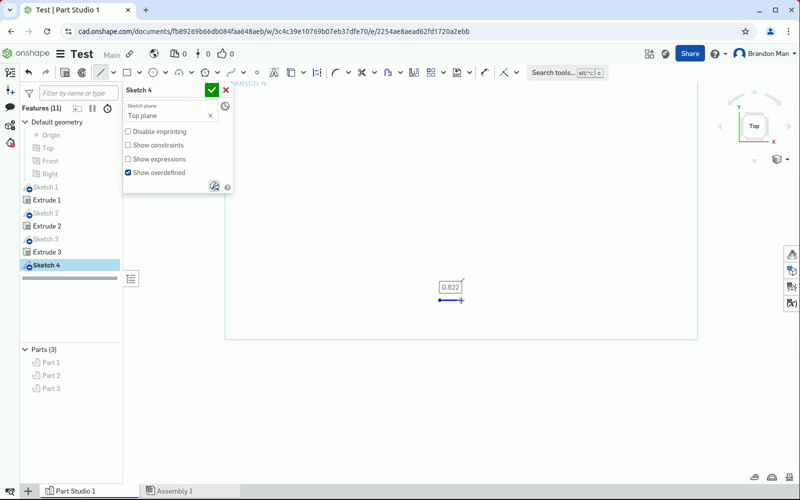
scroll(-6)
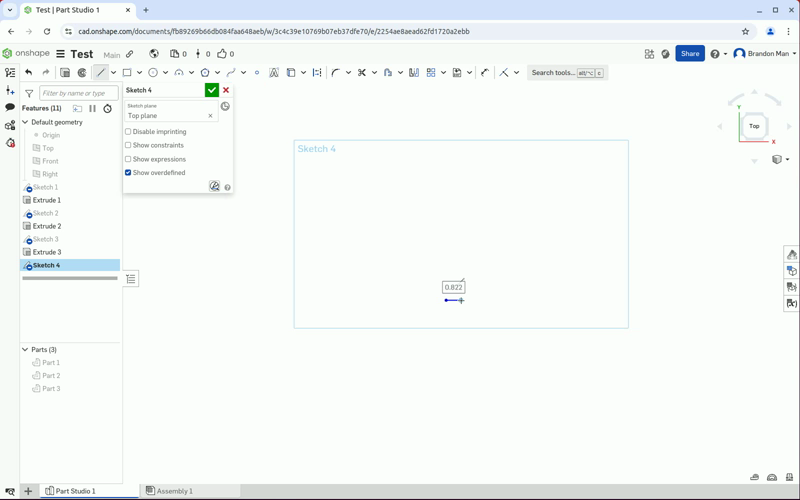
scroll(-6)
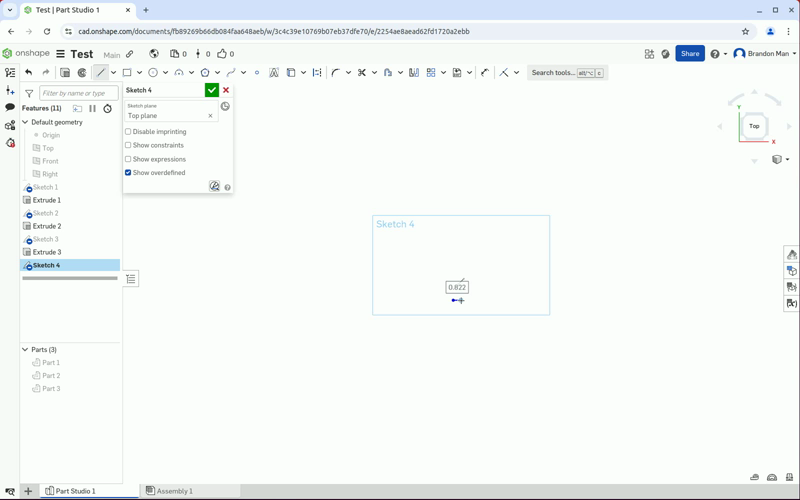
scroll(-6)
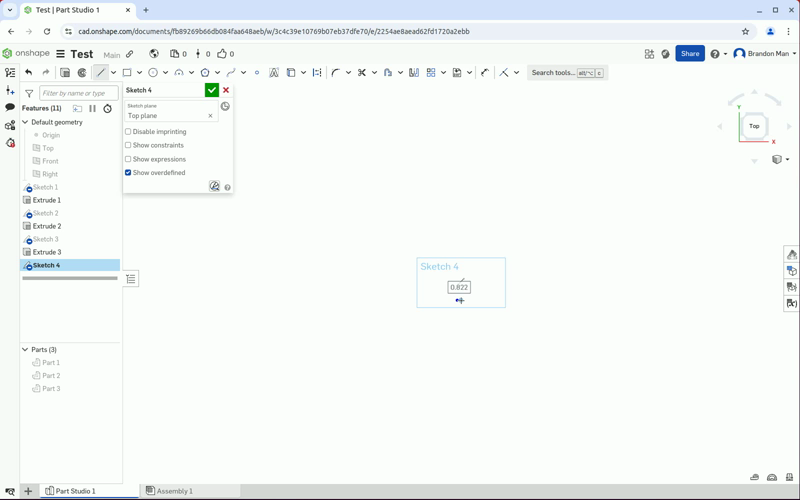
key_up(shift)
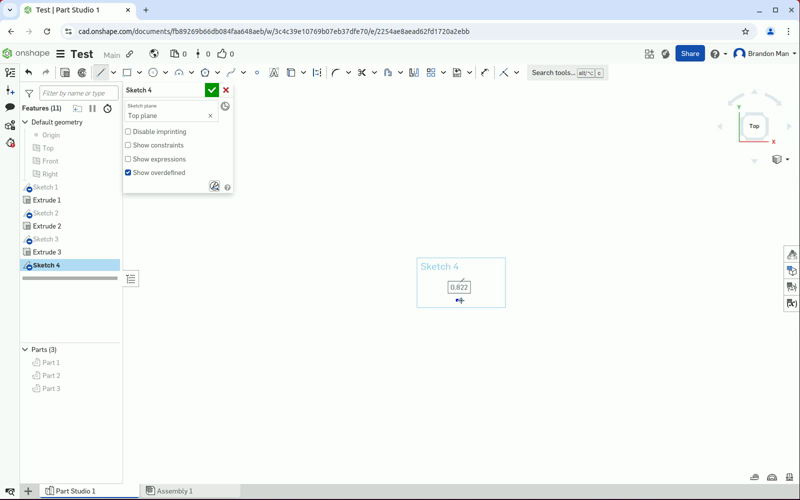
key_down(shift)
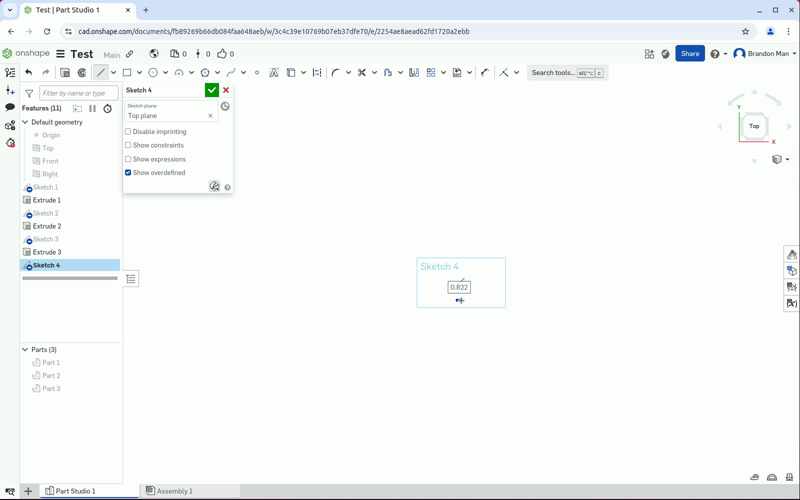
mouse_move(491, 300)
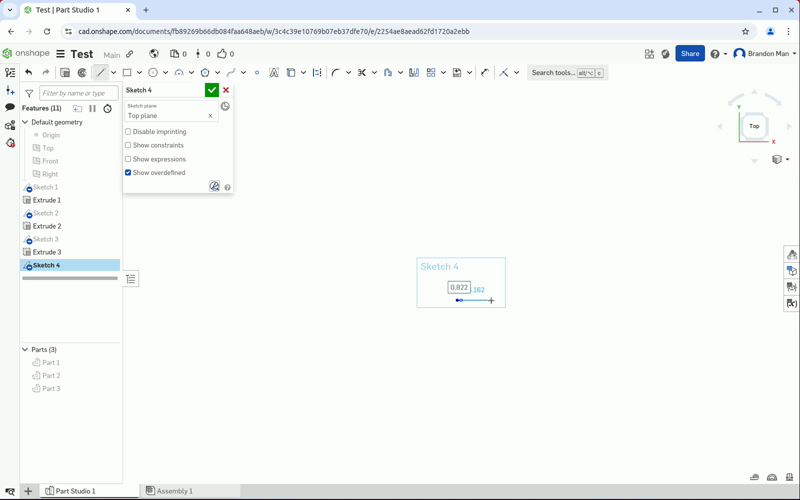
mouse_move(461, 294)
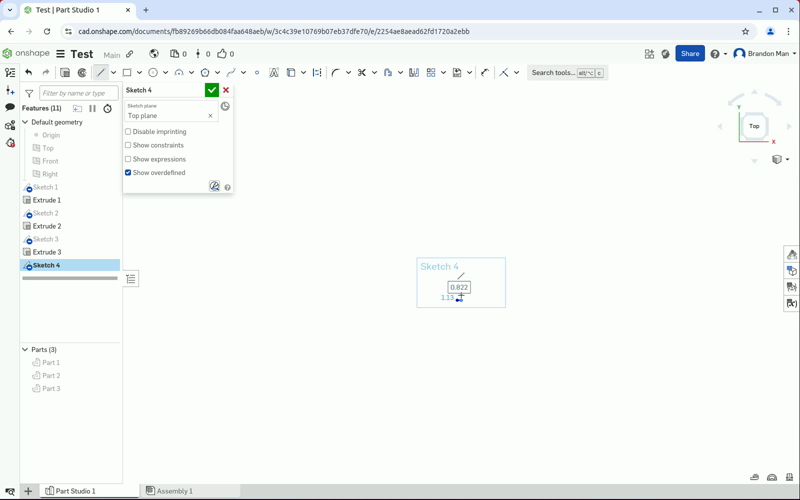
scroll(6)
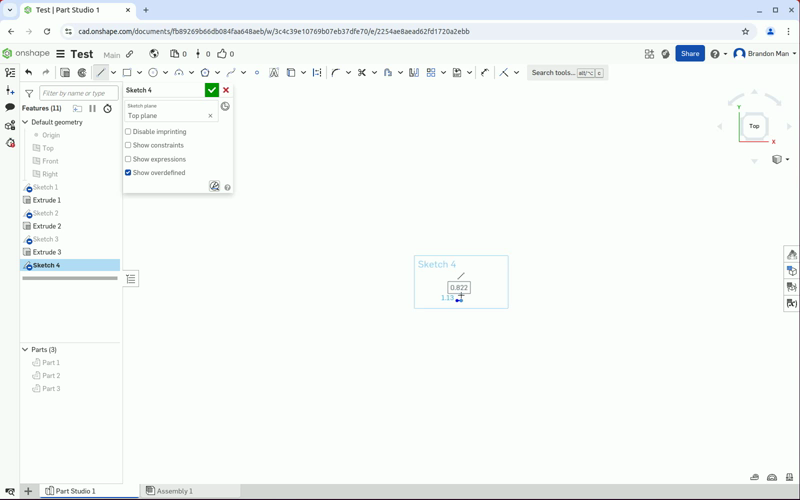
scroll(6)
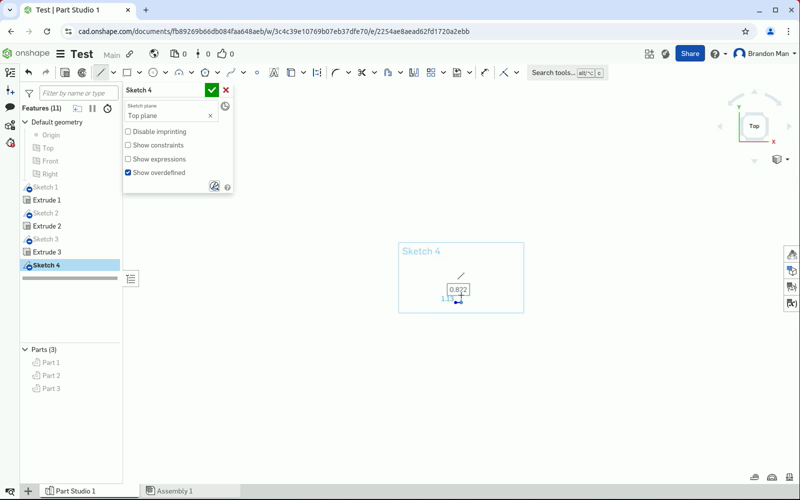
scroll(6)
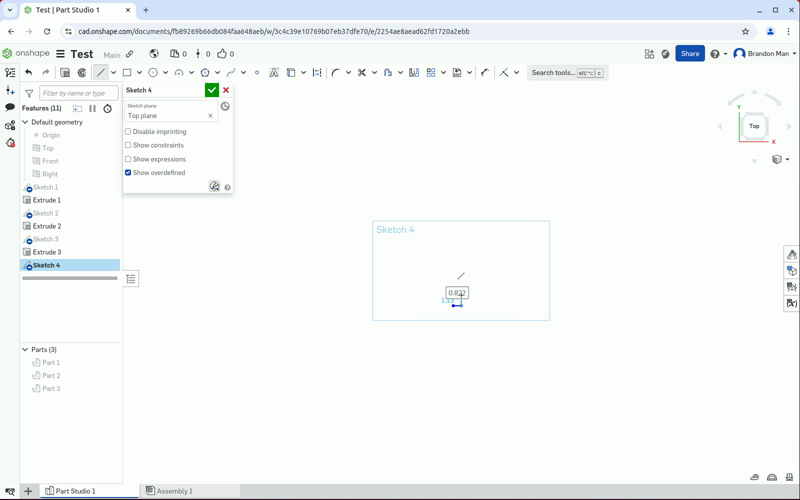
scroll(6)
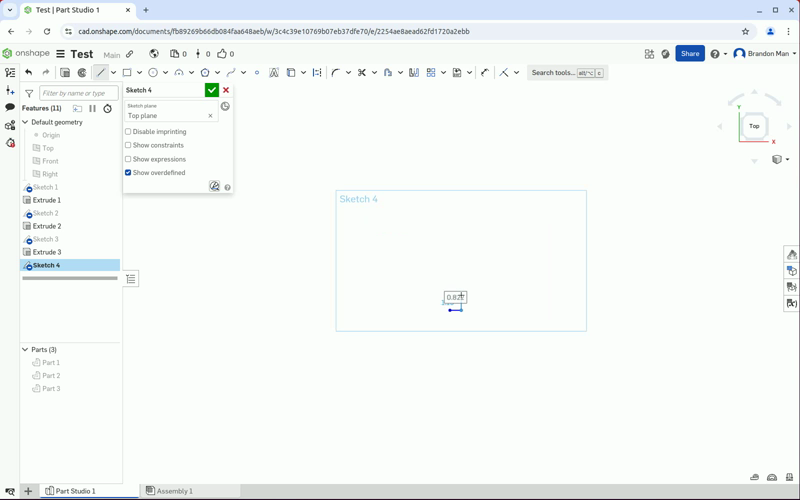
scroll(6)
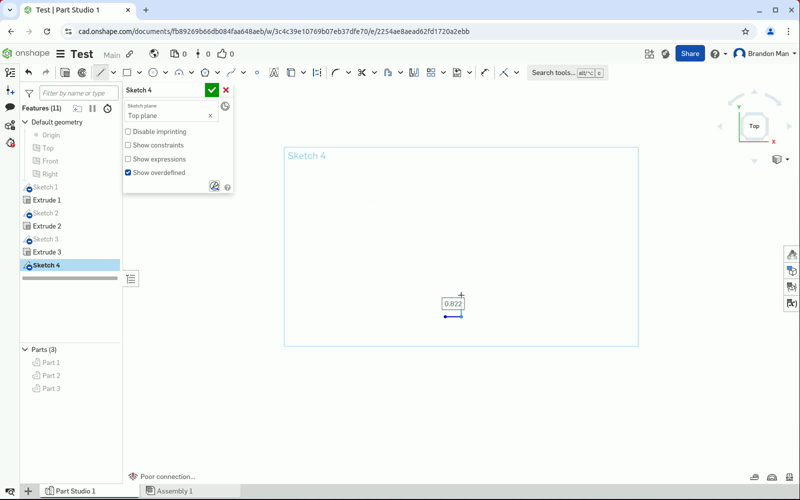
scroll(6)
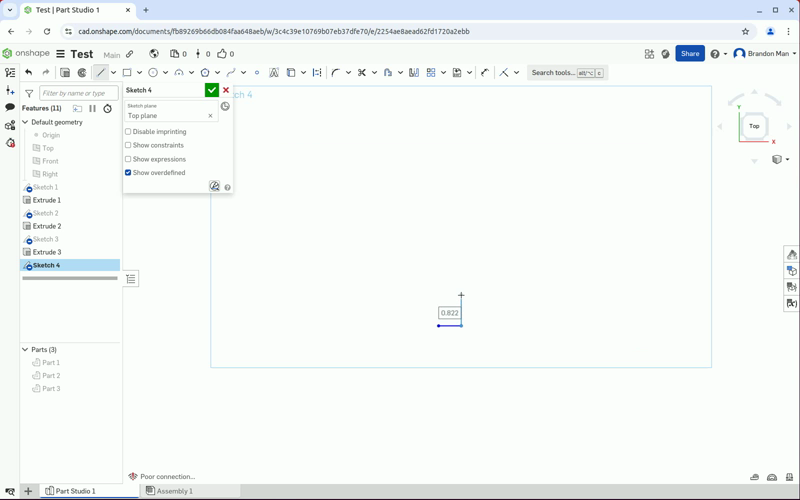
scroll(6)
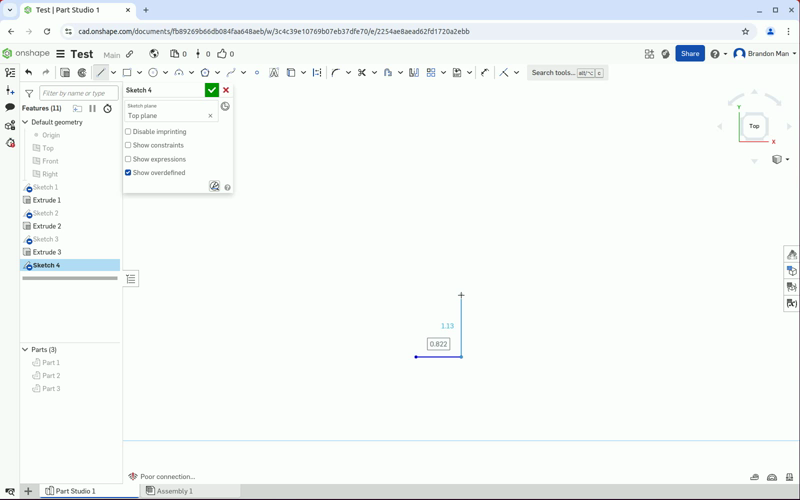
click(461, 294)
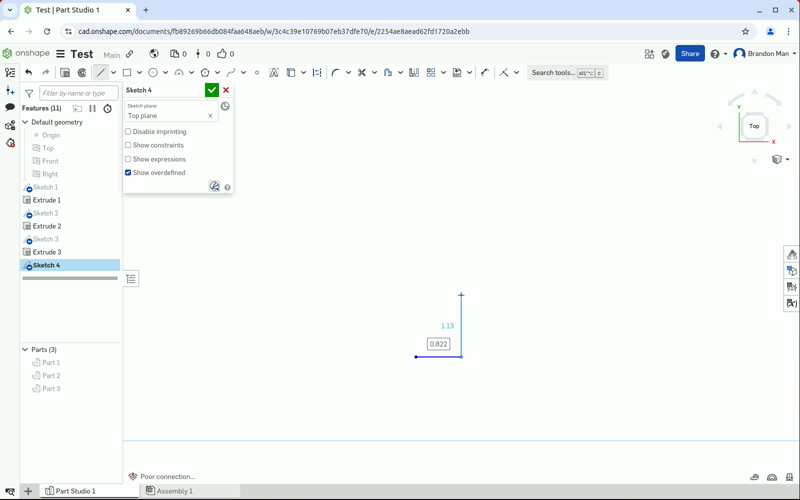
scroll(-6)
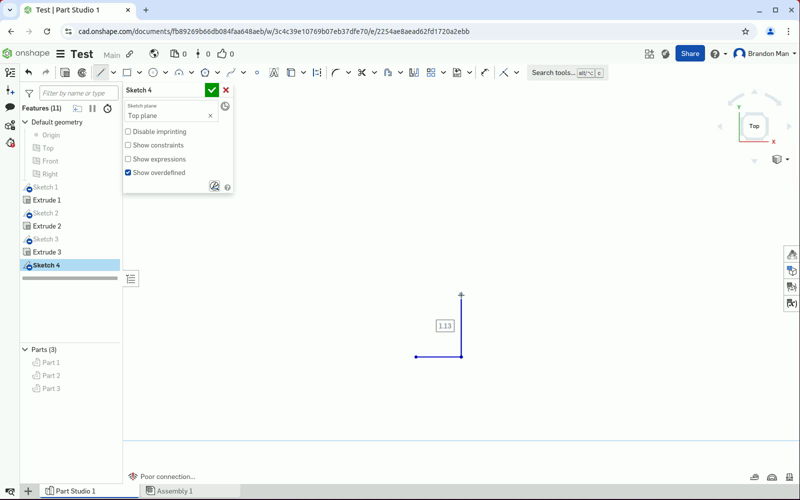
scroll(-6)
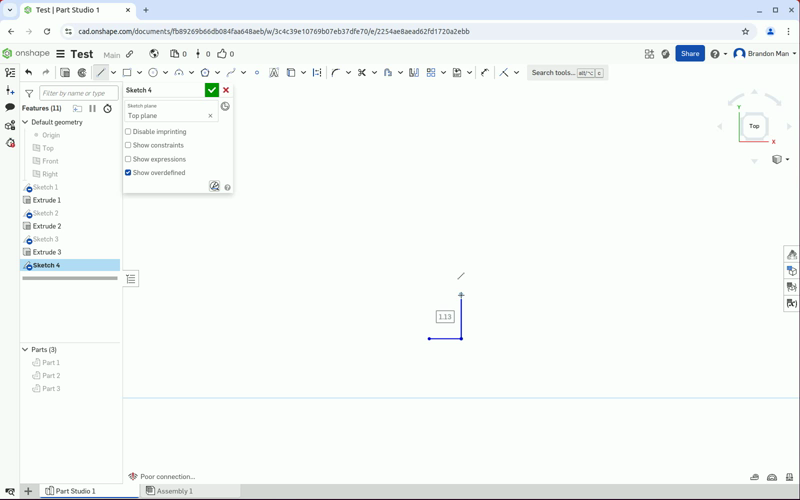
scroll(-6)
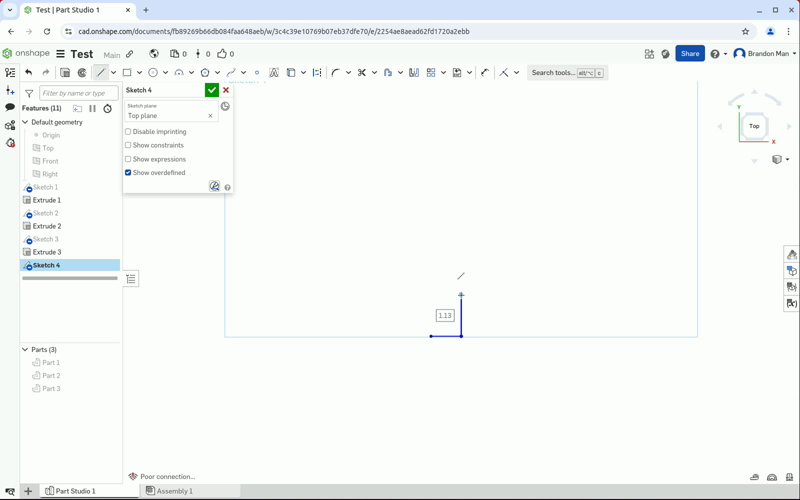
scroll(-6)
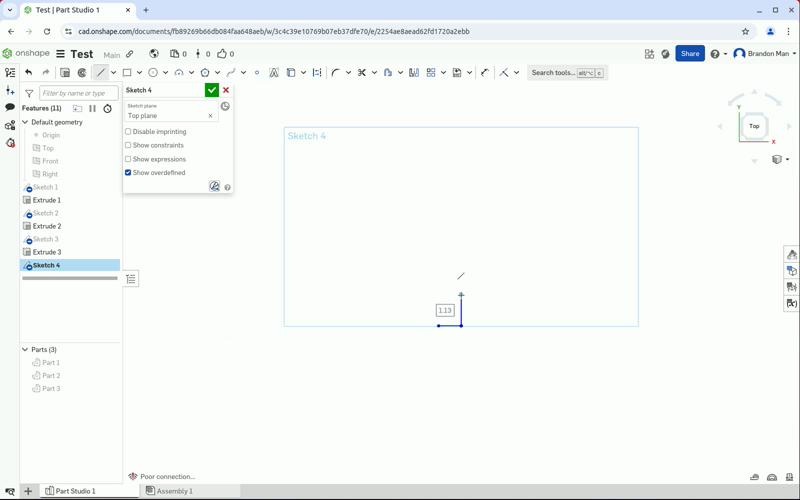
scroll(-6)
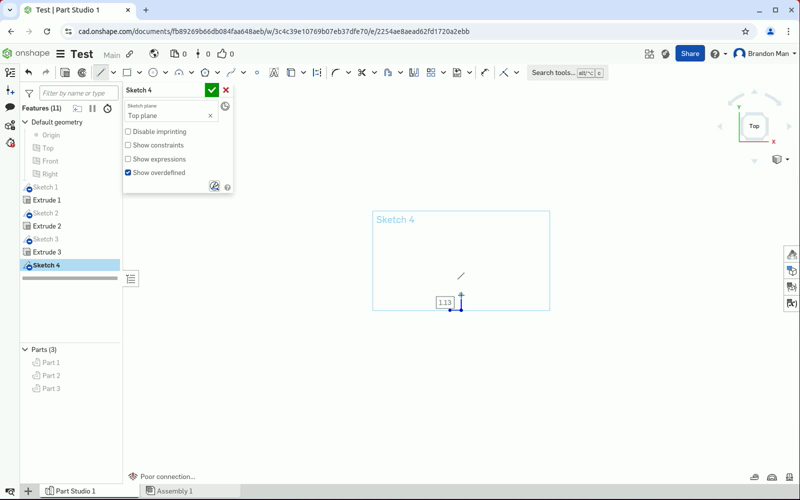
scroll(-6)
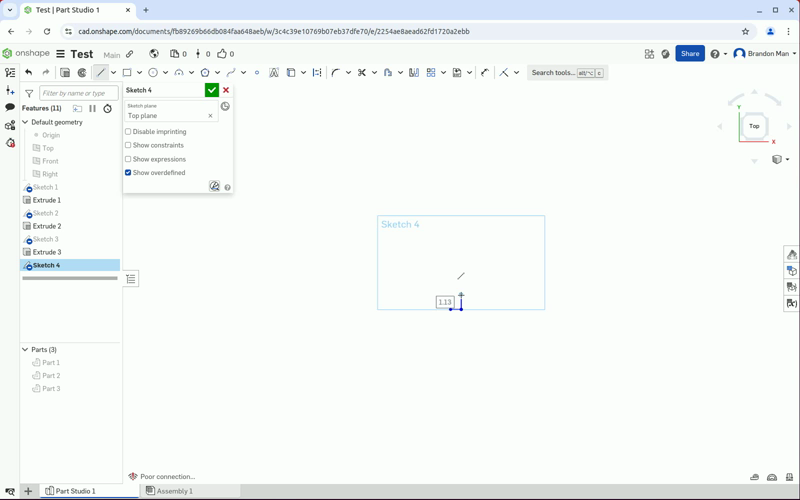
scroll(-6)
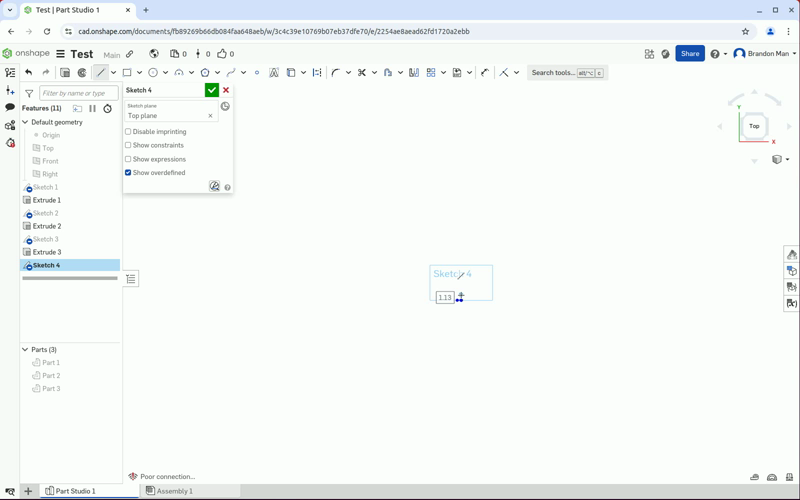
key_up(shift)
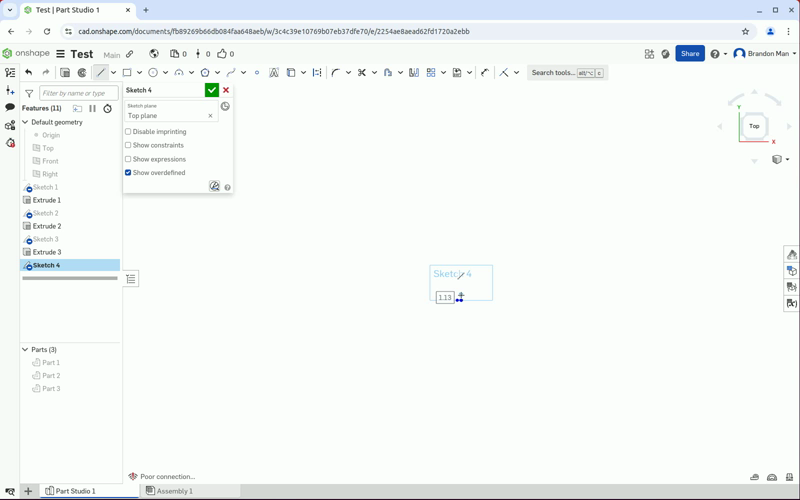
key_down(shift)
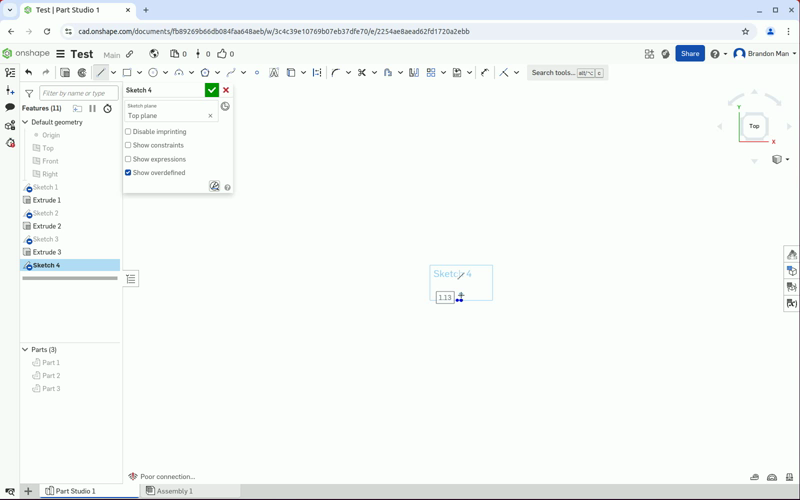
mouse_move(491, 294)
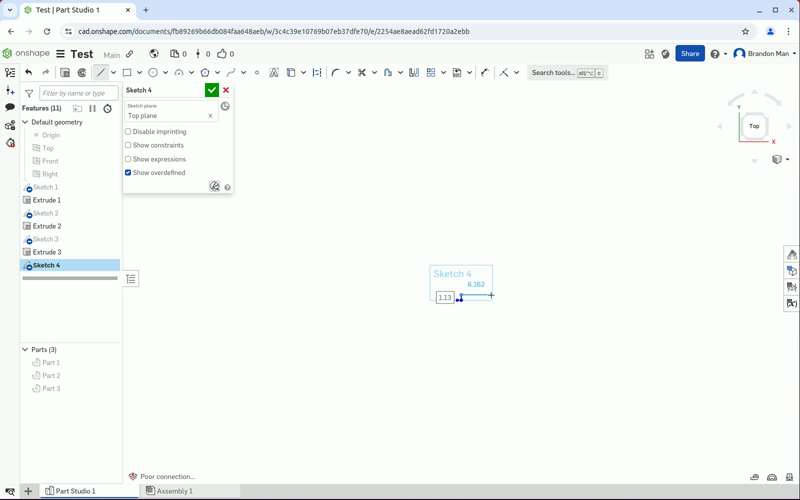
mouse_move(461, 285)
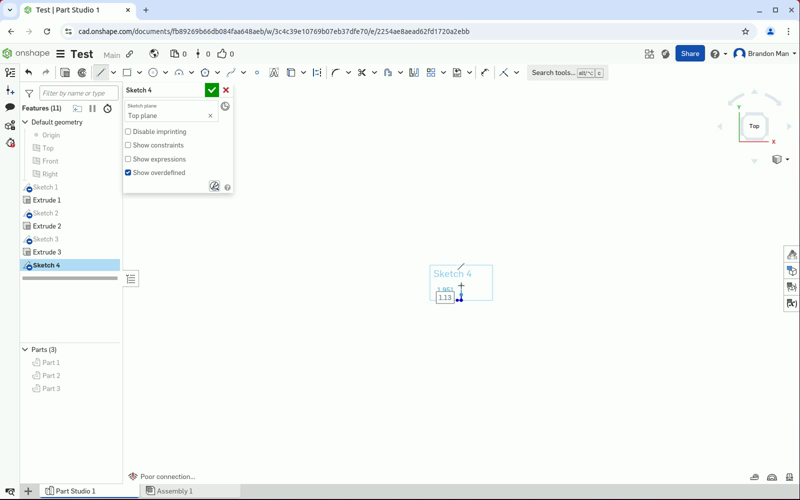
click(461, 285)
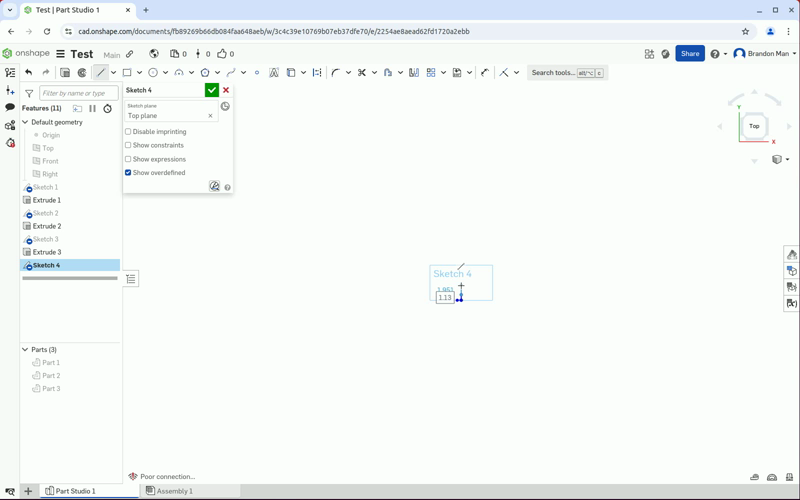
key_up(shift)
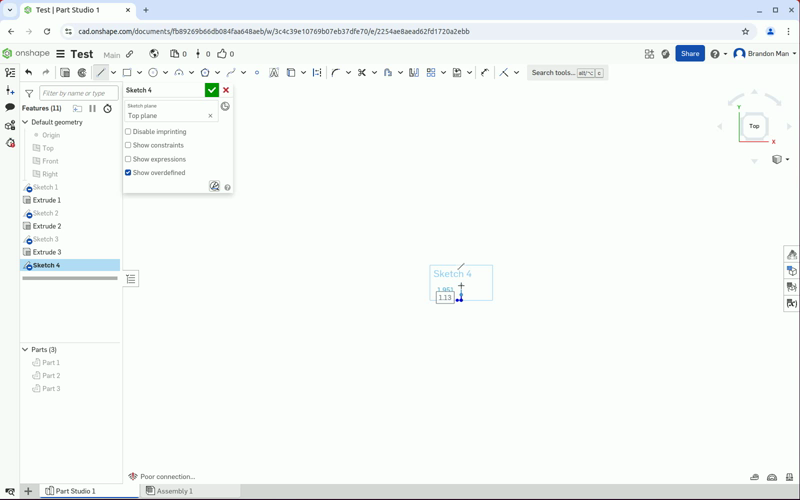
key_down(shift)
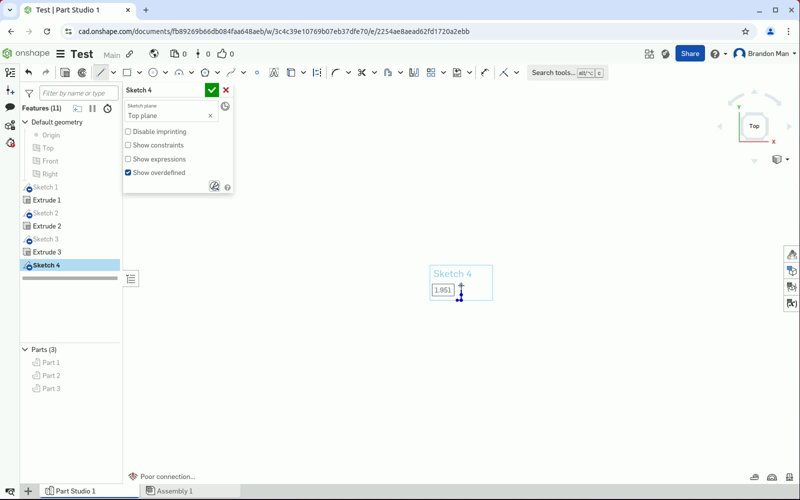
mouse_move(491, 285)
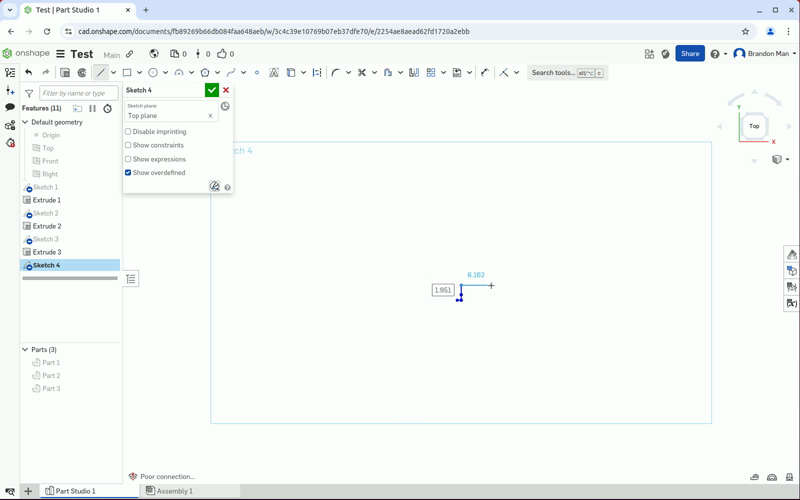
mouse_move(461, 281)
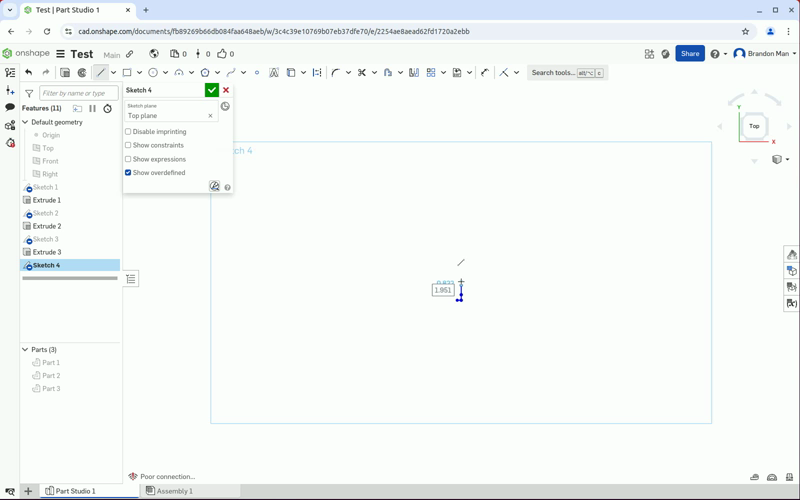
scroll(6)
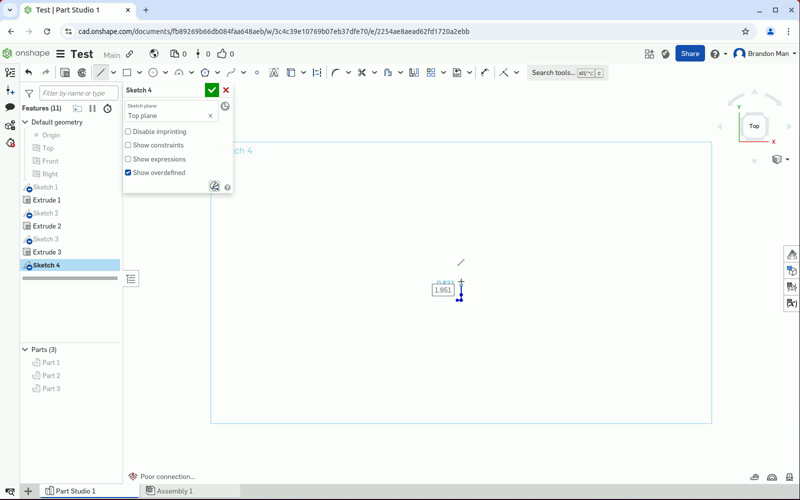
scroll(6)
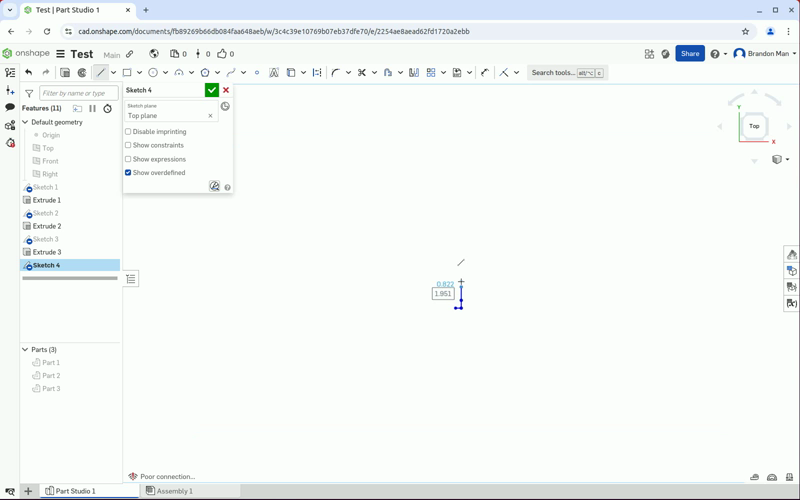
scroll(6)
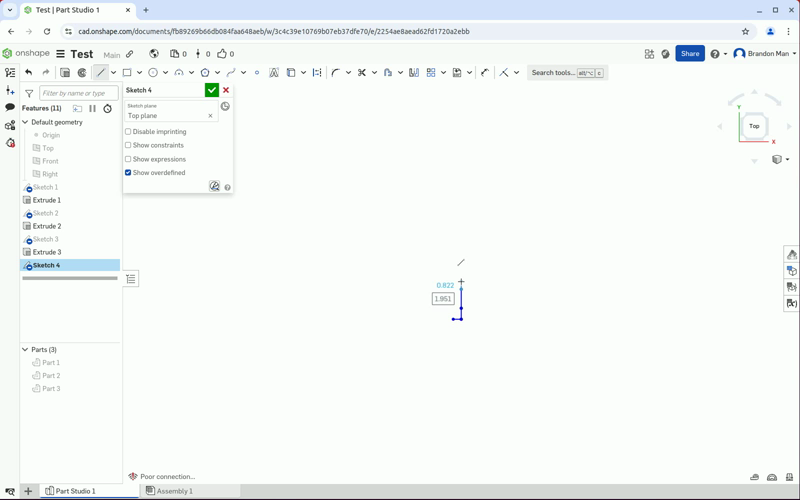
scroll(6)
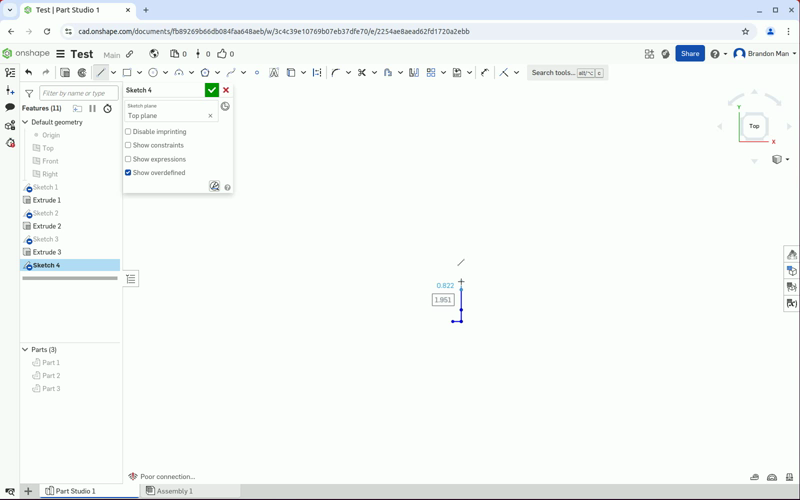
scroll(6)
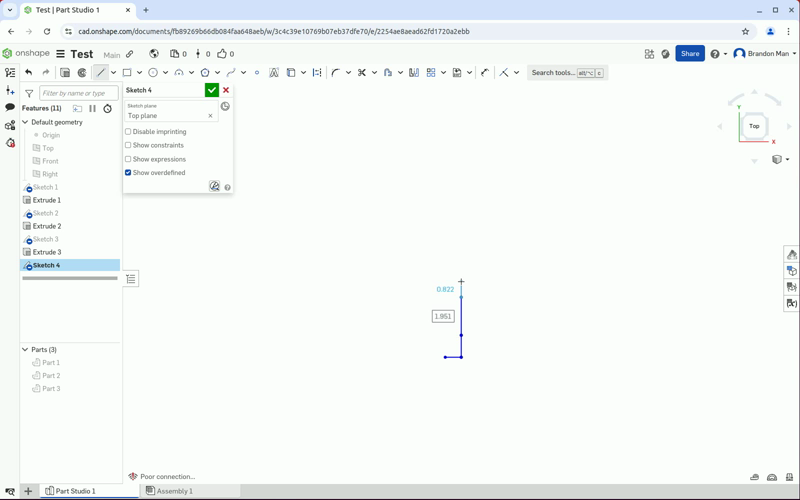
scroll(6)
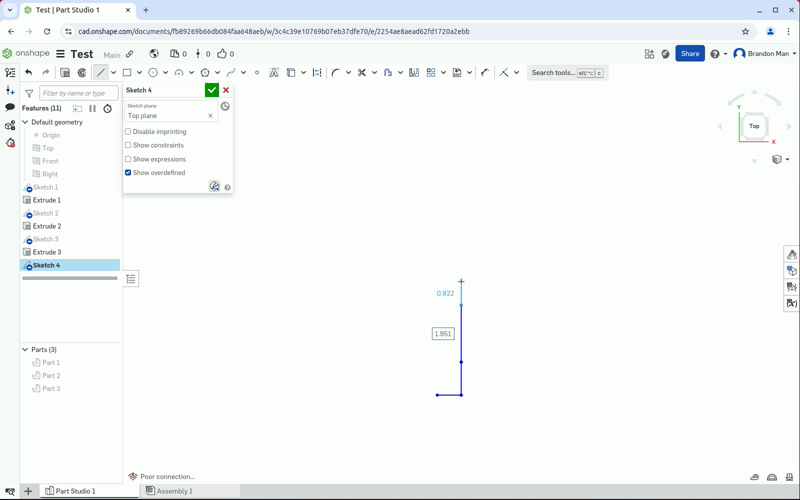
scroll(6)
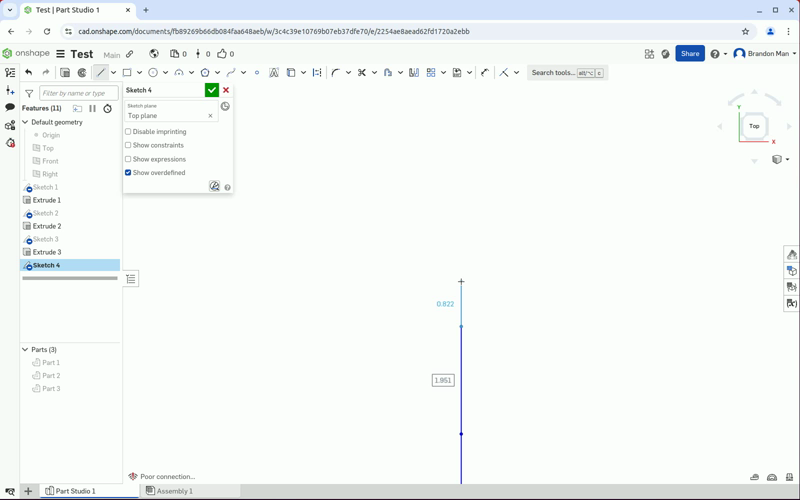
click(461, 281)
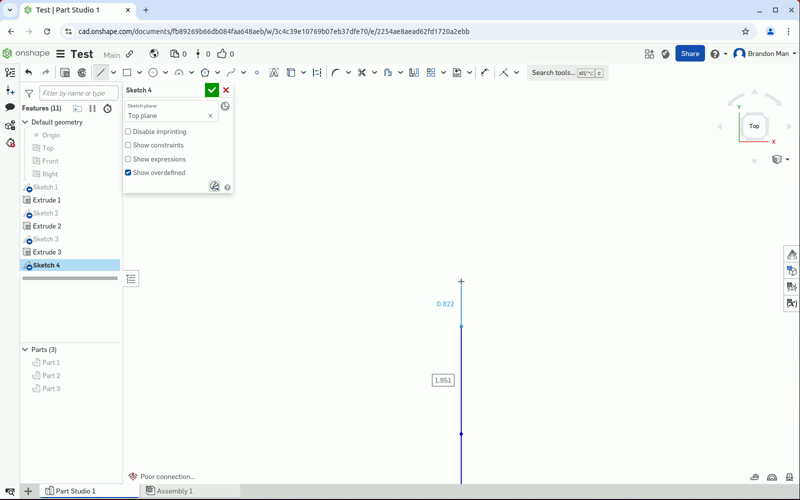
scroll(-6)
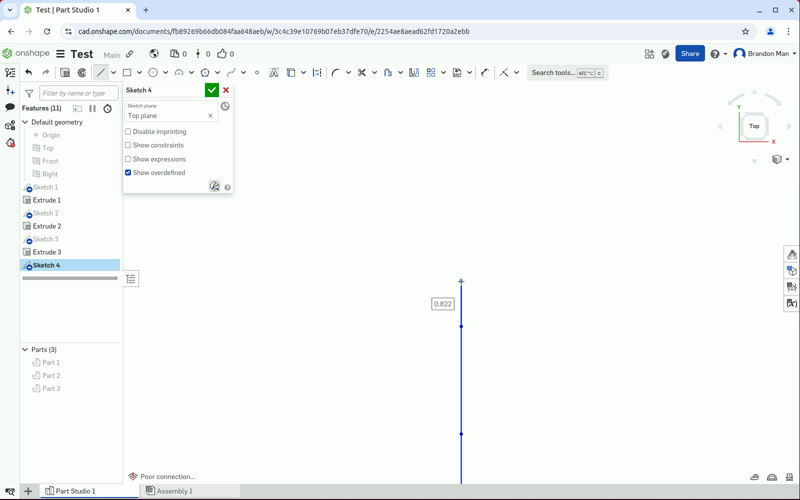
scroll(-6)
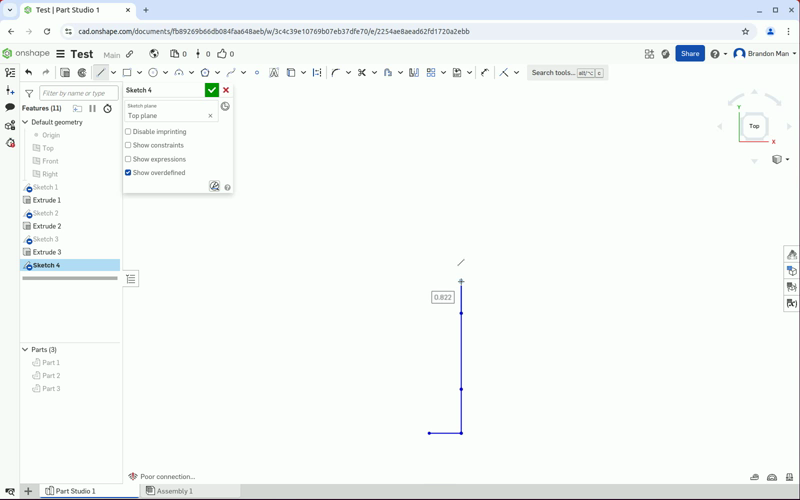
scroll(-6)
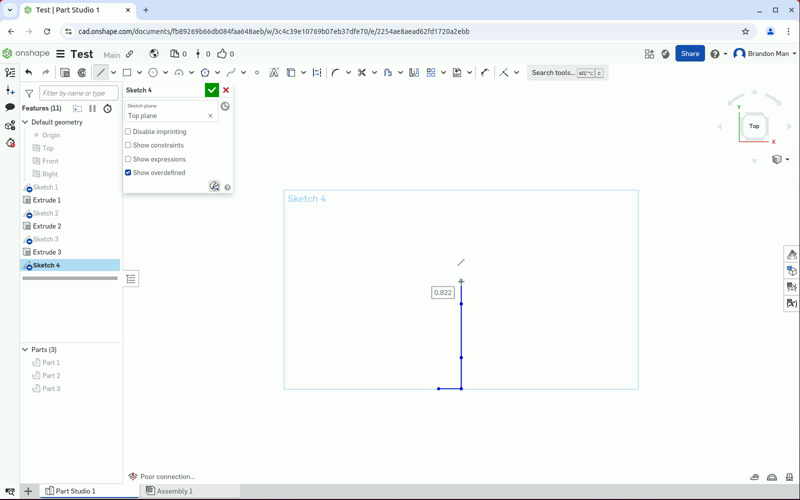
scroll(-6)
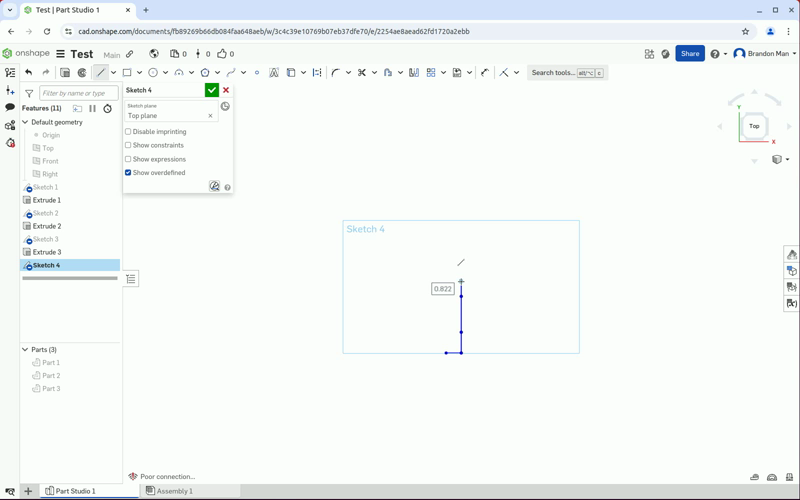
scroll(-6)
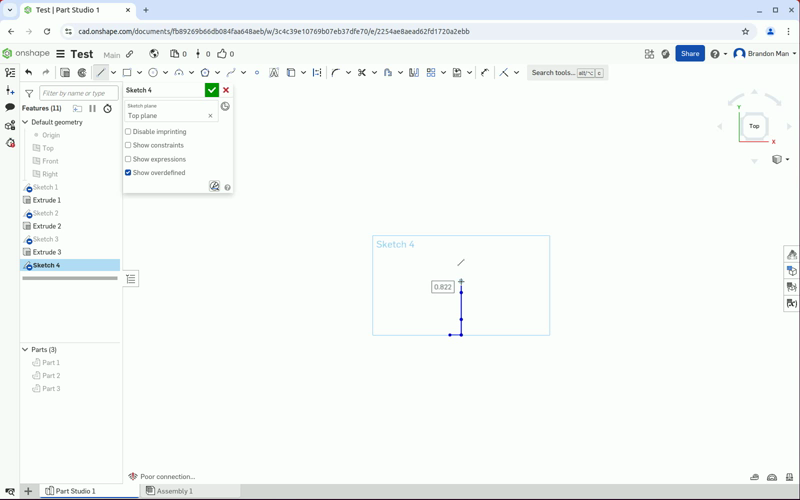
scroll(-6)
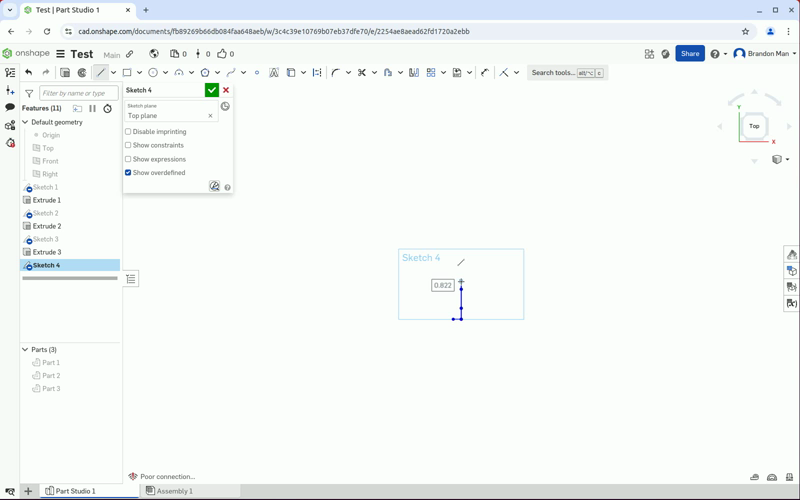
scroll(-6)
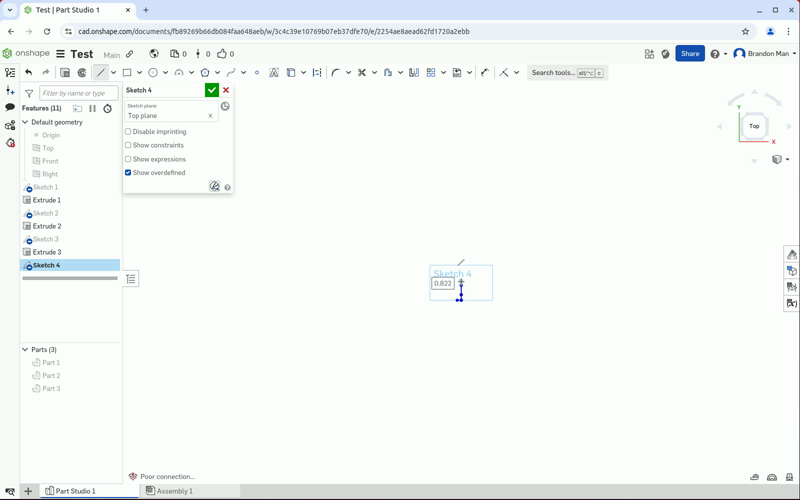
key_up(shift)
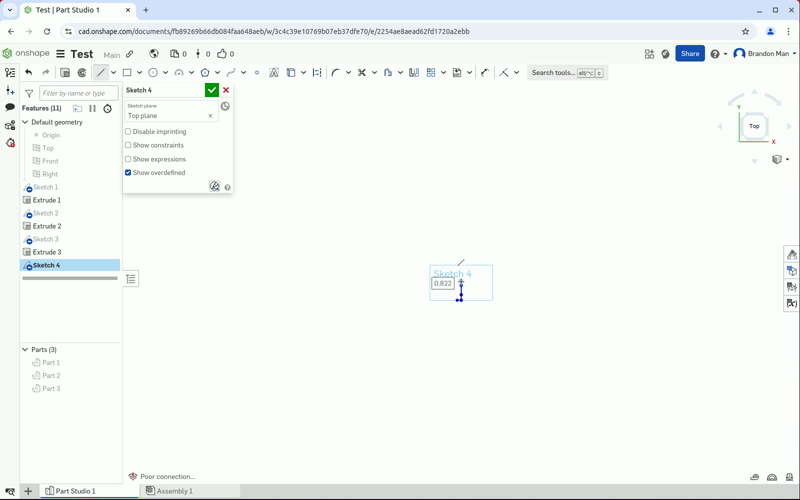
key_down(shift)
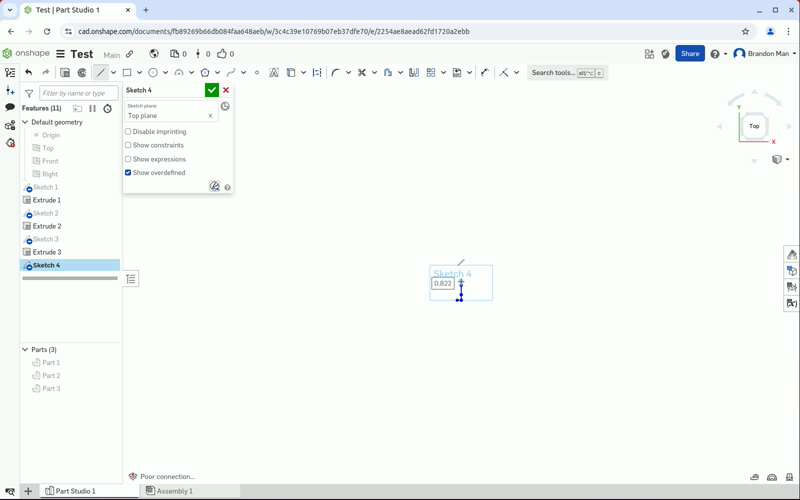
mouse_move(491, 281)
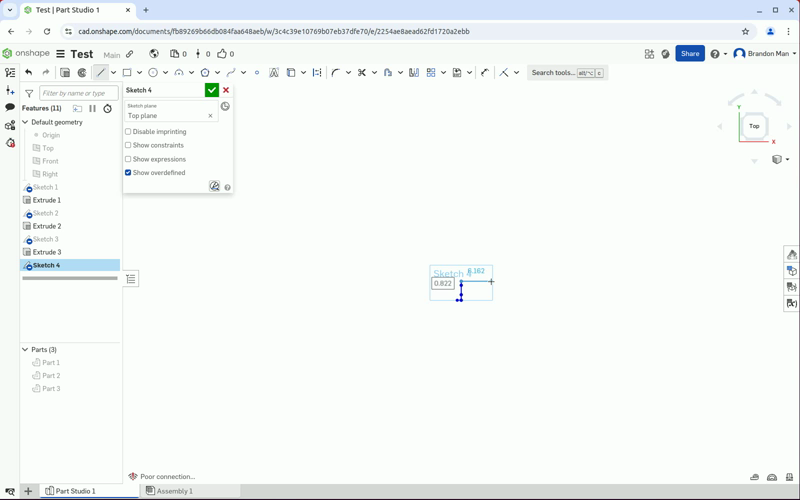
mouse_move(461, 271)
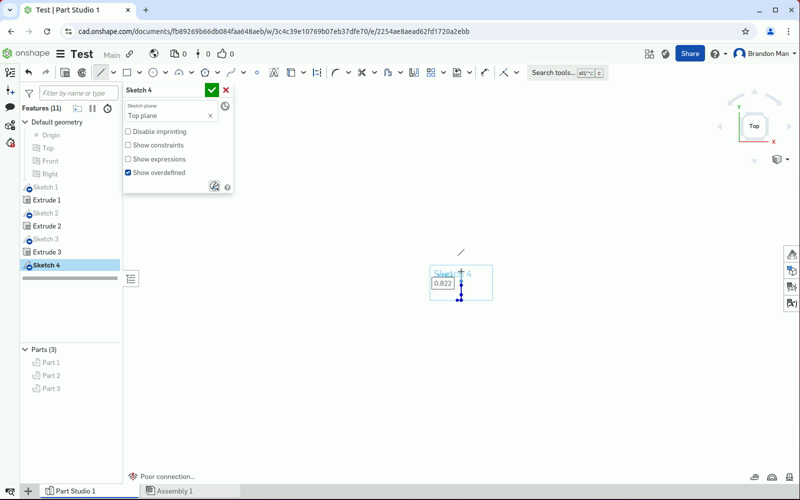
click(461, 271)
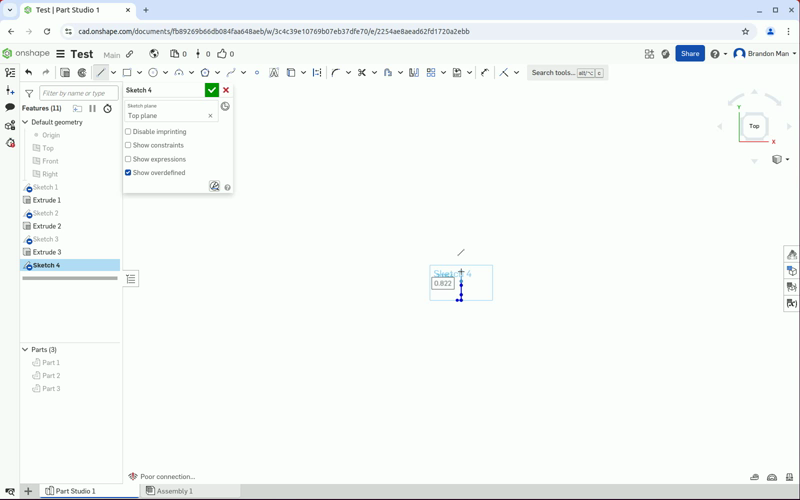
key_up(shift)
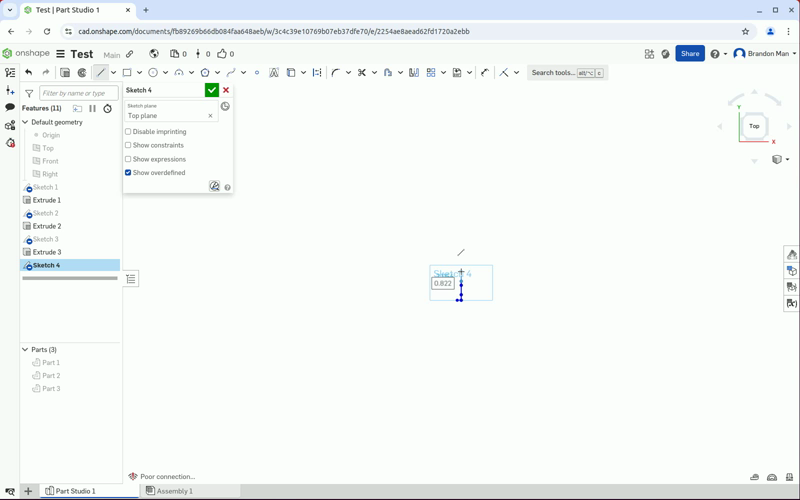
key_down(shift)
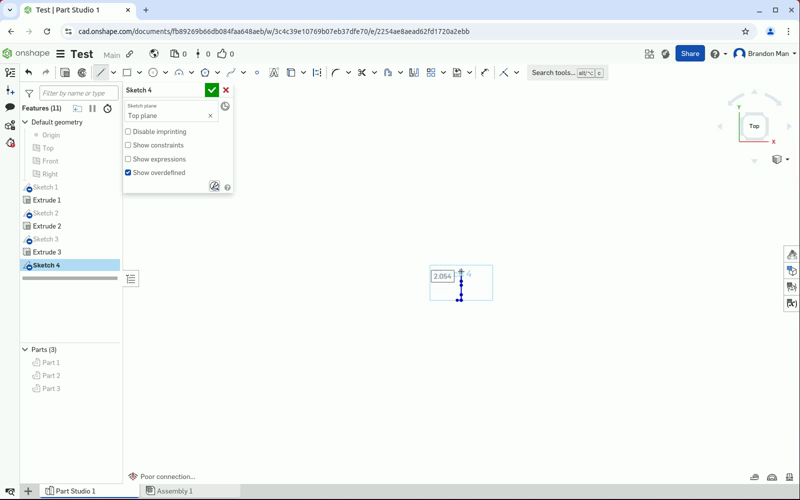
mouse_move(491, 271)
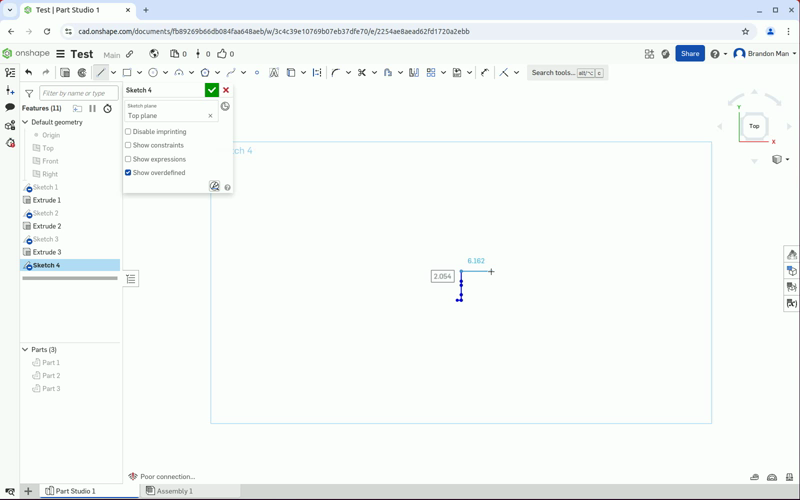
mouse_move(461, 265)
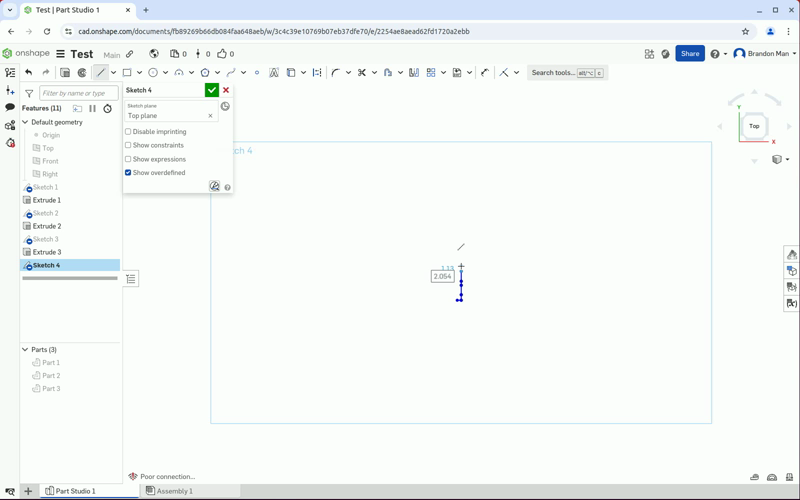
scroll(6)
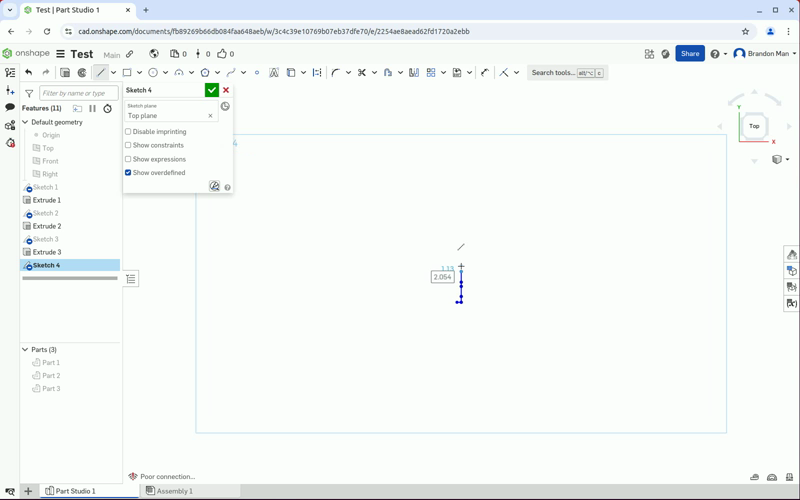
scroll(6)
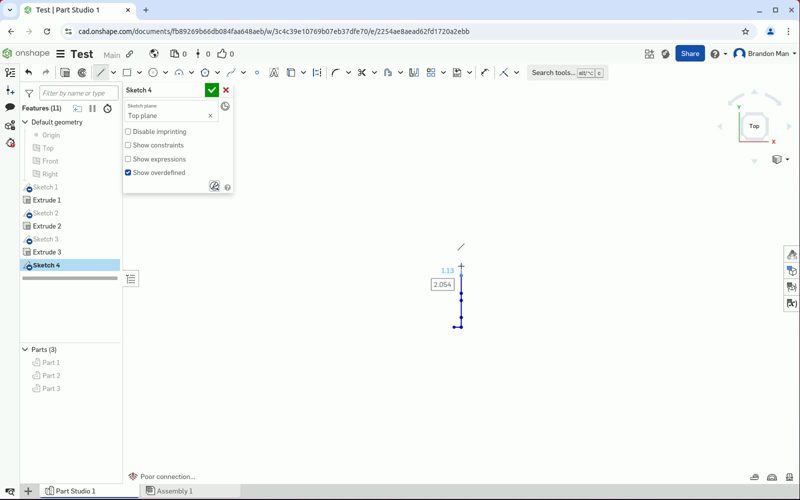
scroll(6)
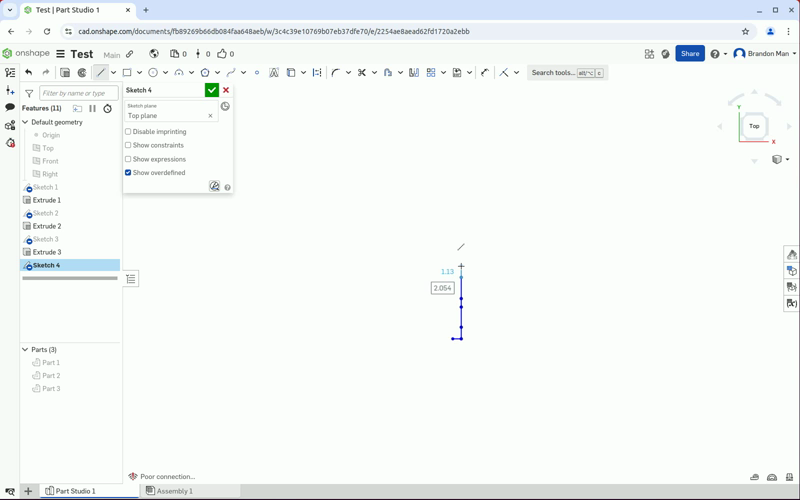
scroll(6)
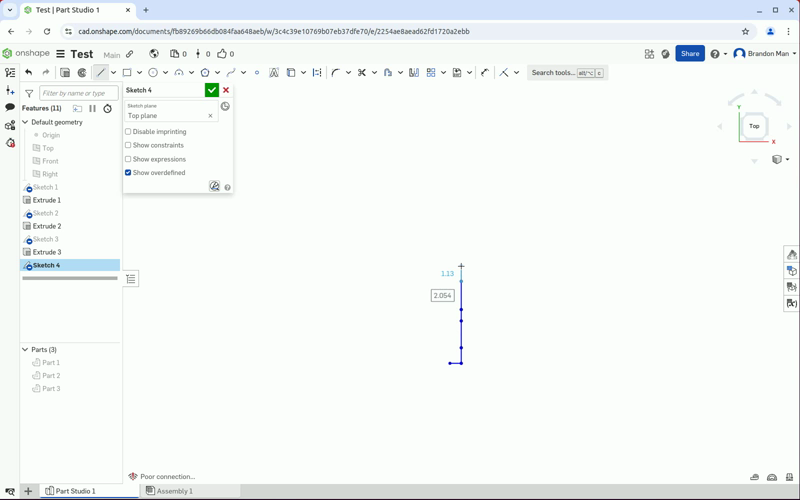
scroll(6)
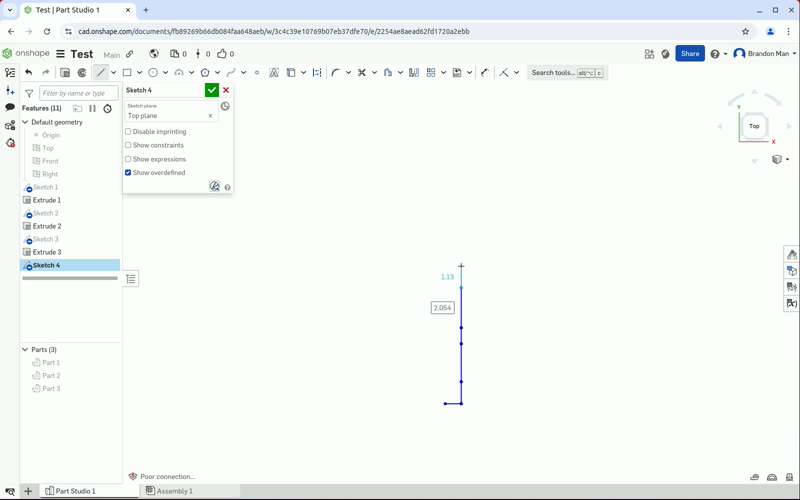
scroll(6)
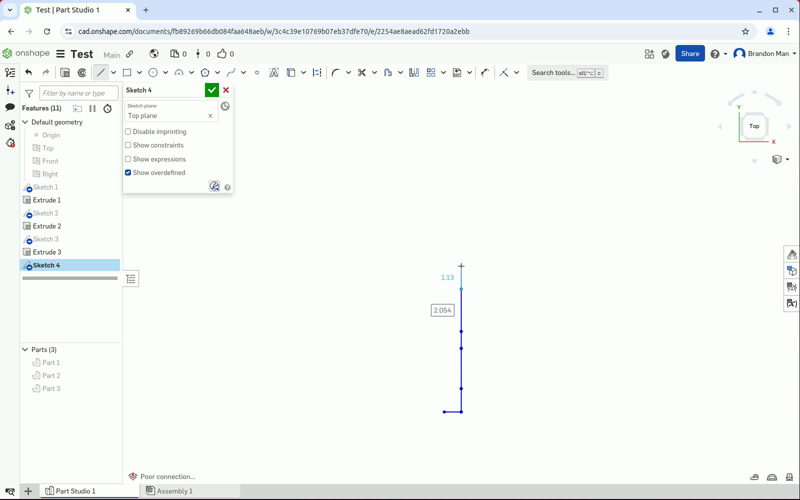
scroll(6)
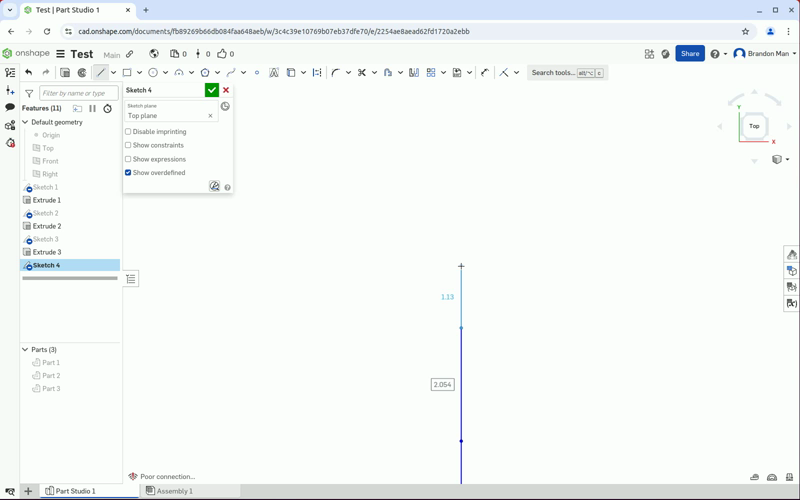
click(461, 265)
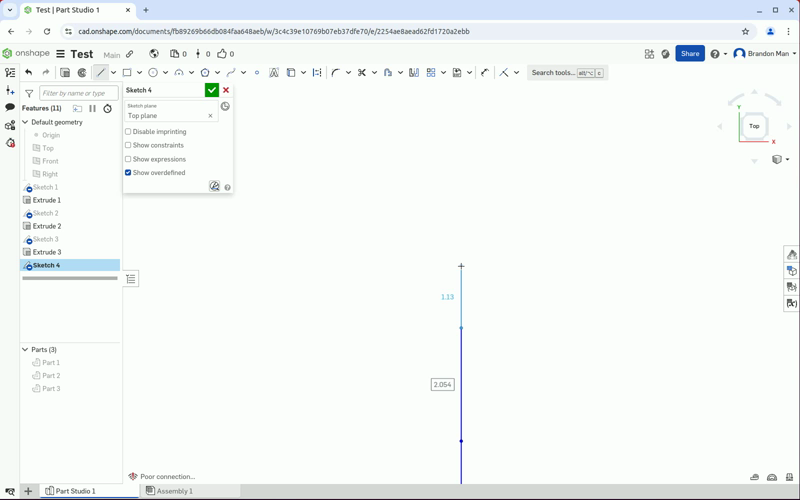
scroll(-6)
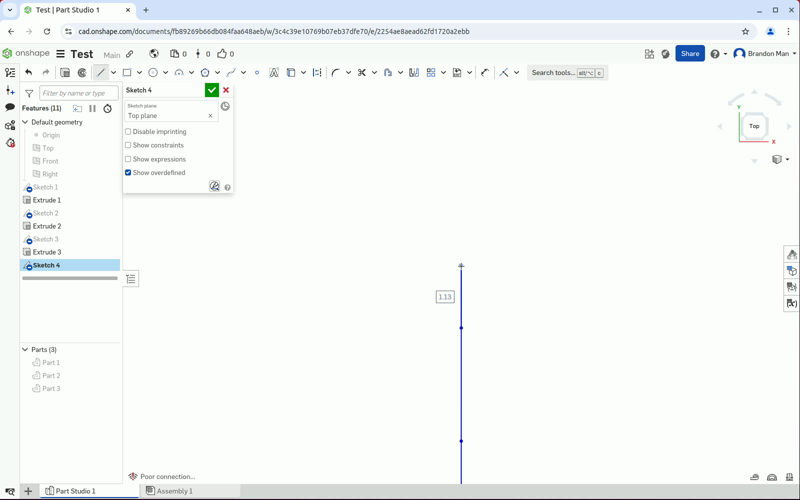
scroll(-6)
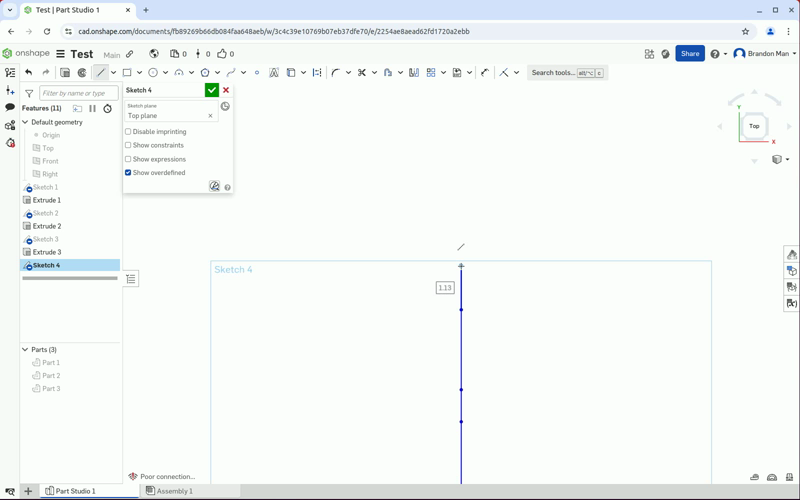
scroll(-6)
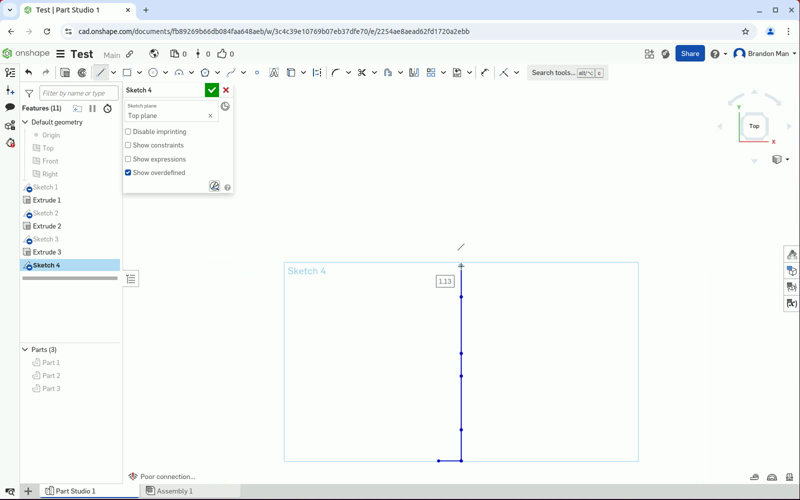
scroll(-6)
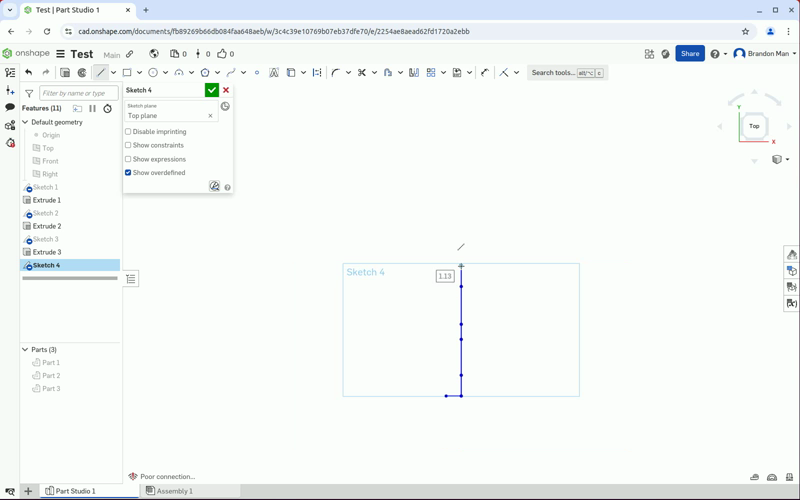
scroll(-6)
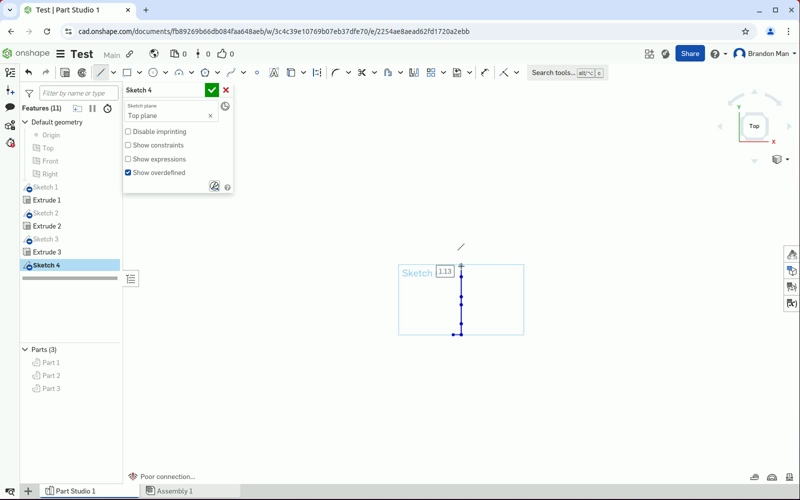
scroll(-6)
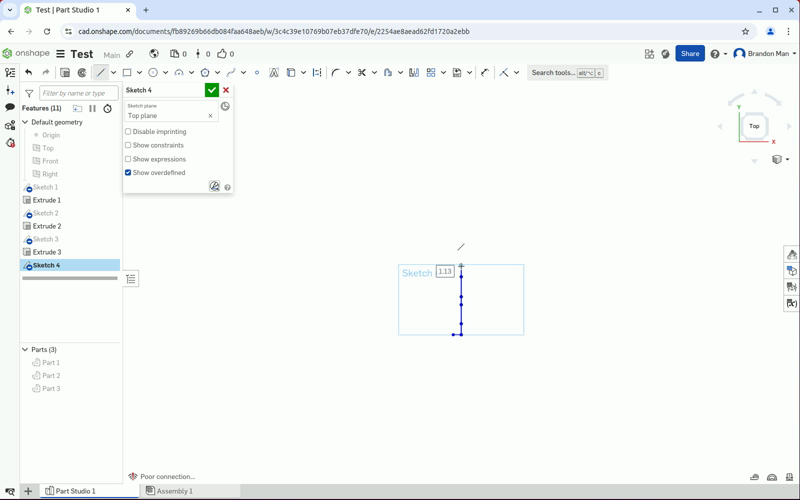
scroll(-6)
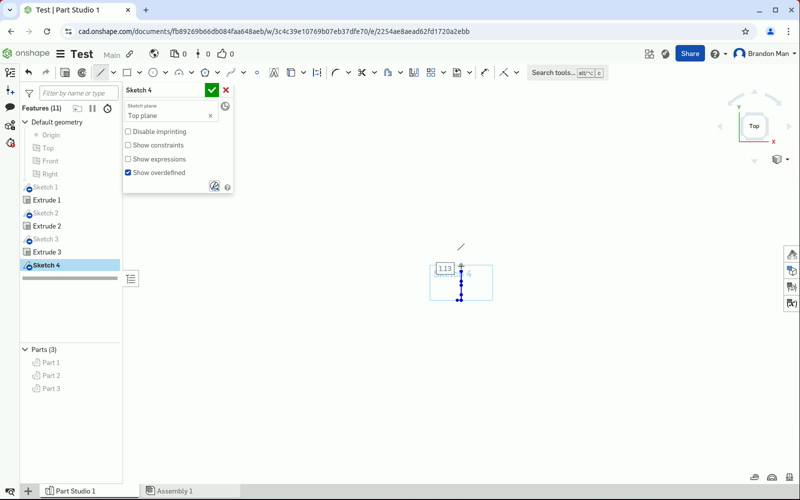
key_up(shift)
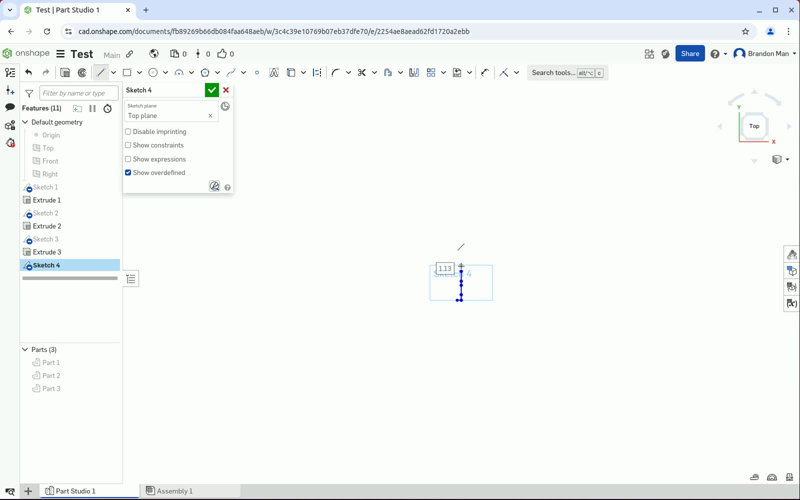
key_down(shift)
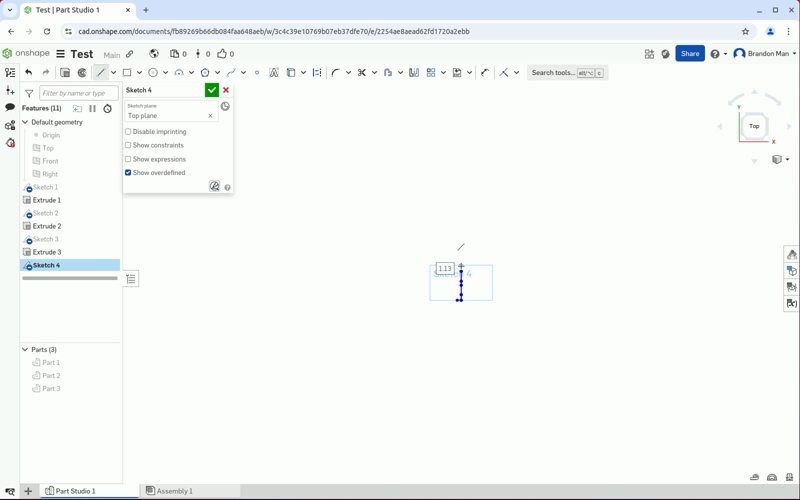
mouse_move(491, 265)
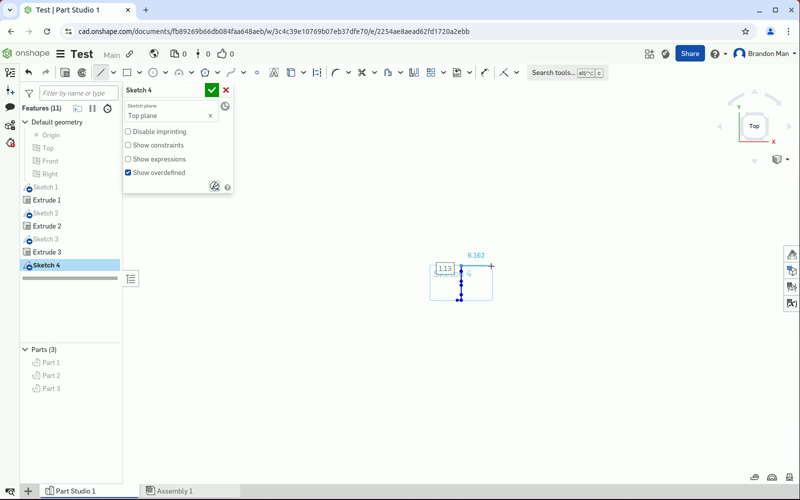
mouse_move(457, 265)
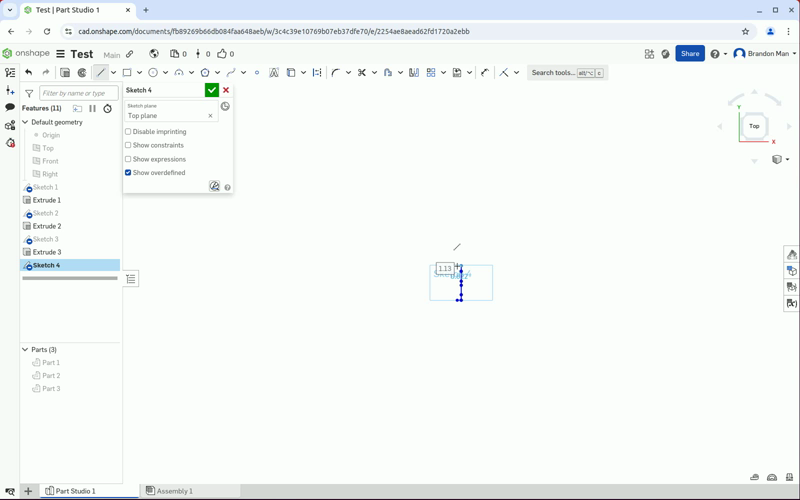
scroll(6)
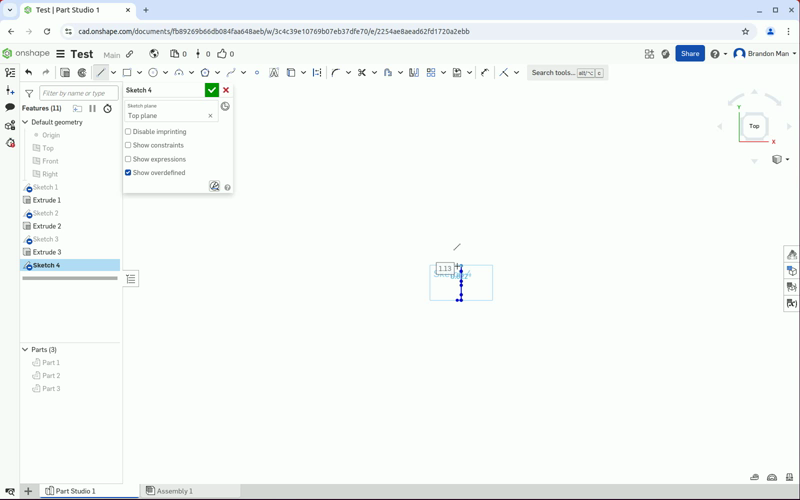
scroll(6)
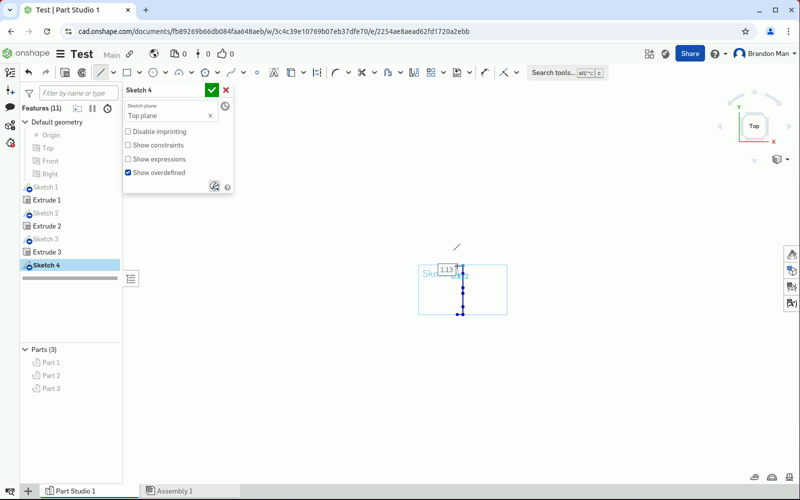
scroll(6)
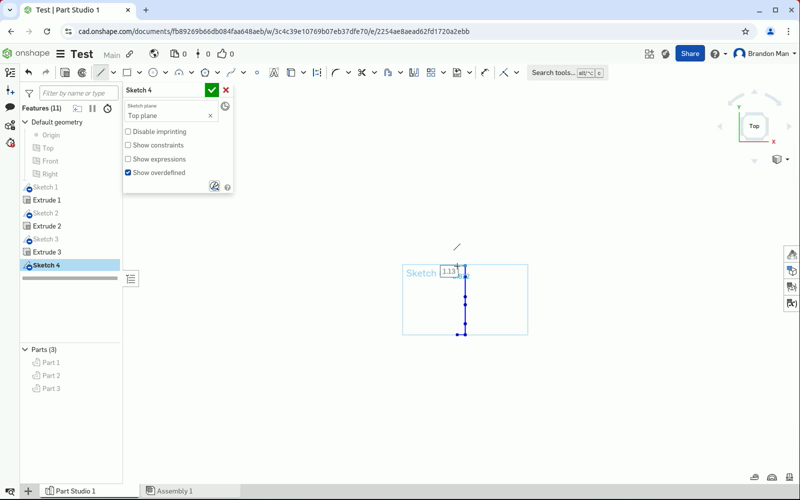
scroll(6)
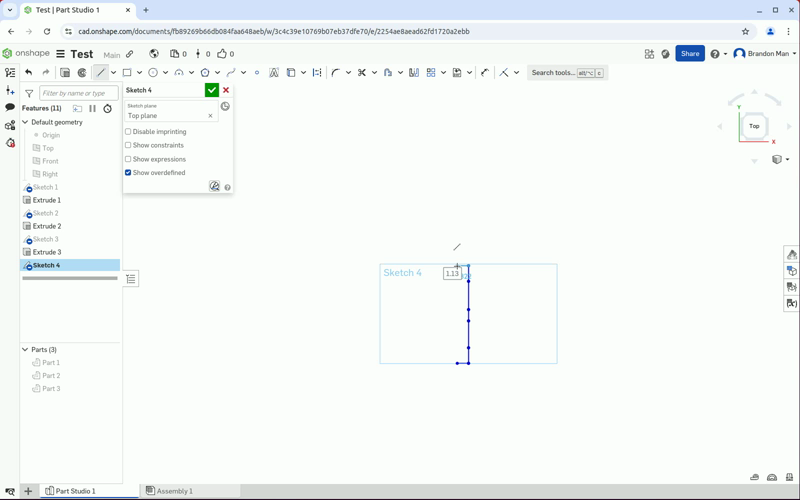
scroll(6)
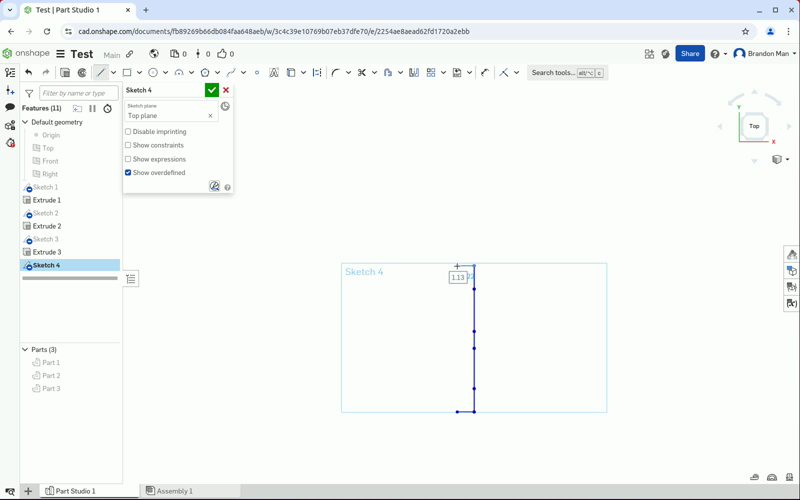
scroll(6)
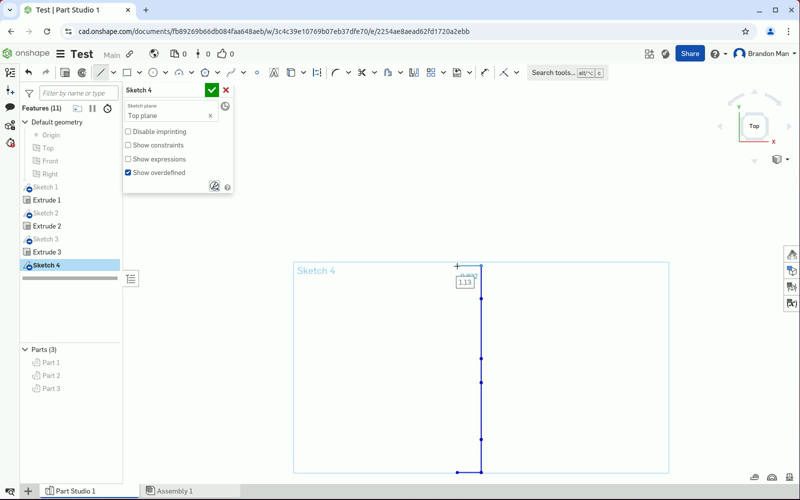
scroll(6)
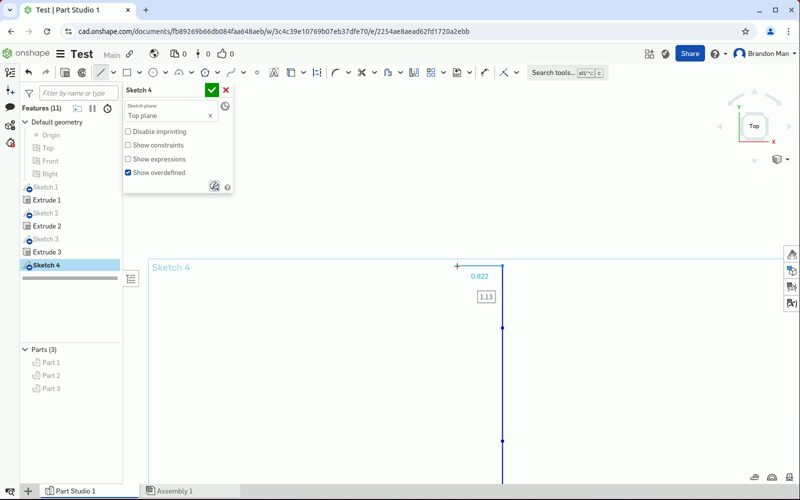
click(457, 265)
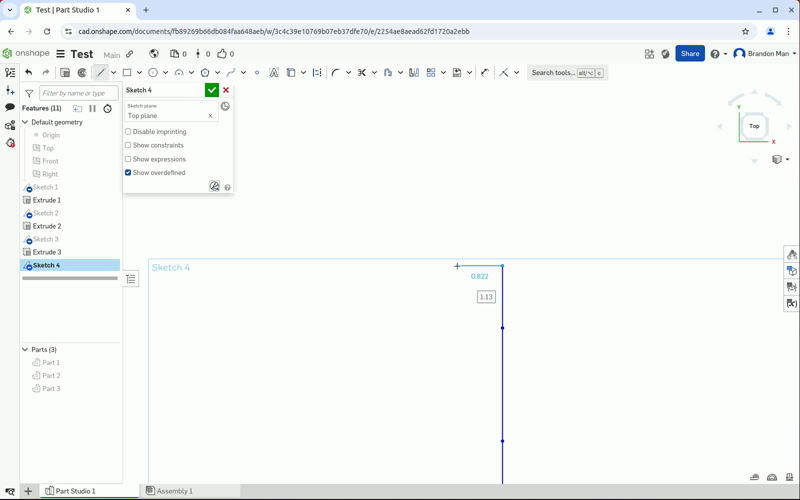
scroll(-6)
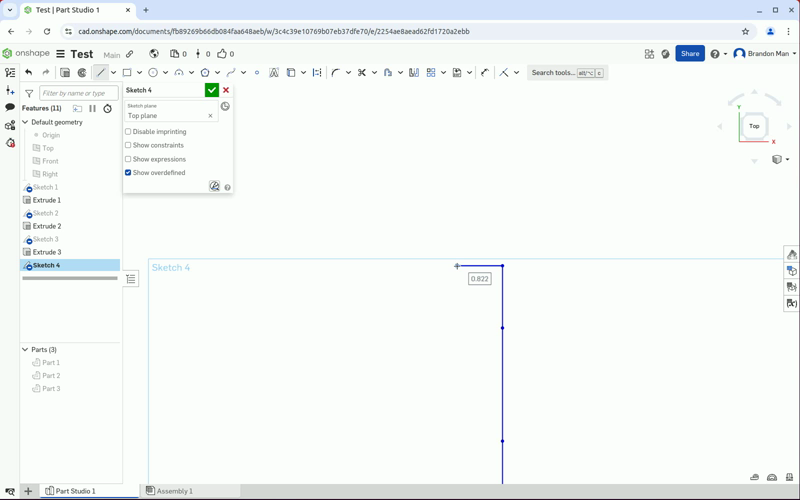
scroll(-6)
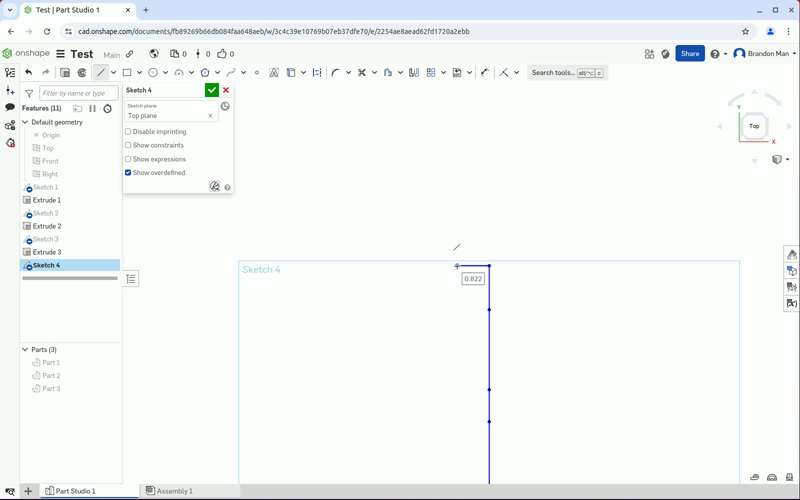
scroll(-6)
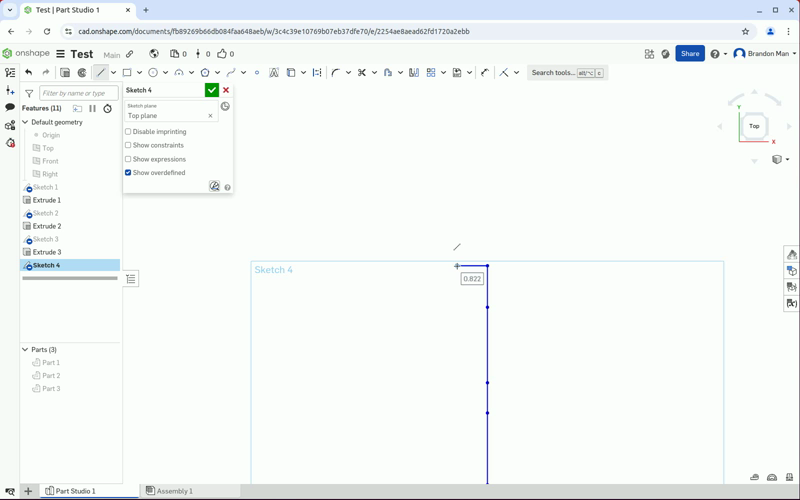
scroll(-6)
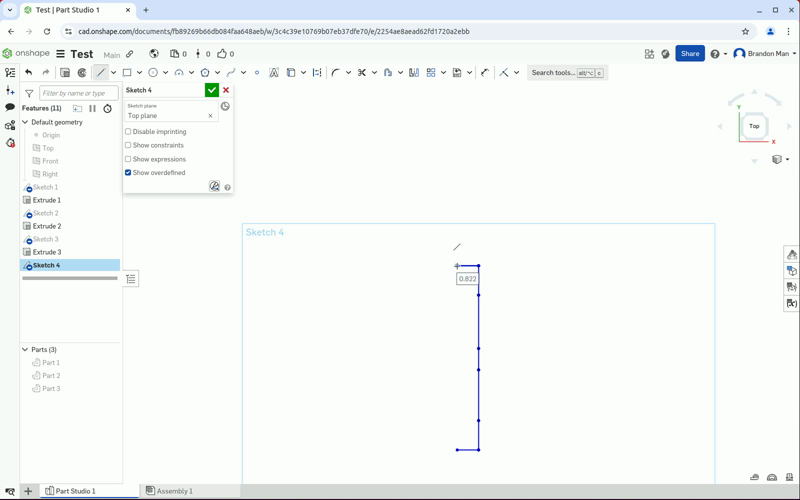
scroll(-6)
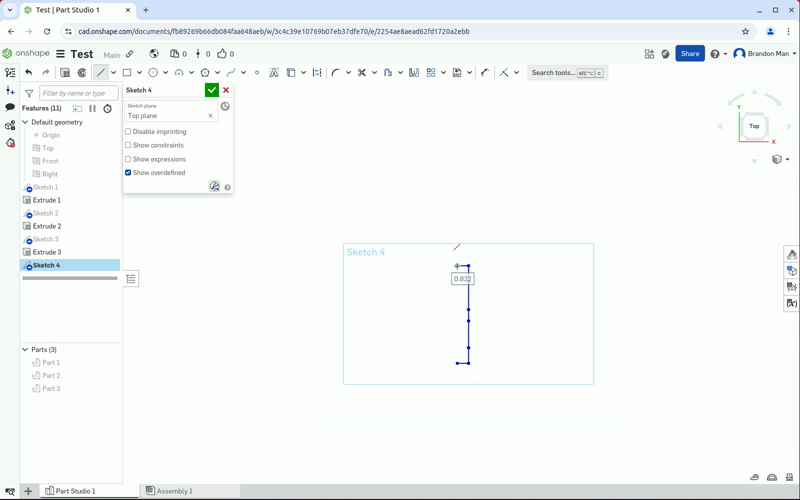
scroll(-6)
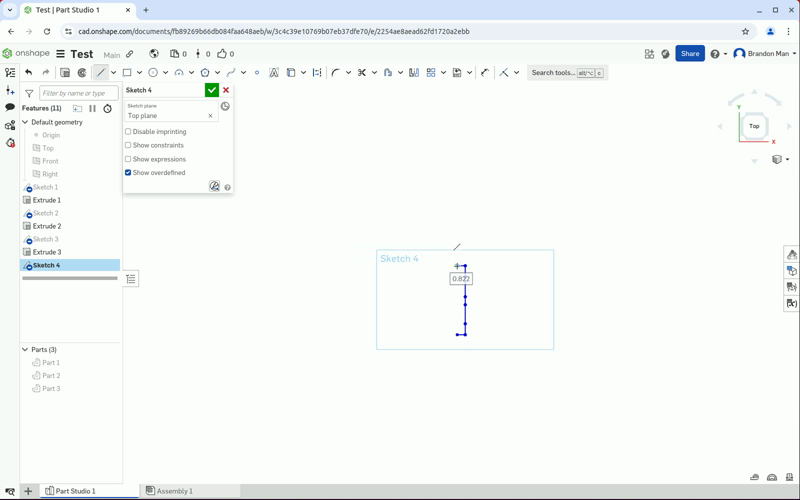
scroll(-6)
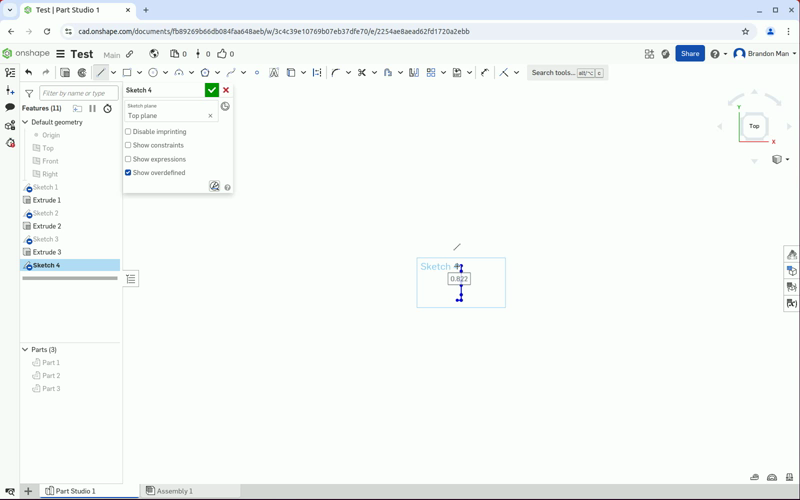
key_up(shift)
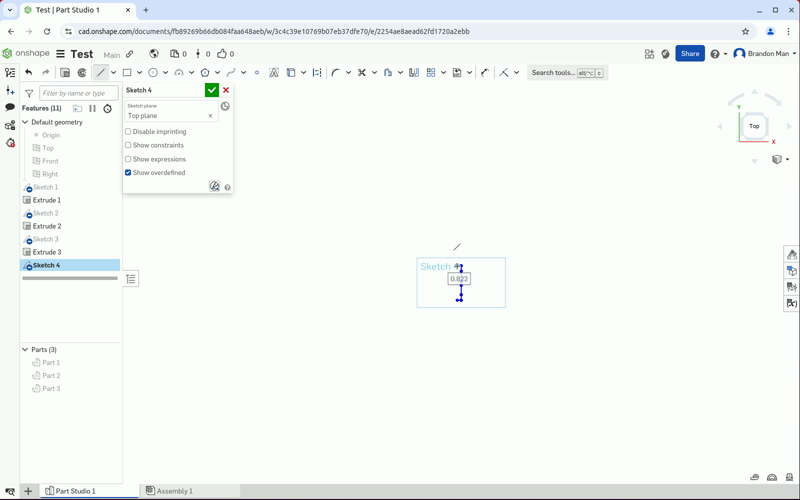
mouse_move(487, 265)
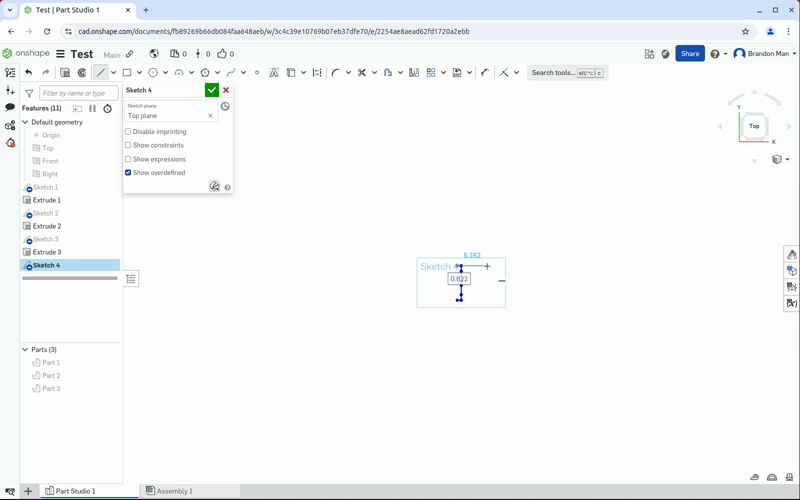
key_down(shift)
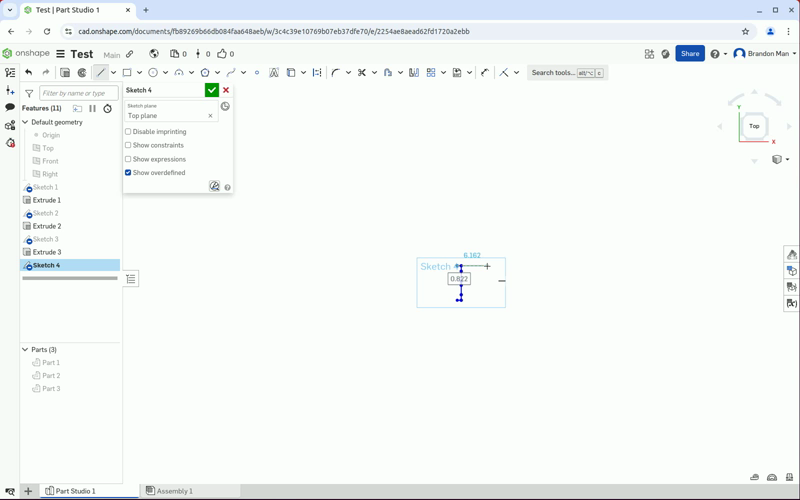
mouse_move(457, 300)
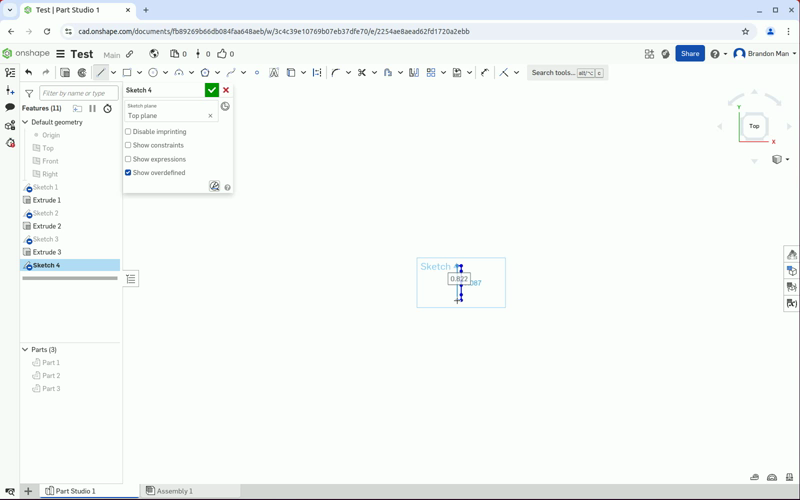
scroll(6)
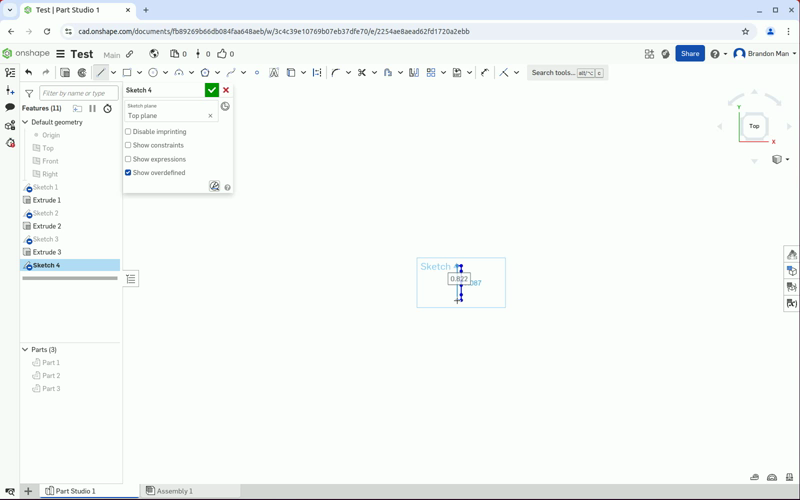
scroll(6)
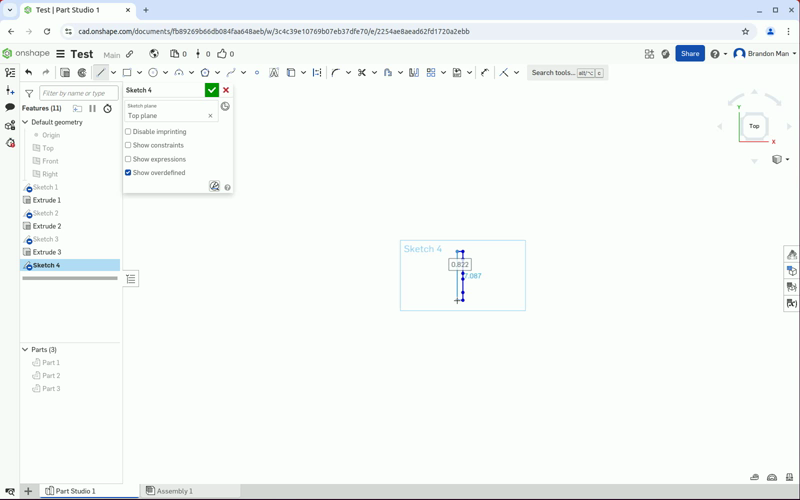
scroll(6)
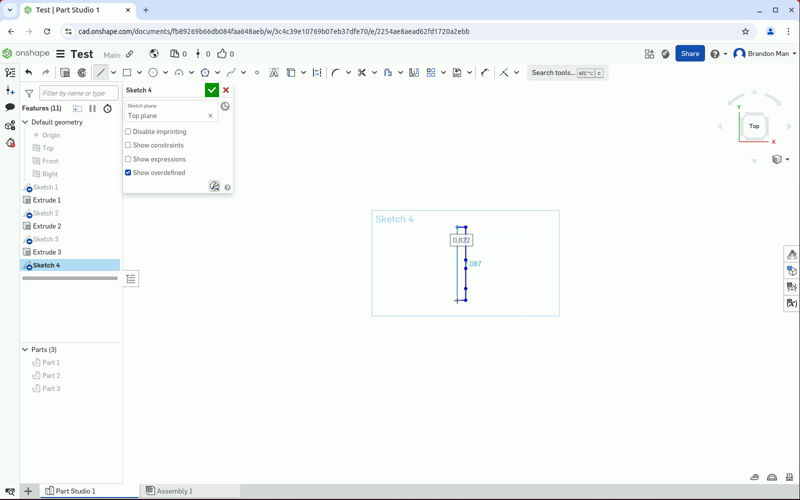
scroll(6)
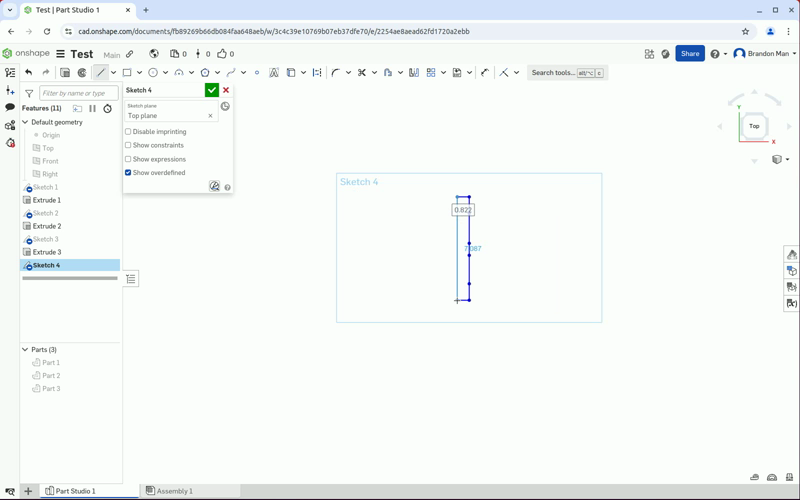
scroll(6)
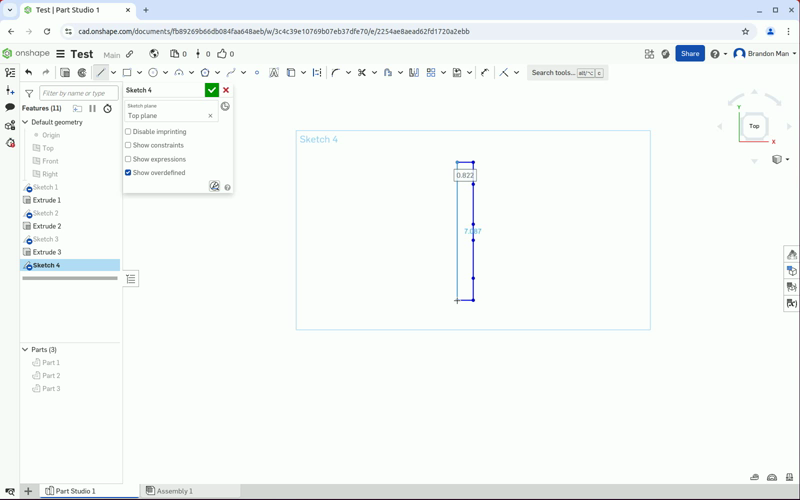
scroll(6)
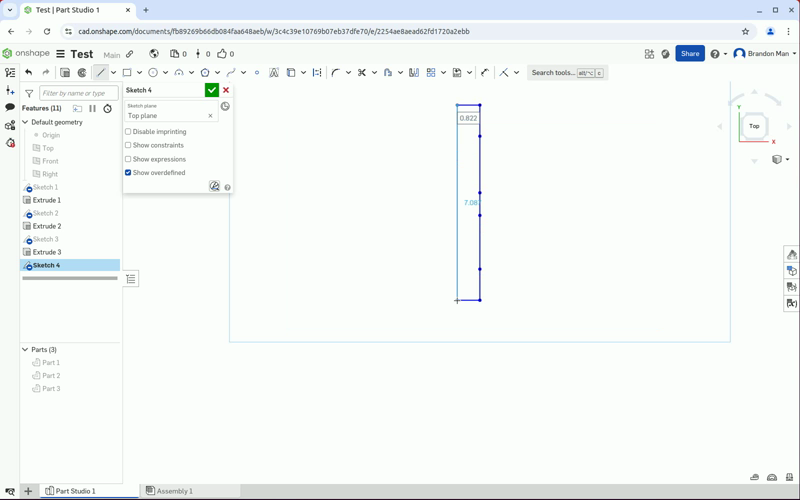
scroll(6)
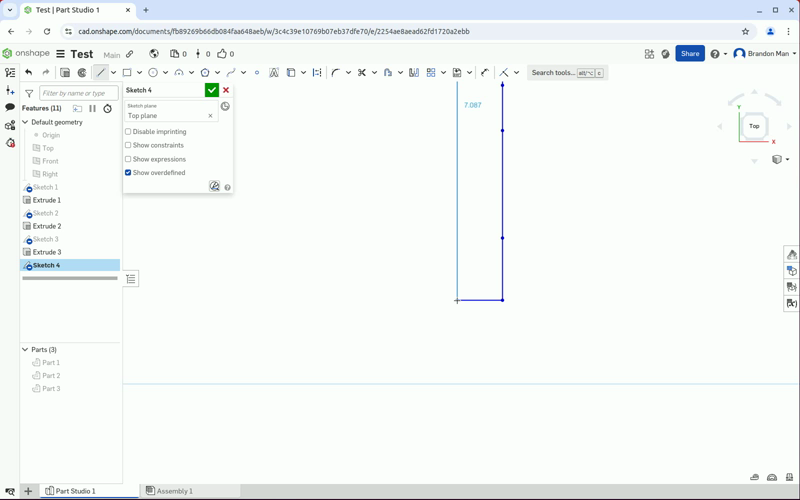
key_up(shift)
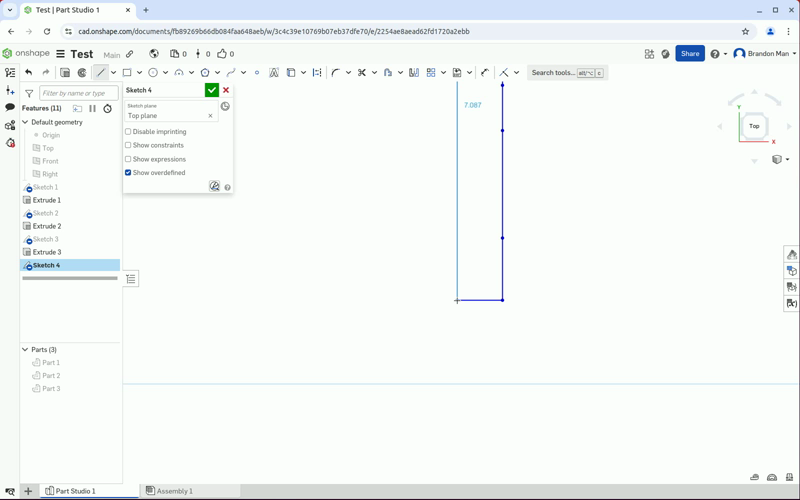
click(457, 300)
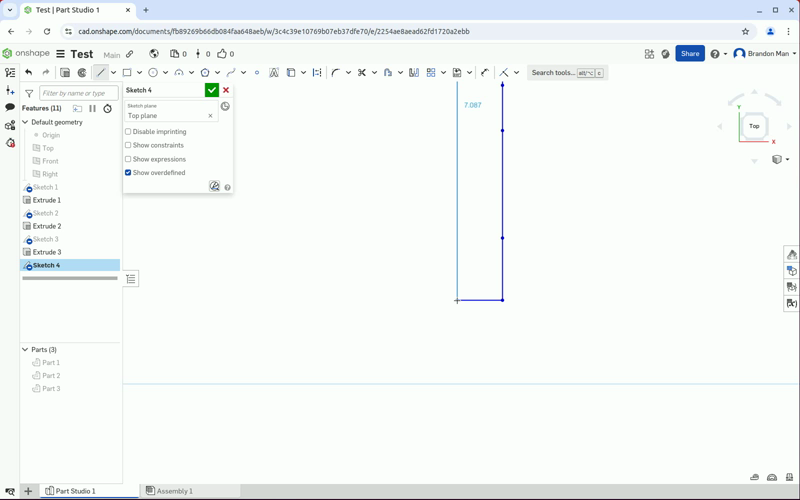
scroll(-6)
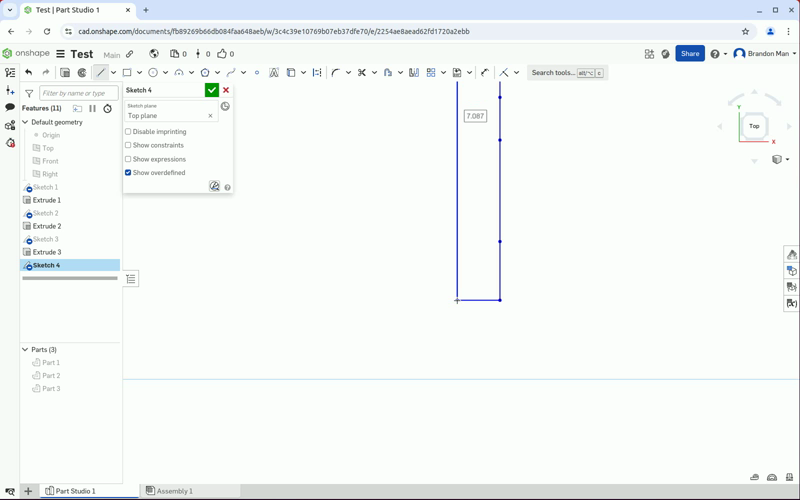
scroll(-6)
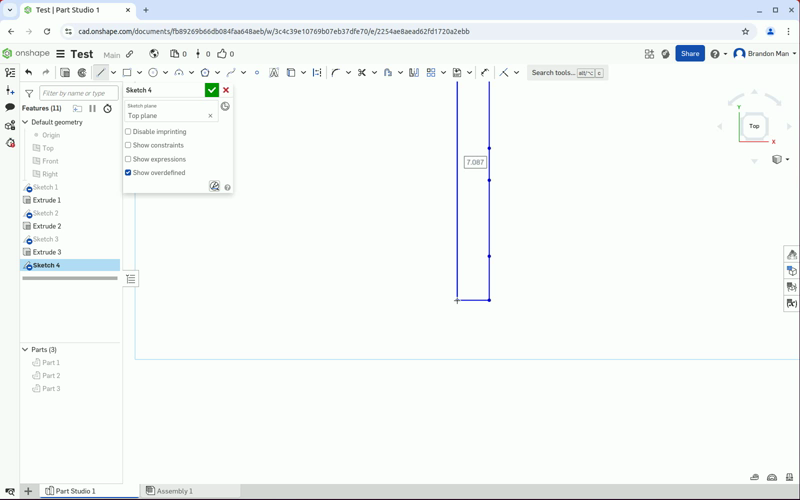
scroll(-6)
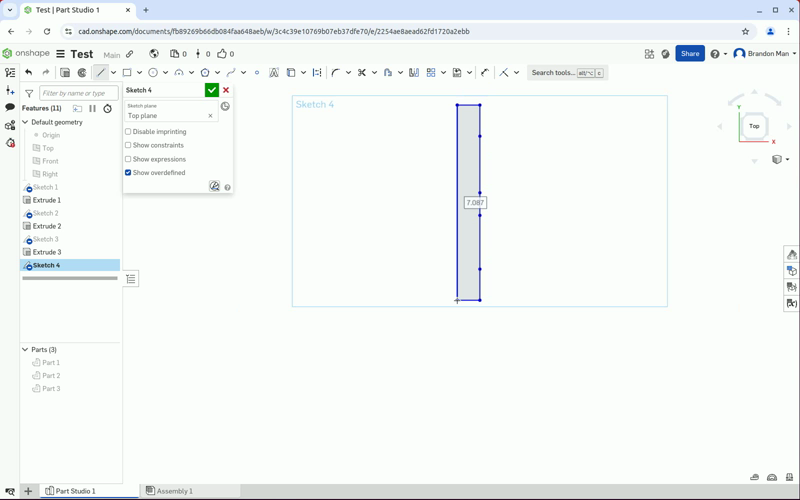
scroll(-6)
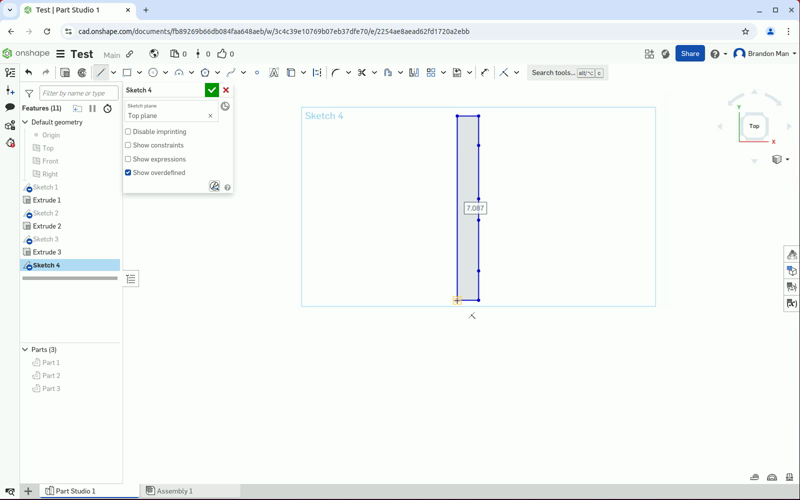
scroll(-6)
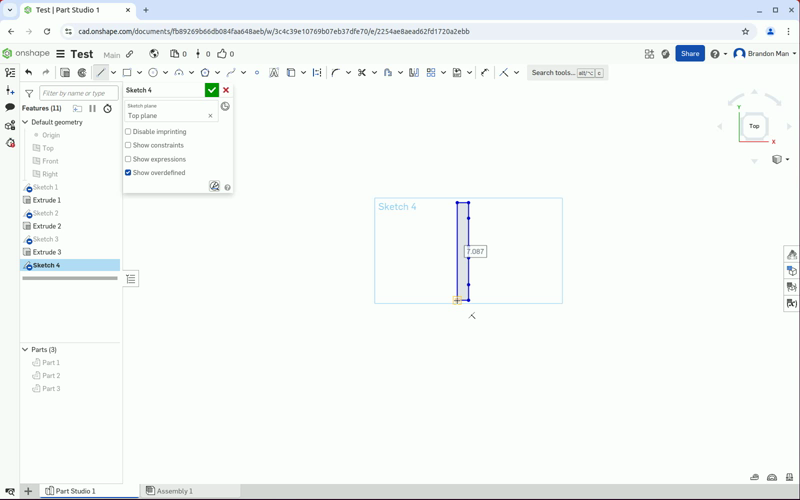
scroll(-6)
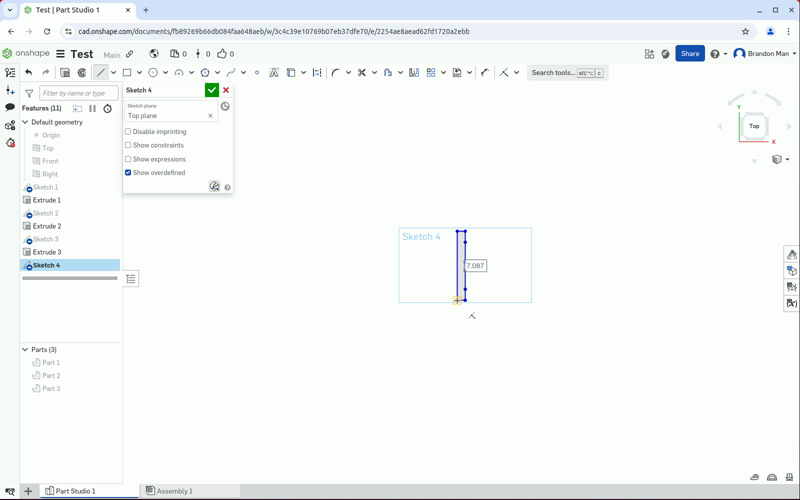
scroll(-6)
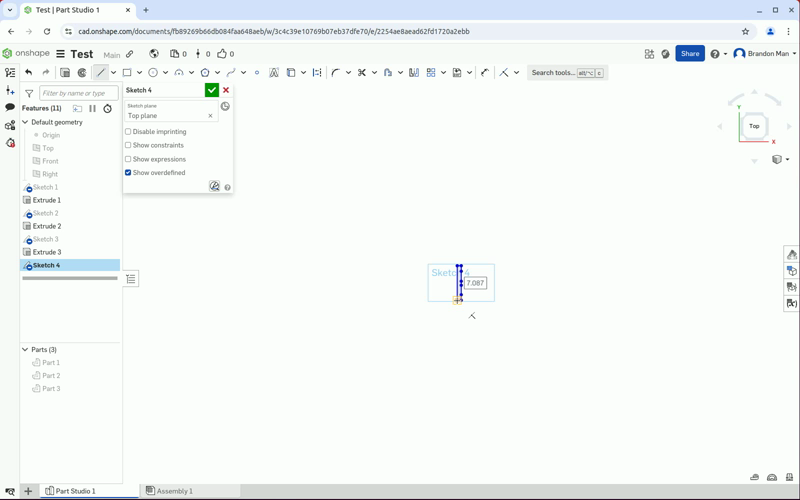
key(esc)
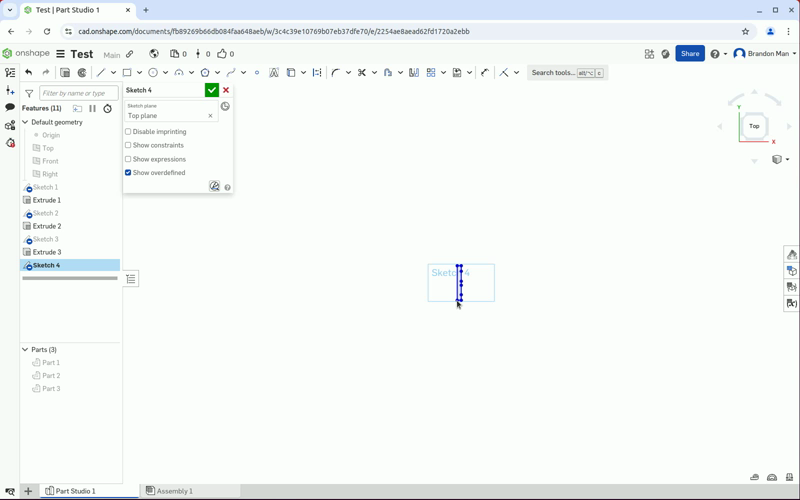
mouse_move(460, 296)
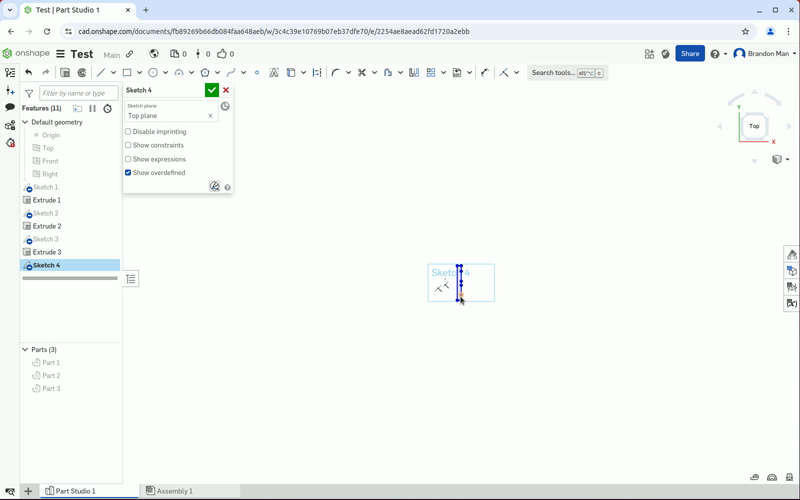
scroll(6)
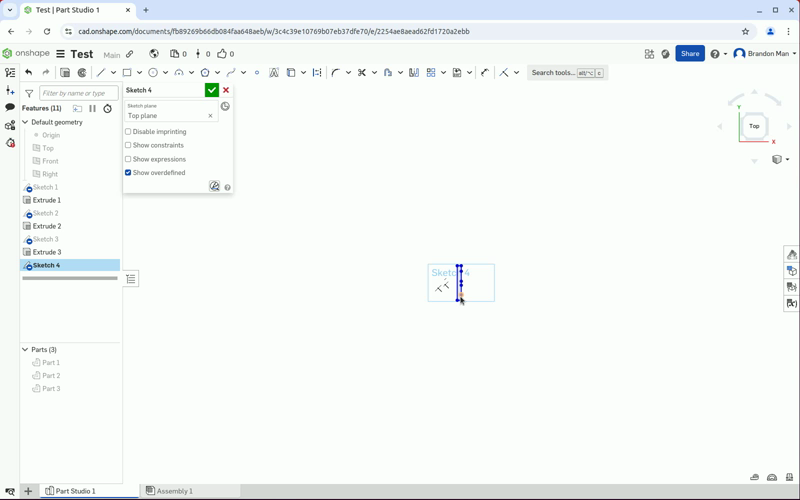
scroll(6)
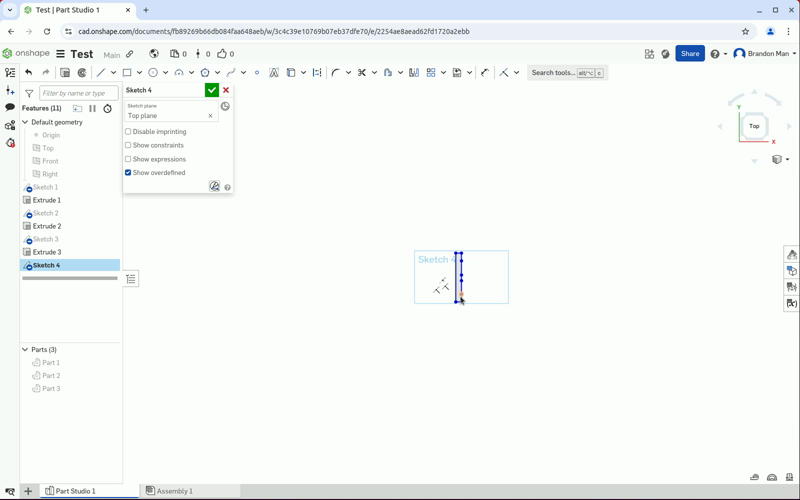
scroll(6)
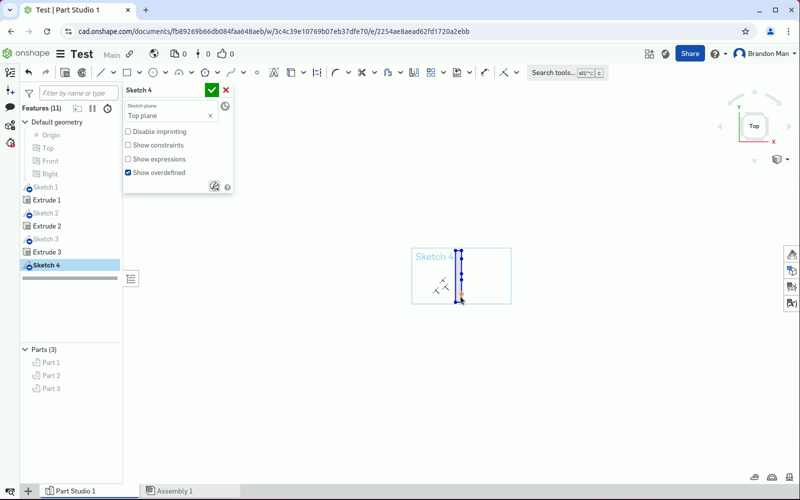
scroll(6)
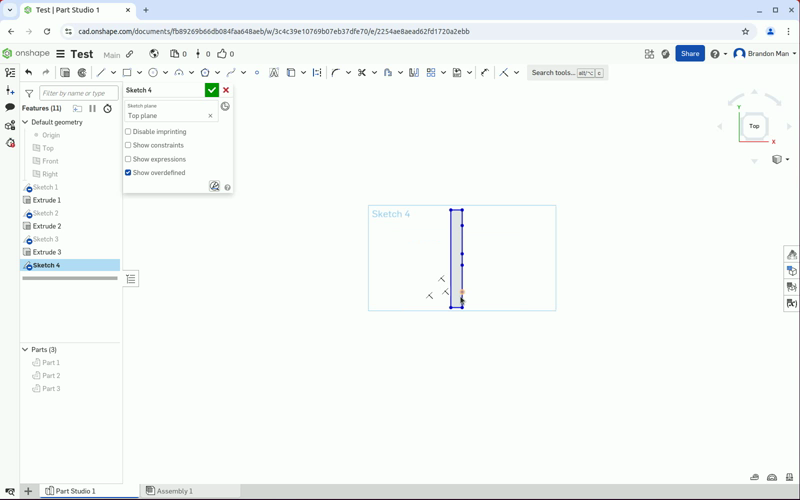
scroll(6)
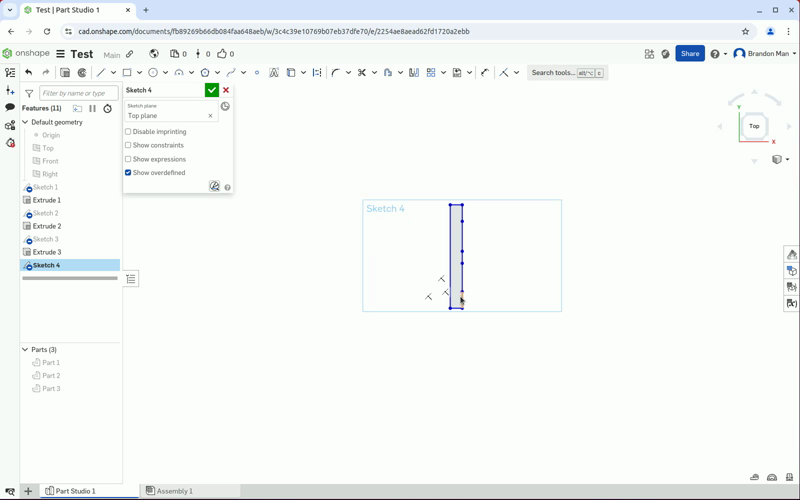
scroll(6)
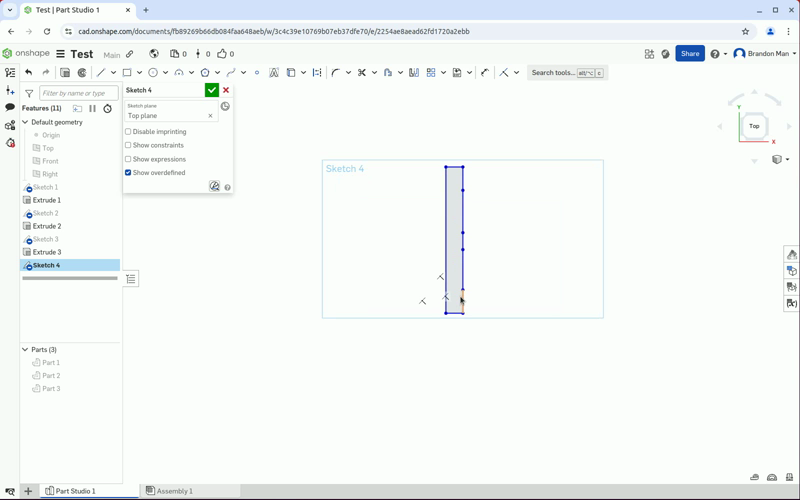
scroll(6)
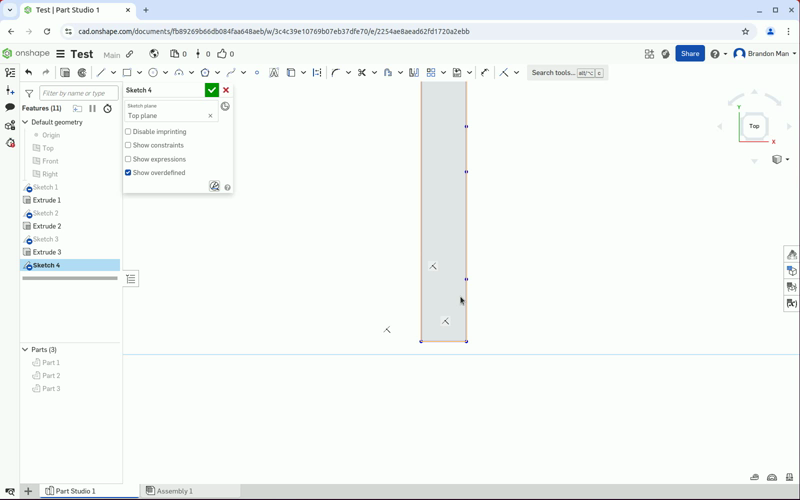
click(460, 296)
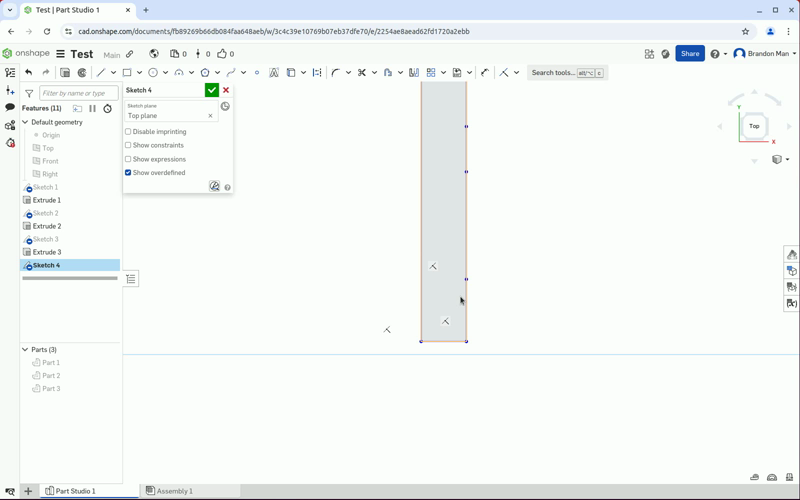
scroll(-6)
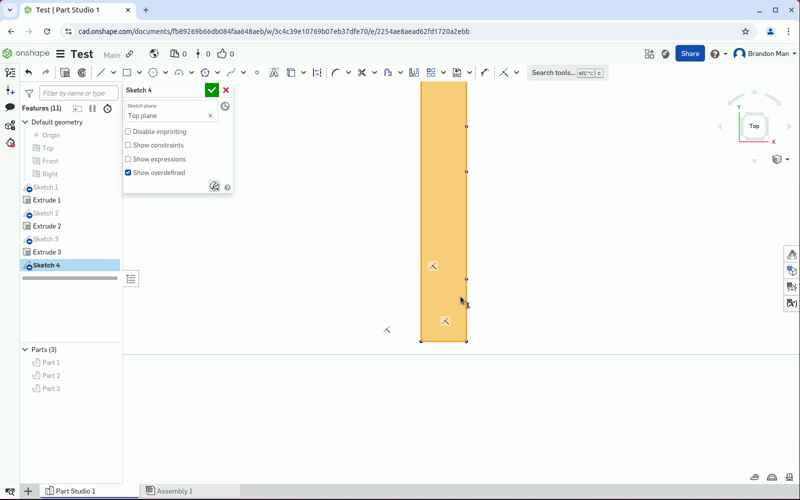
scroll(-6)
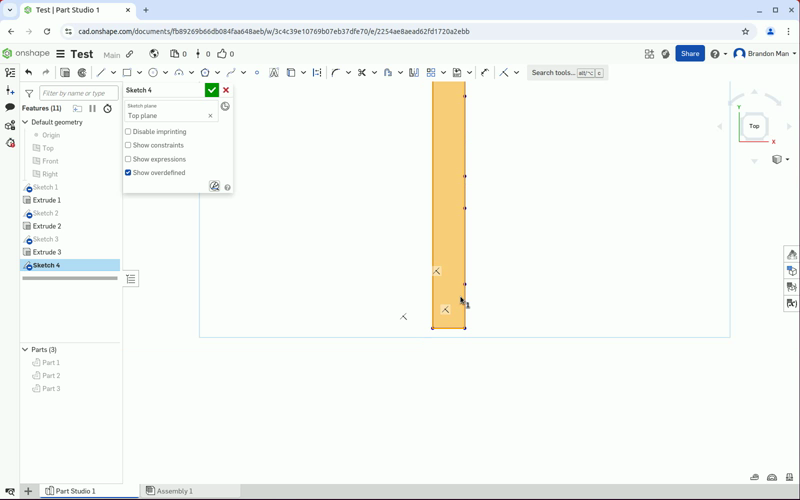
scroll(-6)
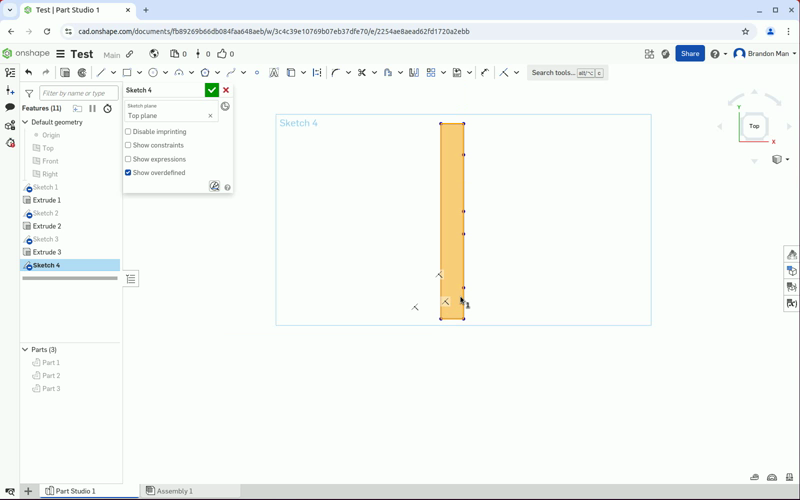
scroll(-6)
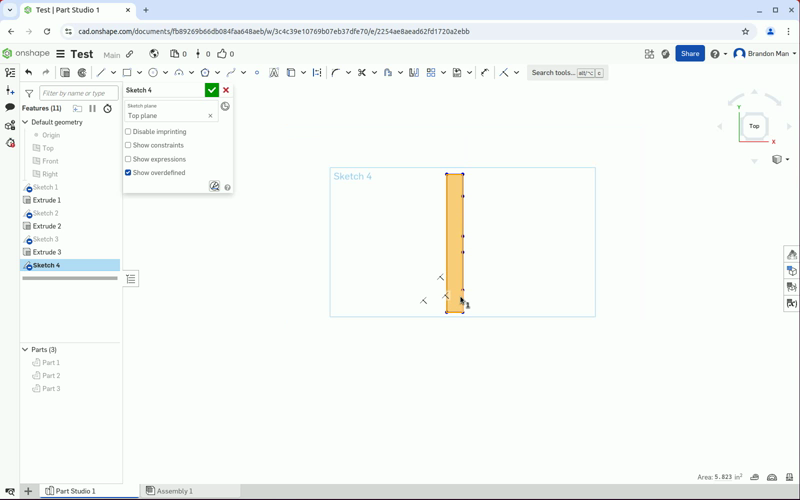
scroll(-6)
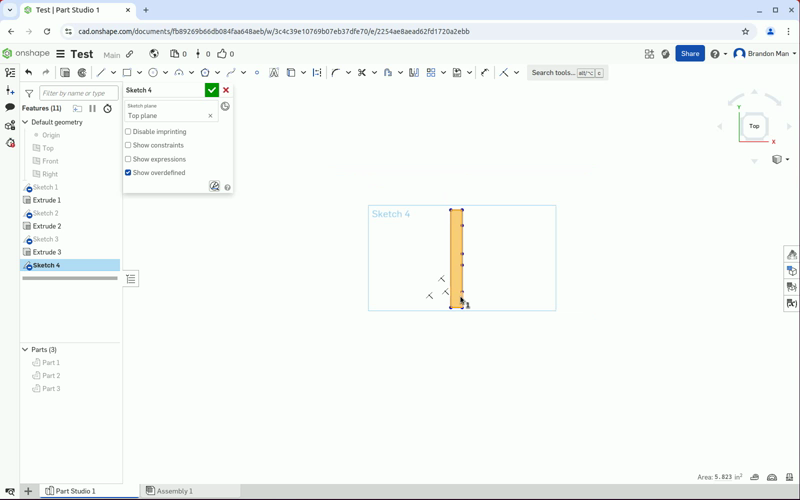
scroll(-6)
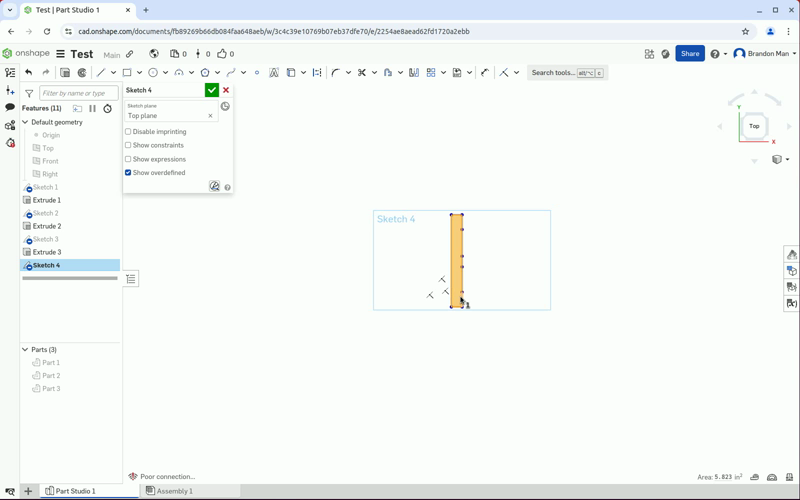
scroll(-6)
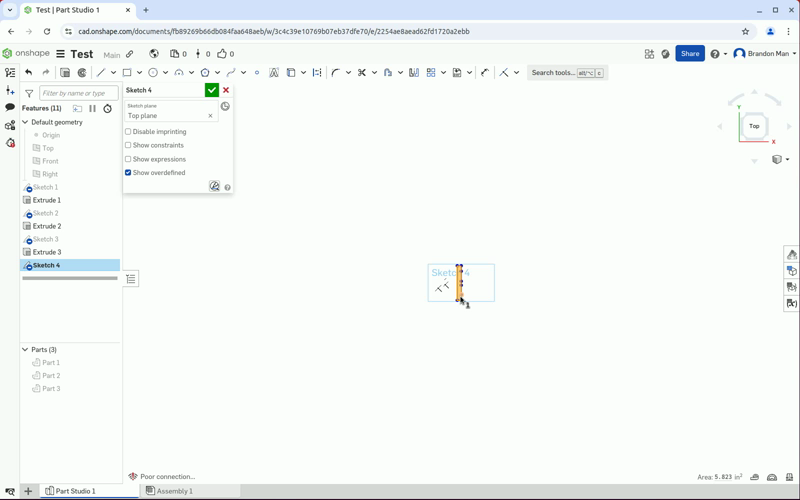
mouse_move(73, 352)
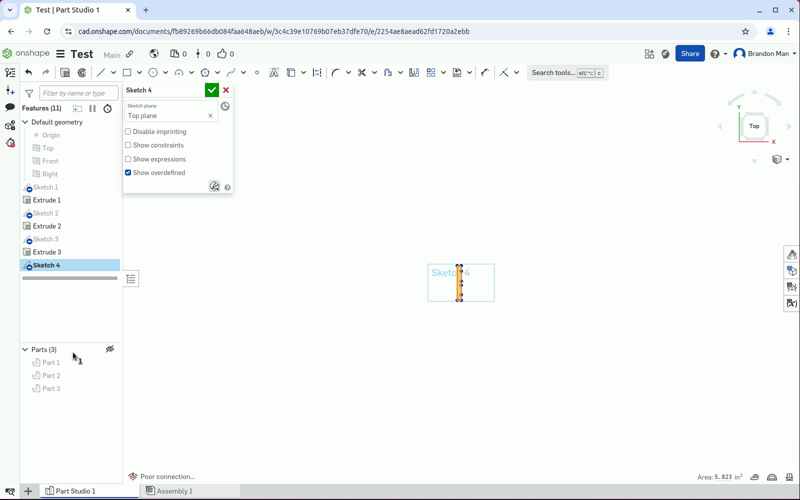
key(shift+y)
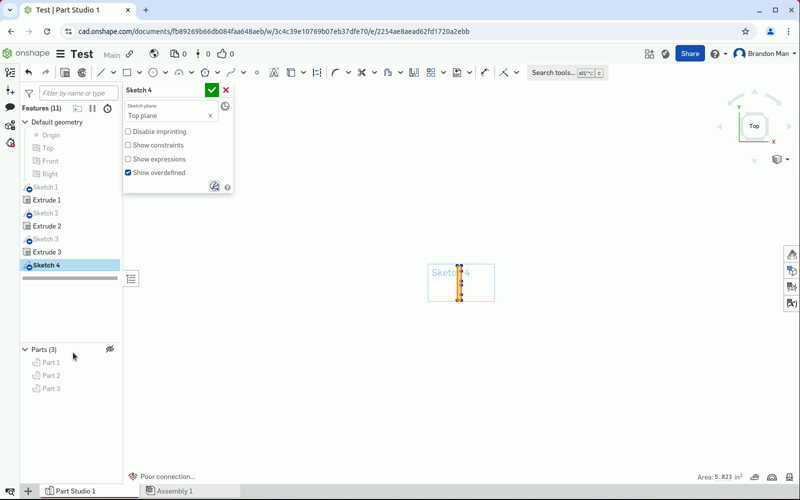
key(shift+e)
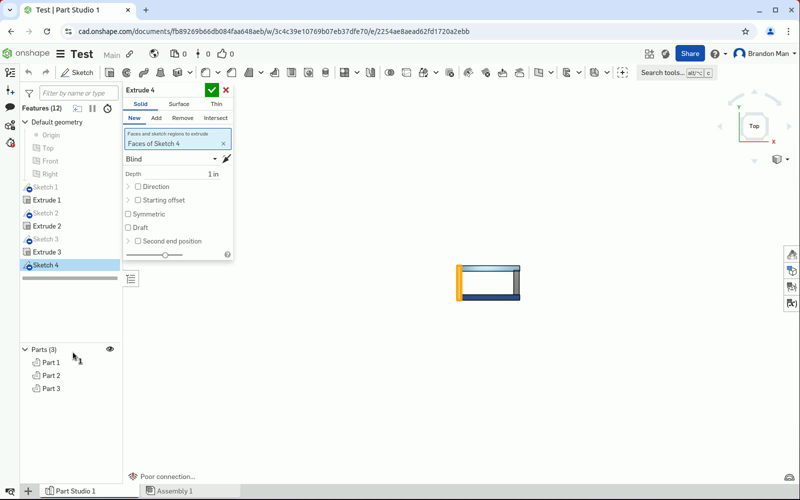
mouse_move(143, 106)
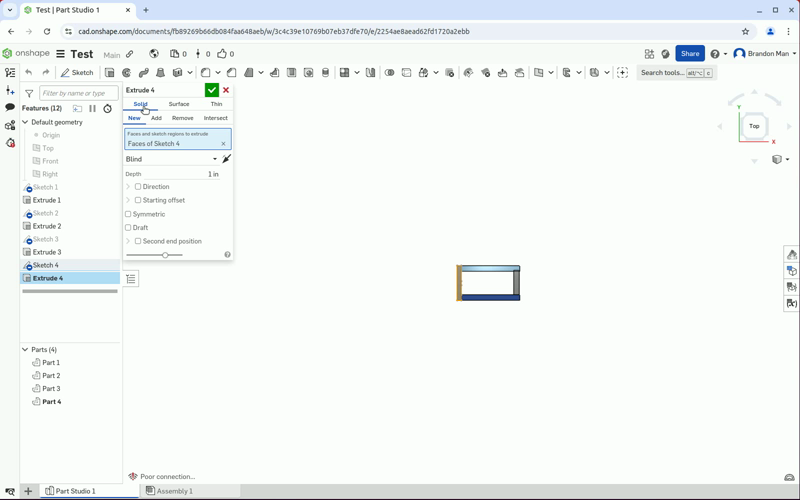
click(143, 106)
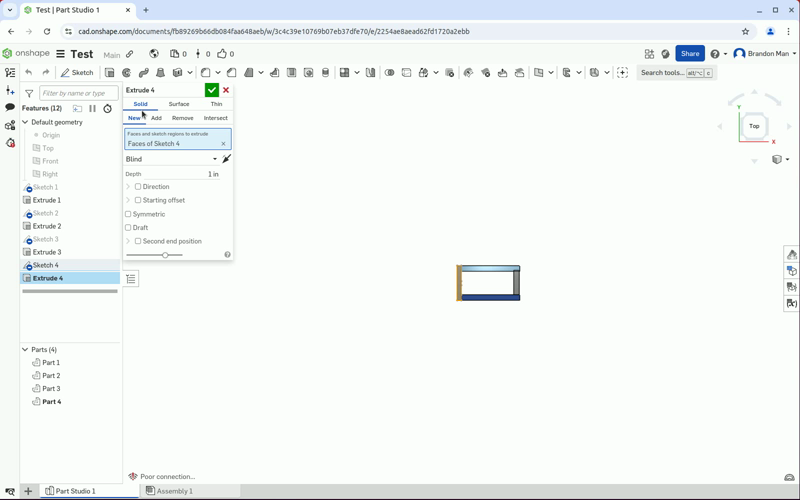
mouse_move(137, 120)
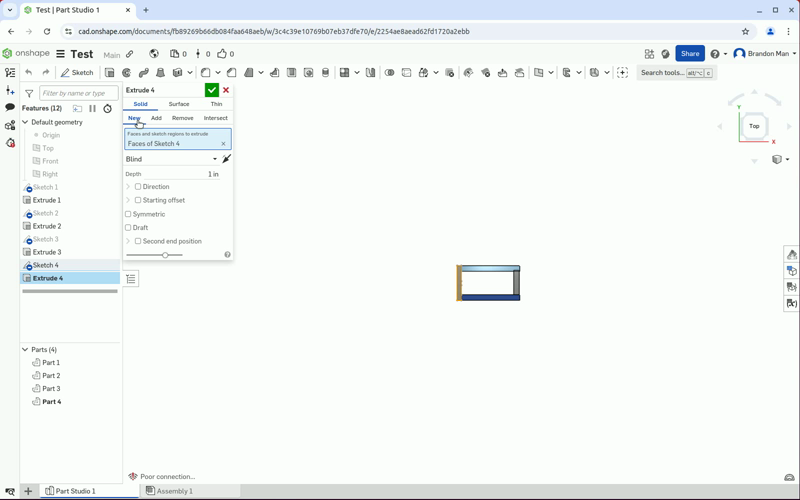
click(137, 120)
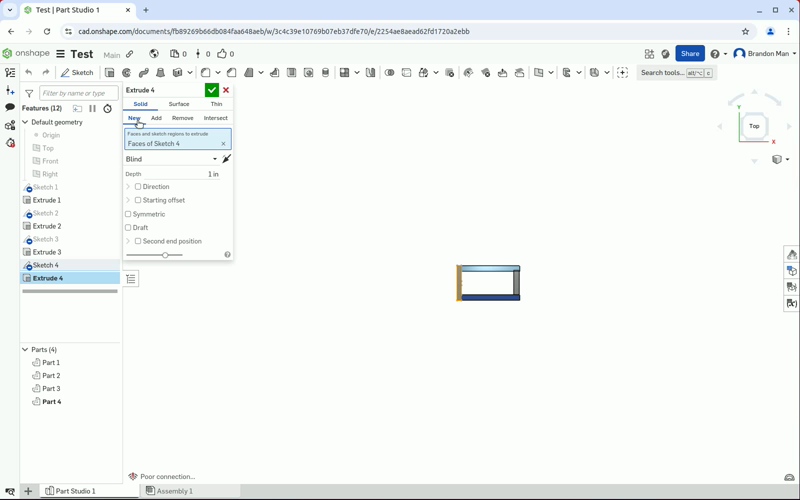
key(tab, 4)
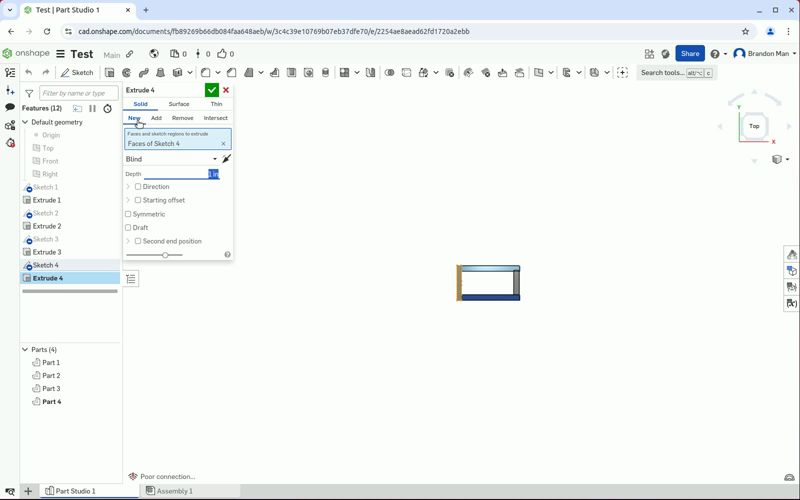
text(0.722)
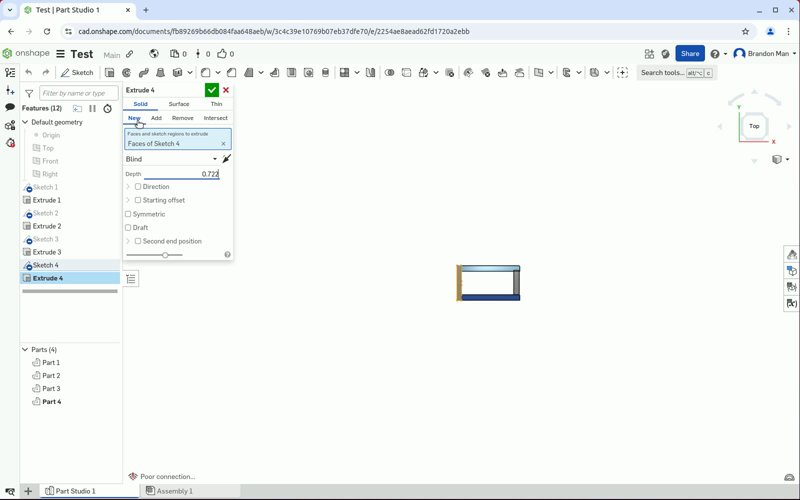
key(enter)
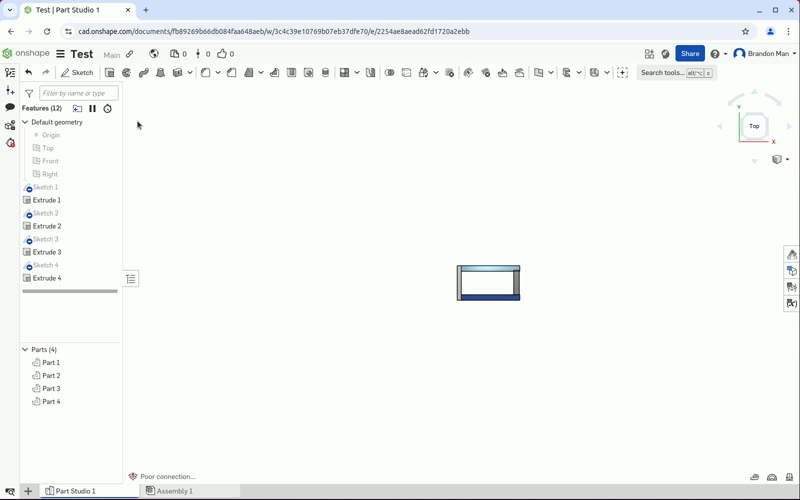
key(shift+h)
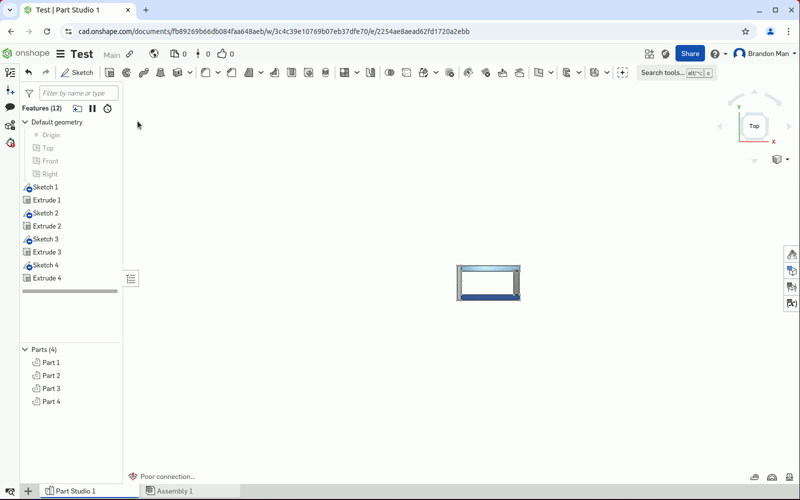
key(shift+h)
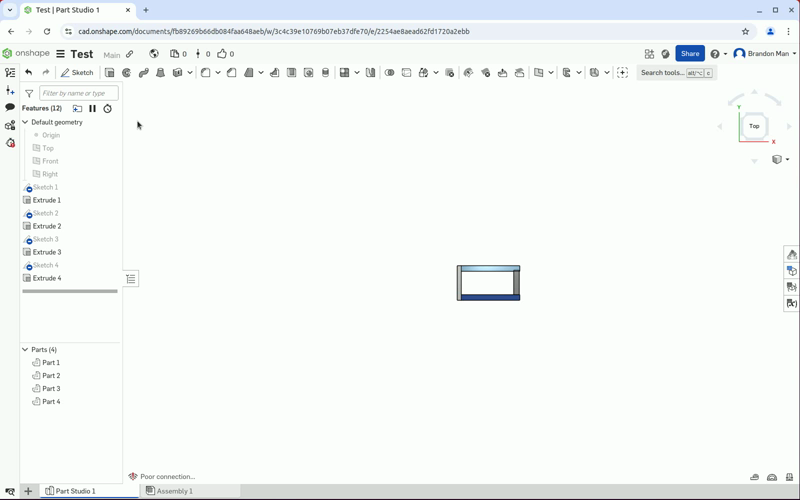
mouse_move(73, 189)
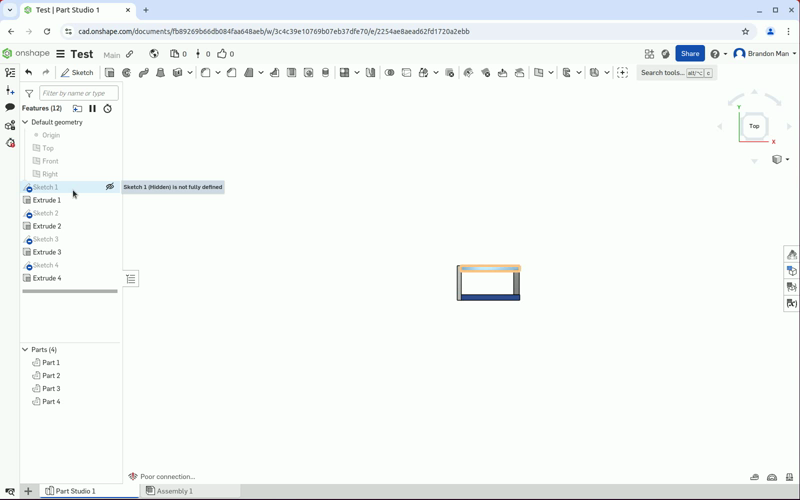
click(73, 189)
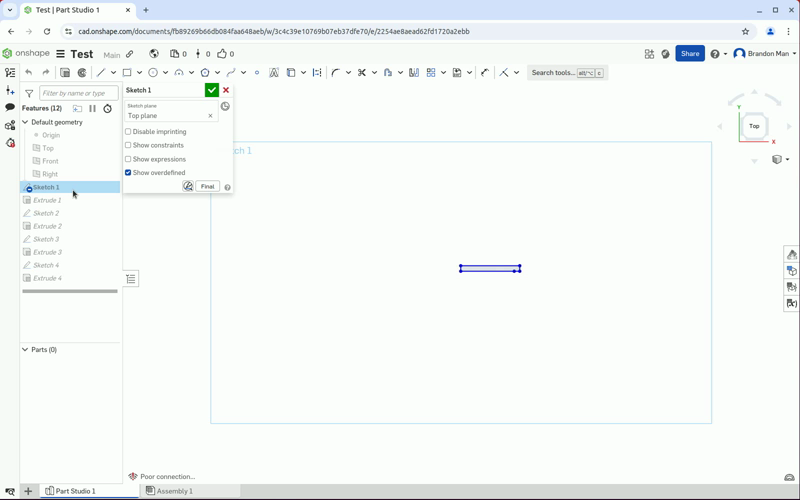
mouse_move(229, 92)
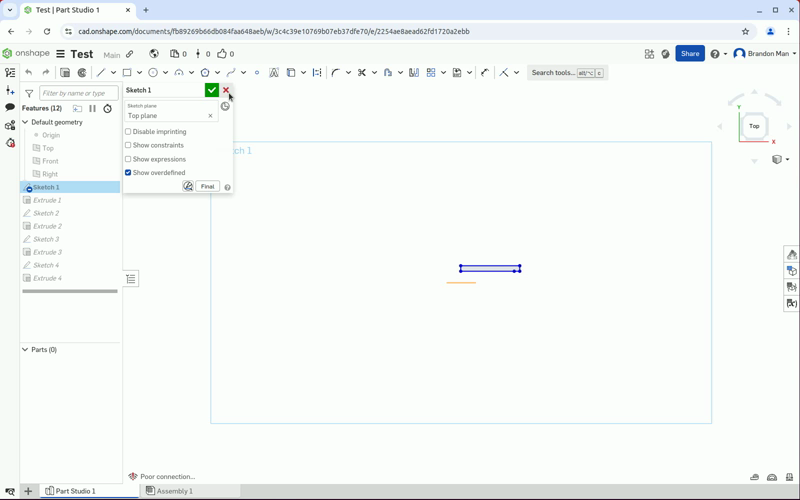
click(229, 92)
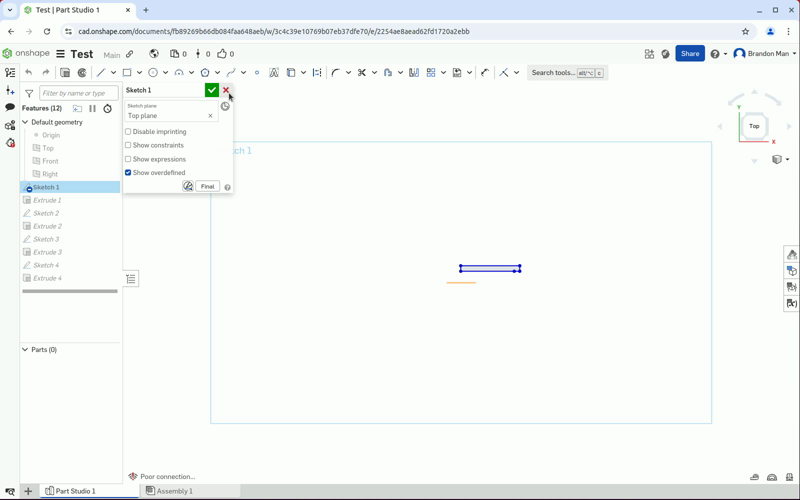
key(shift+s)
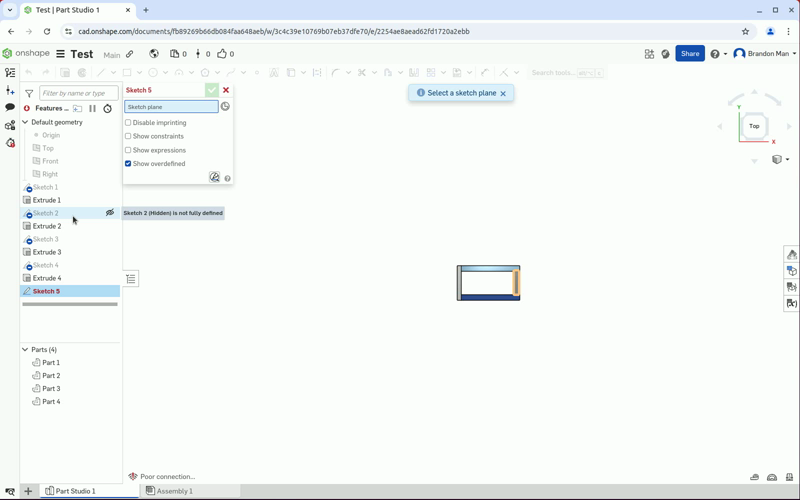
scroll(3)
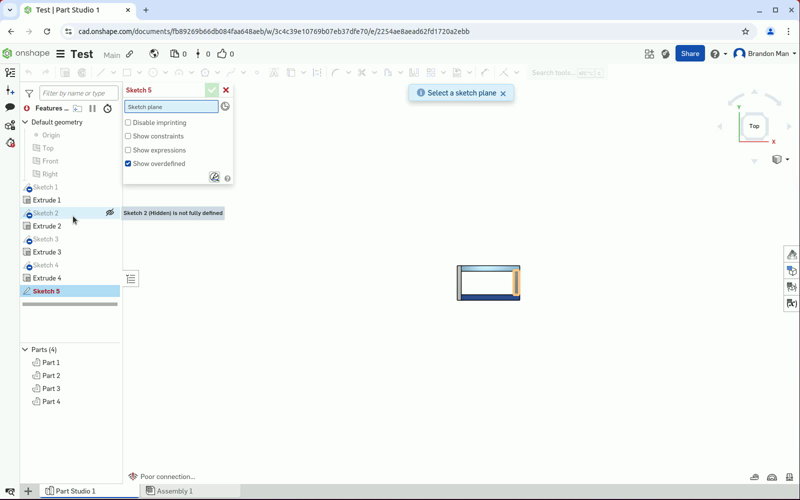
mouse_move(73, 150)
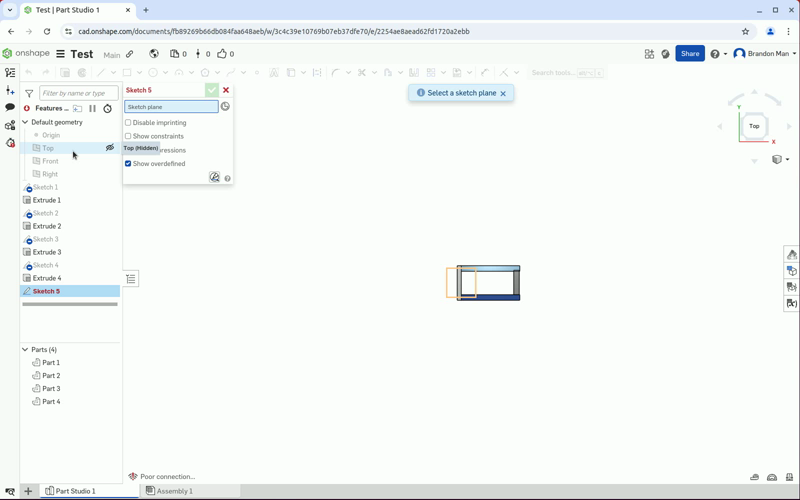
click(73, 150)
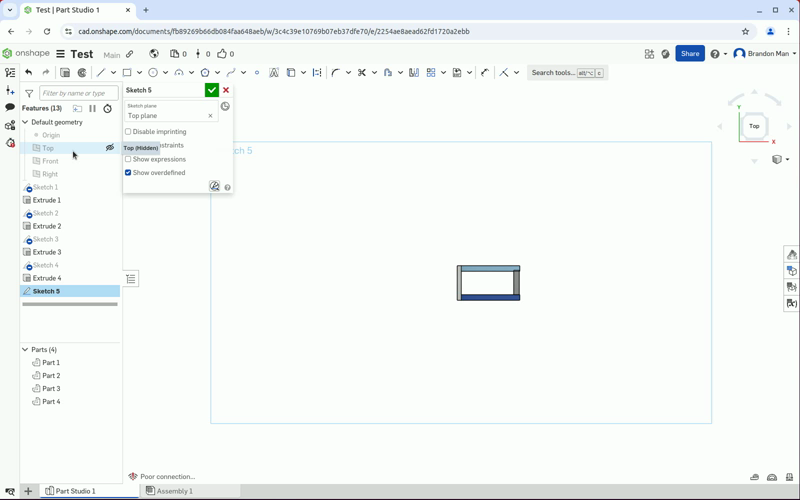
mouse_move(73, 352)
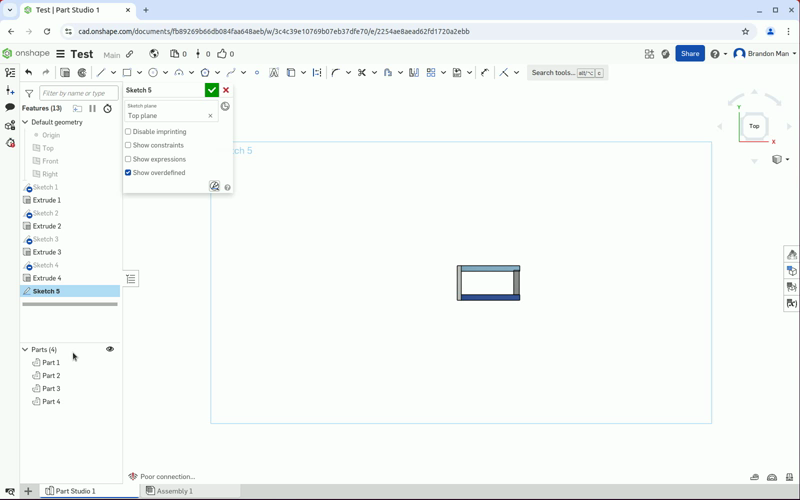
key(y)
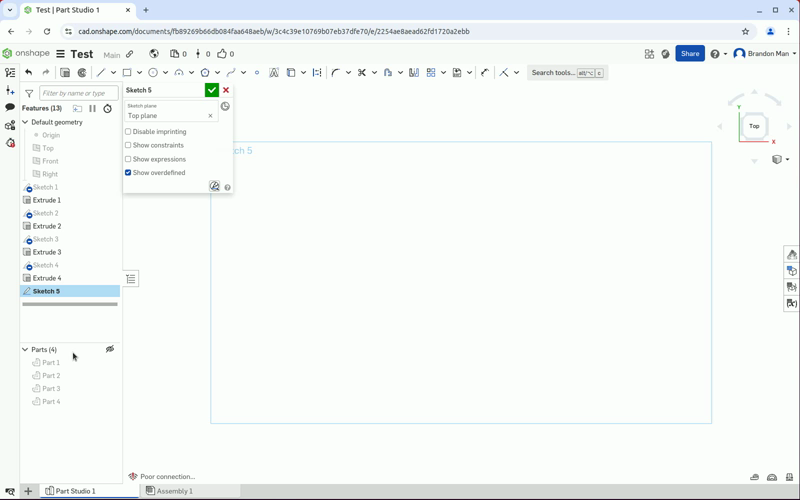
key(l)
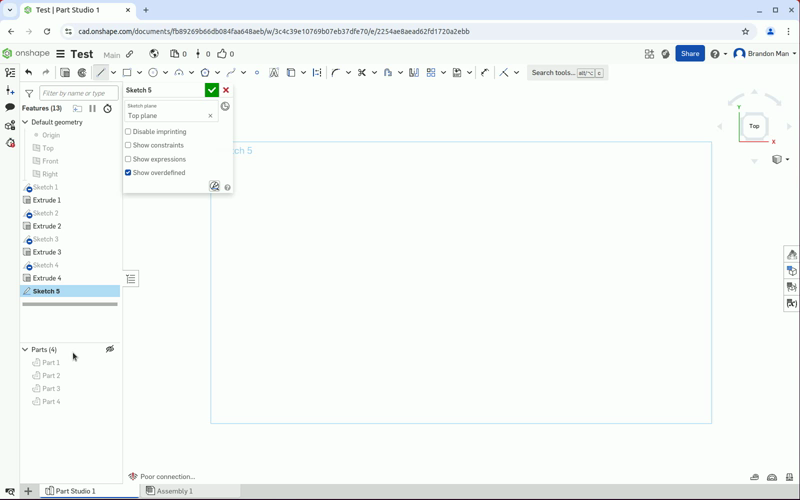
key_down(shift)
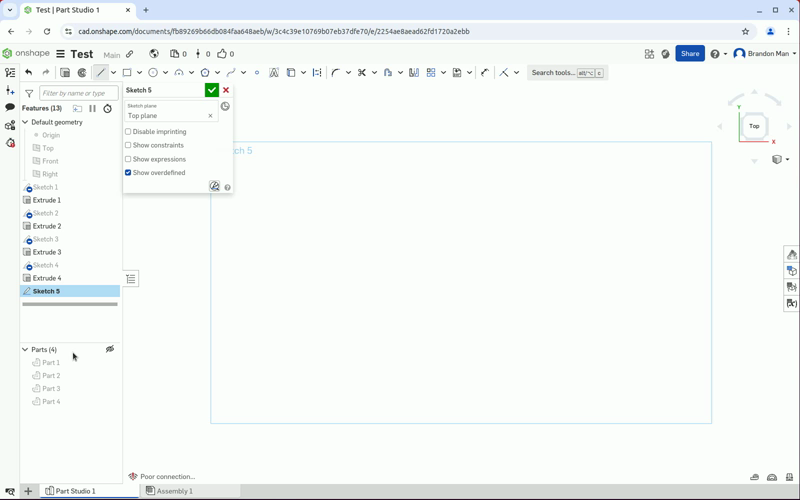
mouse_move(460, 285)
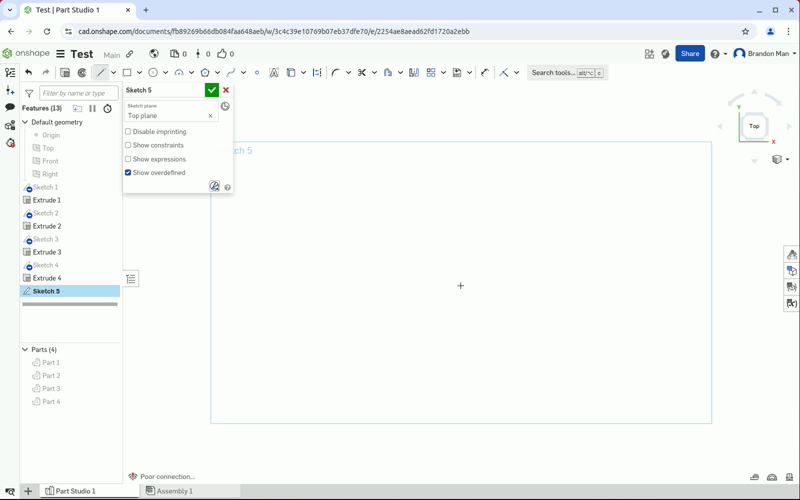
click(460, 285)
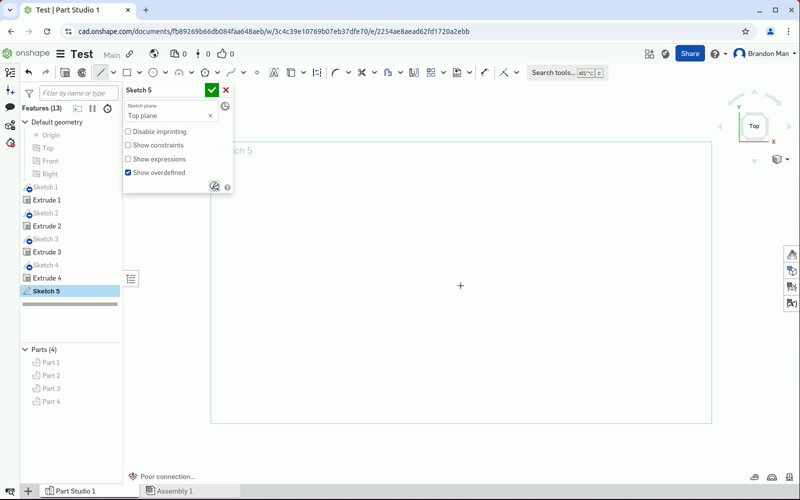
key_up(shift)
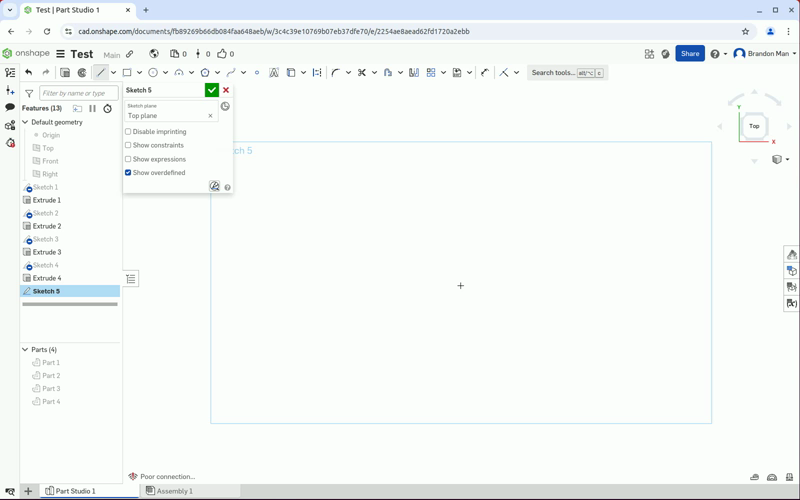
key_down(shift)
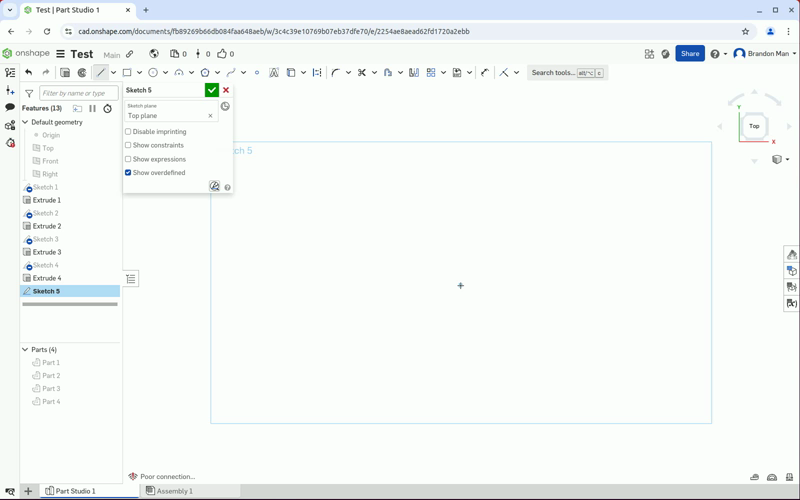
mouse_move(490, 285)
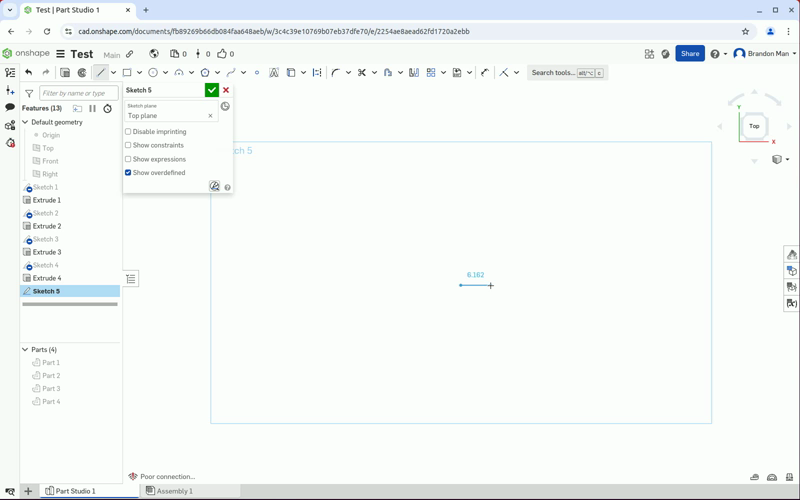
mouse_move(465, 285)
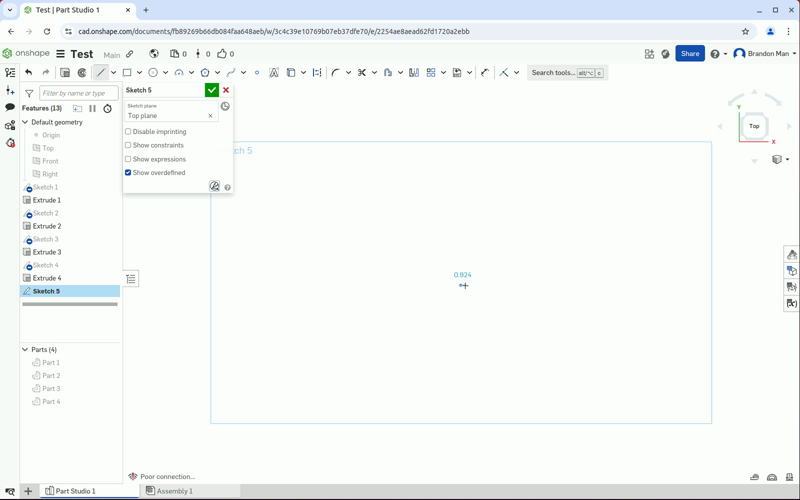
scroll(6)
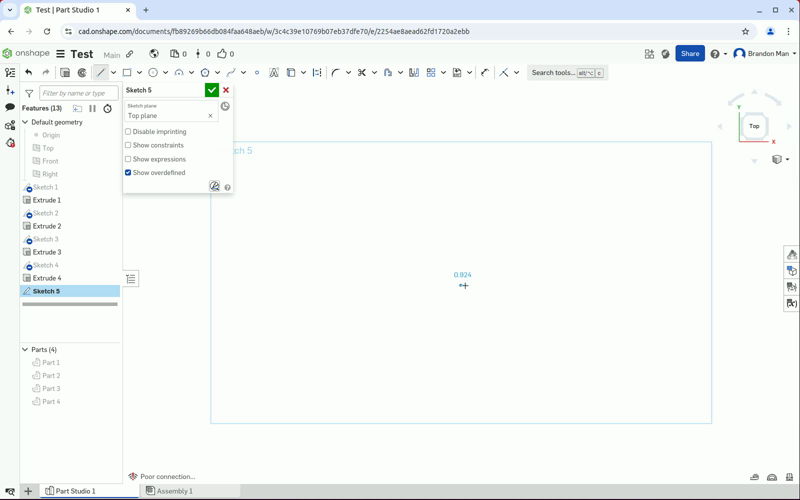
scroll(6)
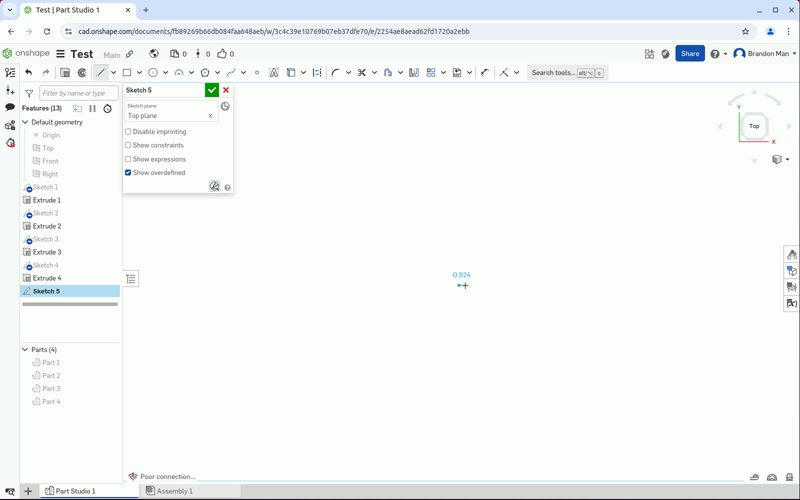
scroll(6)
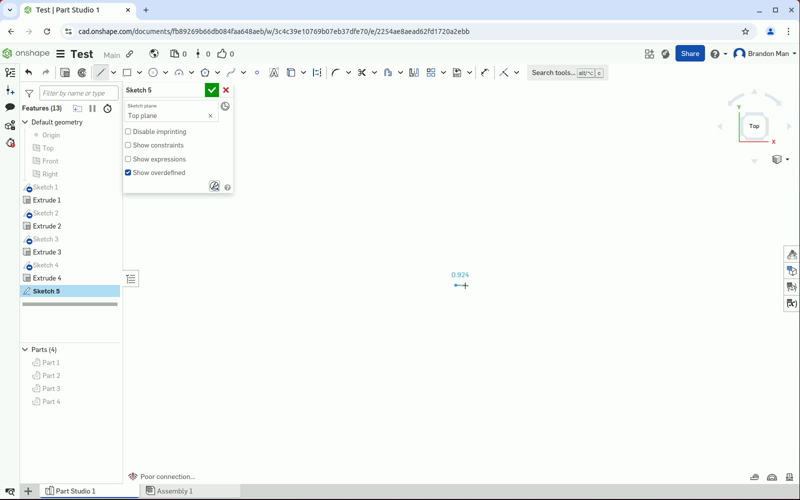
scroll(6)
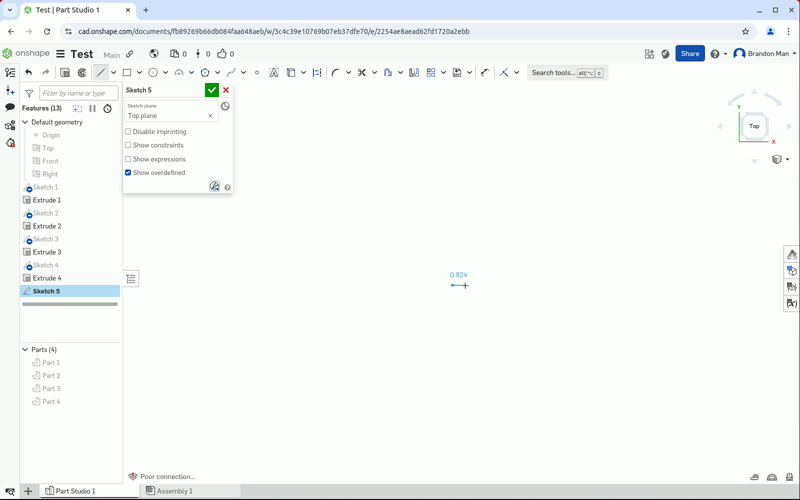
scroll(6)
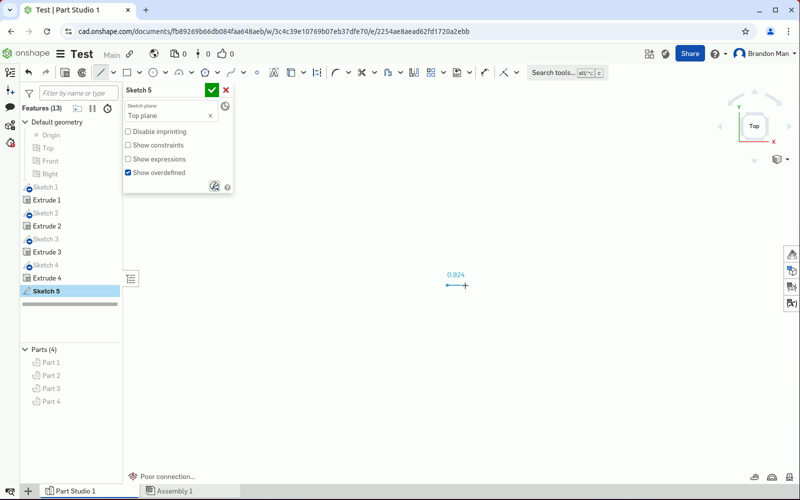
scroll(6)
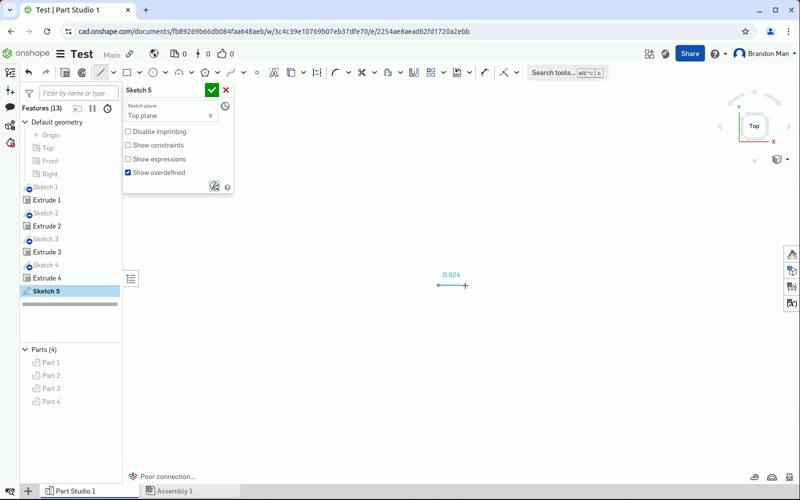
scroll(6)
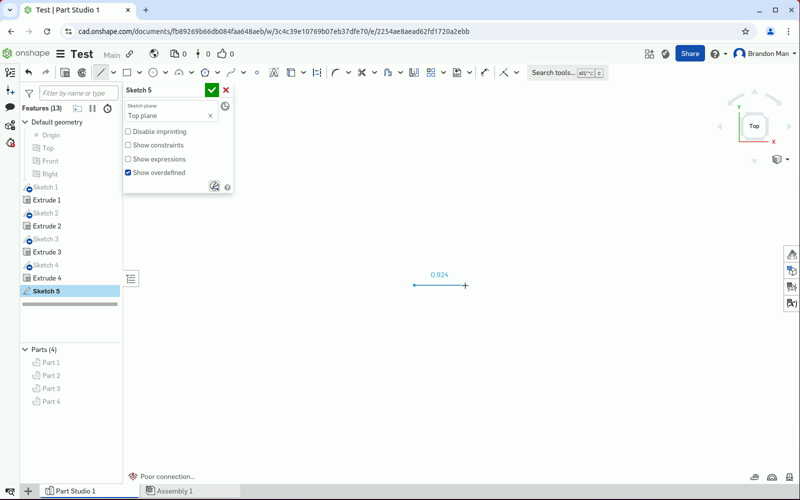
click(465, 285)
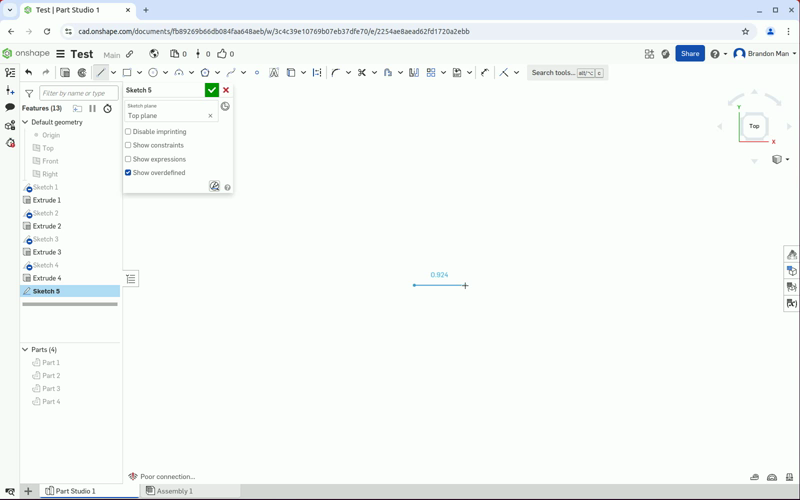
scroll(-6)
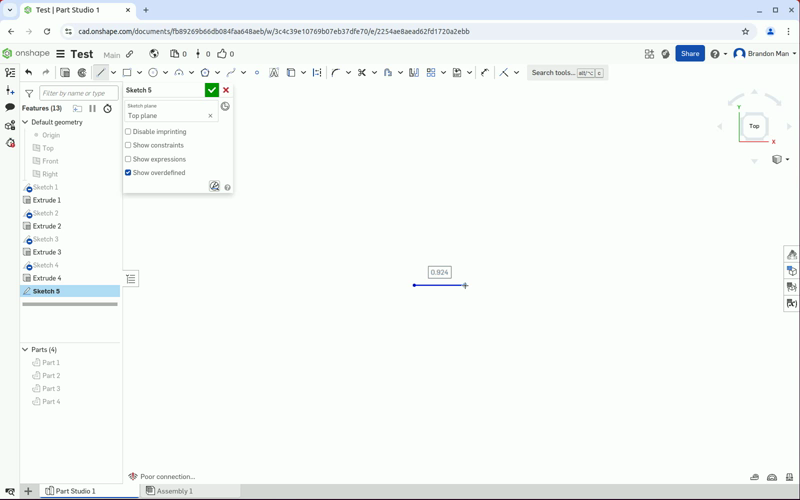
scroll(-6)
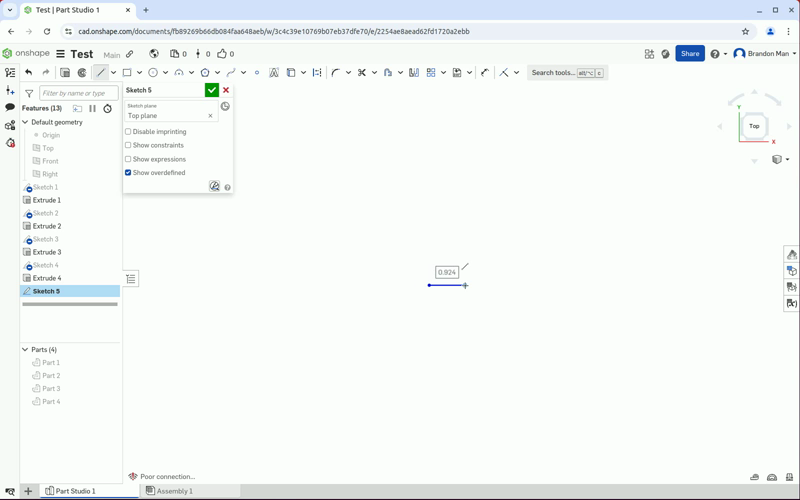
scroll(-6)
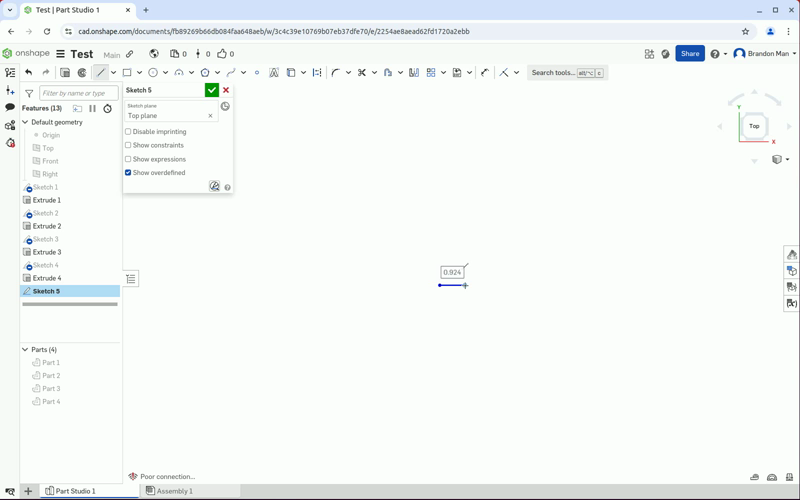
scroll(-6)
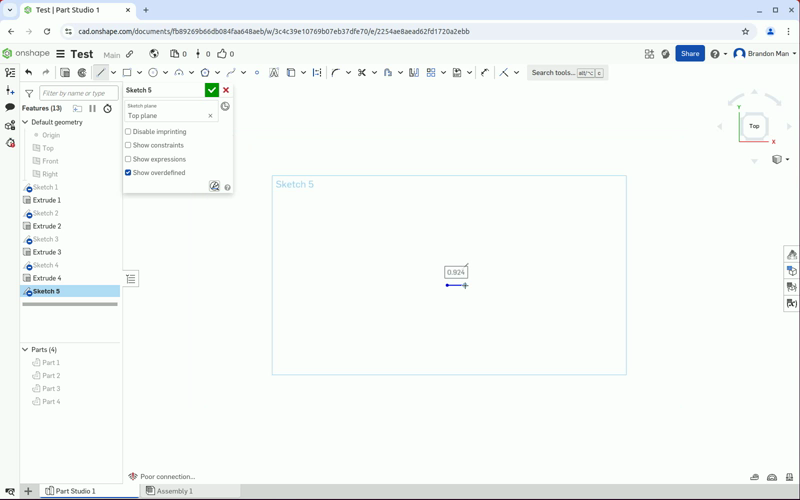
scroll(-6)
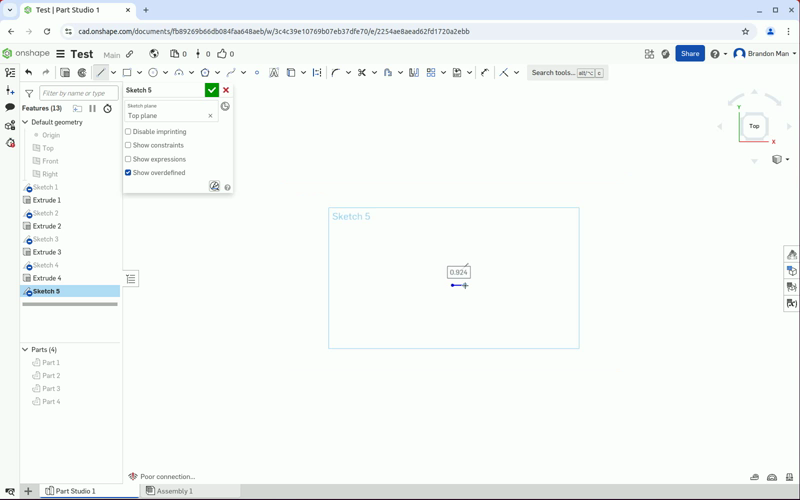
scroll(-6)
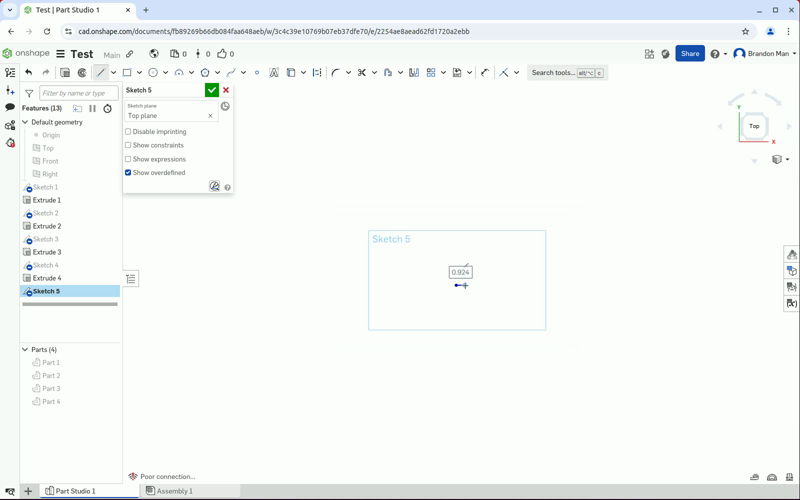
scroll(-6)
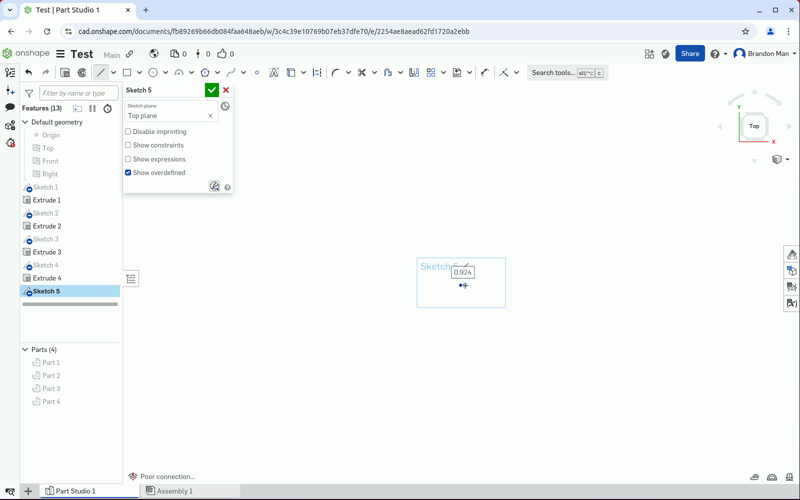
key_up(shift)
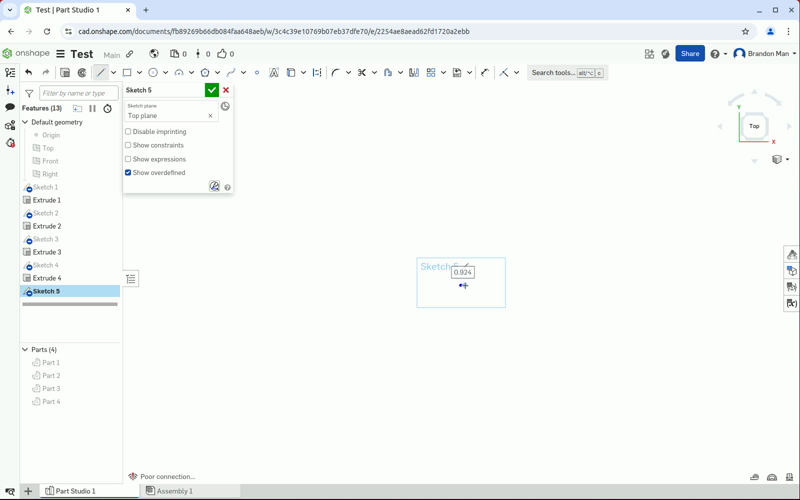
key_down(shift)
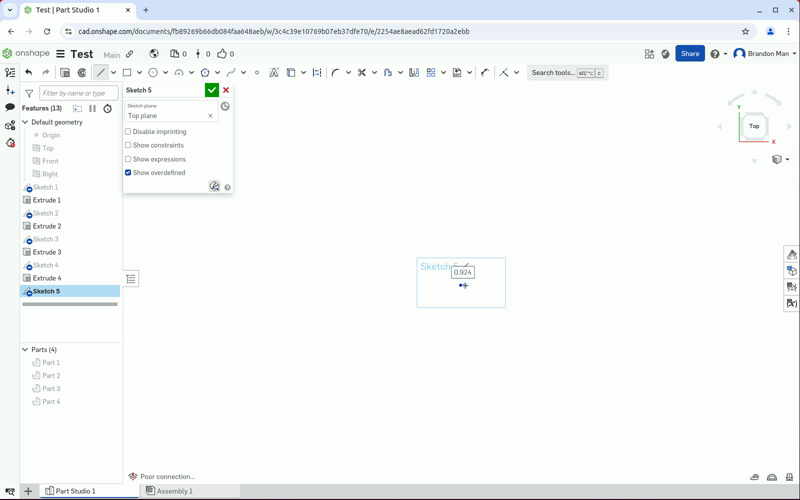
mouse_move(495, 285)
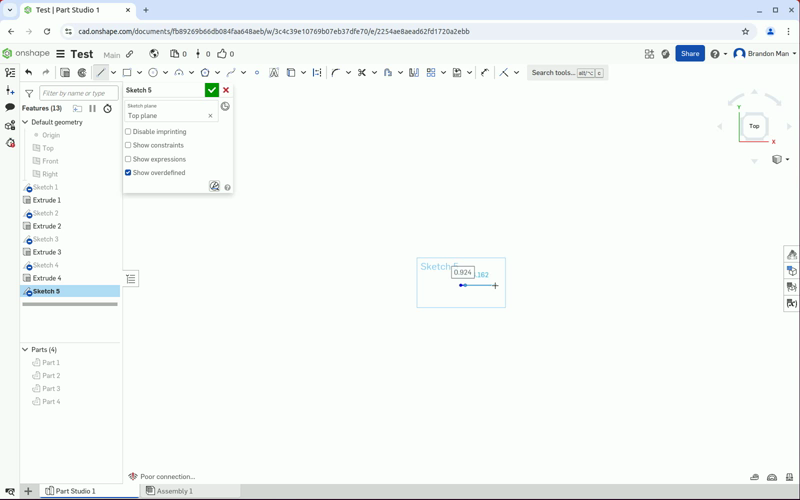
mouse_move(465, 280)
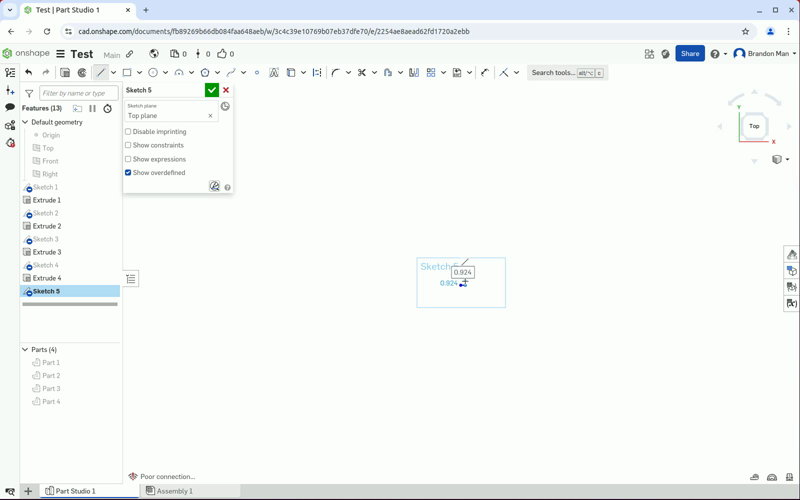
scroll(6)
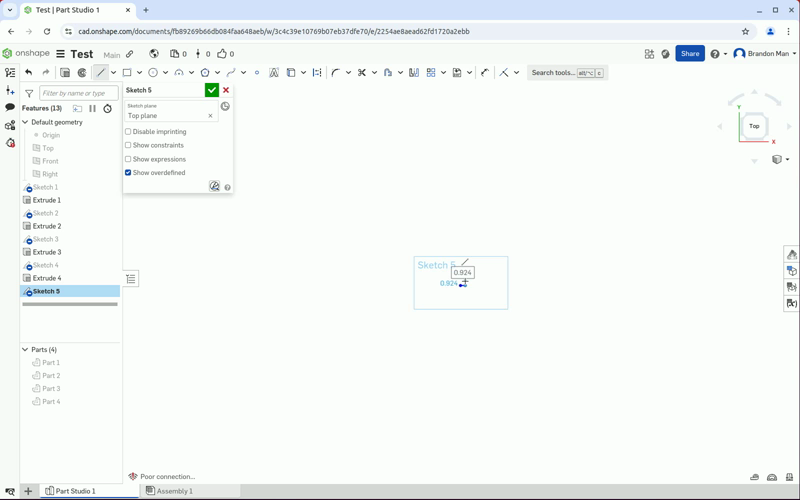
scroll(6)
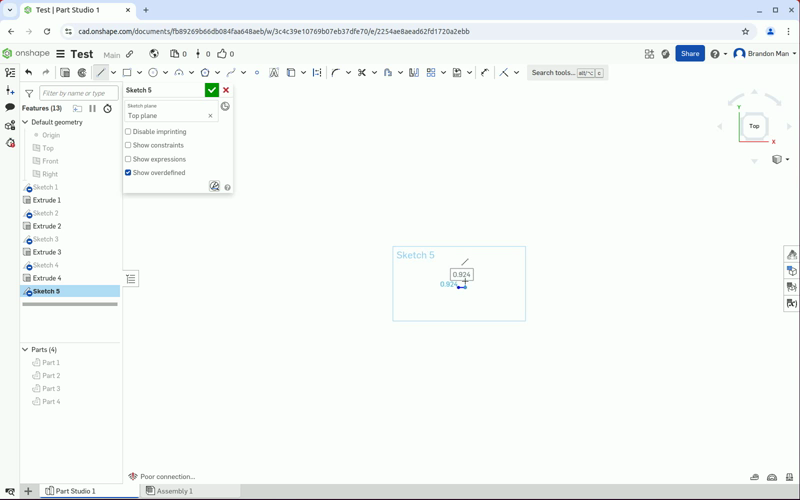
scroll(6)
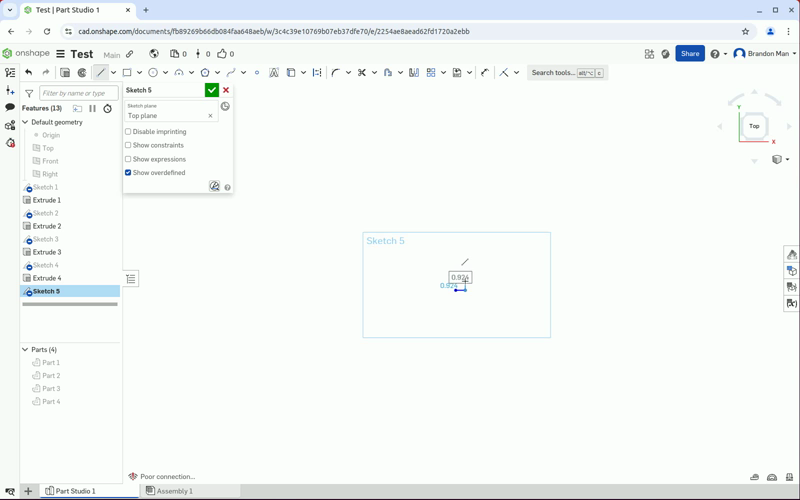
scroll(6)
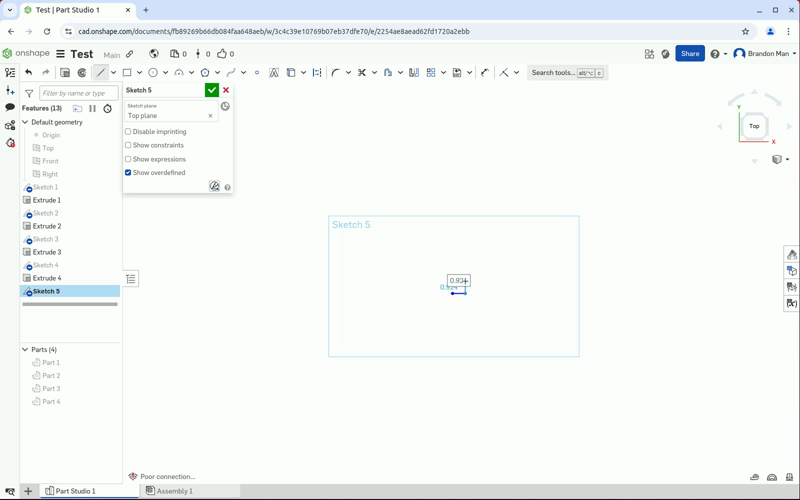
scroll(6)
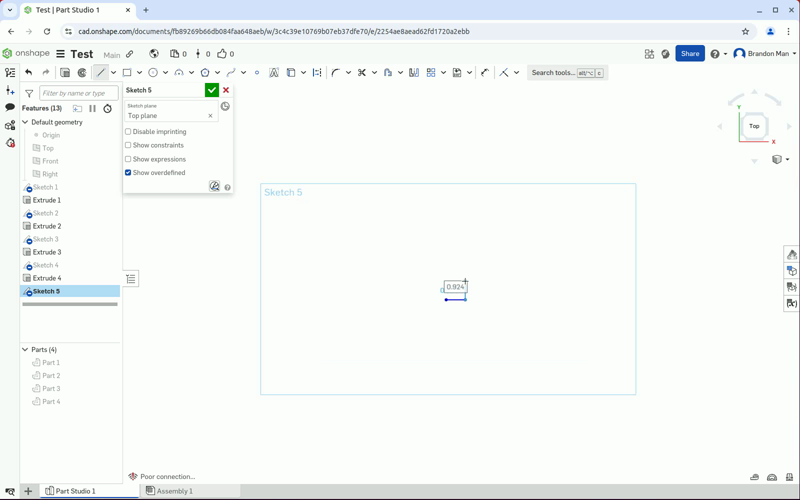
scroll(6)
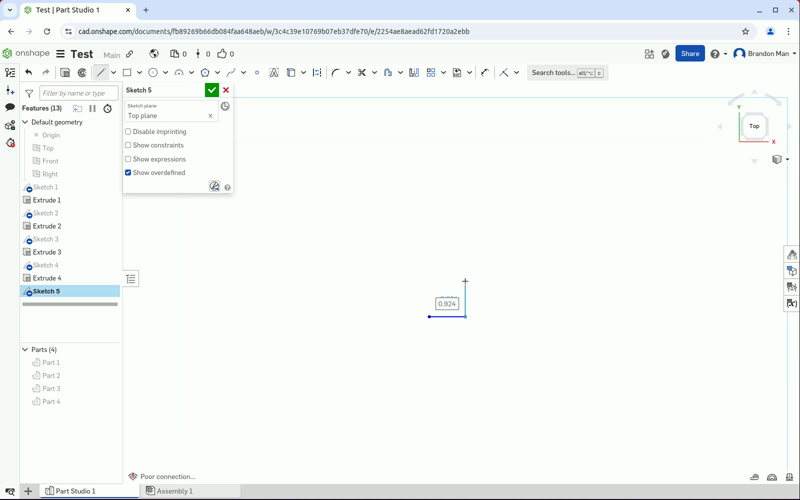
scroll(6)
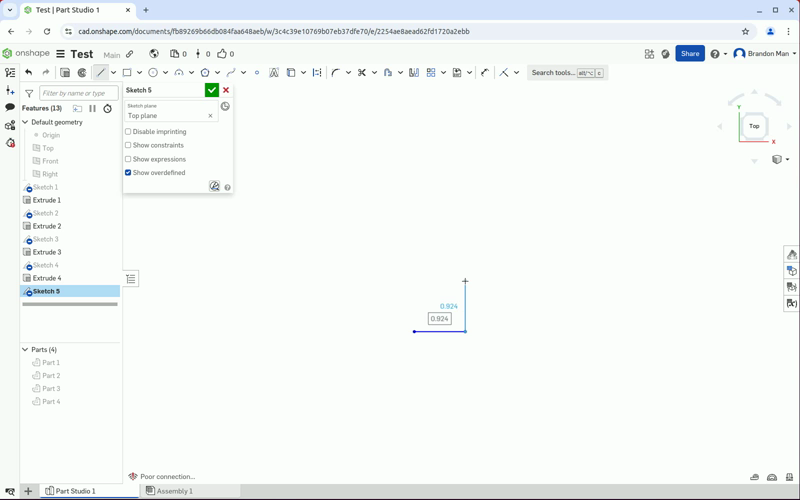
click(465, 280)
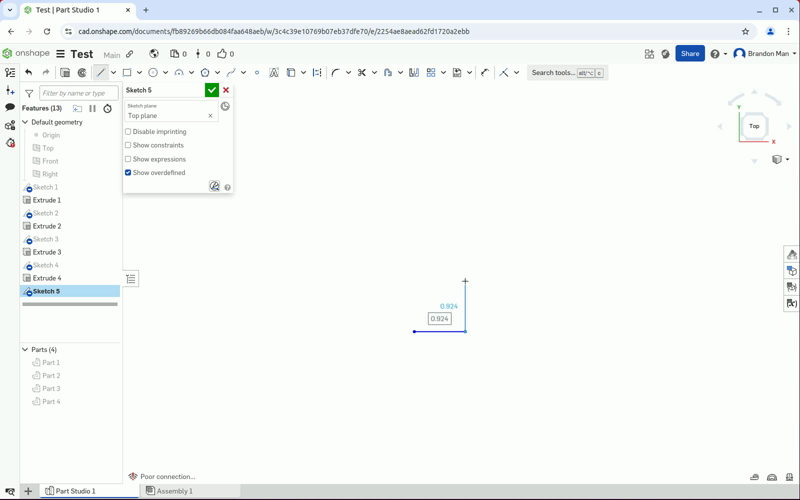
scroll(-6)
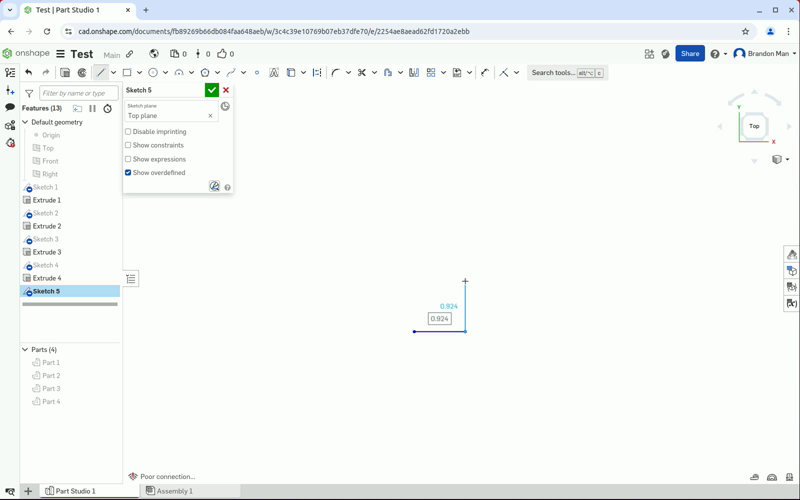
scroll(-6)
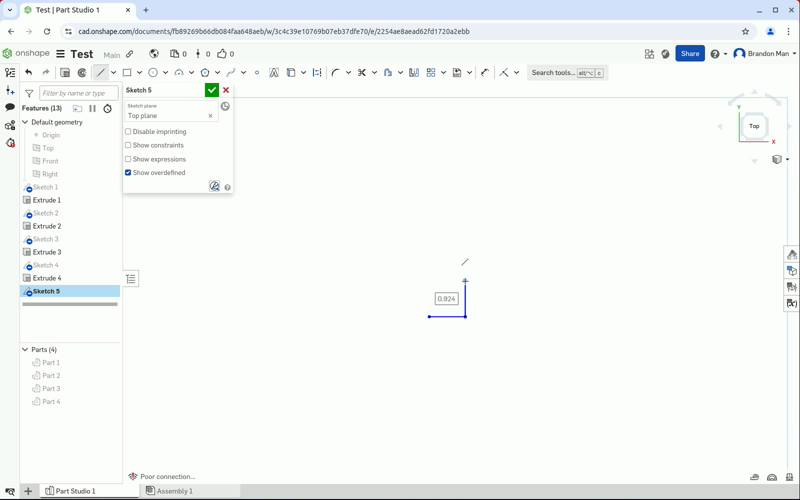
scroll(-6)
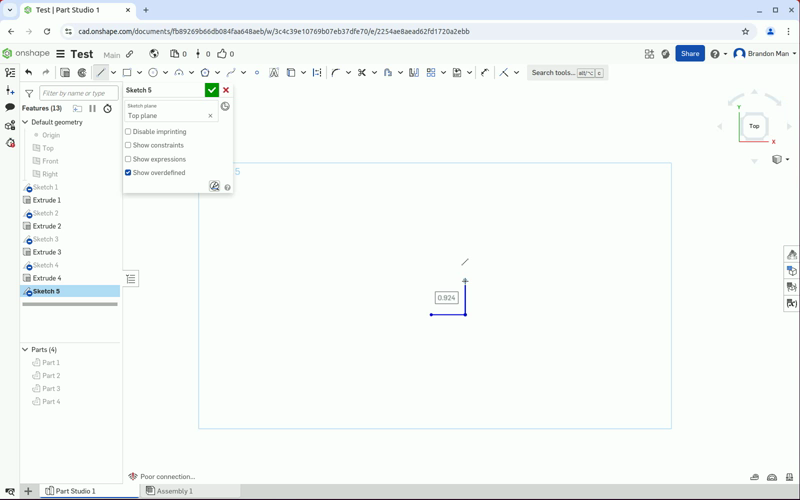
scroll(-6)
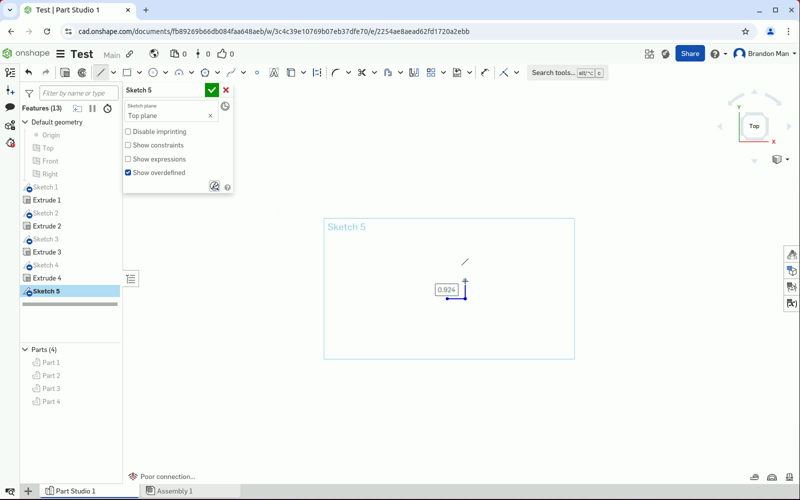
scroll(-6)
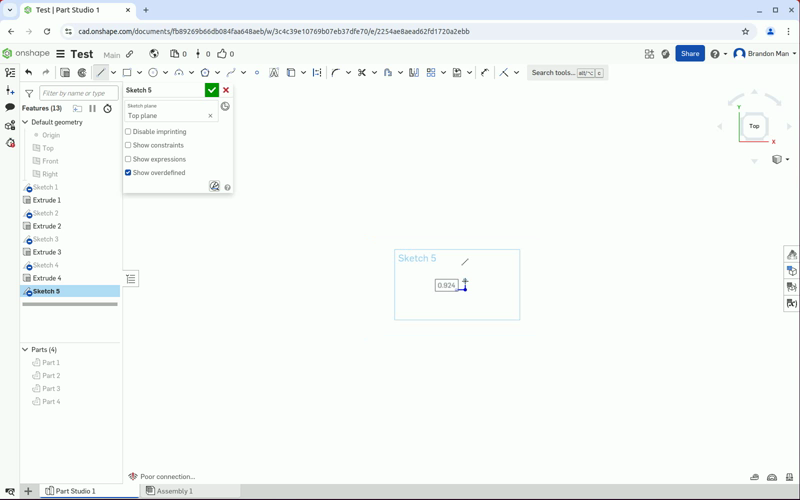
scroll(-6)
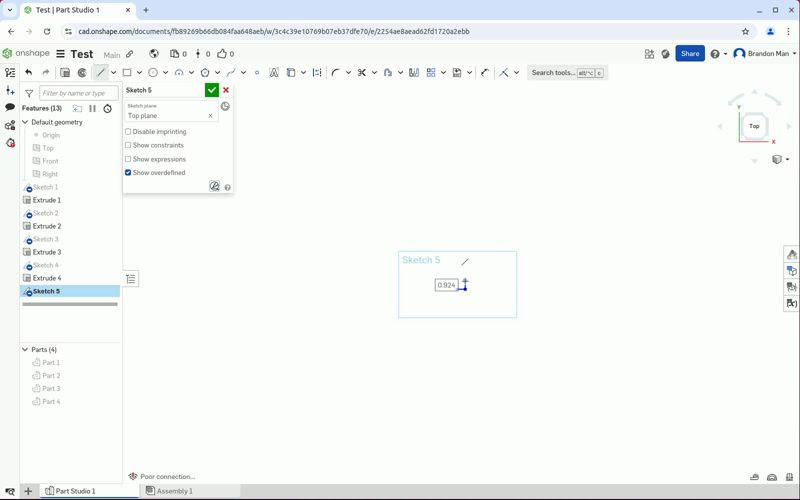
scroll(-6)
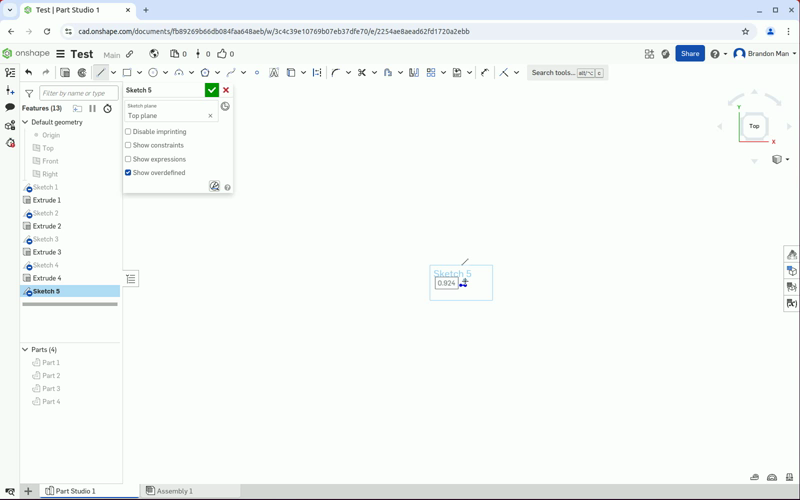
key_up(shift)
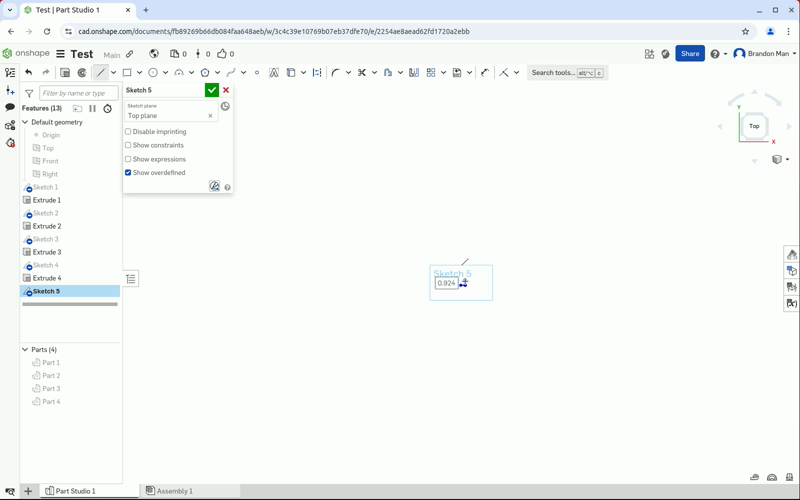
key_down(shift)
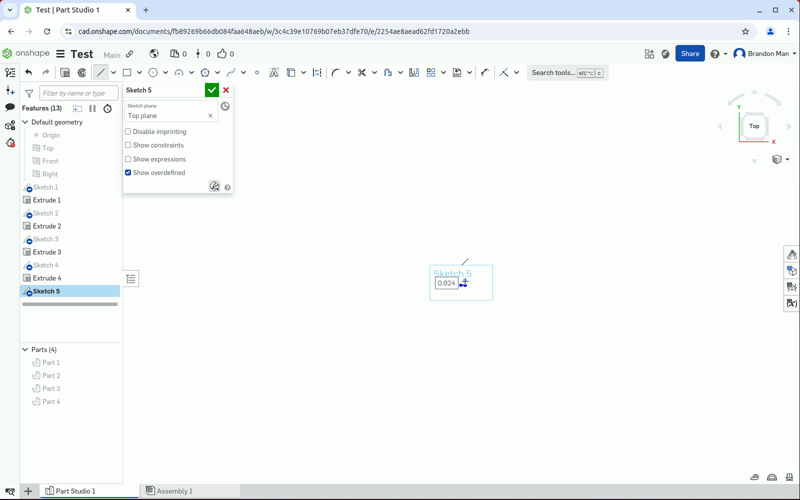
mouse_move(495, 280)
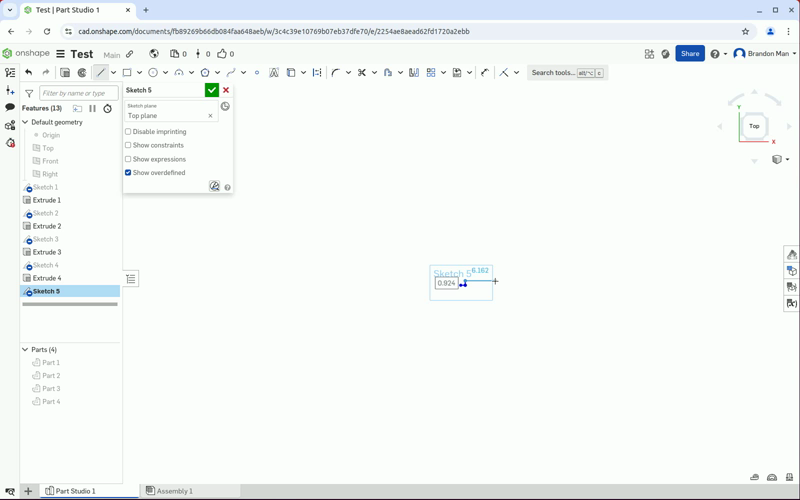
mouse_move(460, 280)
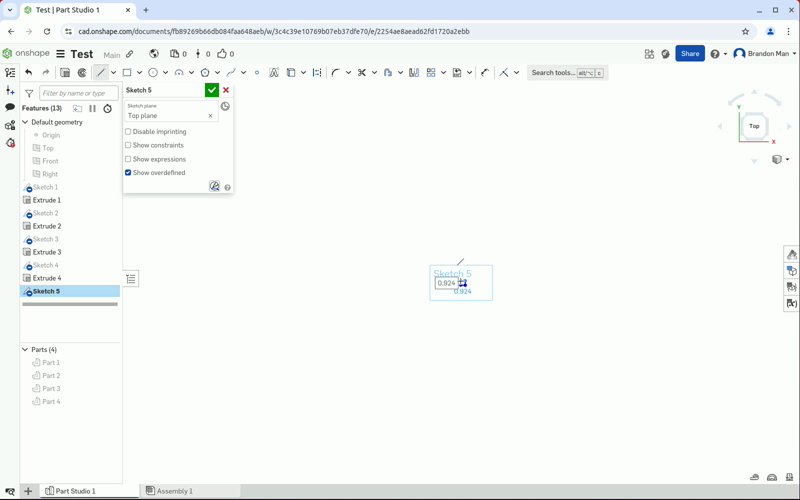
scroll(6)
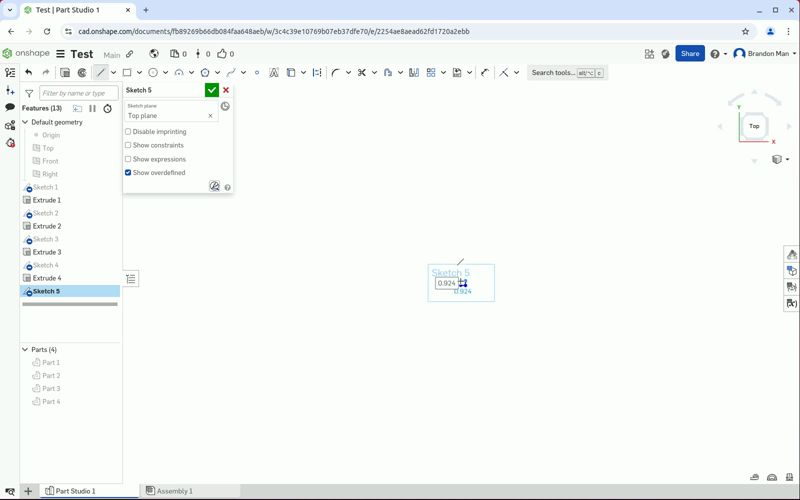
scroll(6)
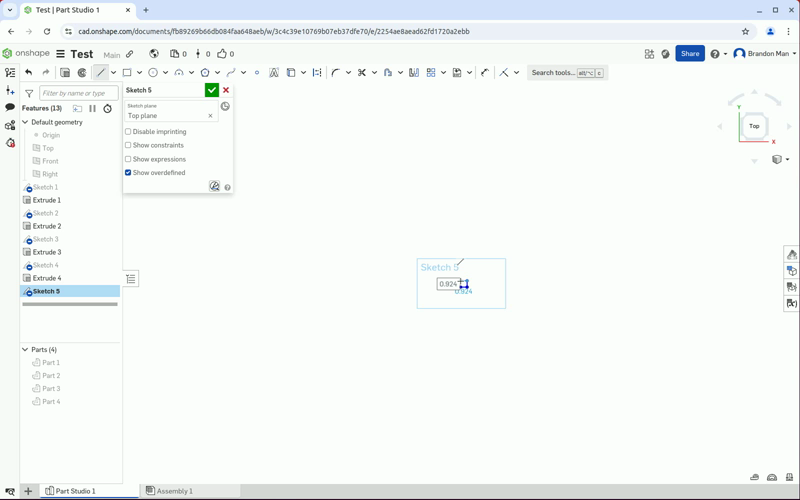
scroll(6)
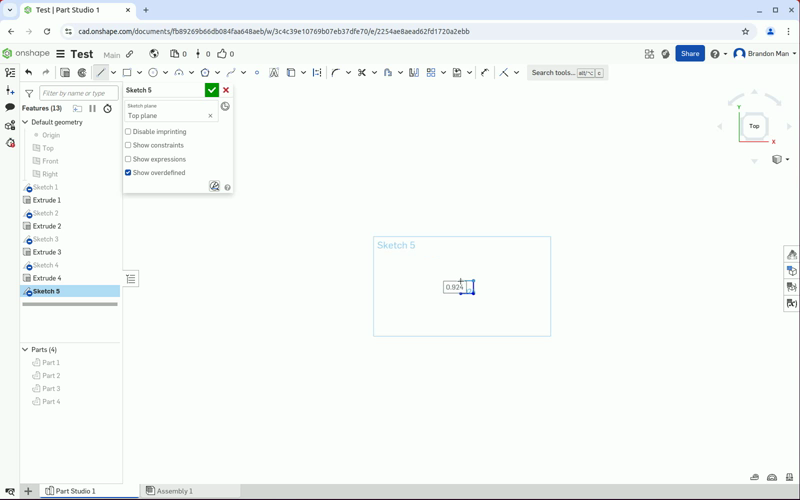
scroll(6)
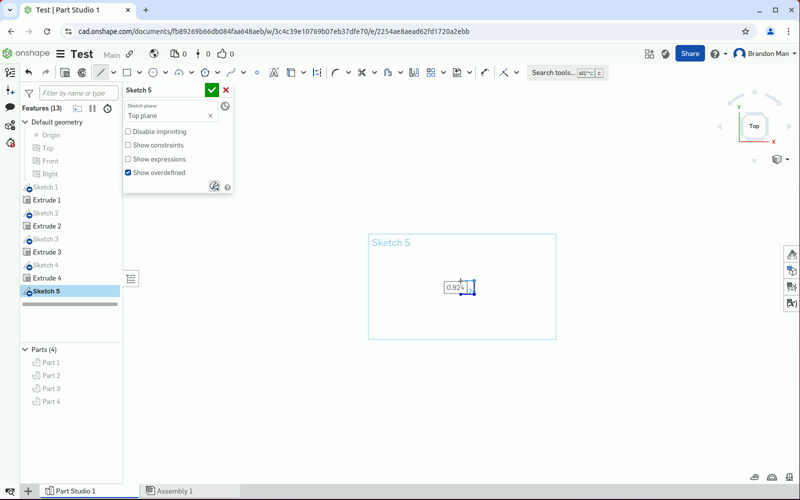
scroll(6)
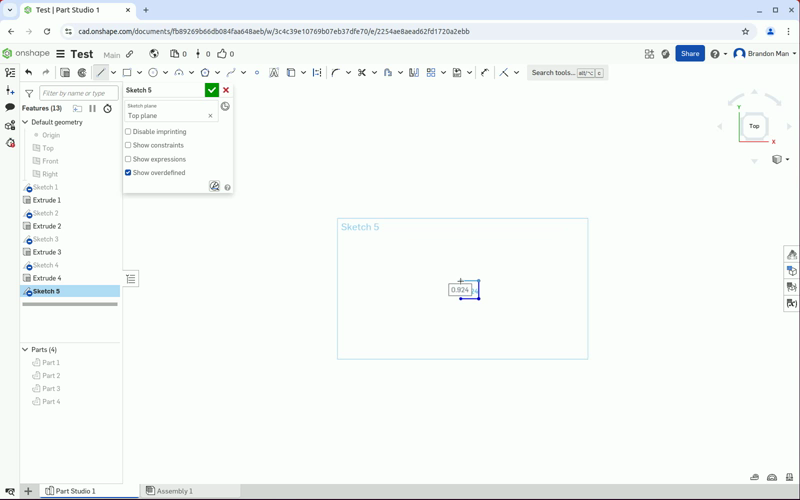
scroll(6)
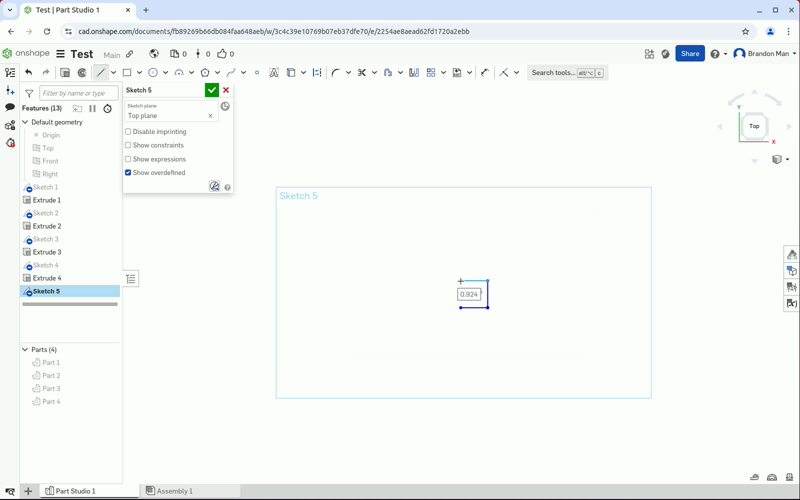
scroll(6)
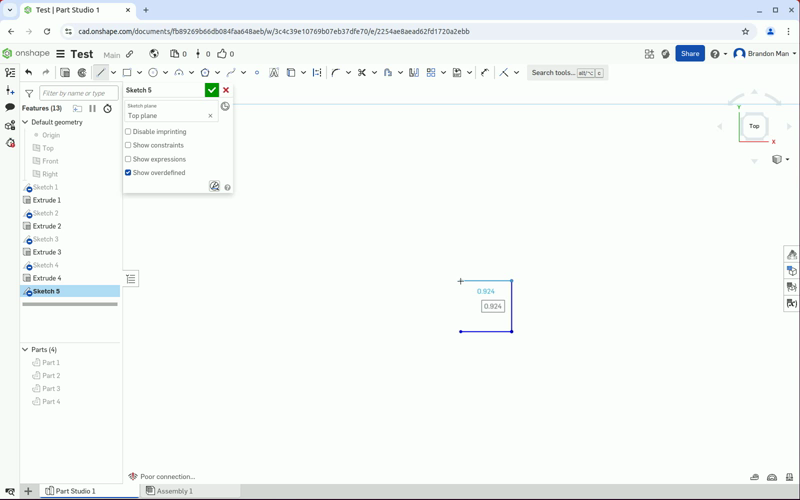
click(460, 280)
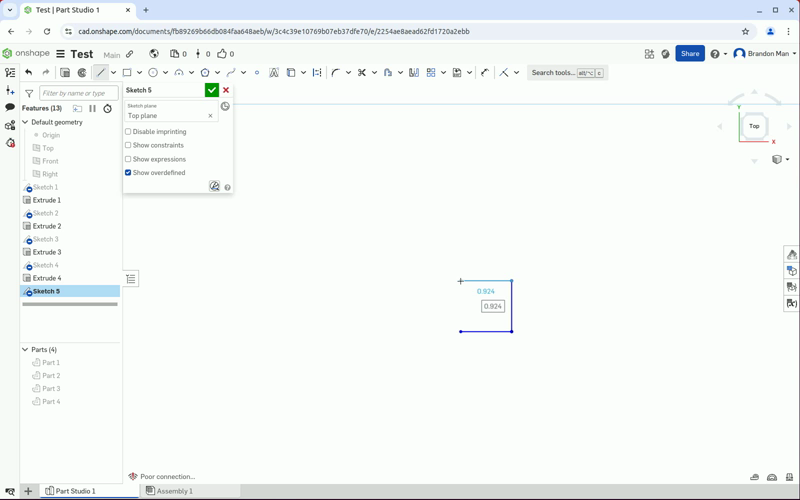
scroll(-6)
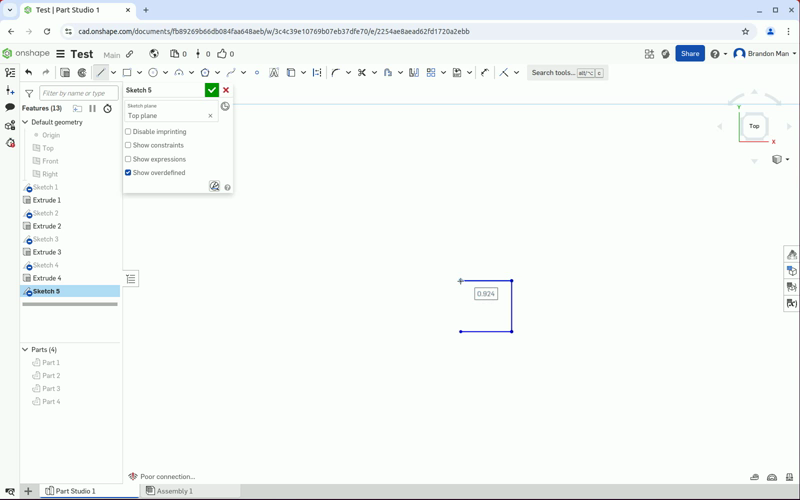
scroll(-6)
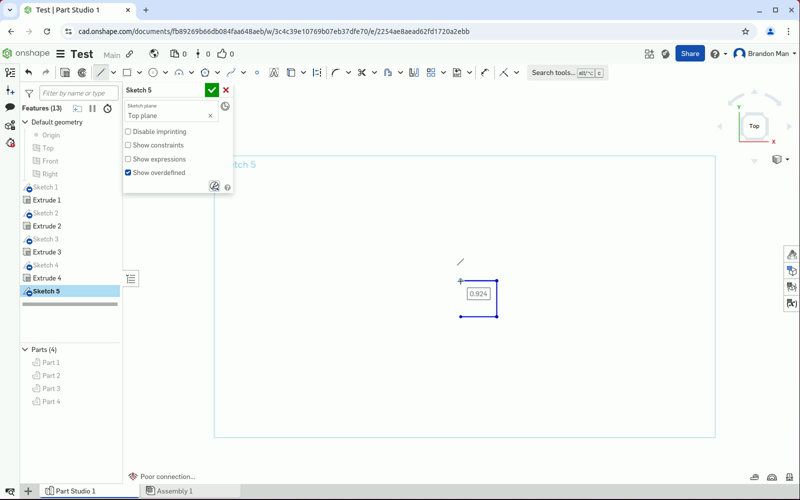
scroll(-6)
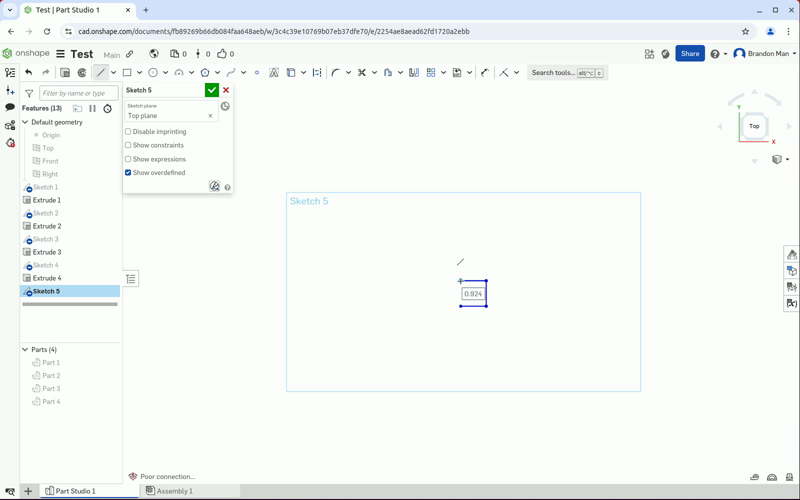
scroll(-6)
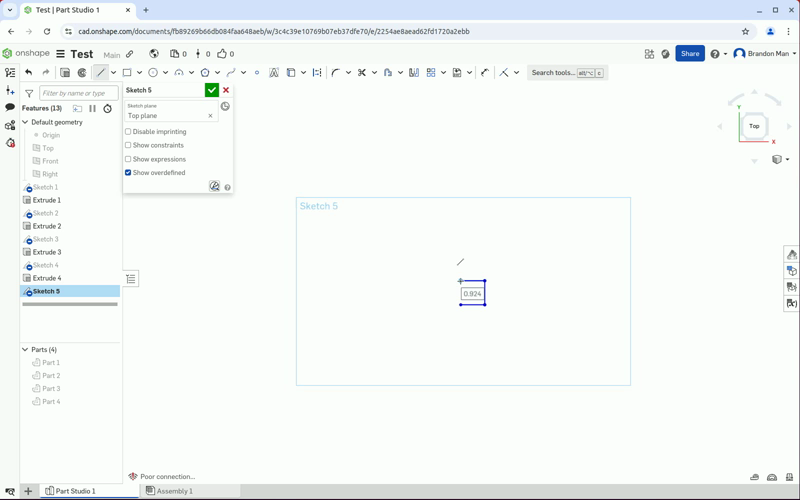
scroll(-6)
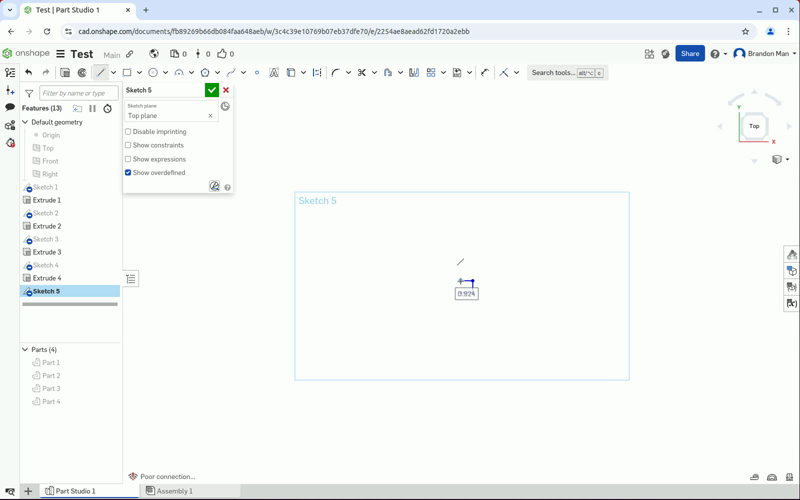
scroll(-6)
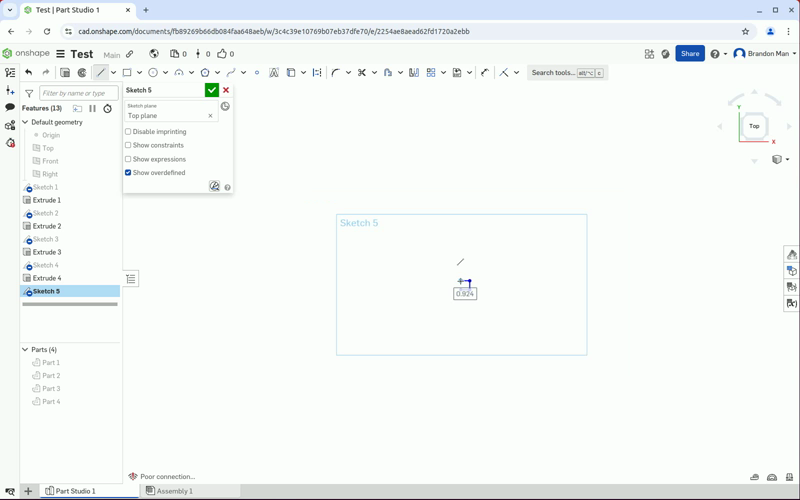
scroll(-6)
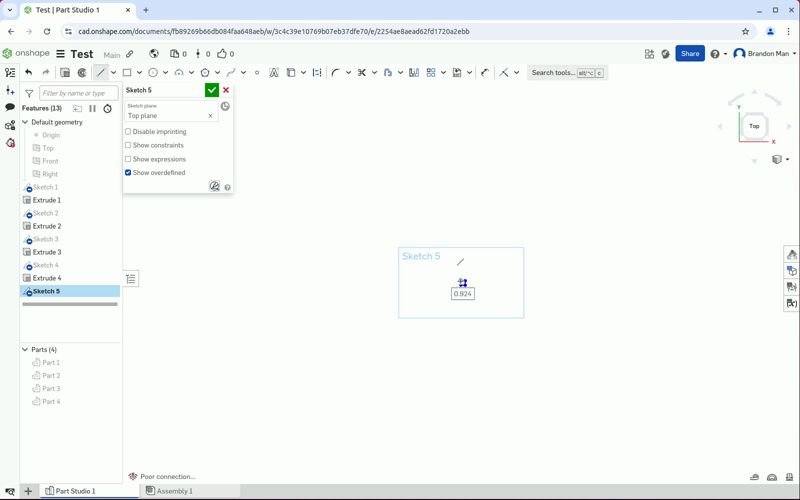
key_up(shift)
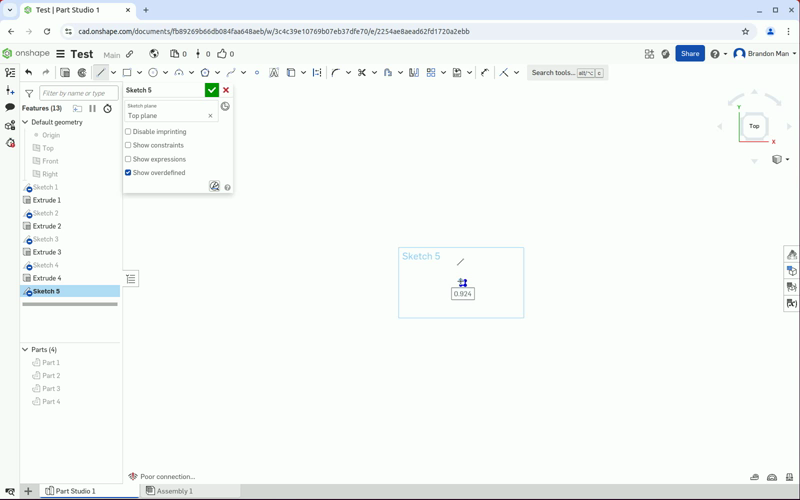
mouse_move(490, 280)
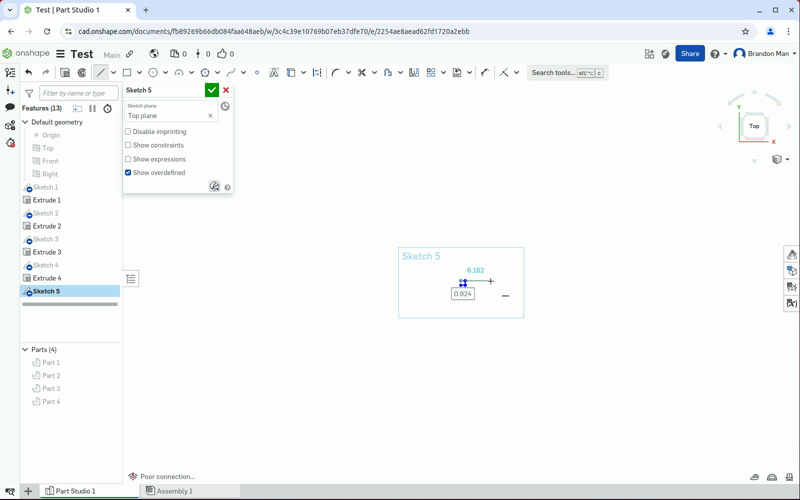
key_down(shift)
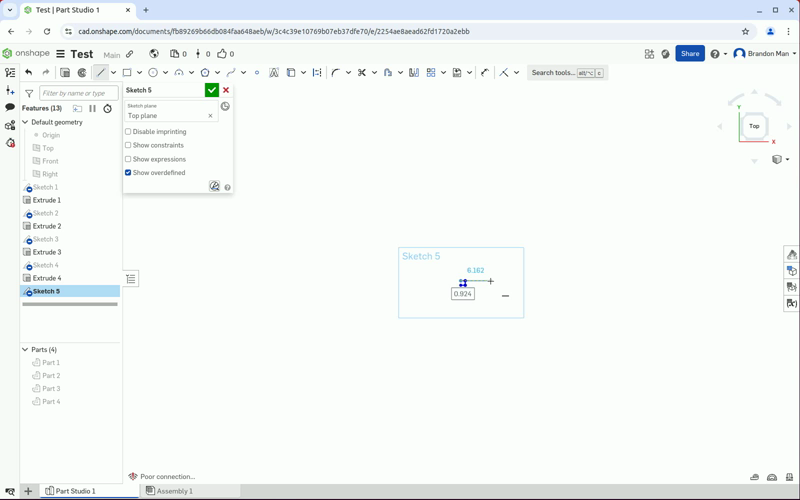
mouse_move(460, 285)
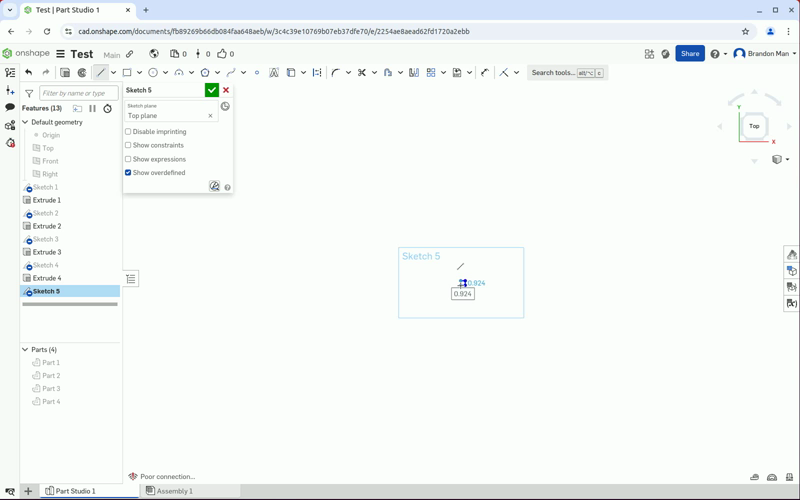
scroll(6)
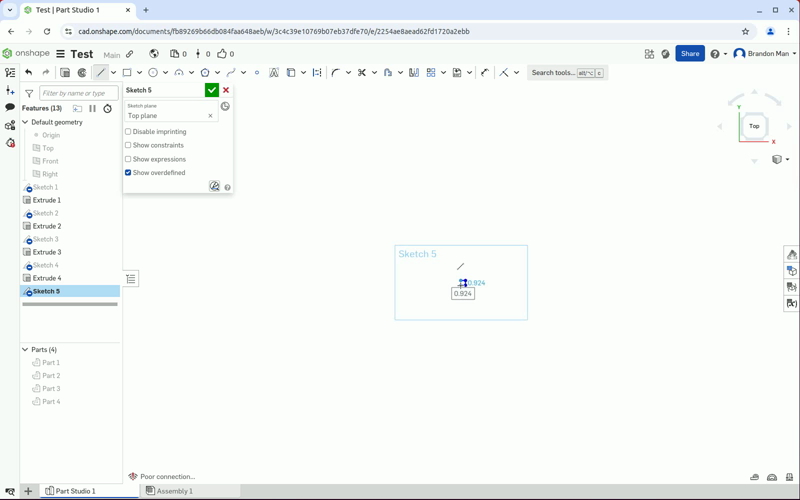
scroll(6)
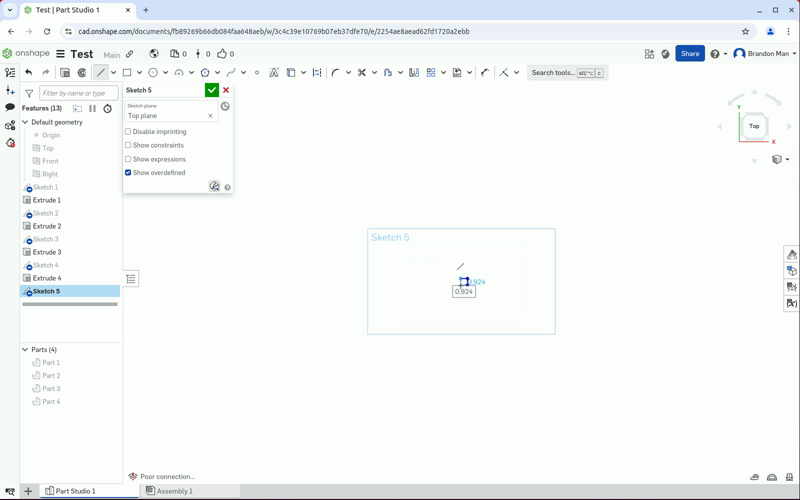
scroll(6)
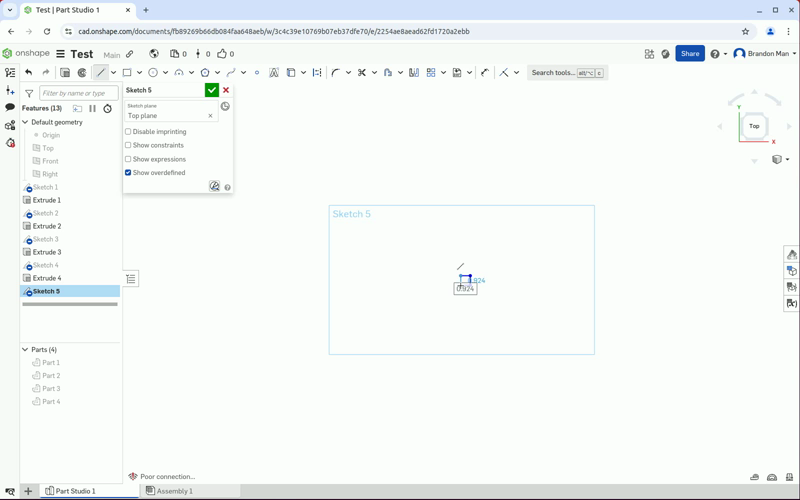
scroll(6)
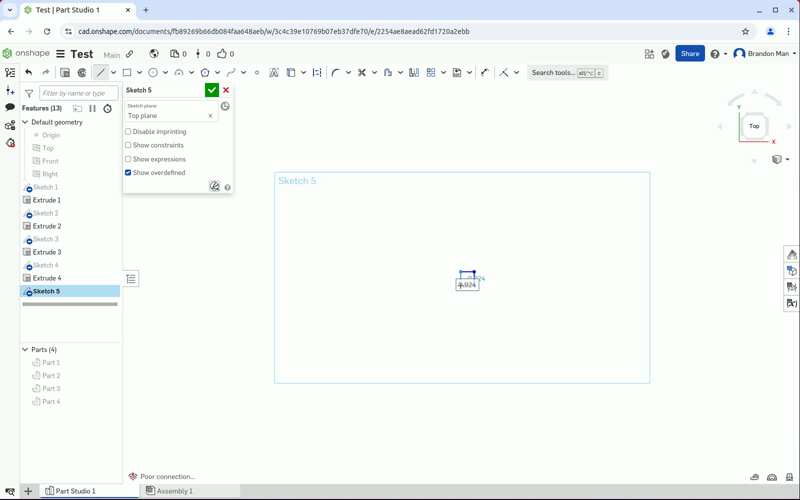
scroll(6)
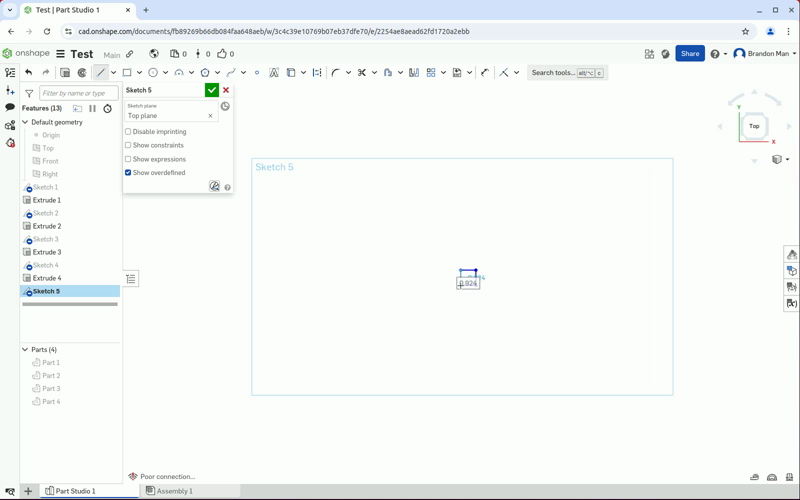
scroll(6)
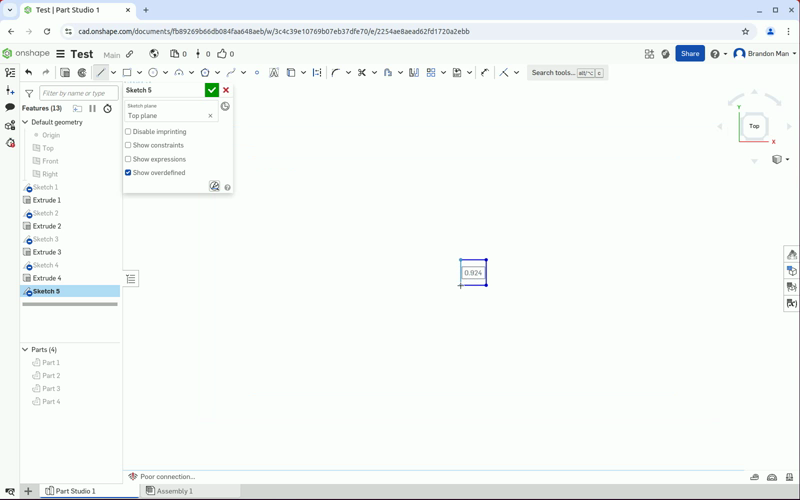
scroll(6)
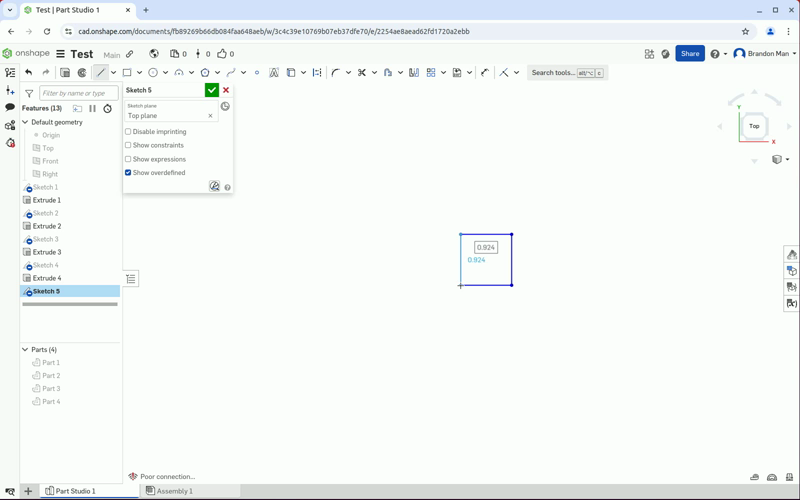
key_up(shift)
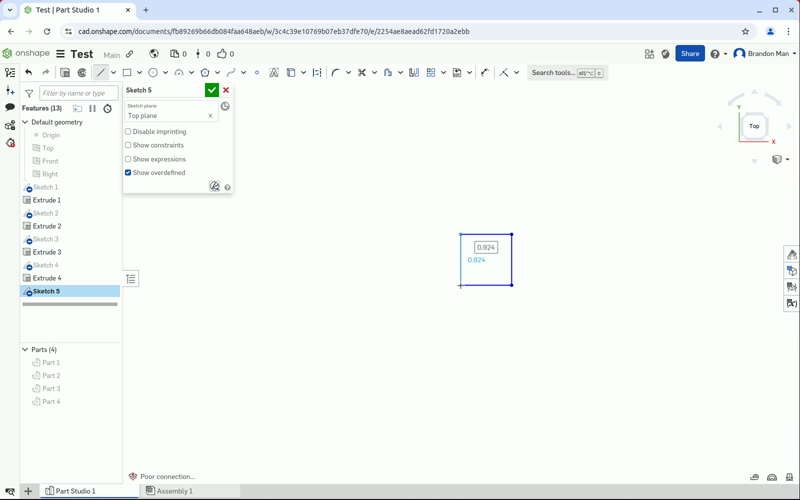
click(460, 285)
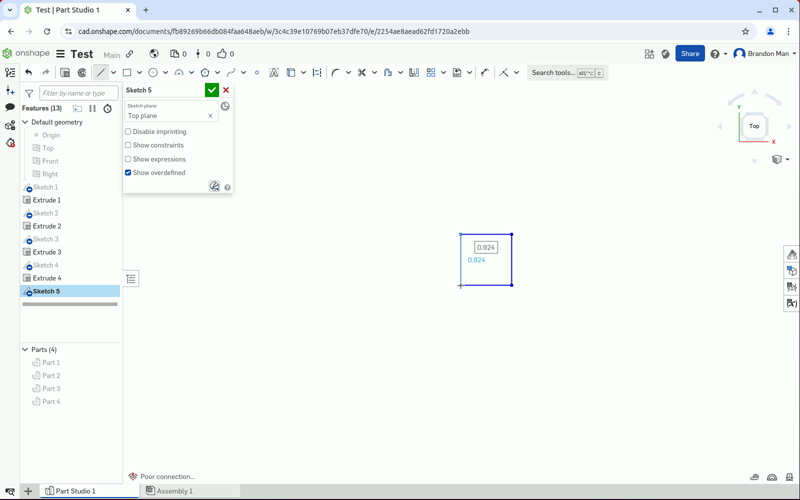
scroll(-6)
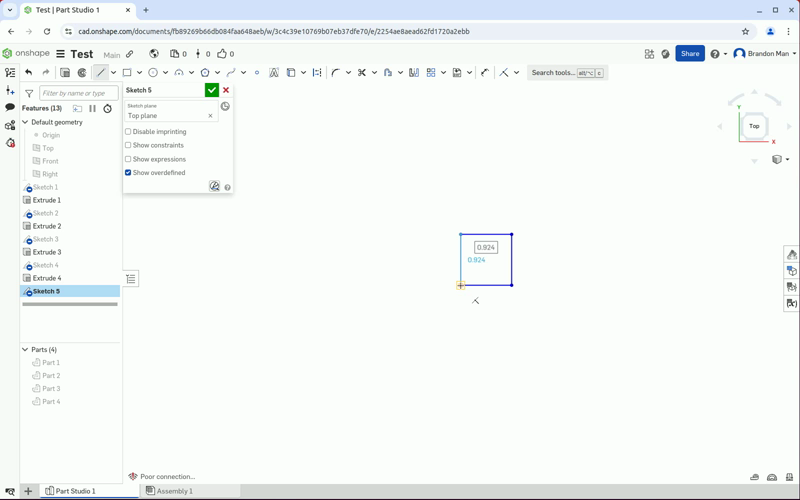
scroll(-6)
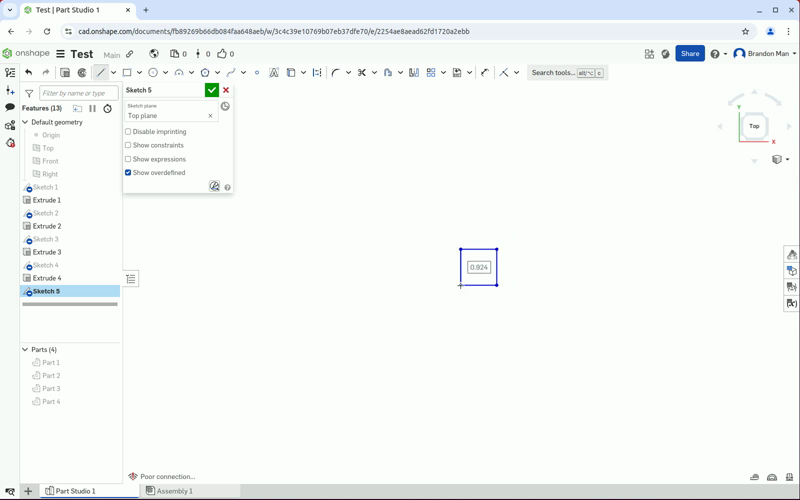
scroll(-6)
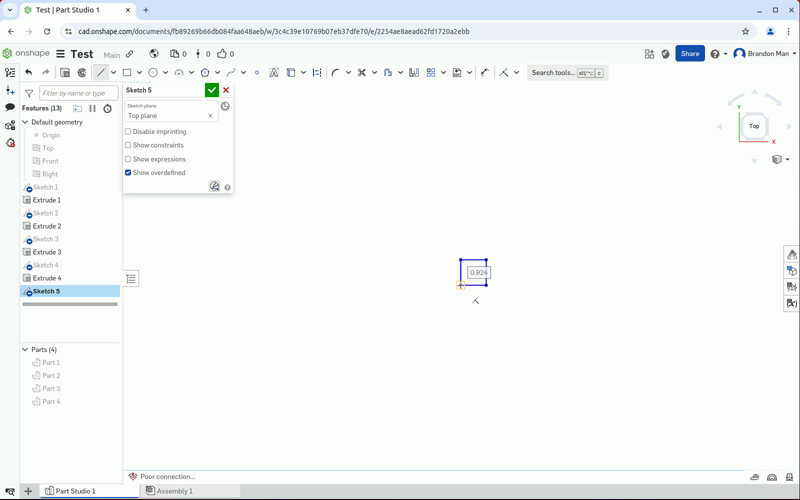
scroll(-6)
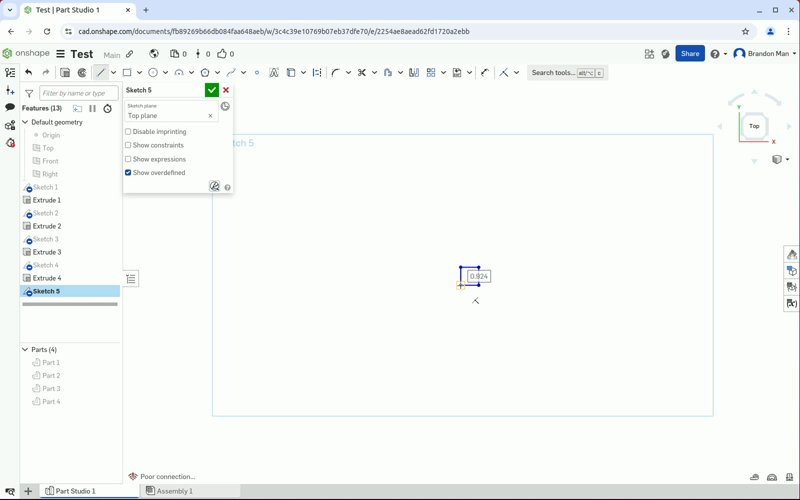
scroll(-6)
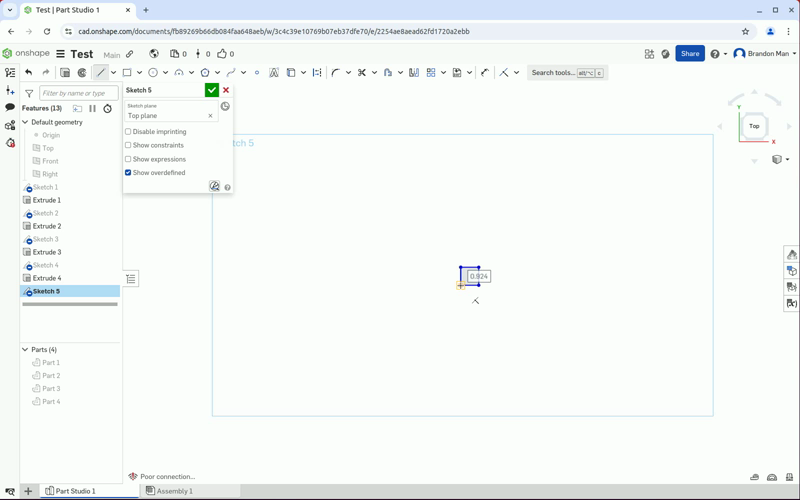
scroll(-6)
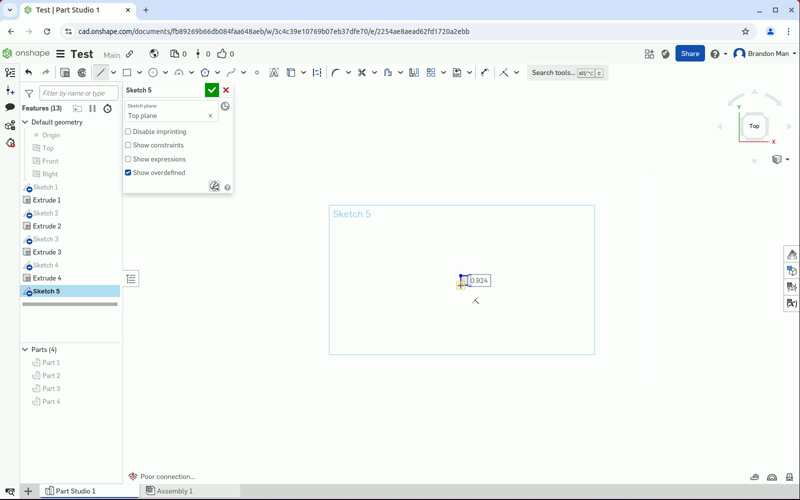
scroll(-6)
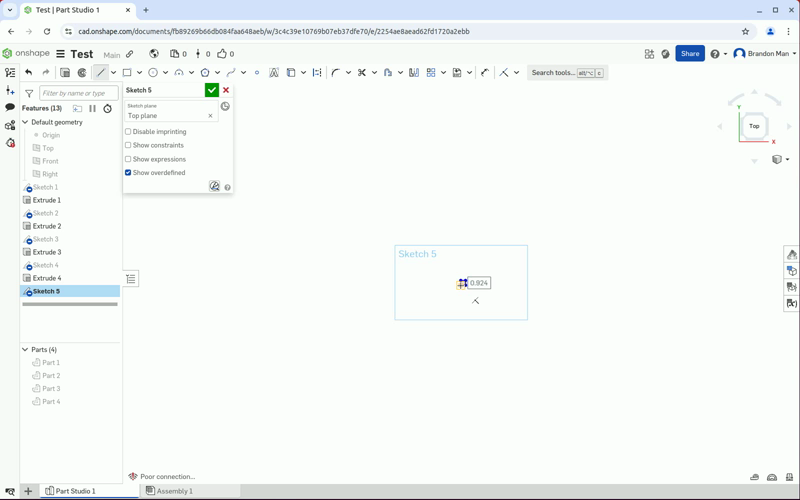
key(esc)
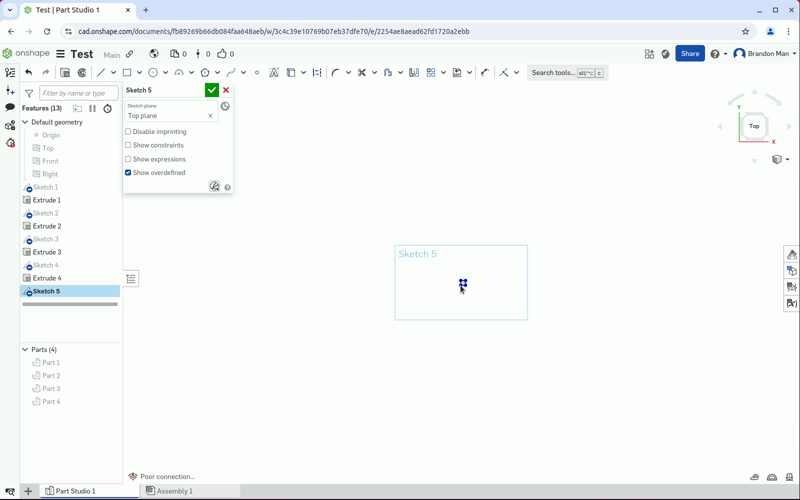
mouse_move(460, 281)
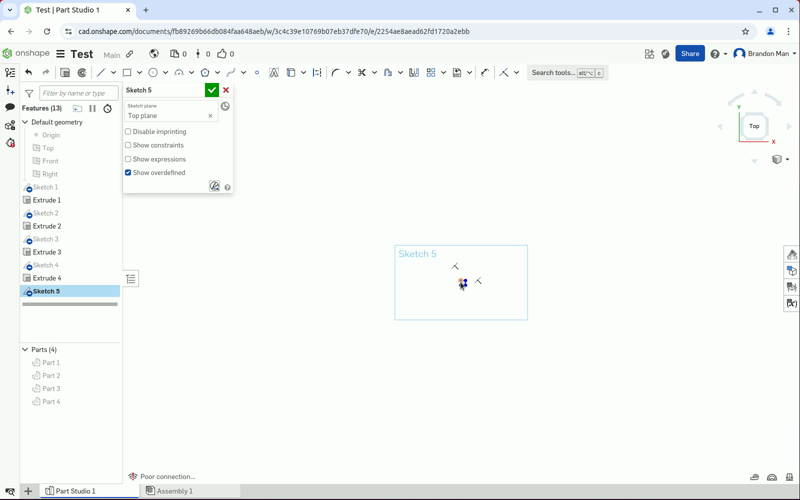
scroll(6)
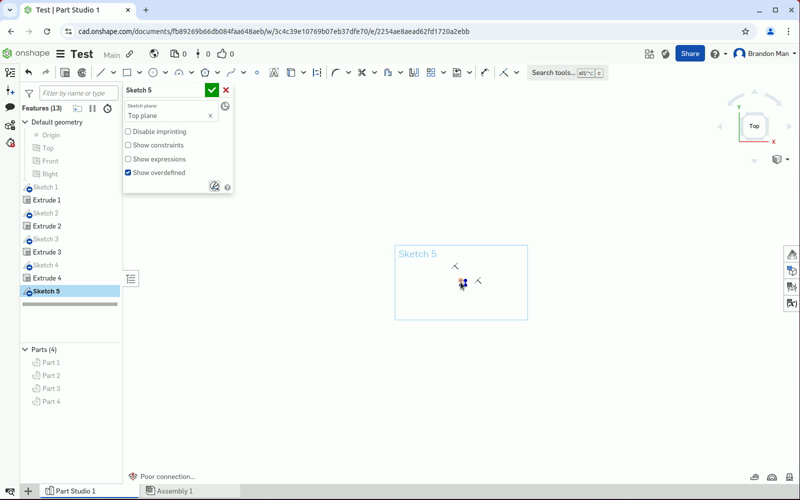
scroll(6)
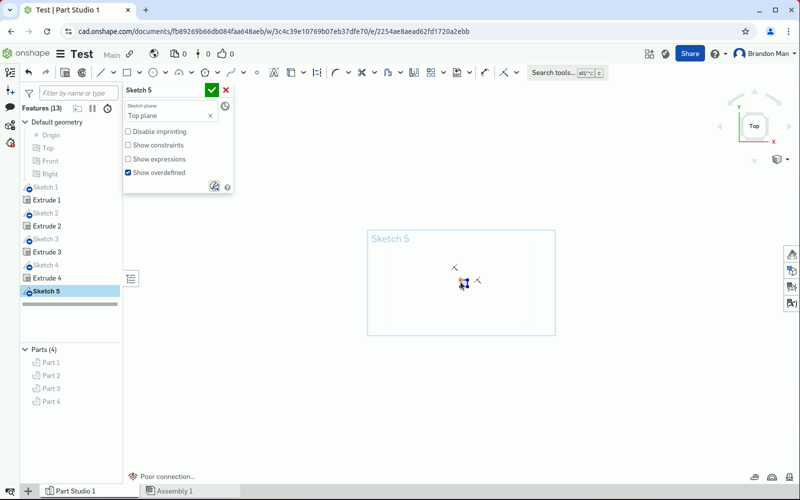
scroll(6)
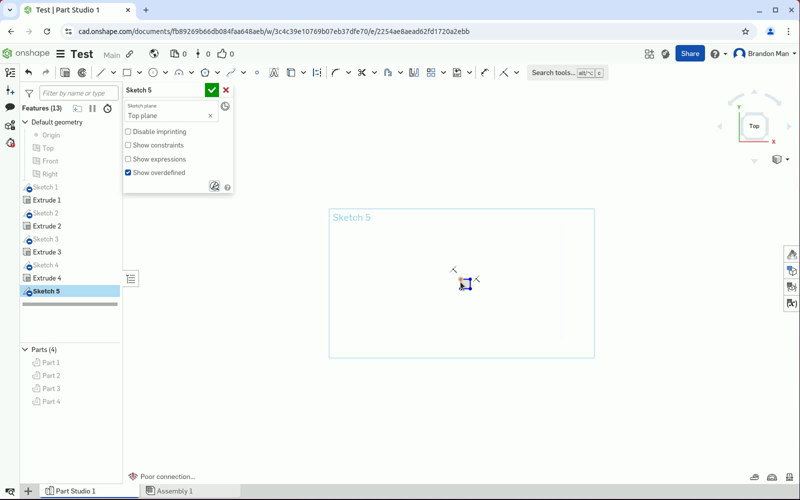
scroll(6)
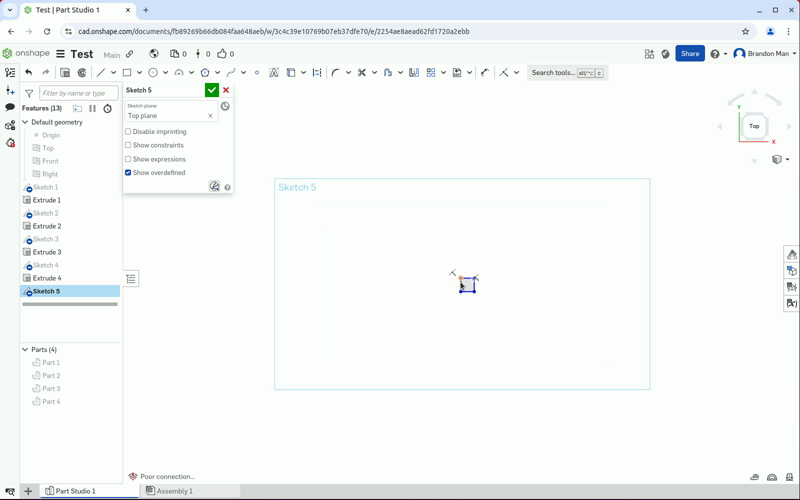
scroll(6)
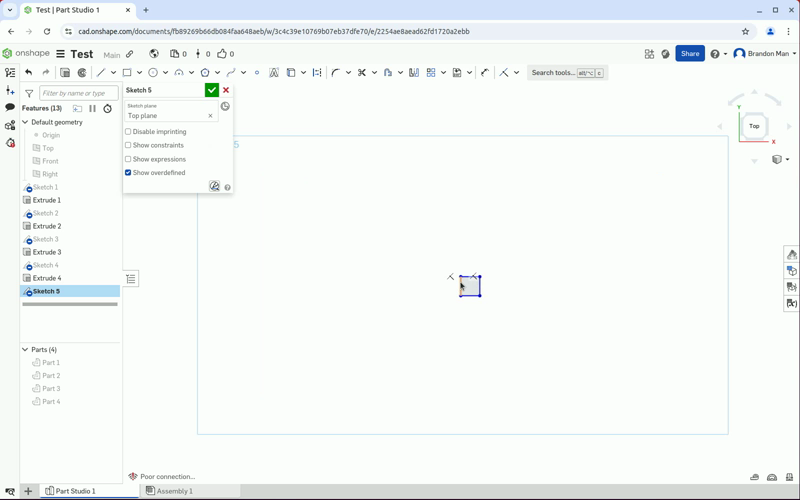
scroll(6)
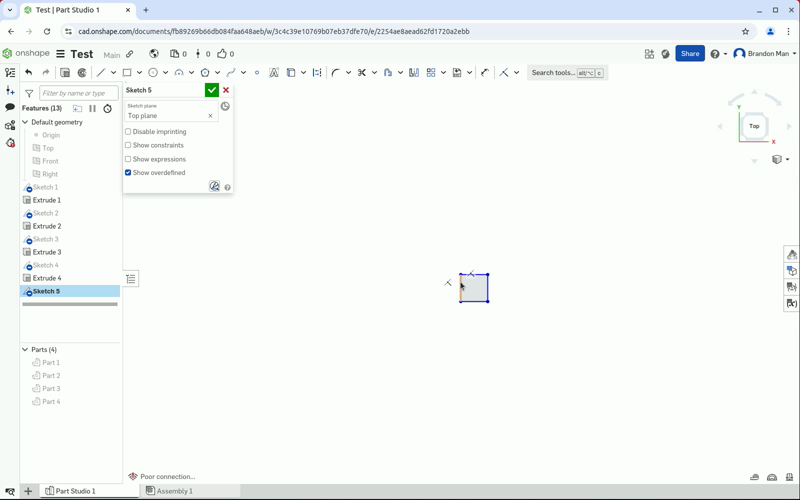
scroll(6)
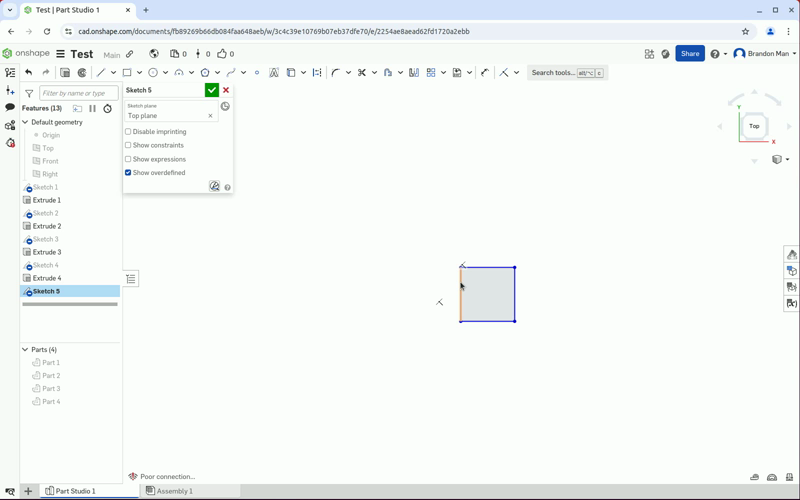
click(460, 281)
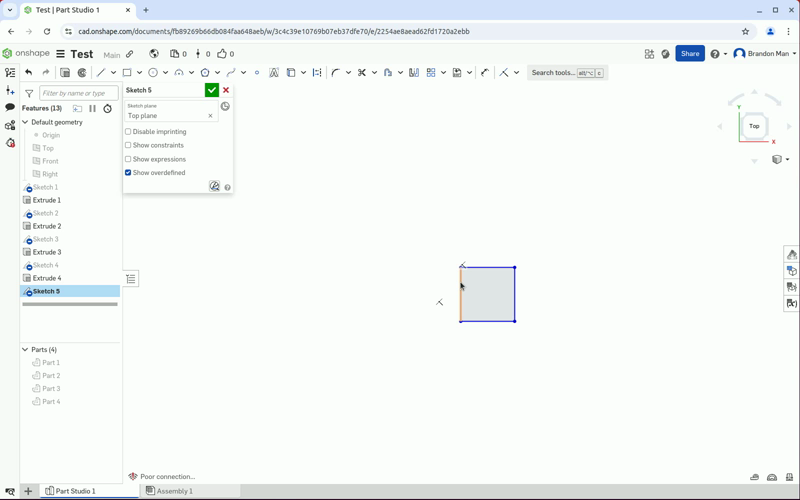
scroll(-6)
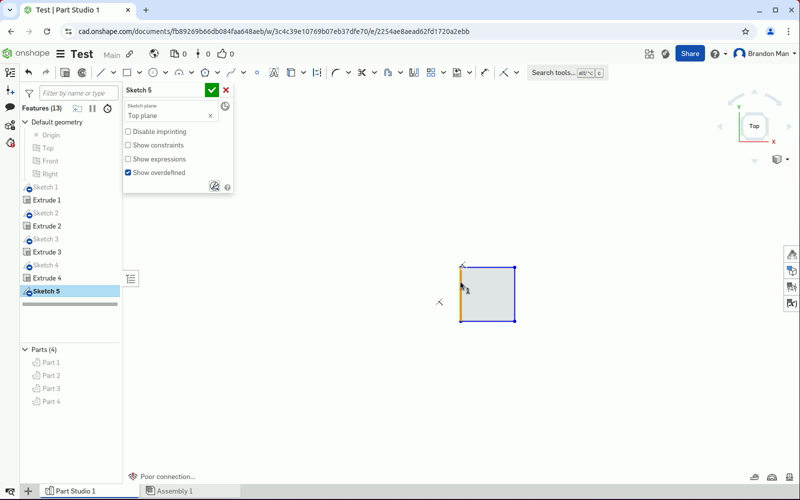
scroll(-6)
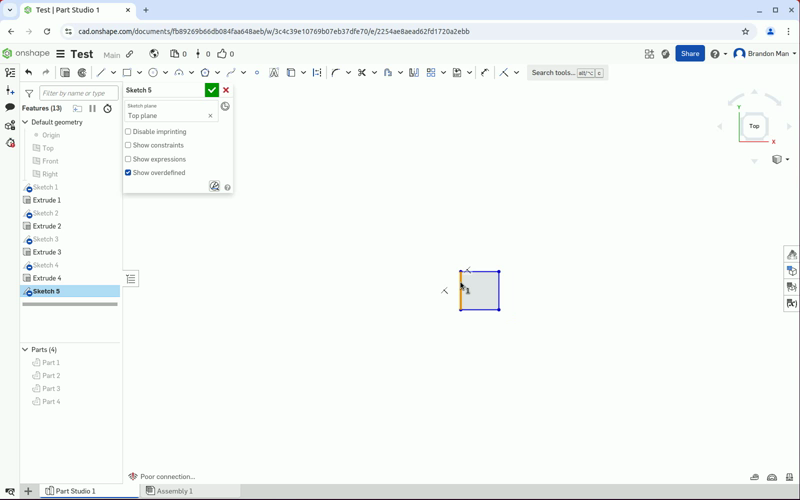
scroll(-6)
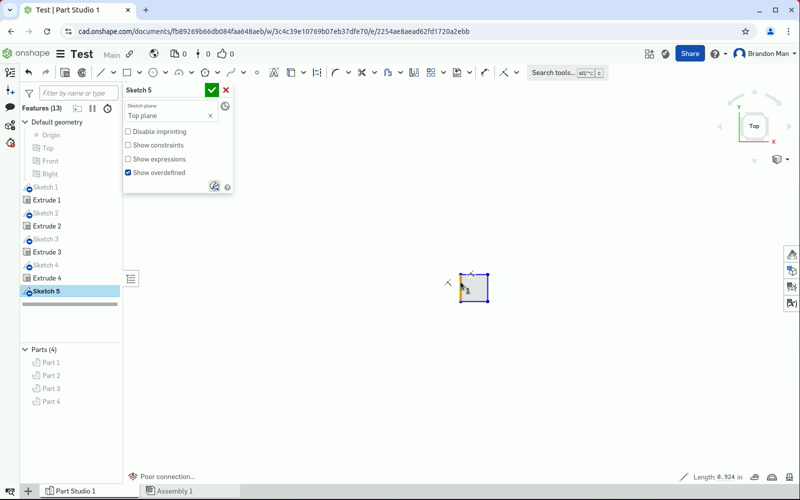
scroll(-6)
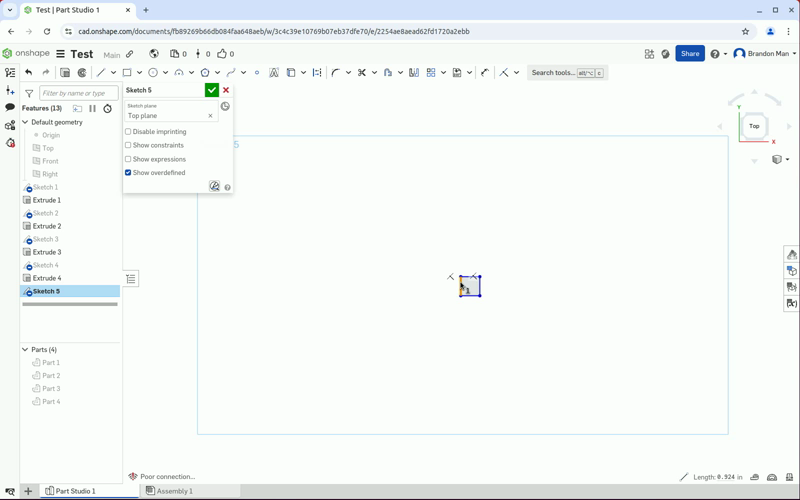
scroll(-6)
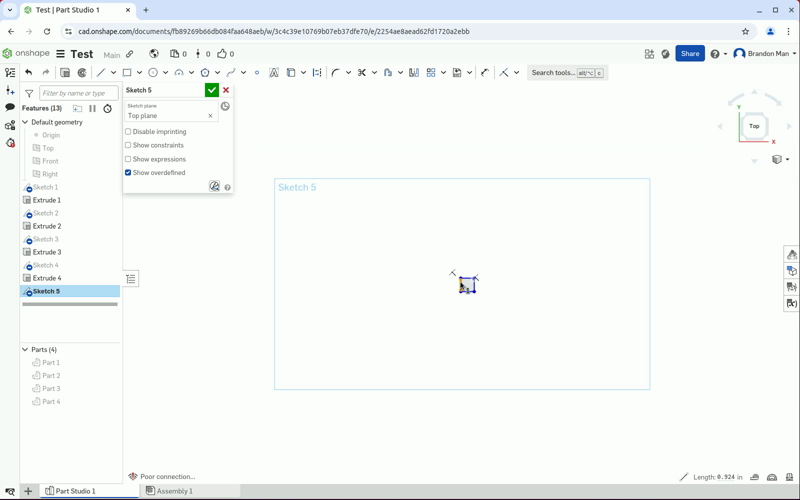
scroll(-6)
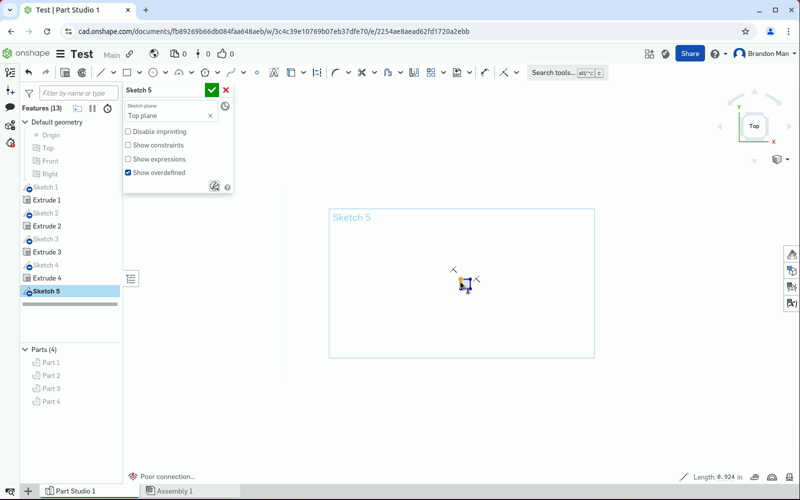
scroll(-6)
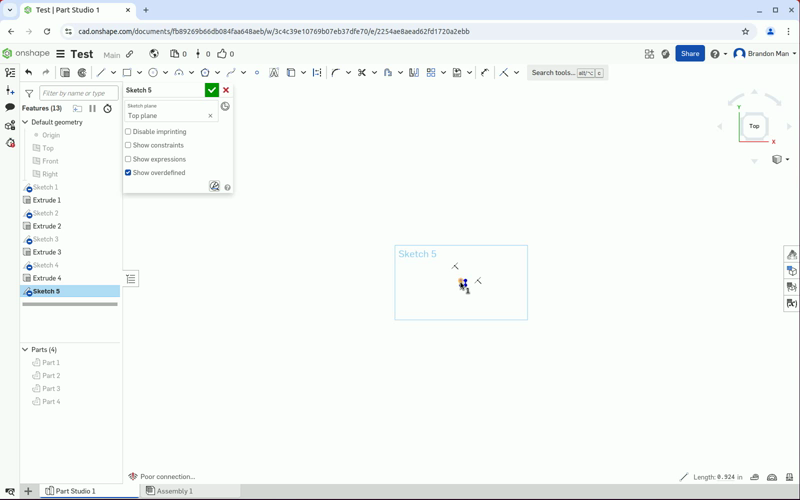
mouse_move(73, 352)
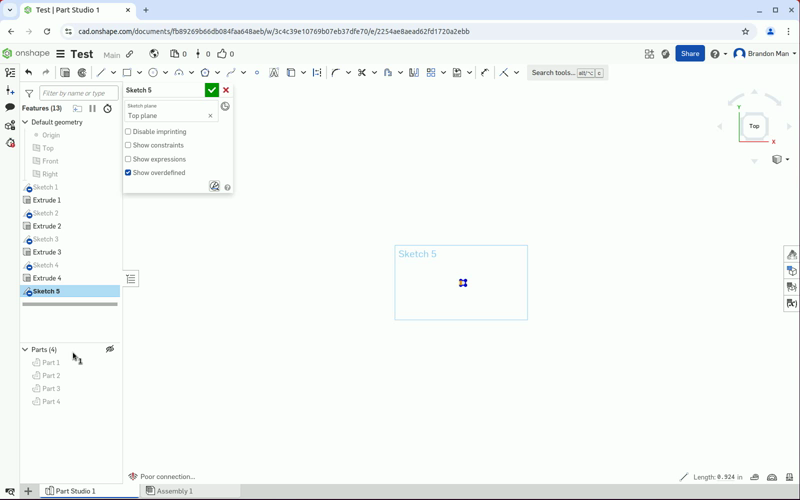
key(shift+y)
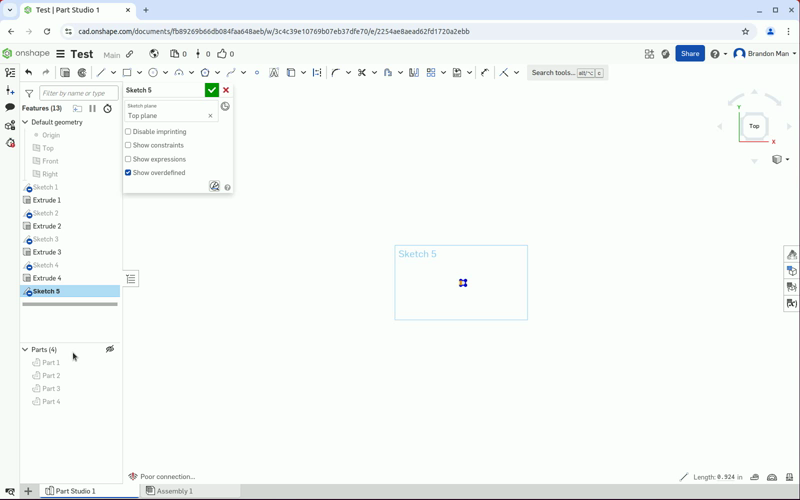
key(shift+e)
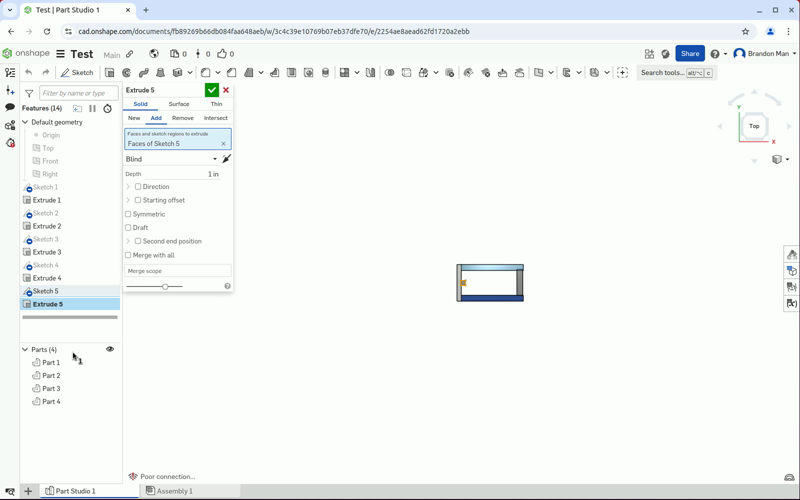
mouse_move(143, 106)
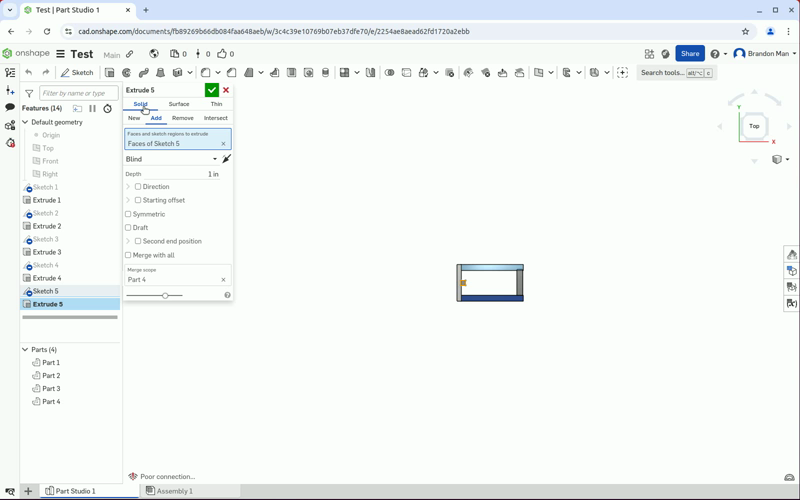
click(143, 106)
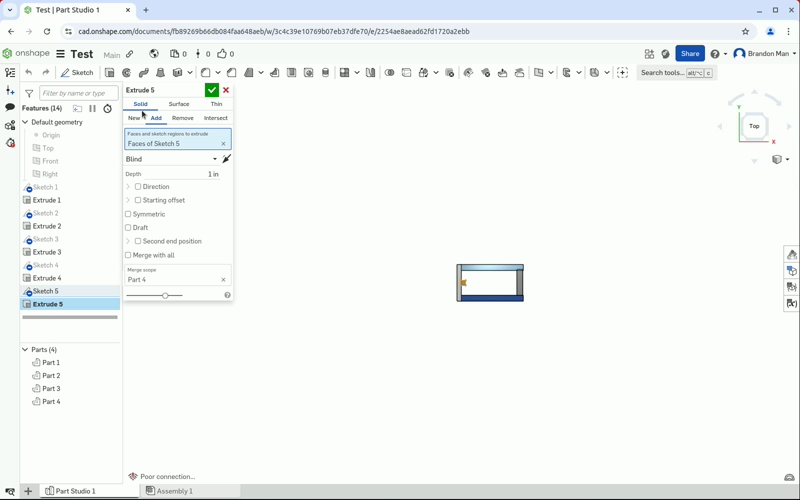
mouse_move(137, 120)
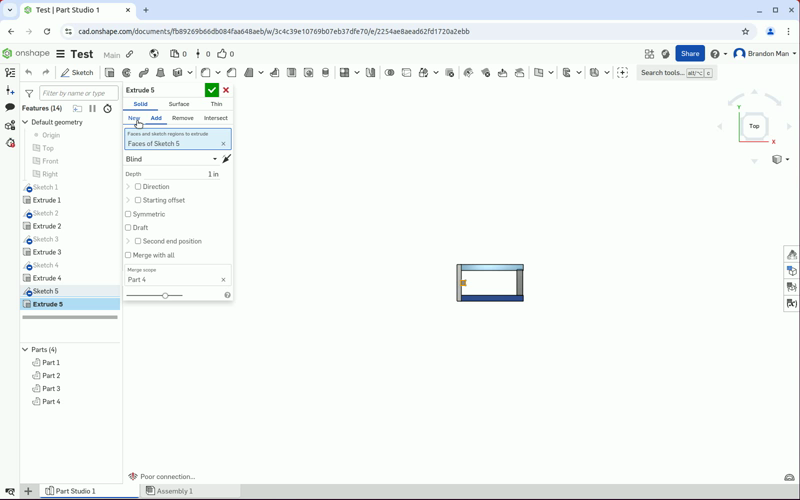
click(137, 120)
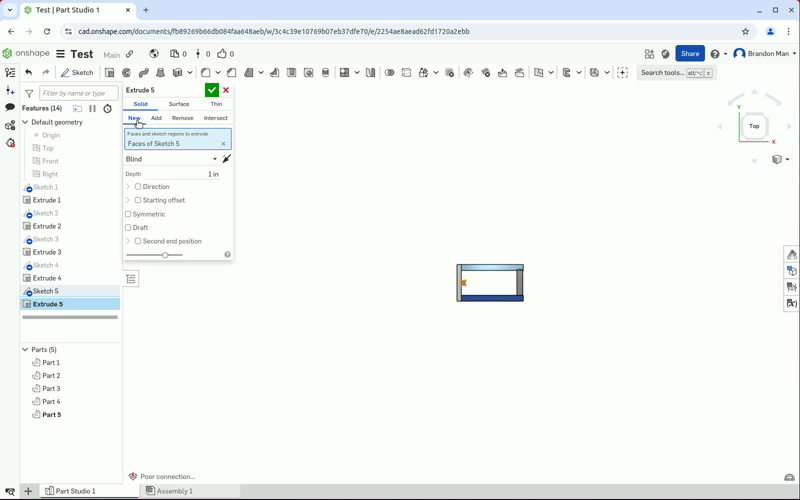
key(tab, 4)
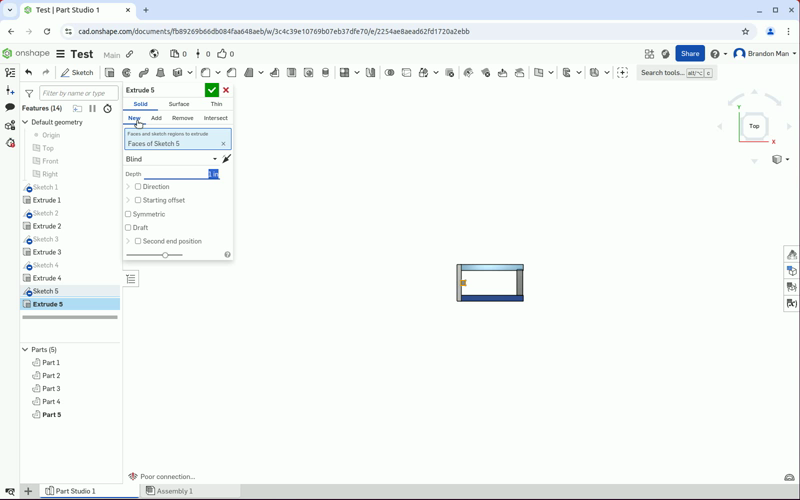
text(23.108)
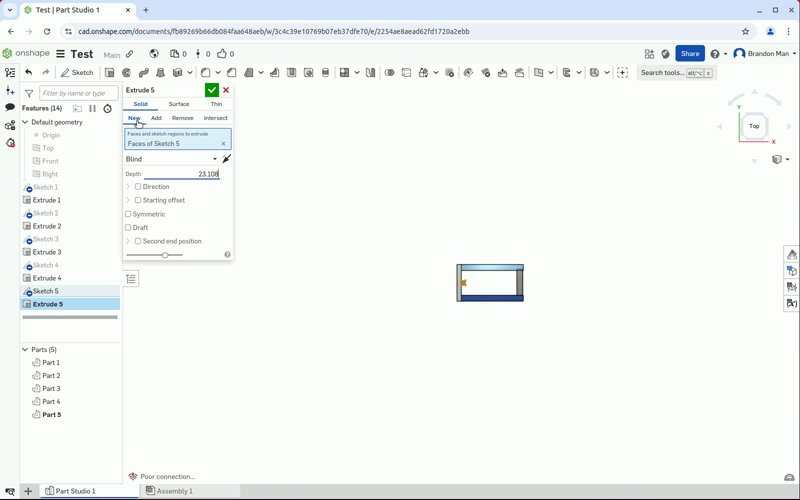
key(enter)
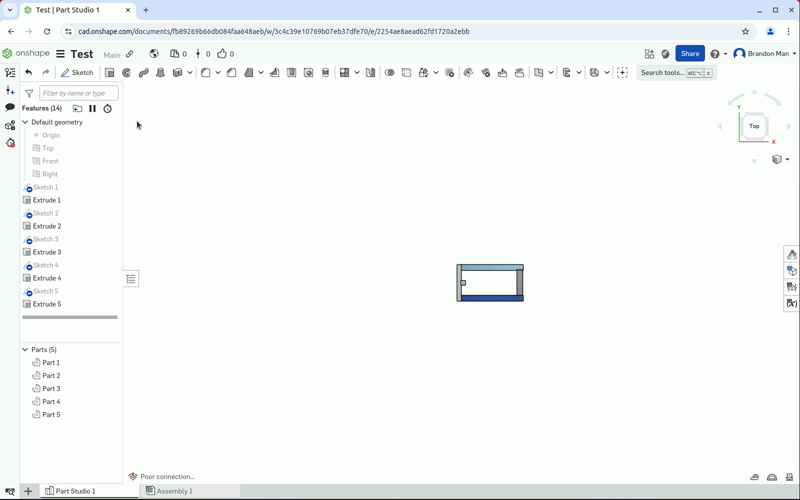
key(shift+h)
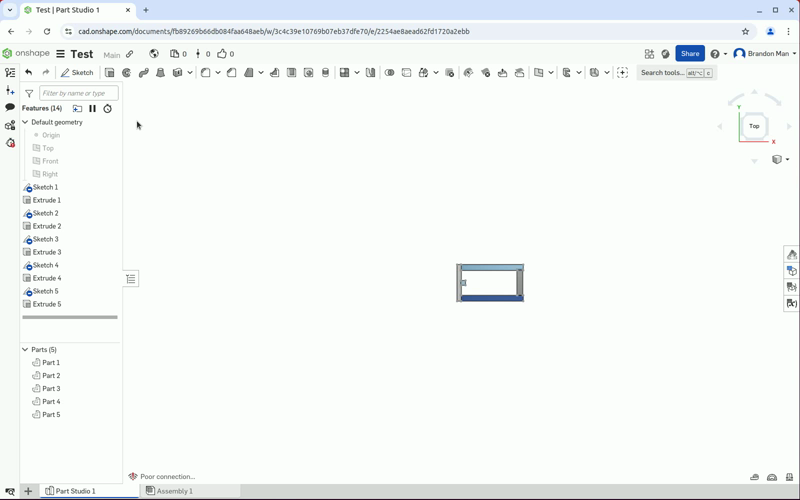
key(shift+h)
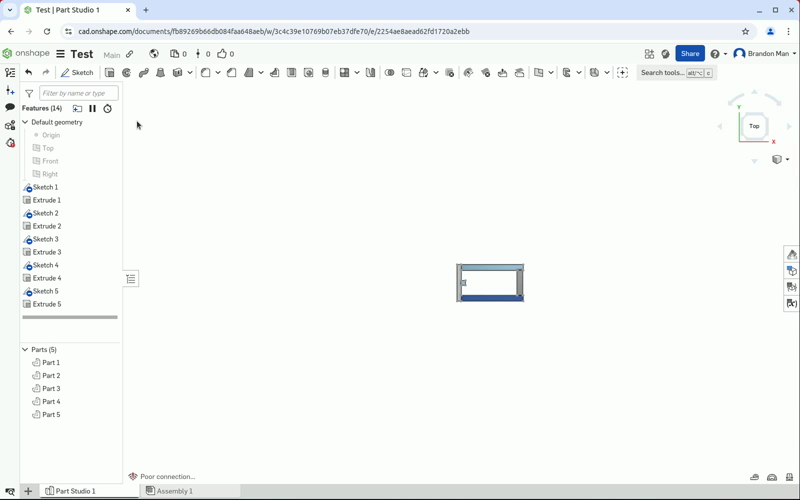
key(shift+7)
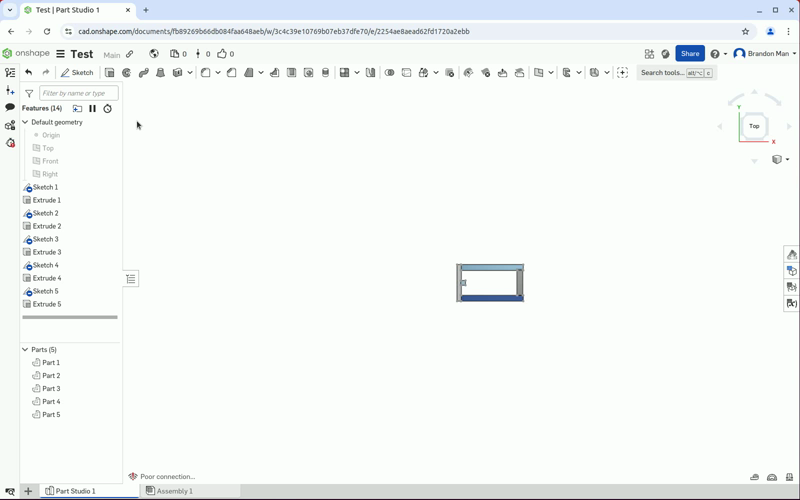
key(up, 3)
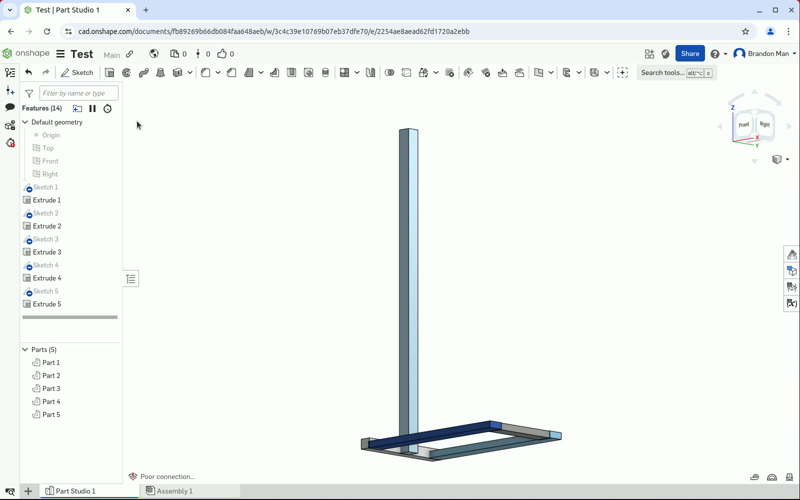
key(left, 3)
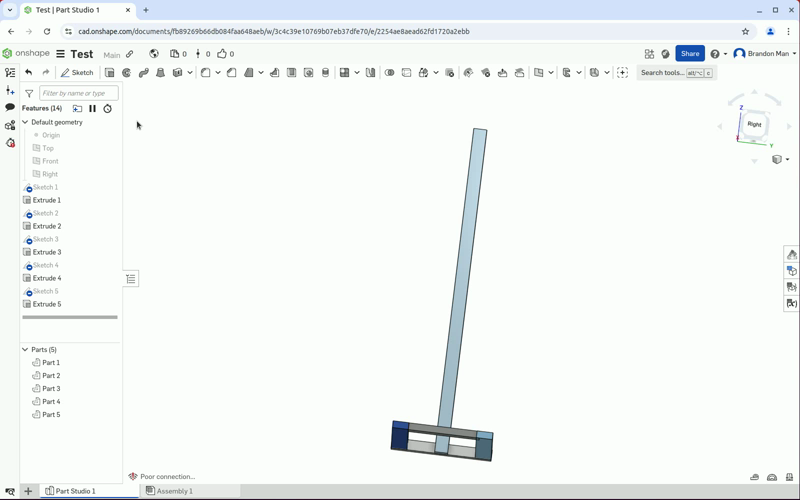
key(right, 3)
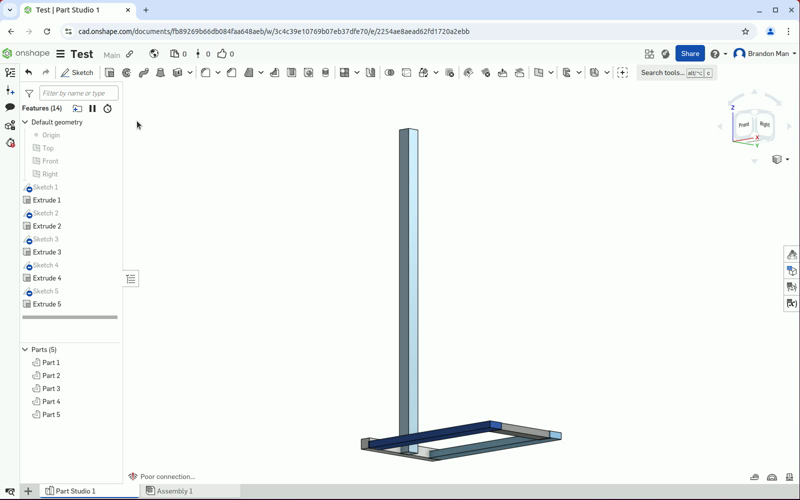
key(down, 3)
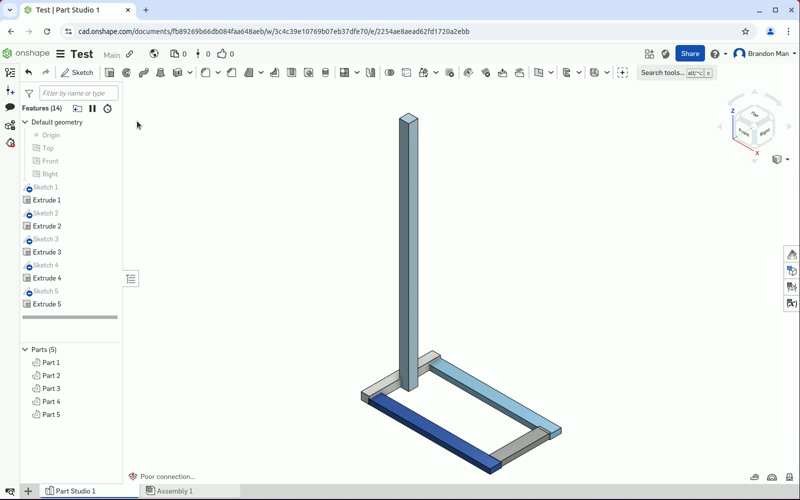
mouse_move(73, 189)
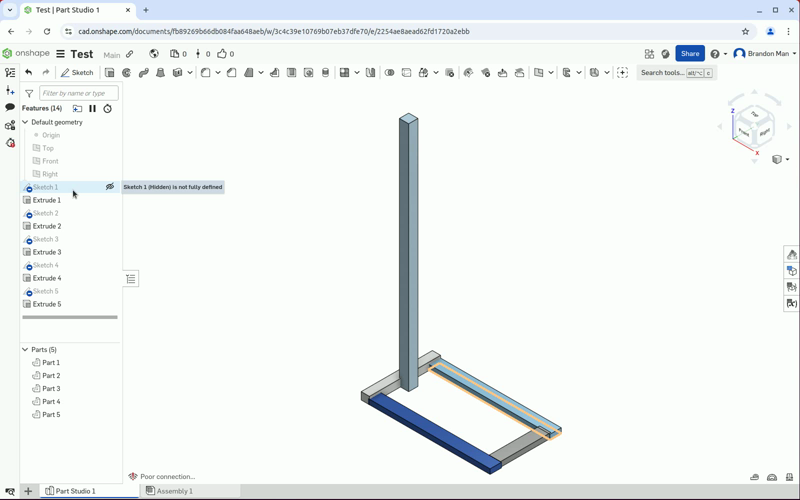
click(73, 189)